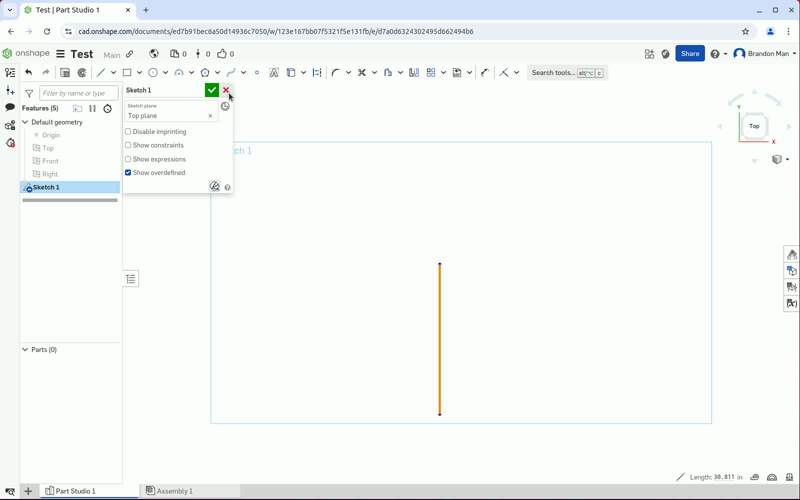
key(shift+h)
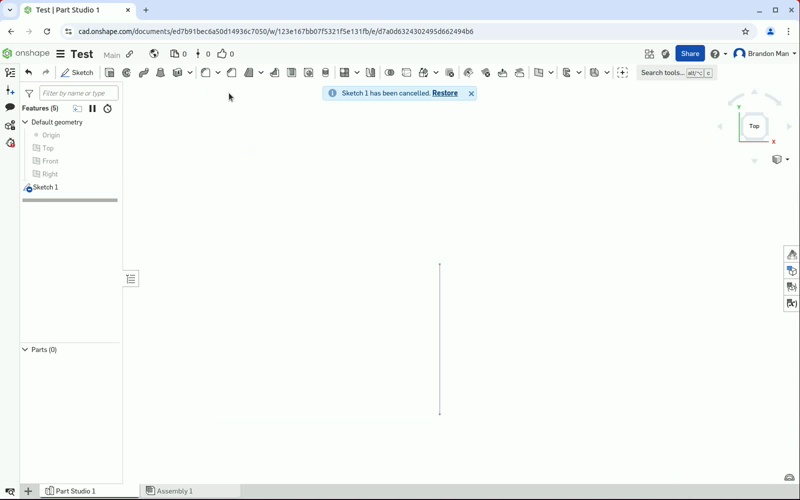
key(shift+s)
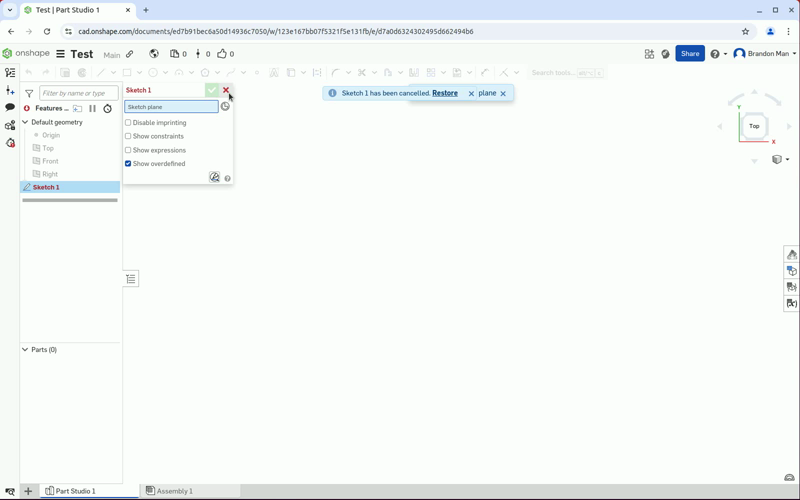
mouse_move(73, 150)
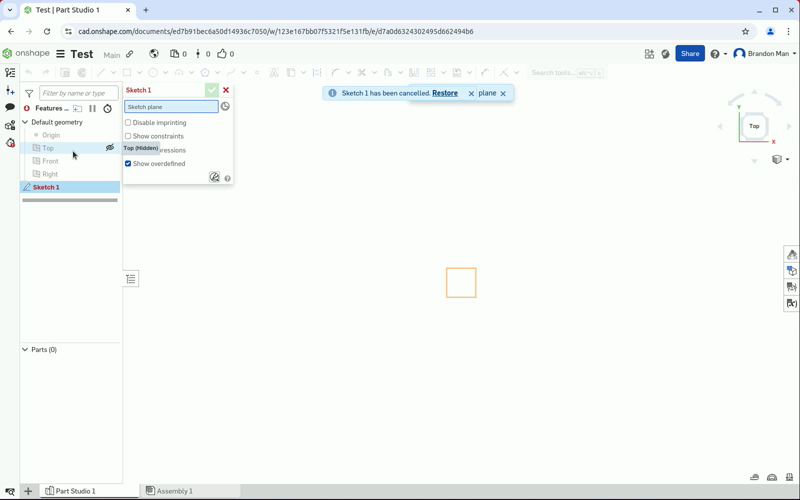
click(73, 150)
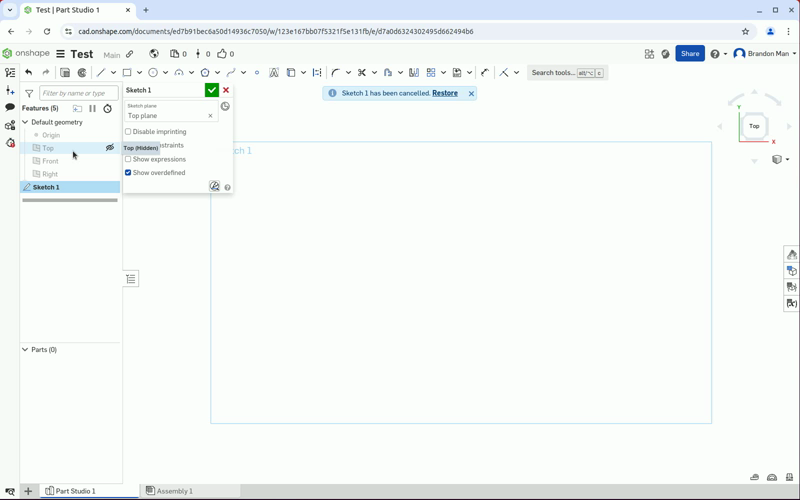
mouse_move(73, 352)
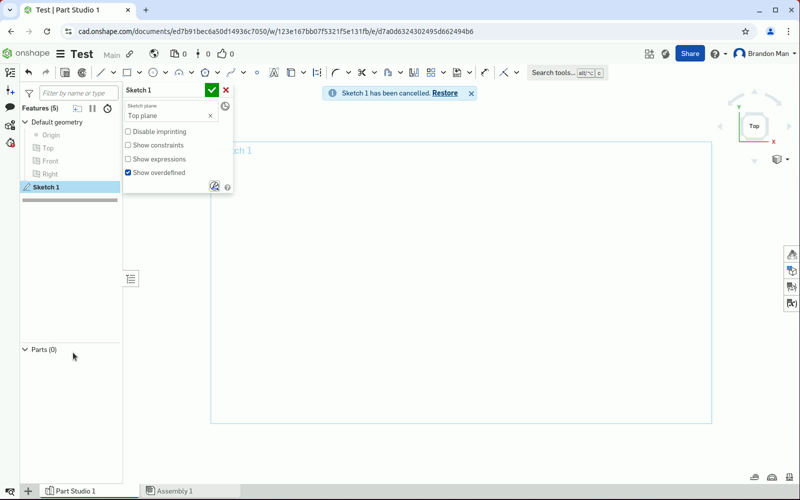
key(y)
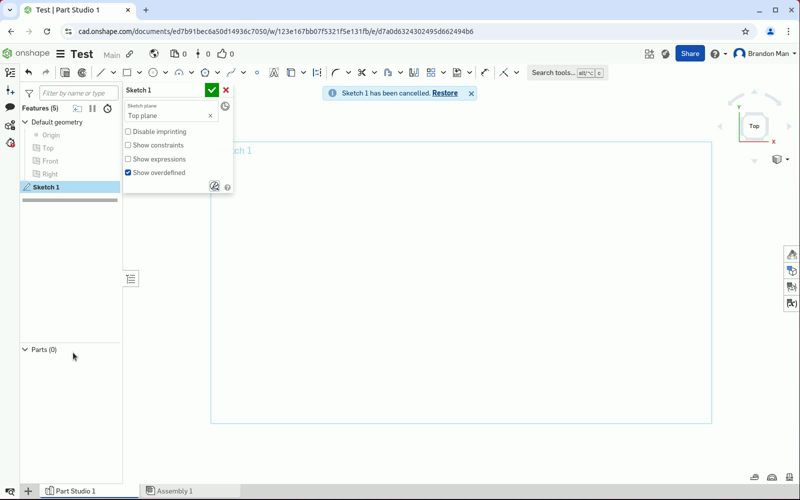
key(l)
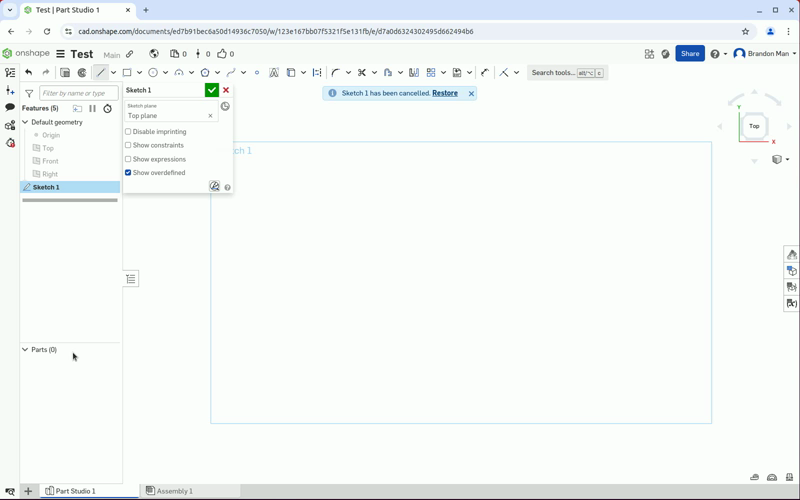
key_down(shift)
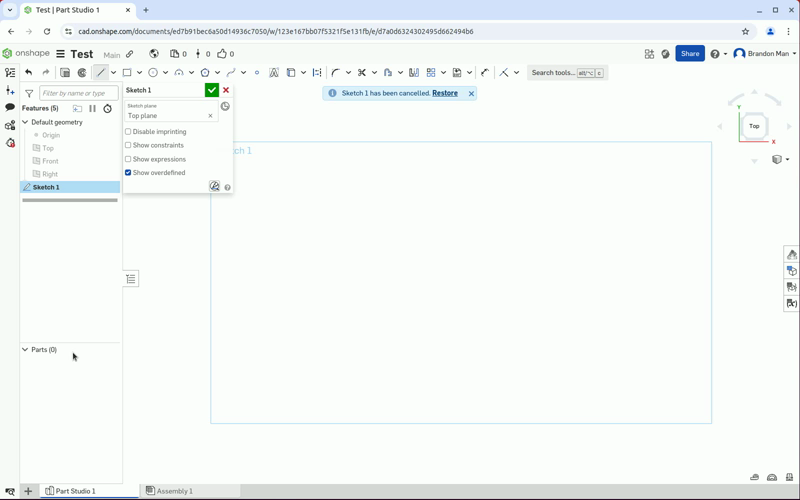
mouse_move(404, 326)
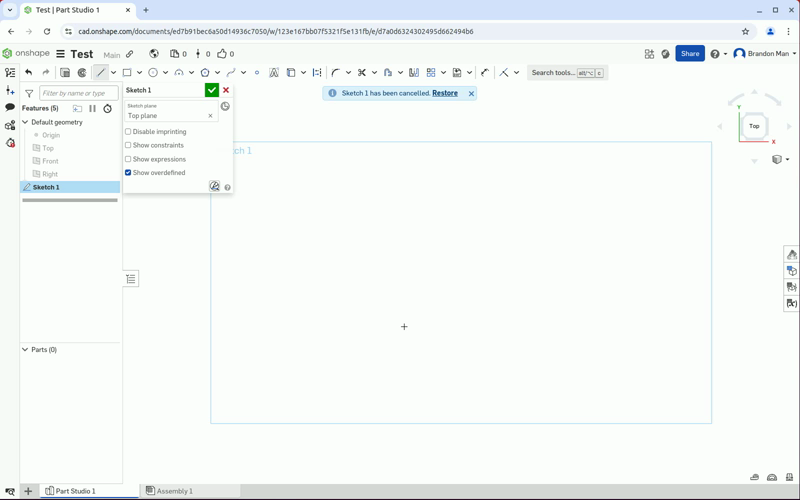
click(404, 326)
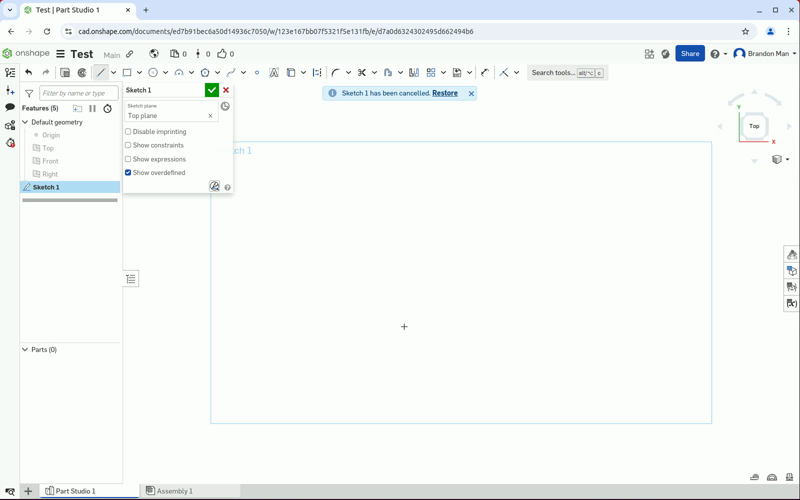
key_up(shift)
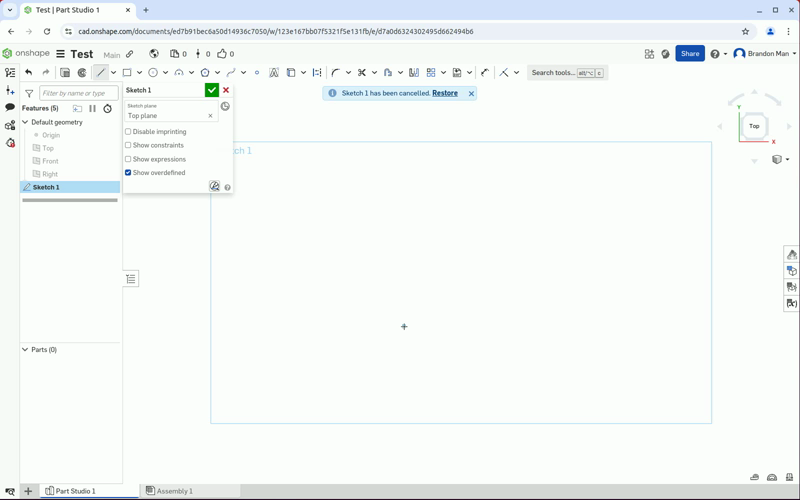
key_down(shift)
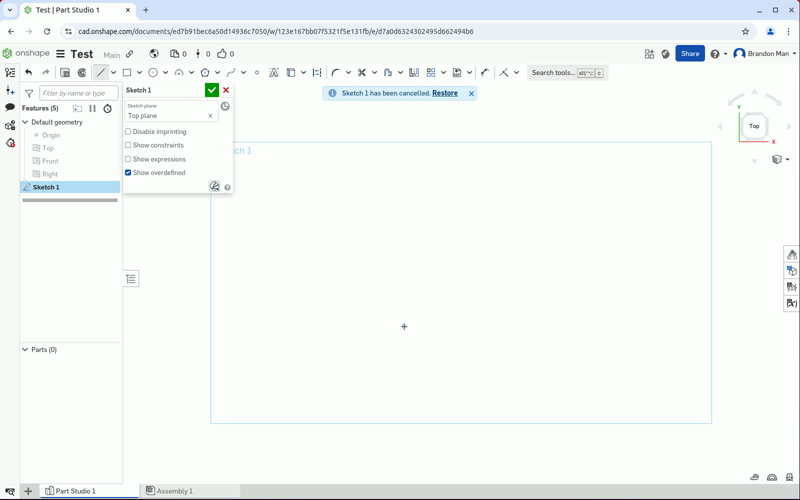
mouse_move(516, 326)
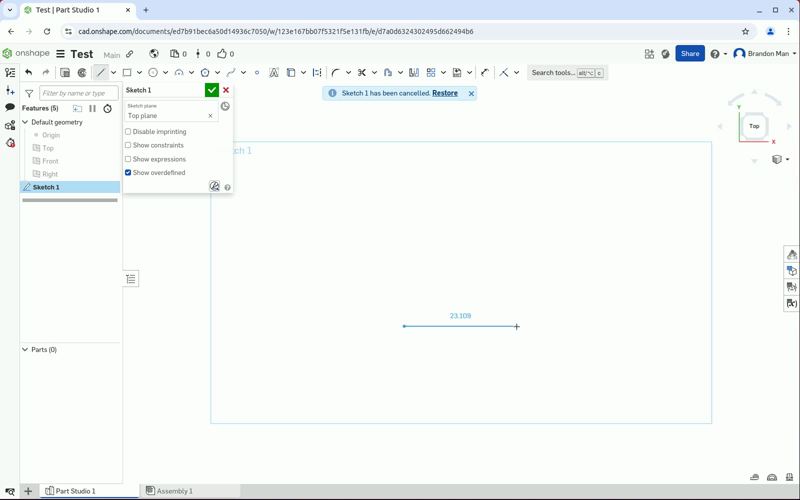
click(516, 326)
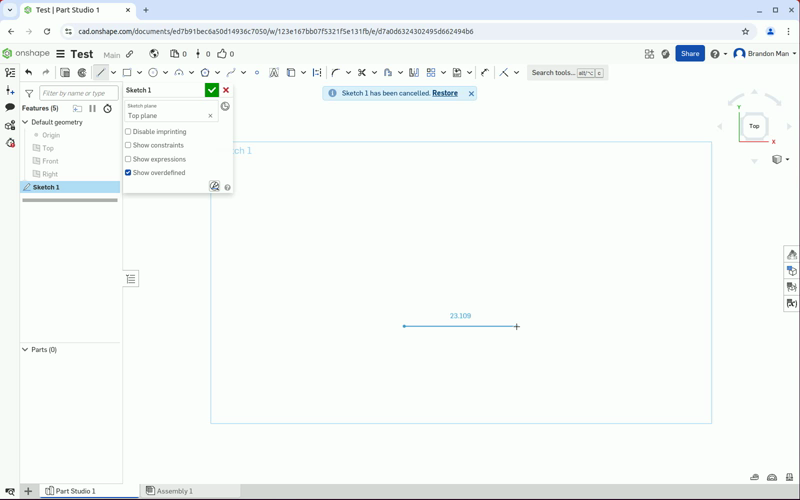
key_up(shift)
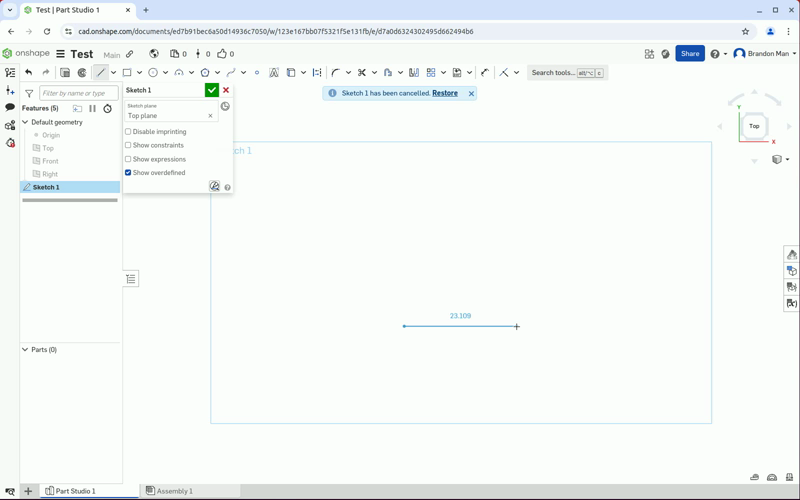
key_down(shift)
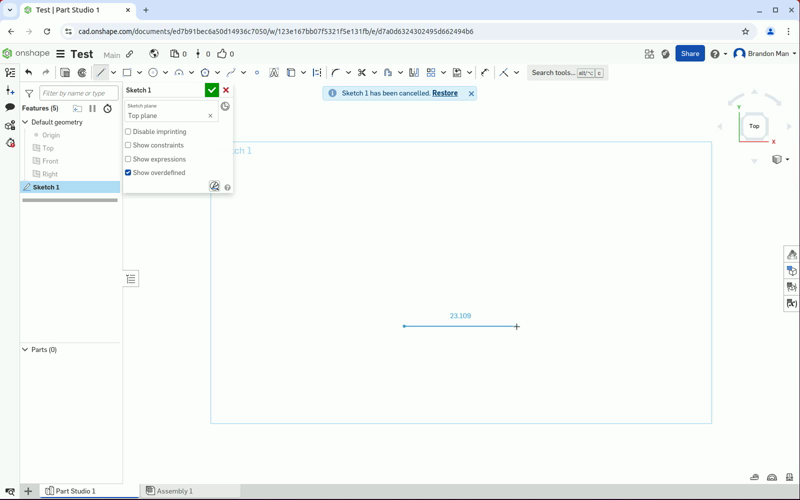
mouse_move(516, 213)
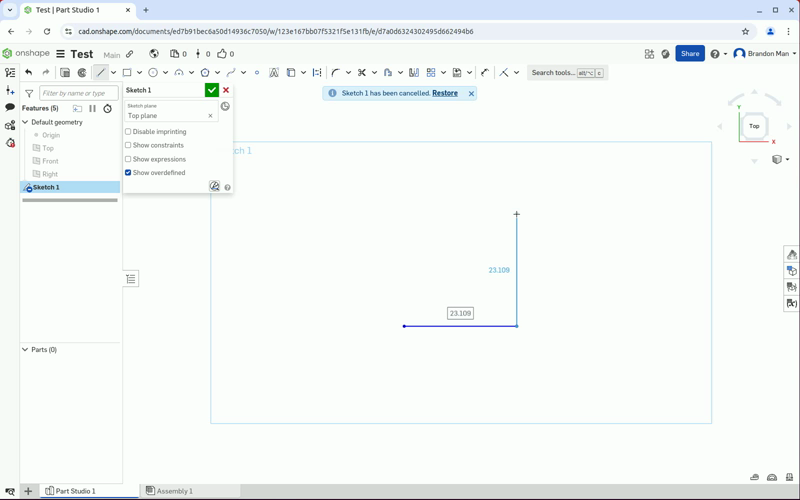
click(516, 213)
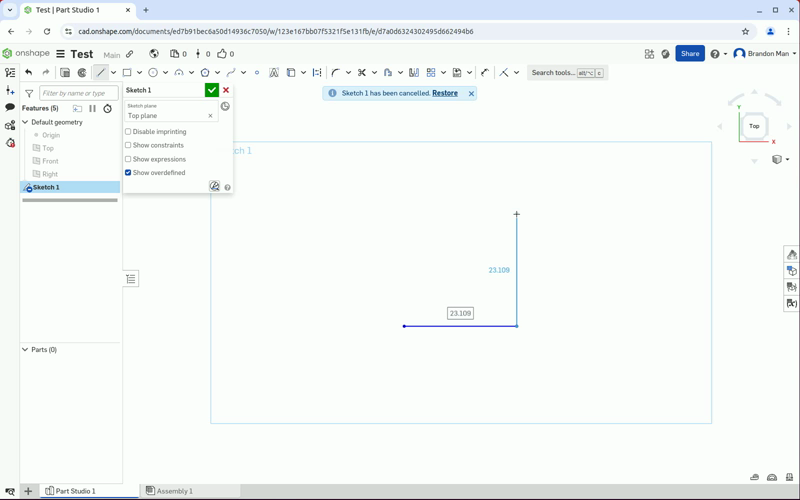
key_up(shift)
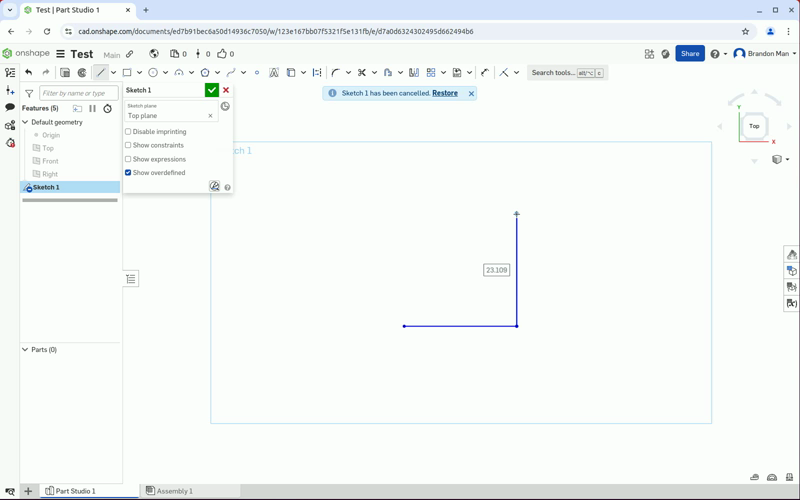
key_down(shift)
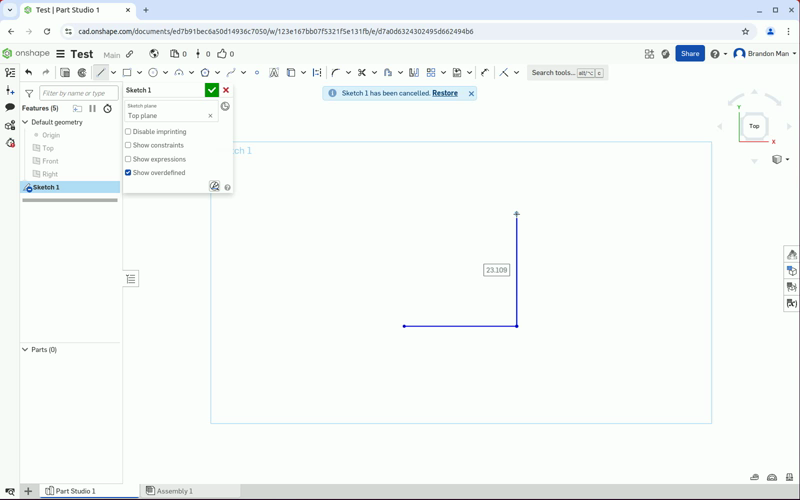
mouse_move(404, 213)
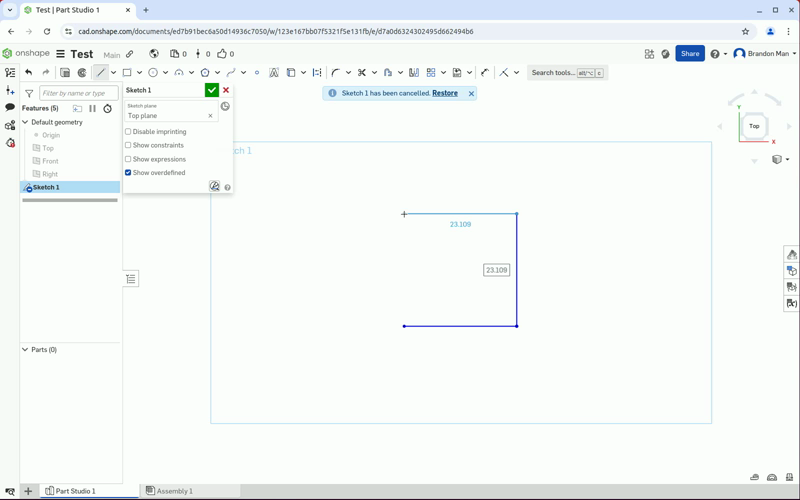
click(404, 213)
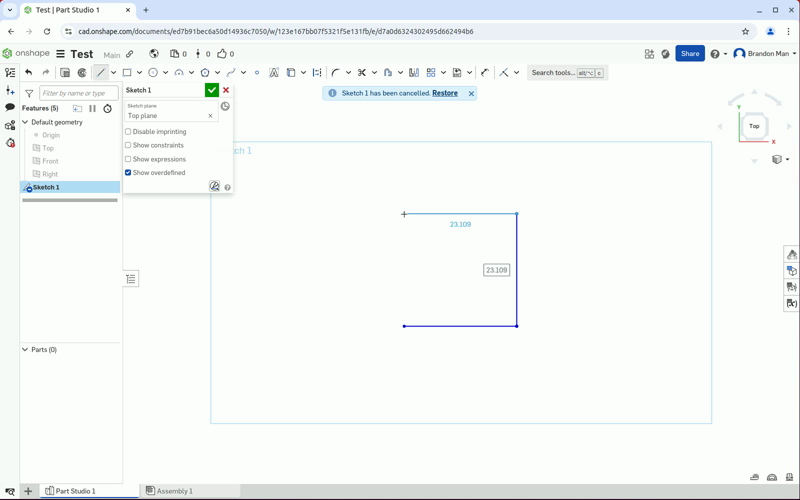
key_up(shift)
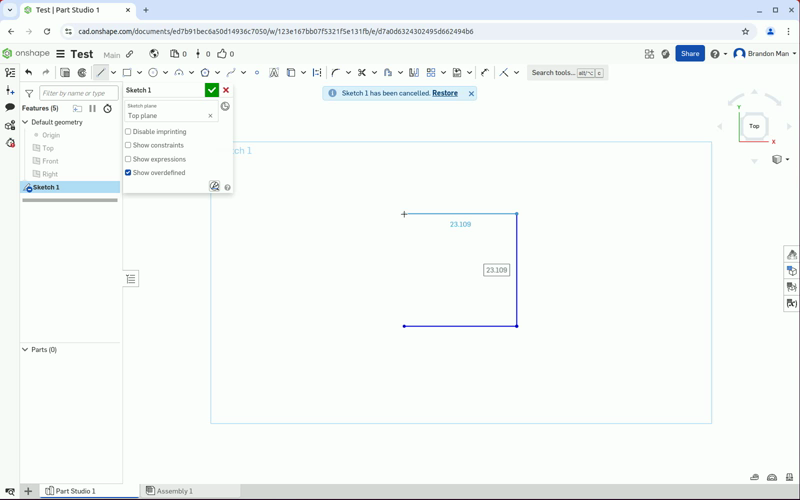
key_down(shift)
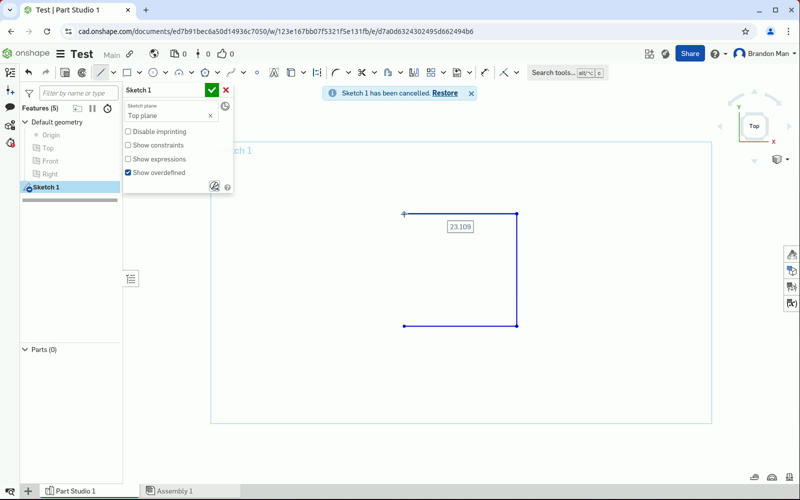
mouse_move(404, 326)
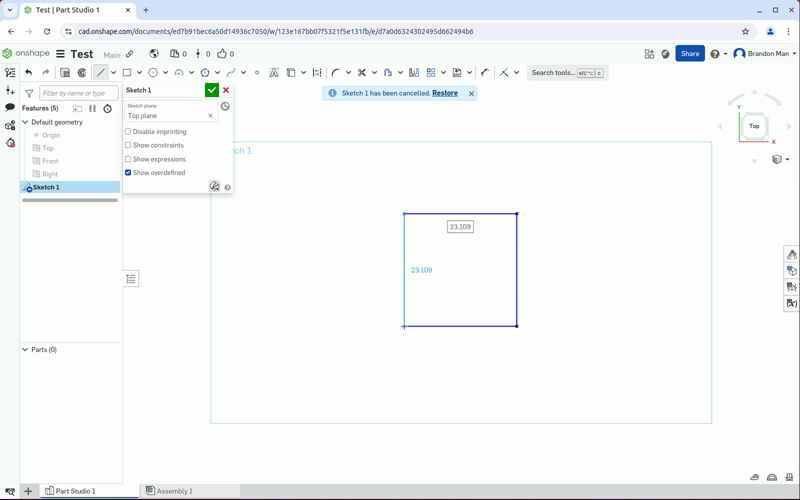
key_up(shift)
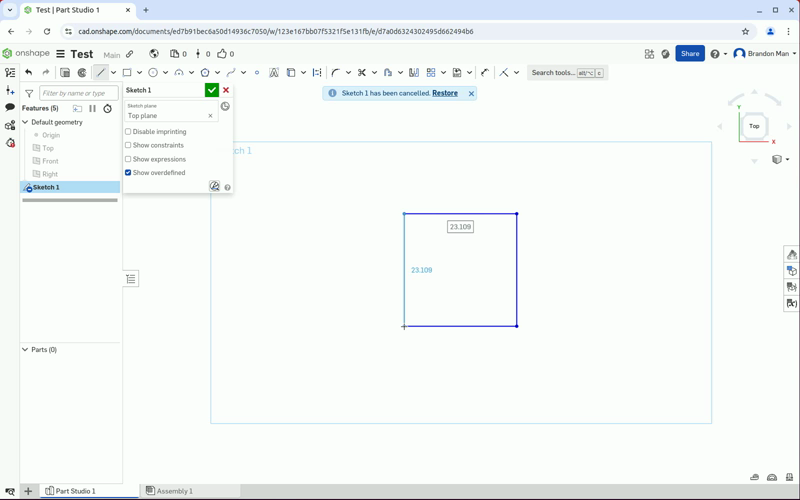
click(404, 326)
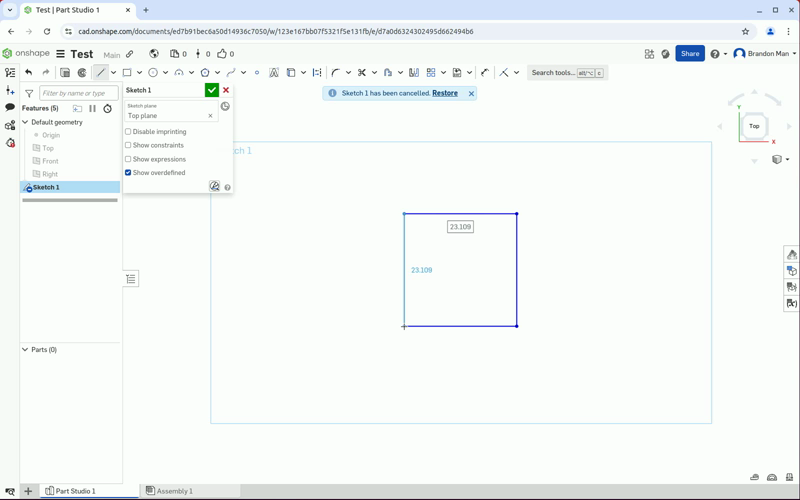
key(esc)
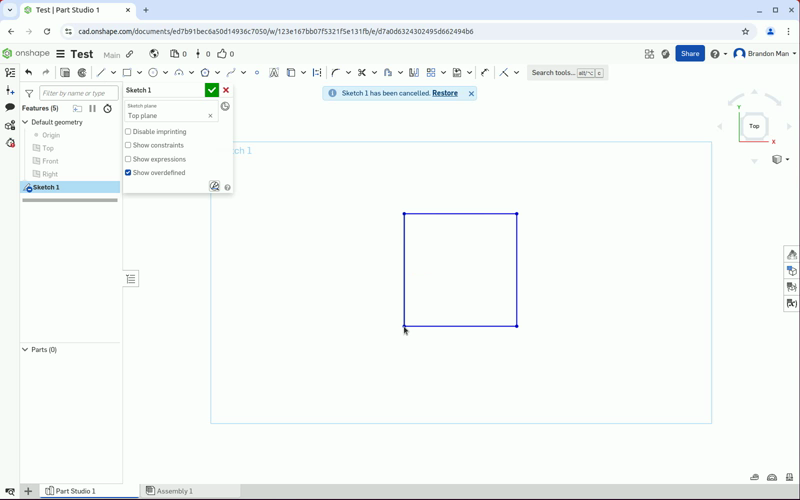
mouse_move(473, 241)
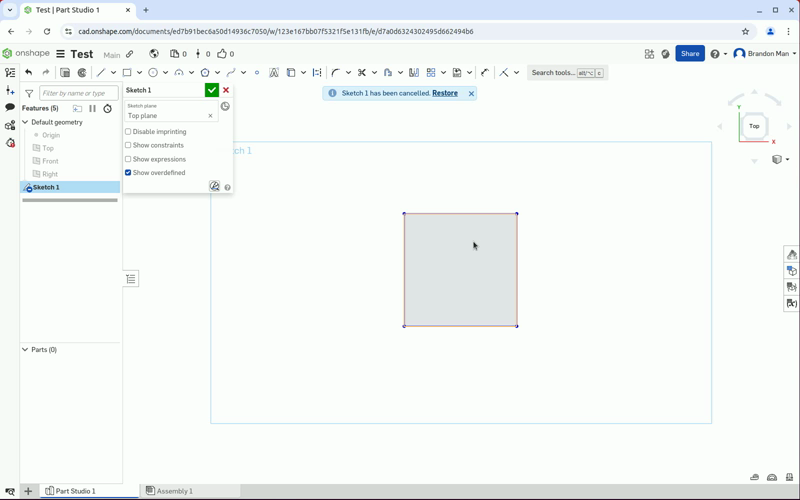
click(473, 241)
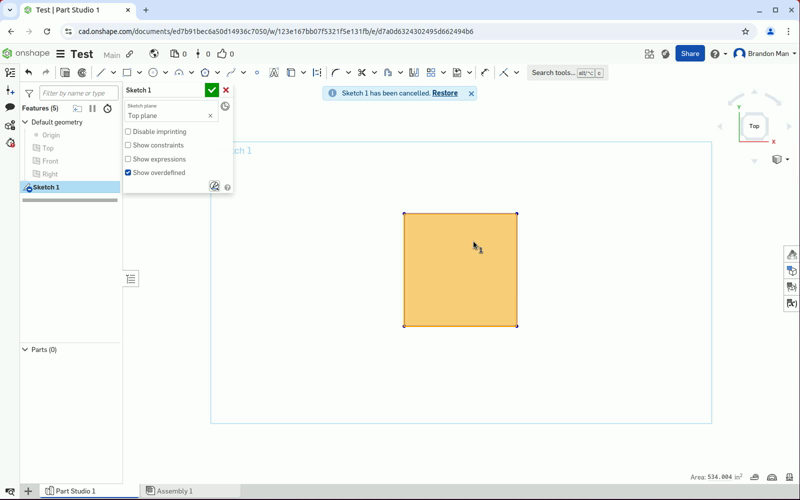
mouse_move(73, 352)
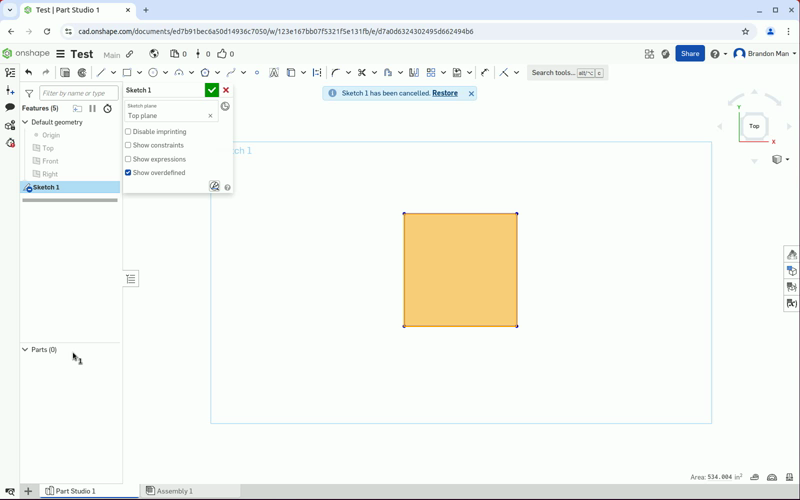
key(shift+y)
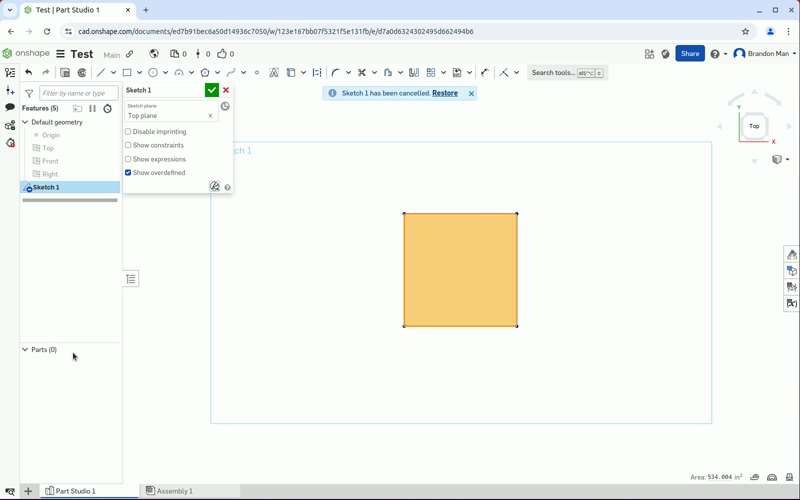
key(shift+e)
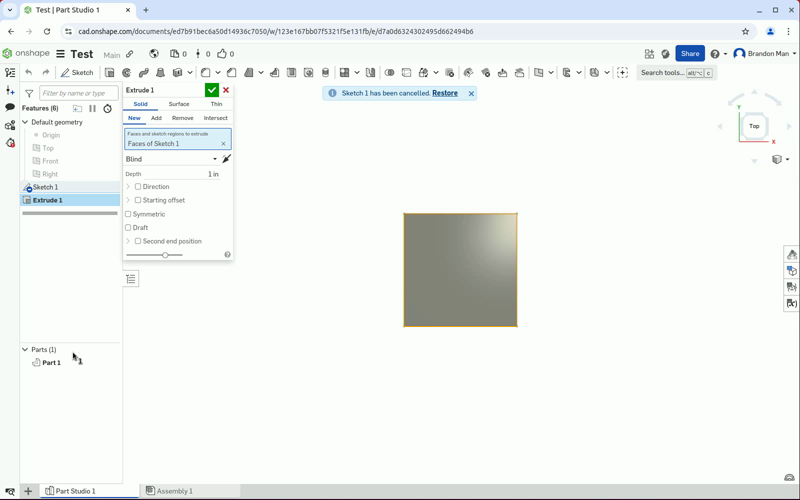
mouse_move(143, 106)
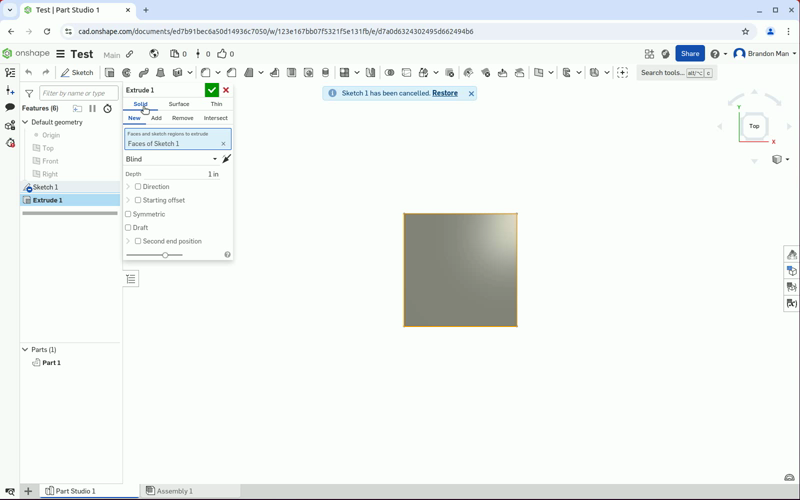
click(143, 106)
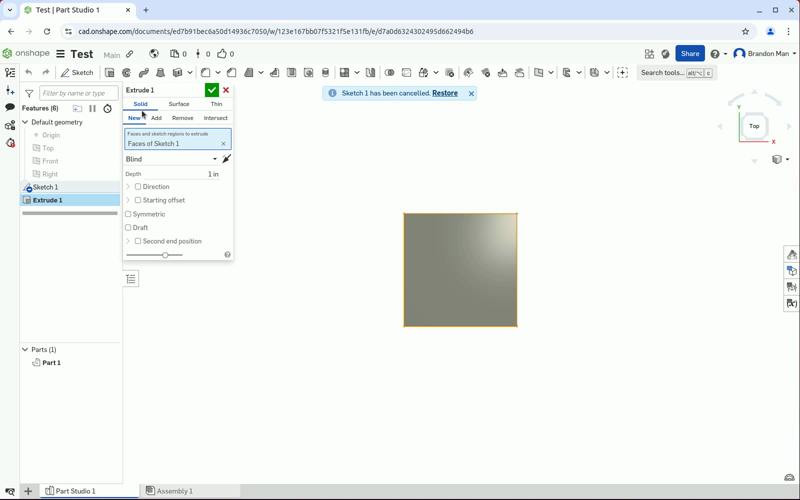
mouse_move(137, 120)
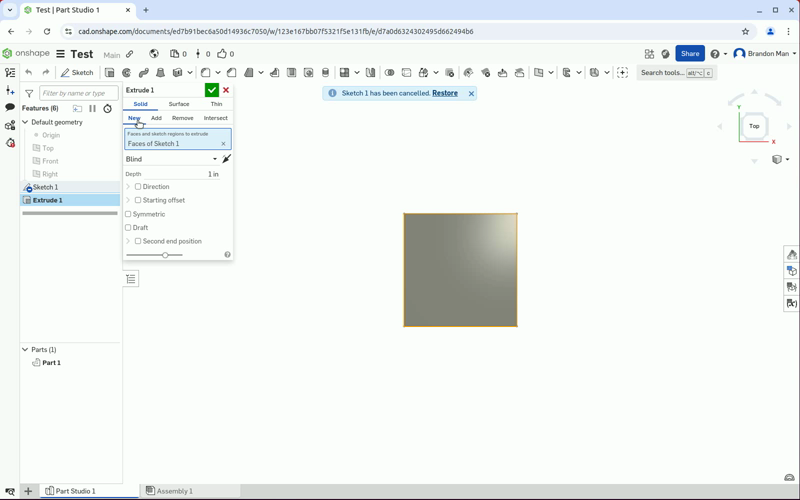
click(137, 120)
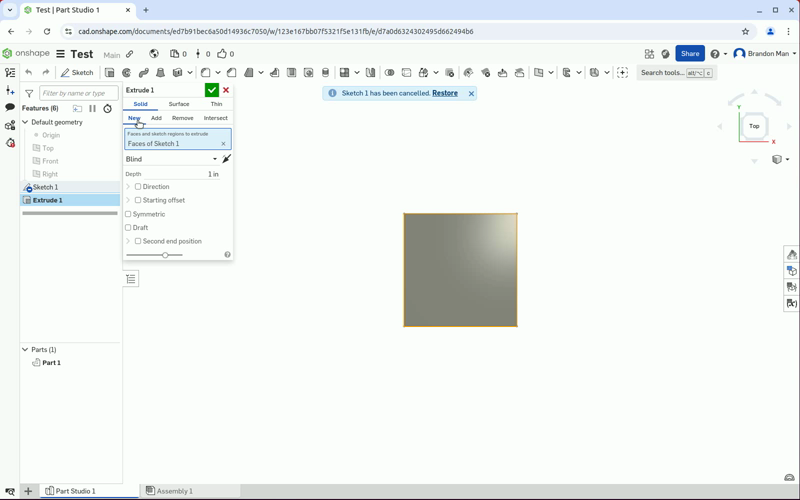
key(tab, 4)
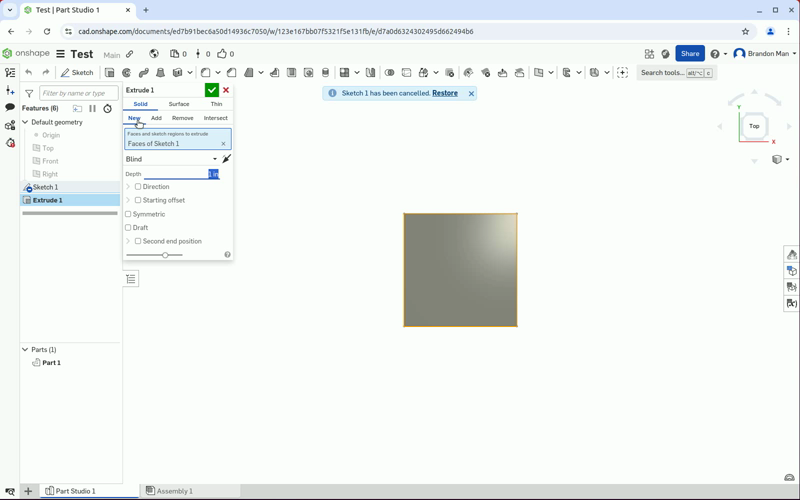
text(23.108)
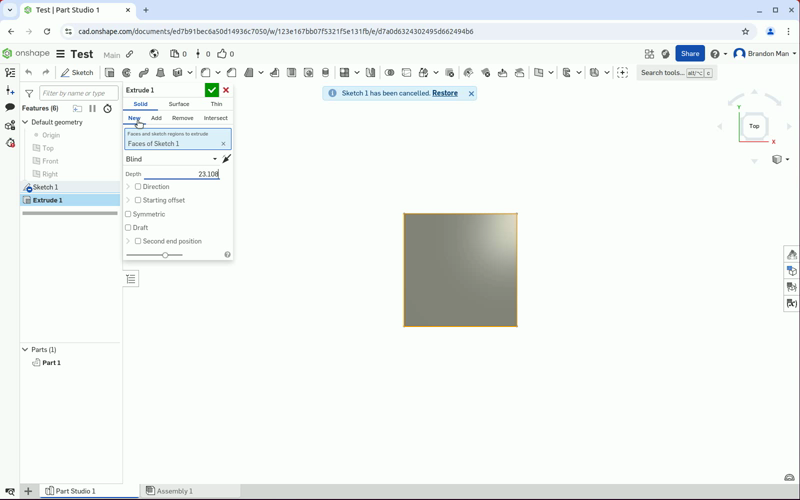
key(enter)
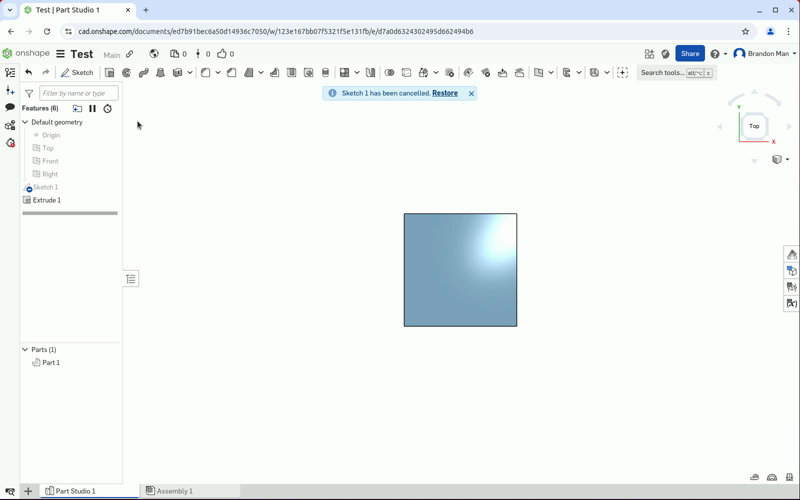
key(shift+h)
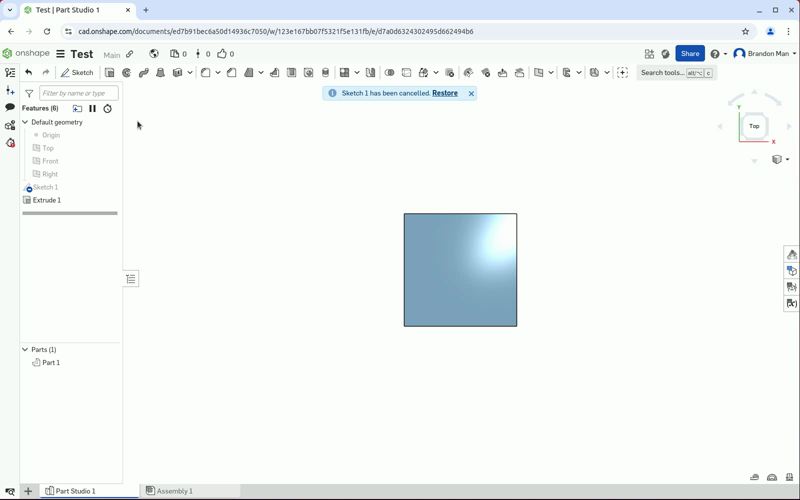
key(shift+h)
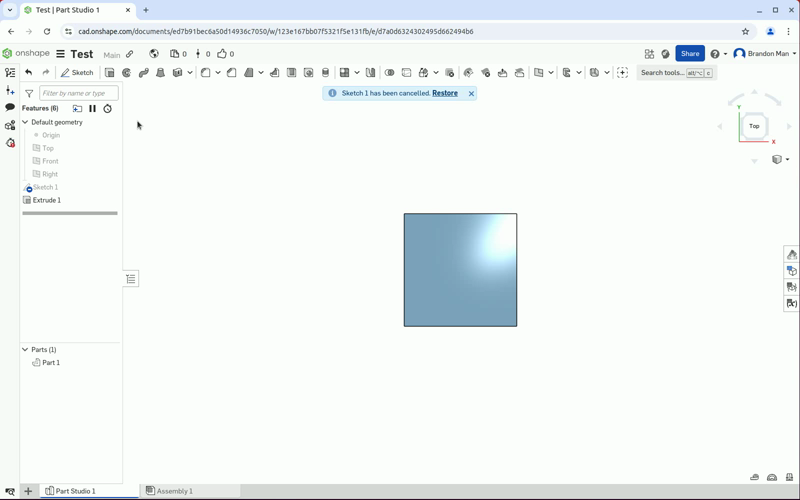
mouse_move(73, 189)
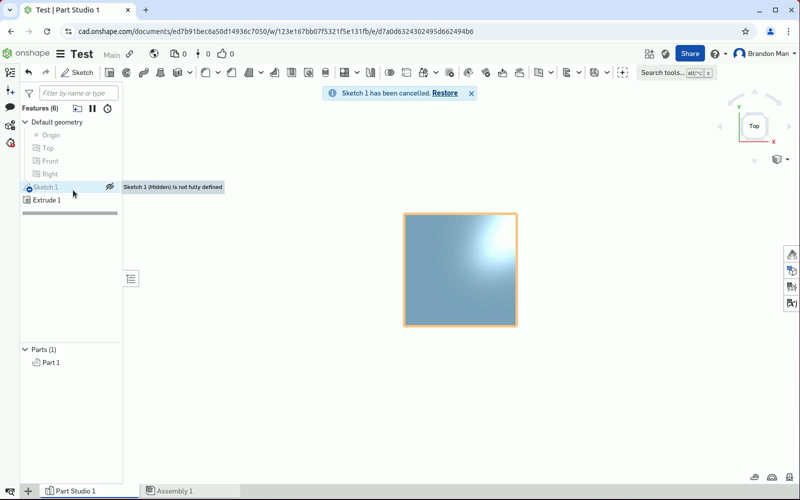
click(73, 189)
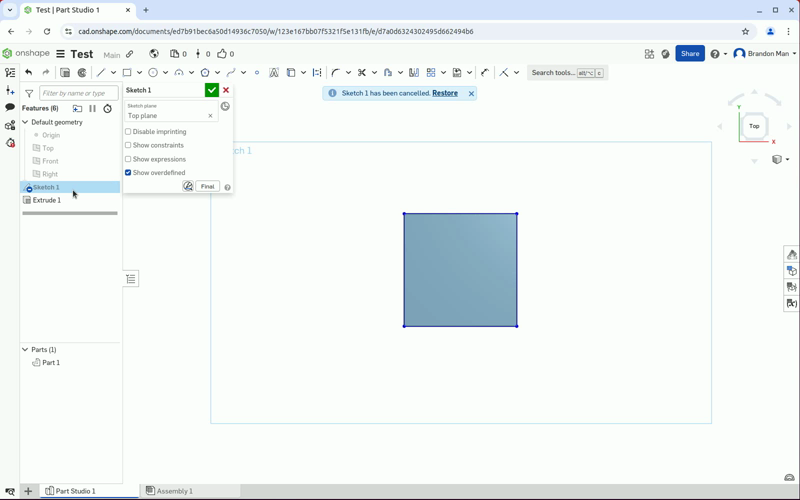
mouse_move(229, 92)
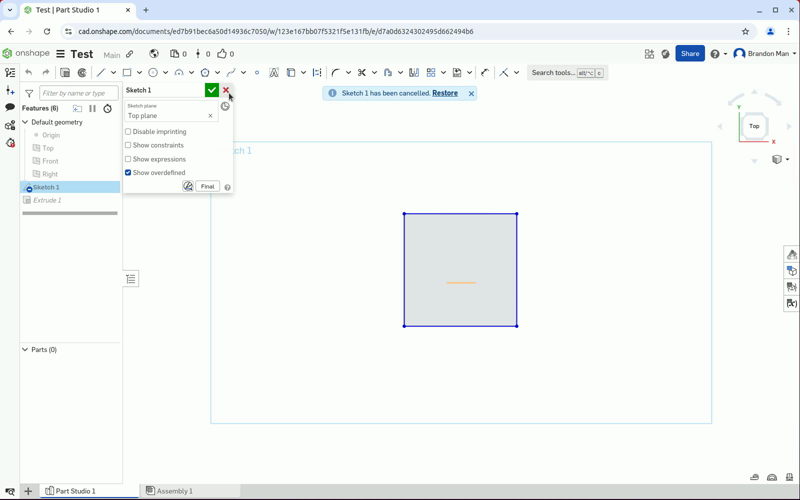
click(229, 92)
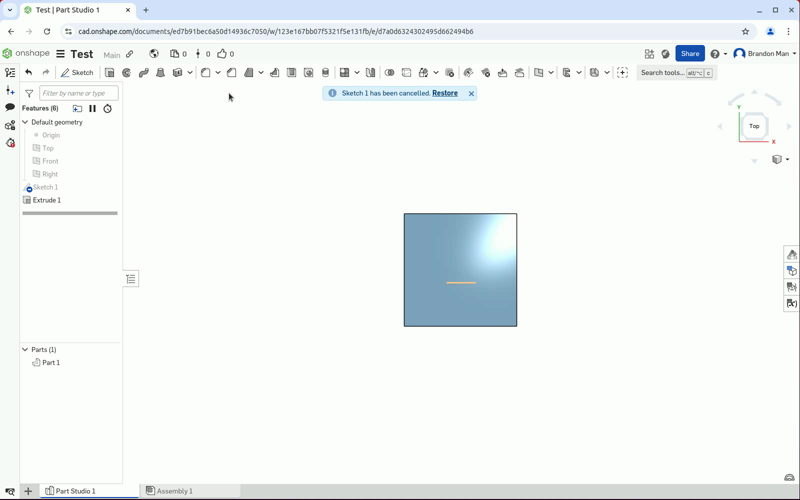
mouse_move(541, 75)
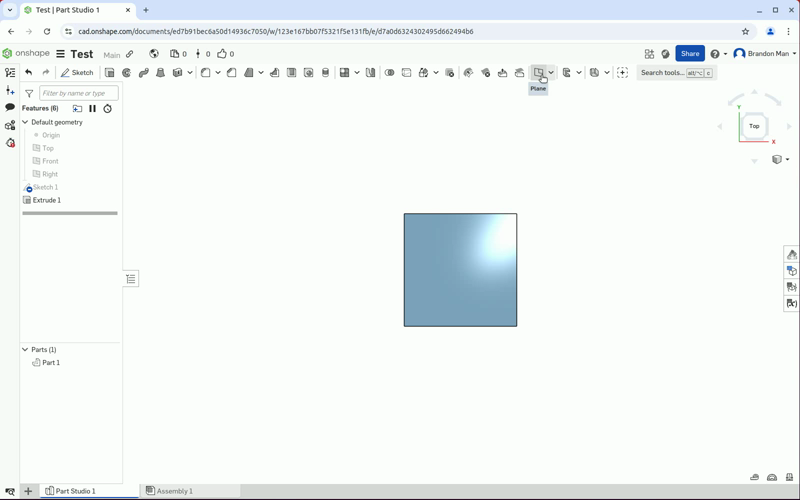
click(541, 75)
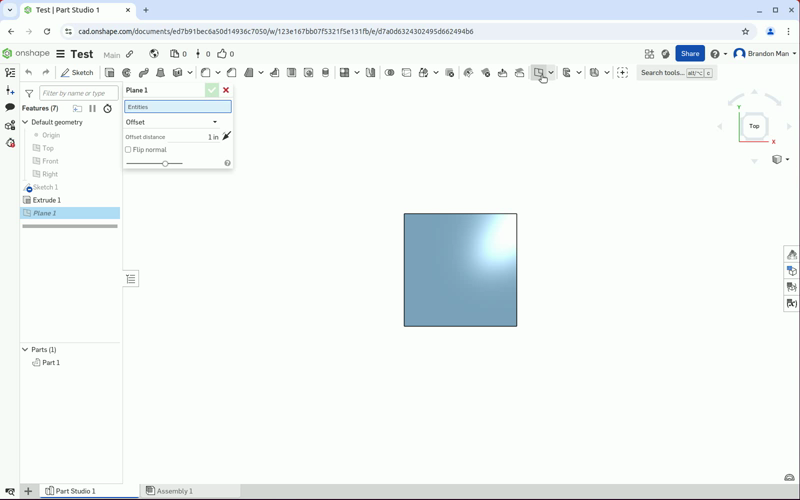
mouse_move(73, 150)
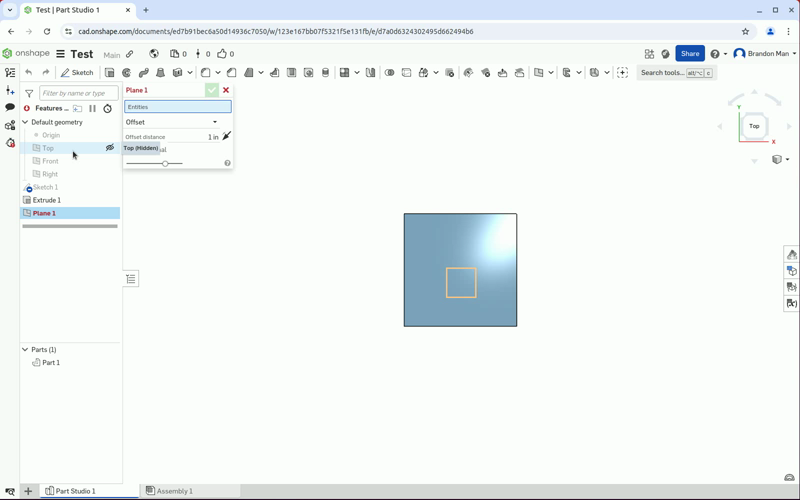
click(73, 150)
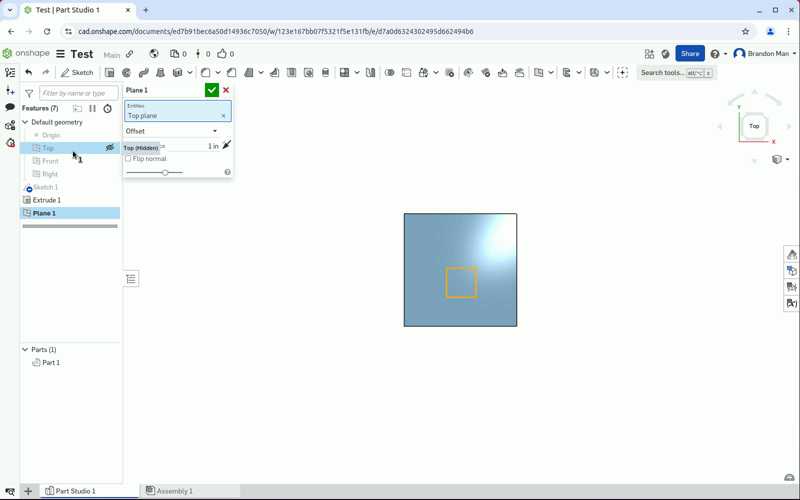
key(tab, 2)
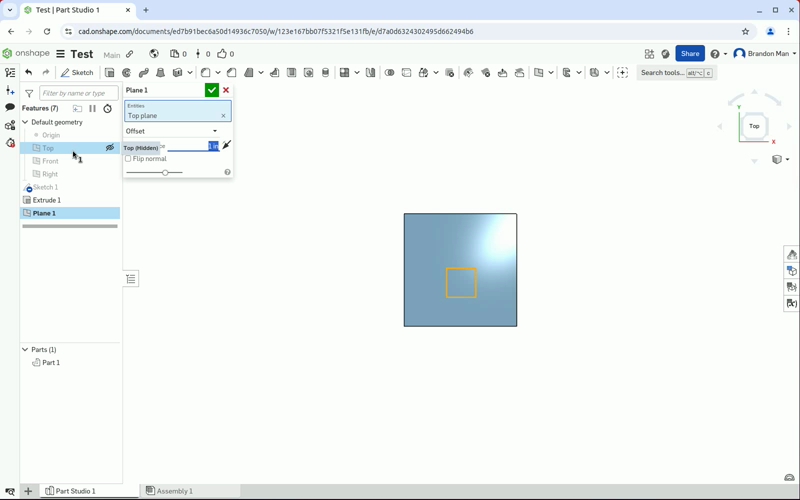
text(23.108)
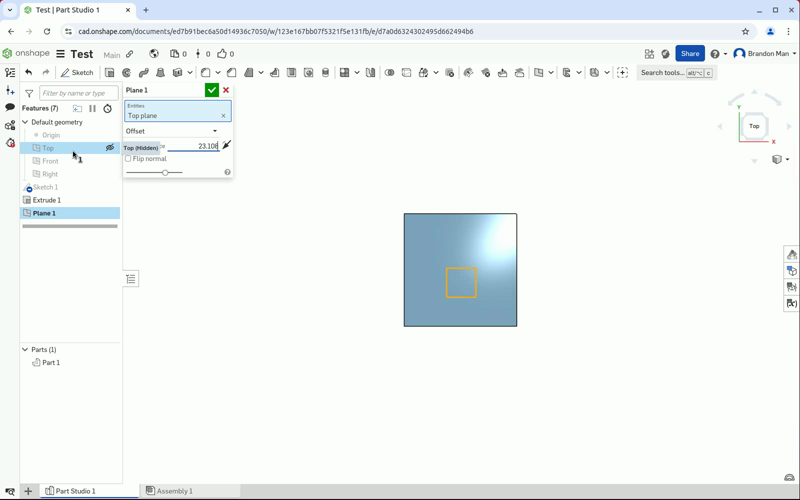
key(enter, 2)
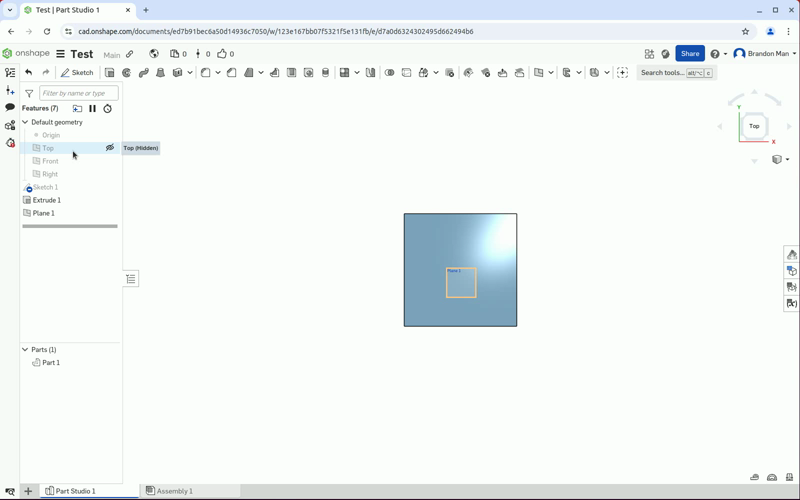
key(shift+s)
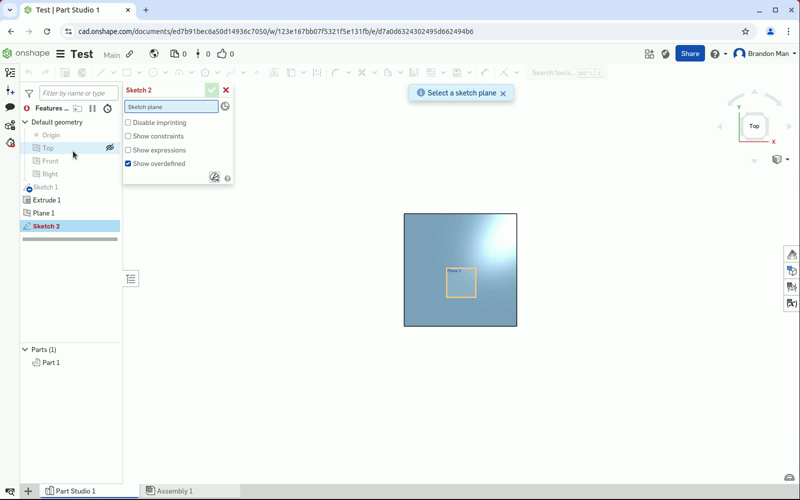
mouse_move(73, 215)
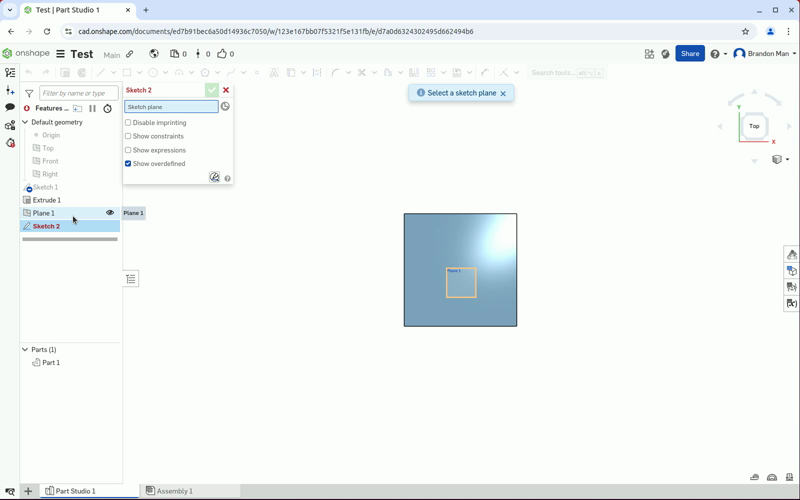
click(73, 215)
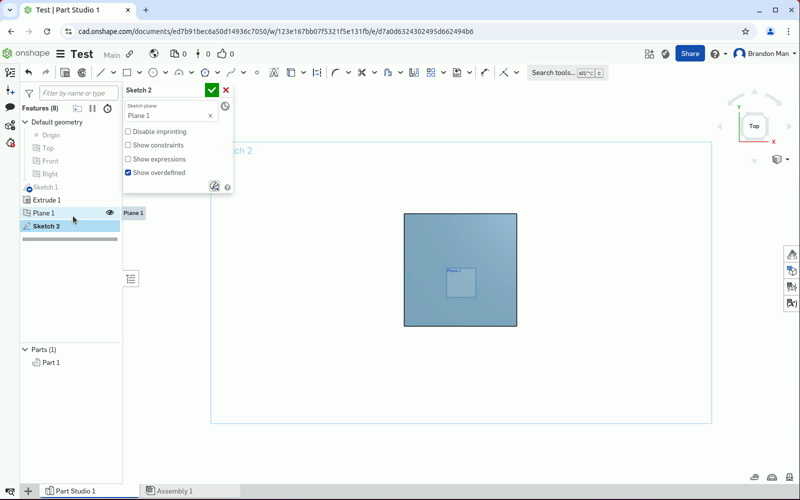
mouse_move(73, 352)
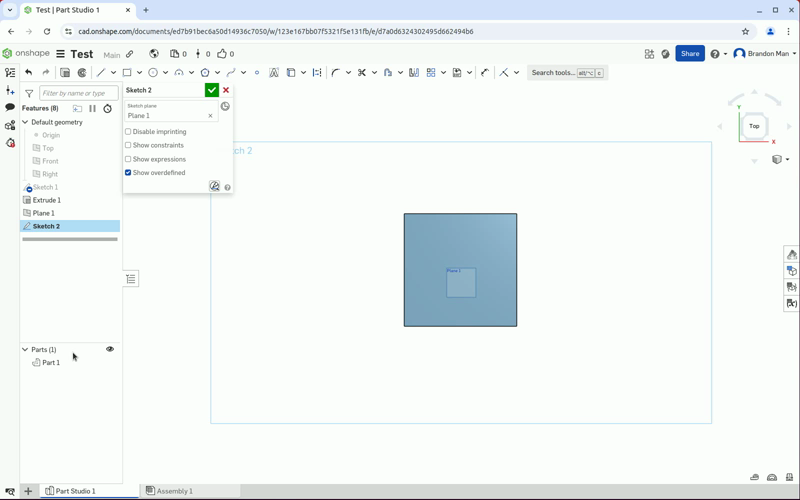
key(y)
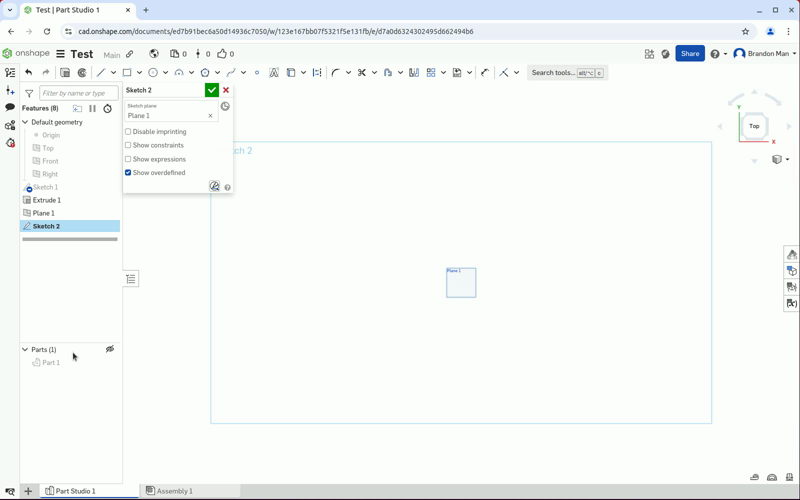
key(l)
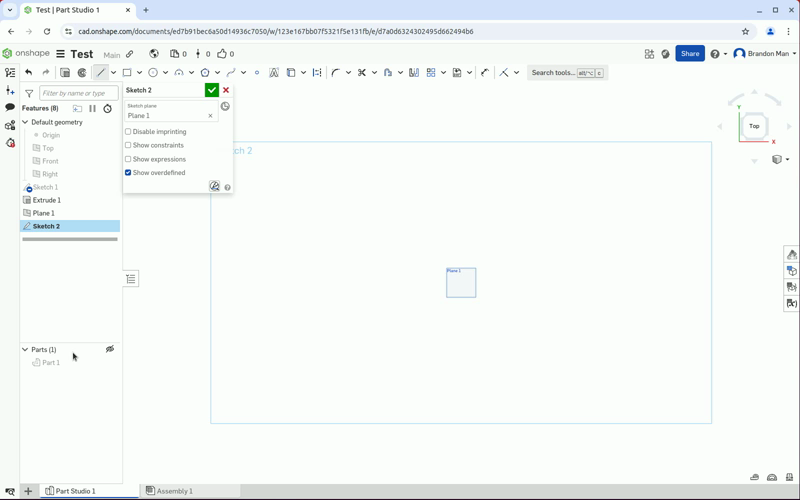
key_down(shift)
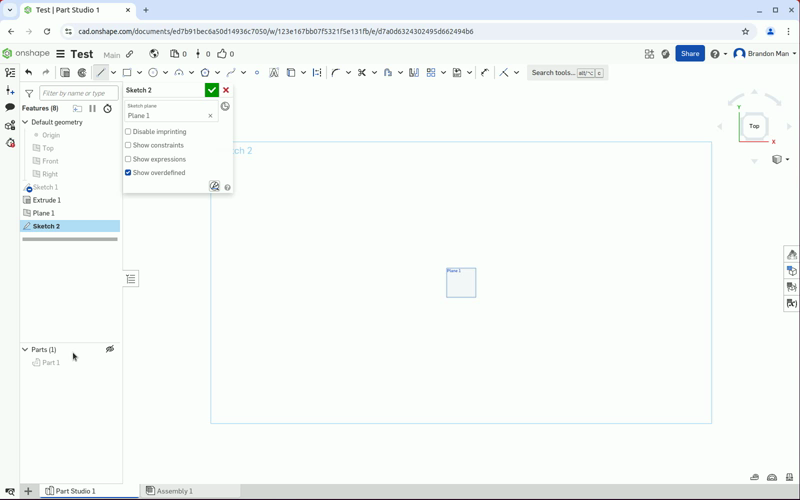
mouse_move(404, 326)
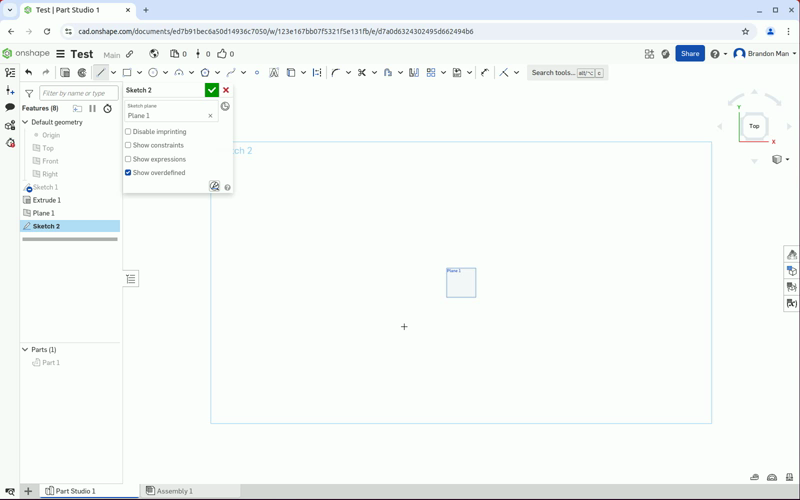
click(404, 326)
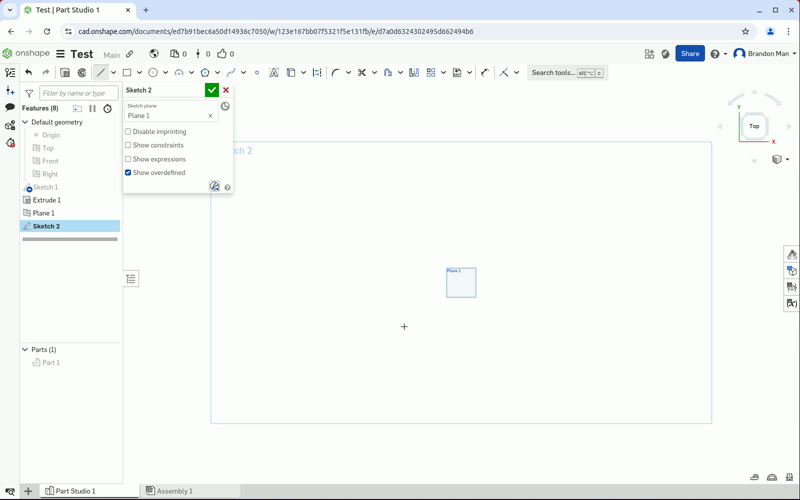
key_up(shift)
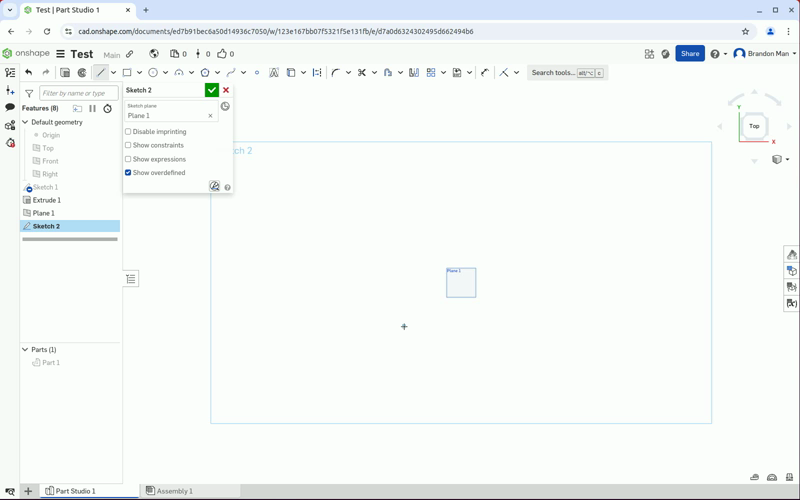
key_down(shift)
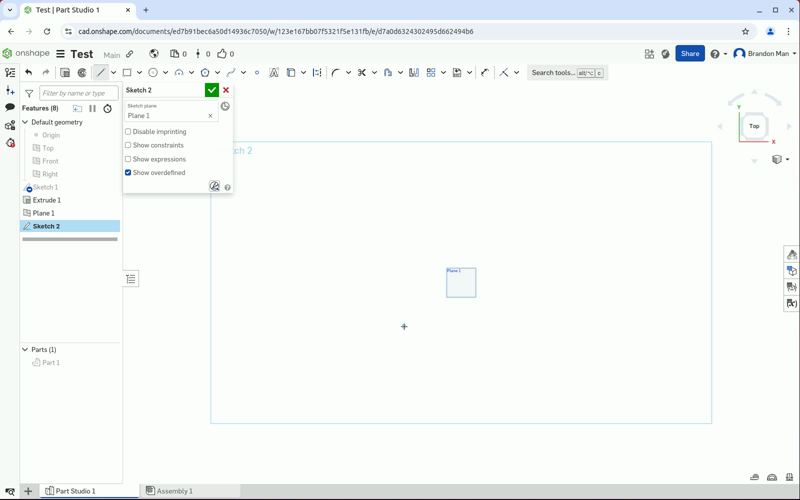
mouse_move(516, 326)
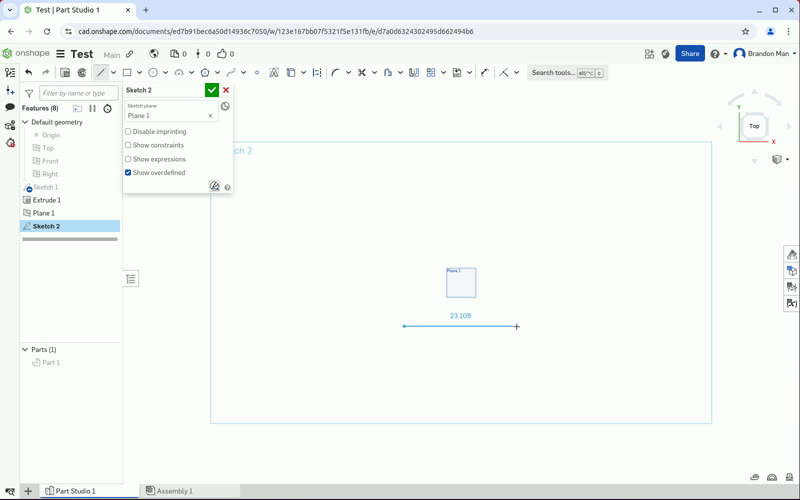
click(516, 326)
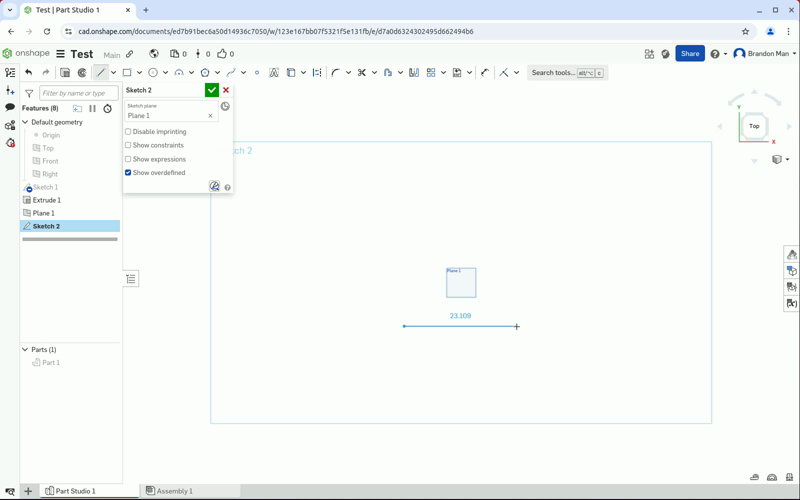
key_up(shift)
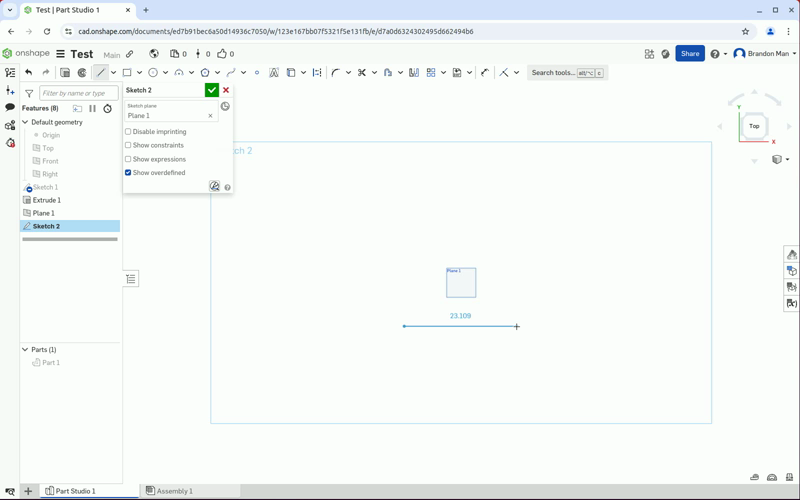
key_down(shift)
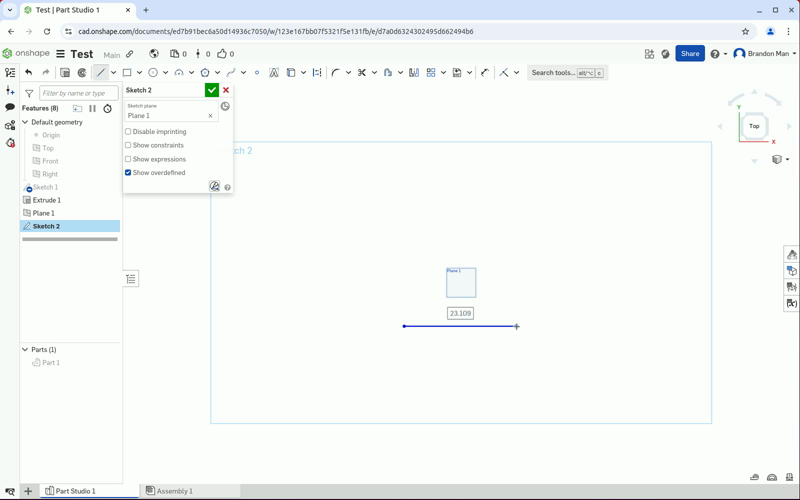
mouse_move(516, 242)
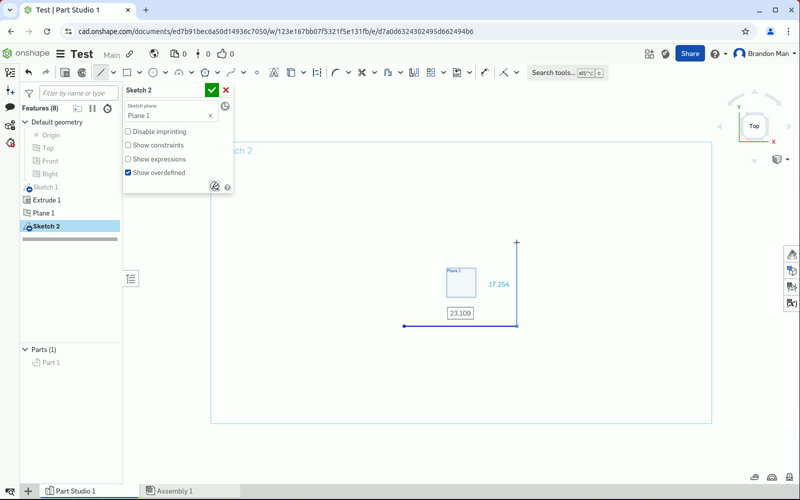
click(516, 242)
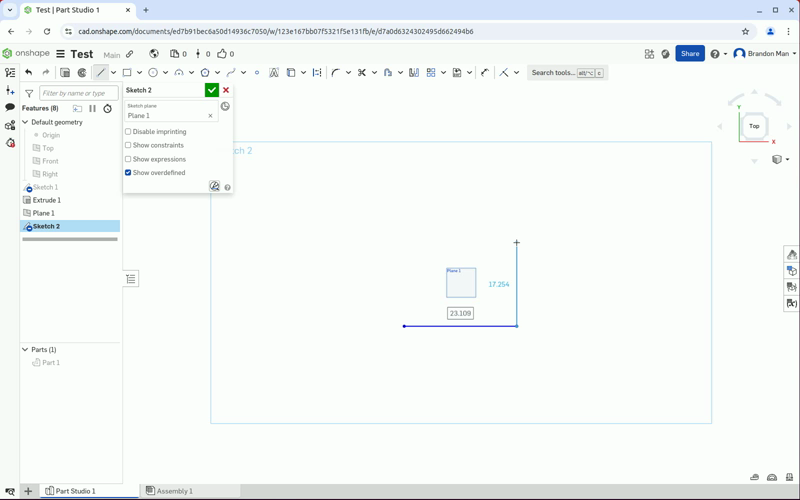
key_up(shift)
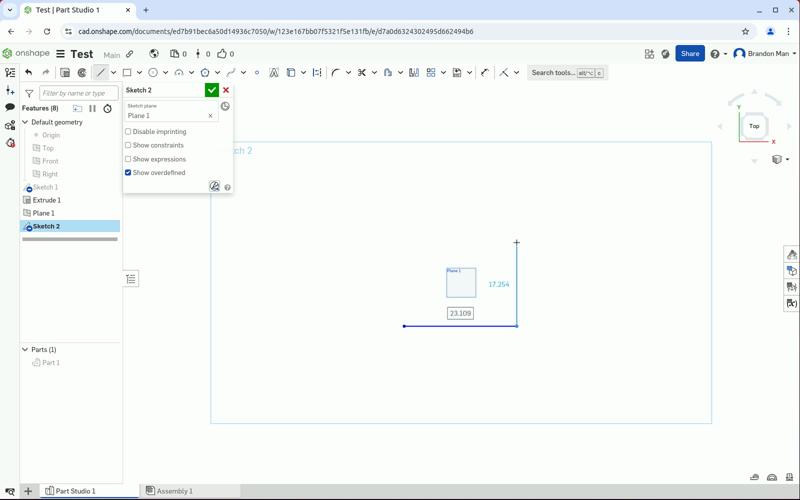
key_down(shift)
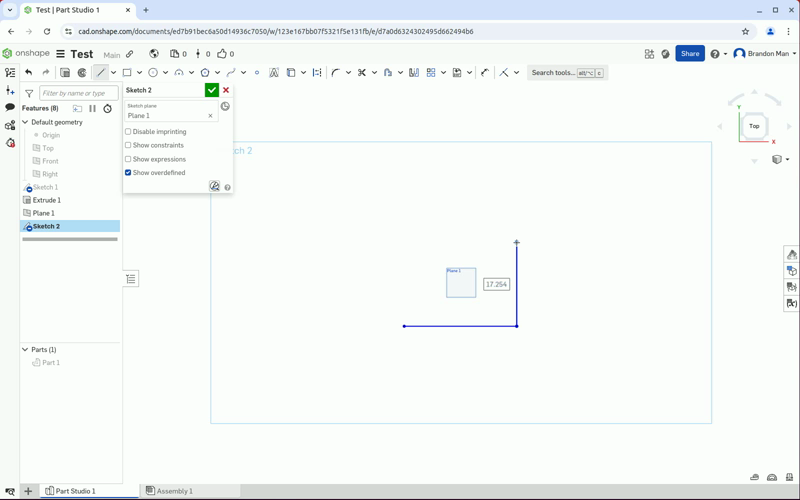
mouse_move(404, 242)
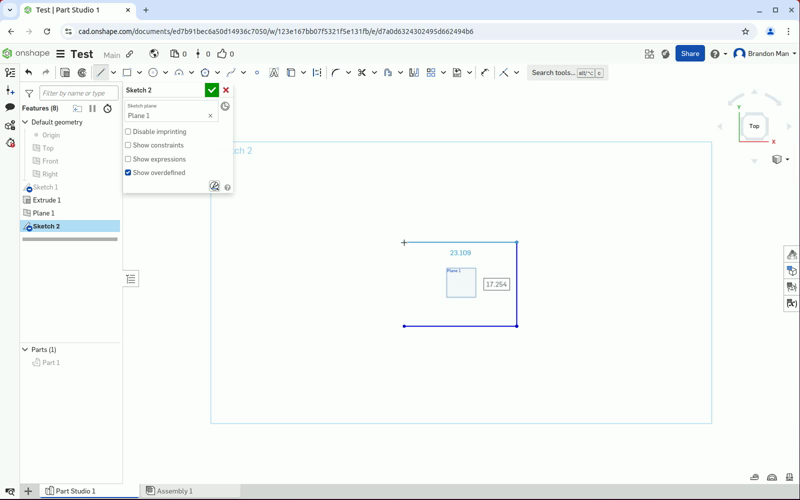
click(404, 242)
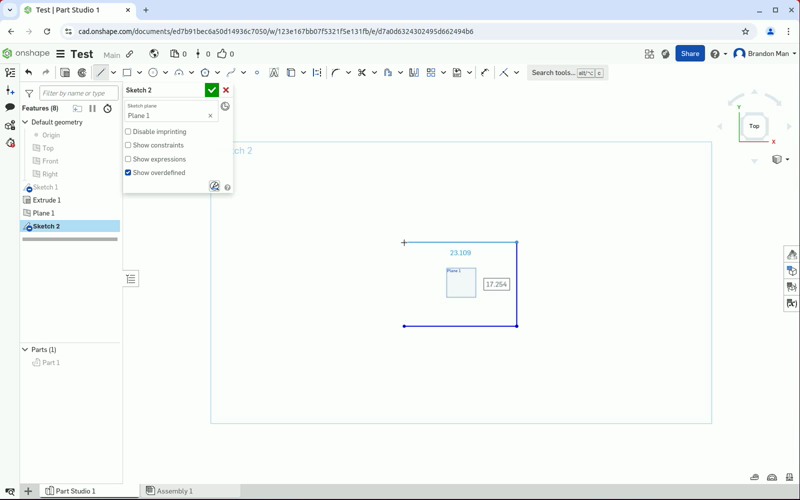
key_up(shift)
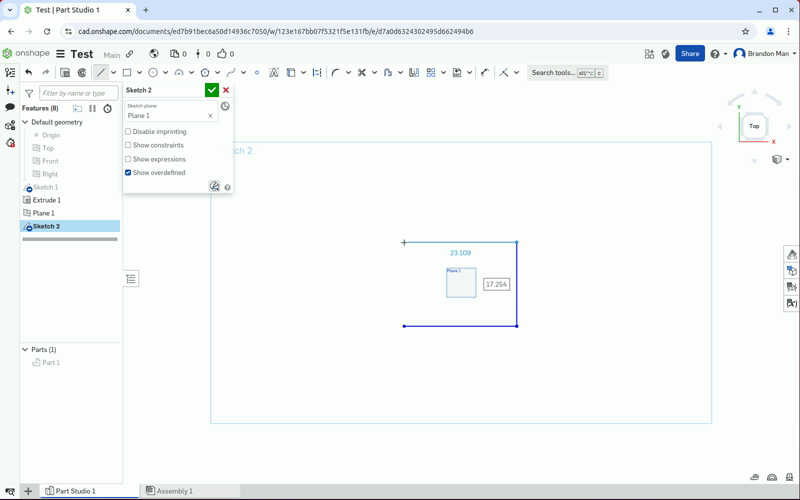
key_down(shift)
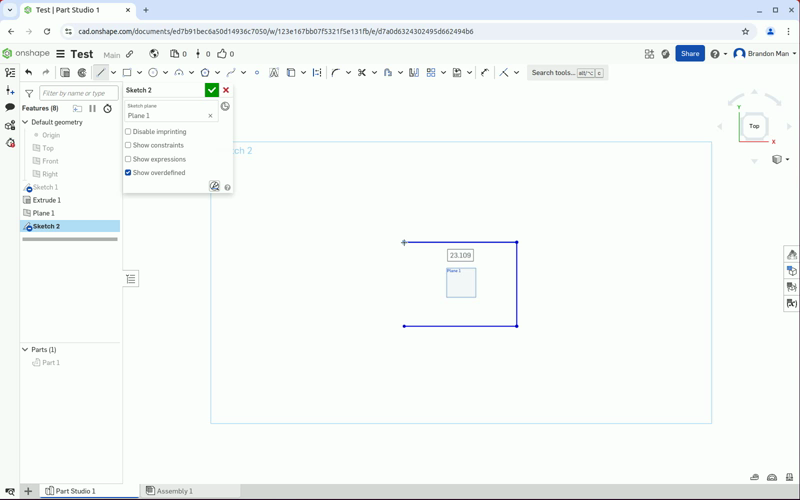
mouse_move(404, 326)
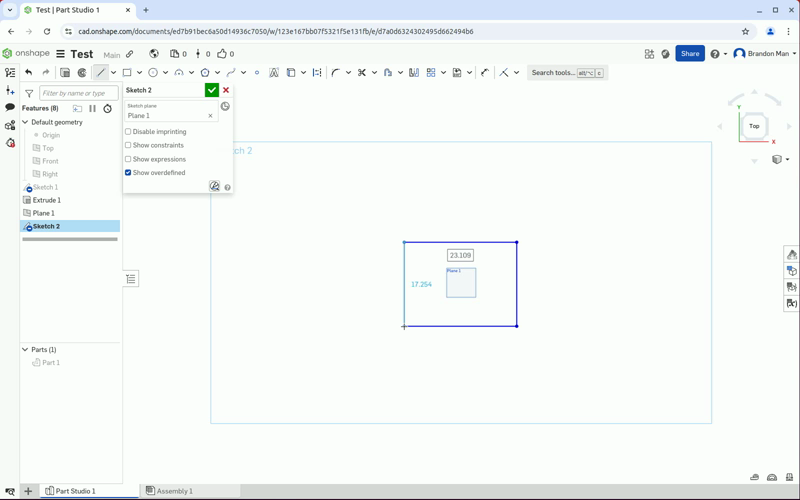
key_up(shift)
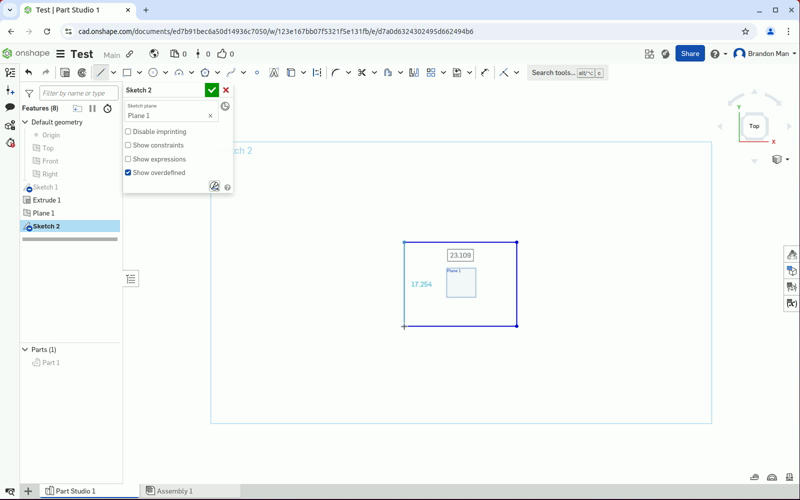
click(404, 326)
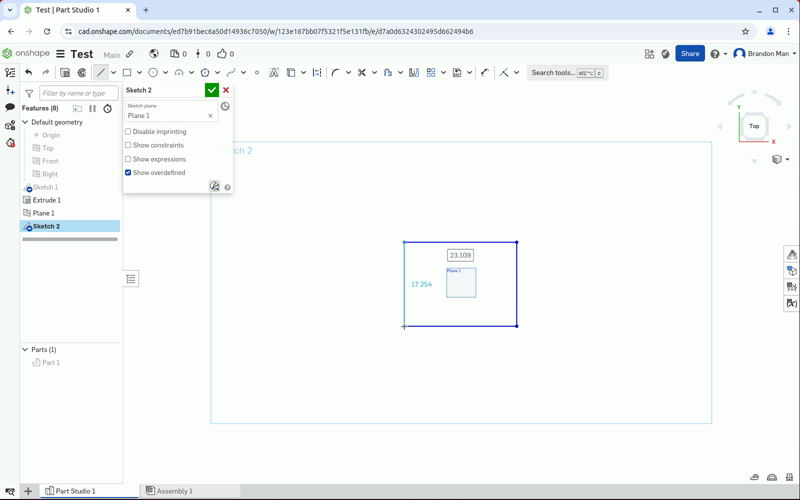
key(esc)
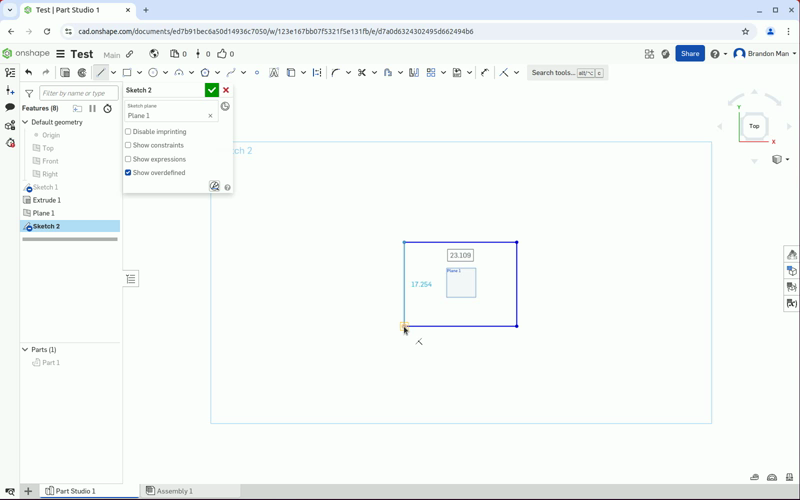
mouse_move(449, 259)
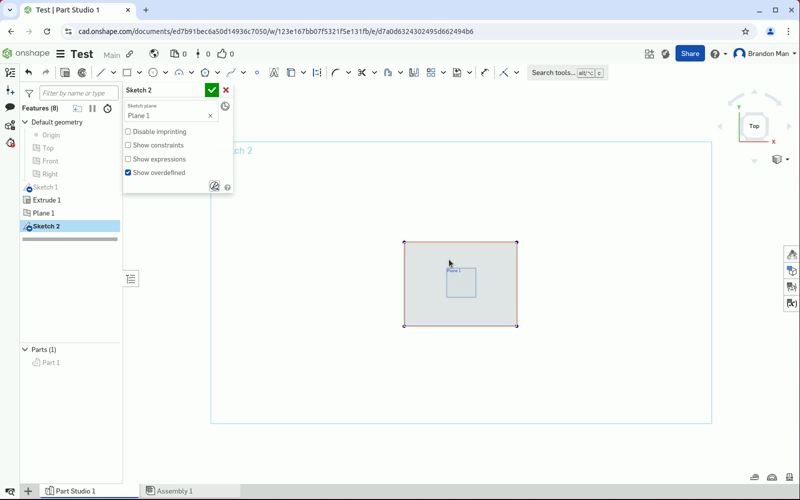
click(449, 259)
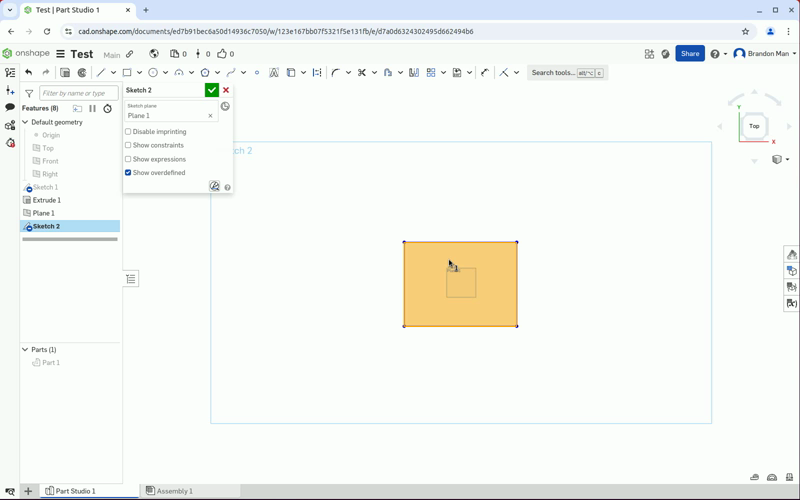
mouse_move(73, 352)
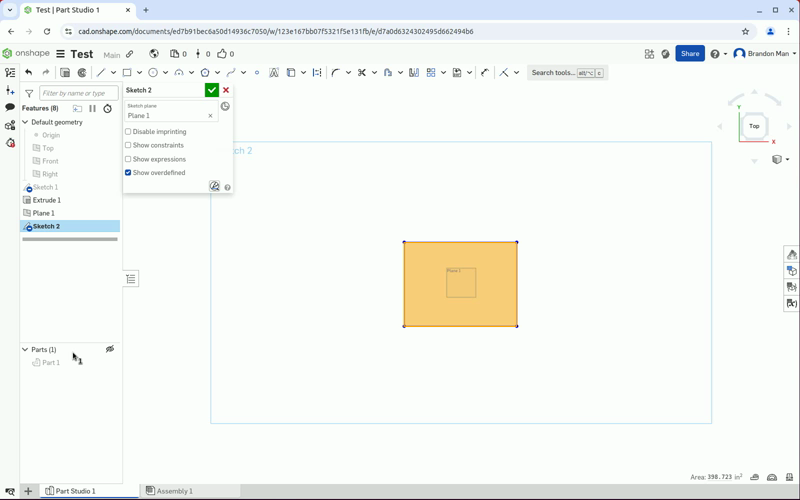
key(shift+y)
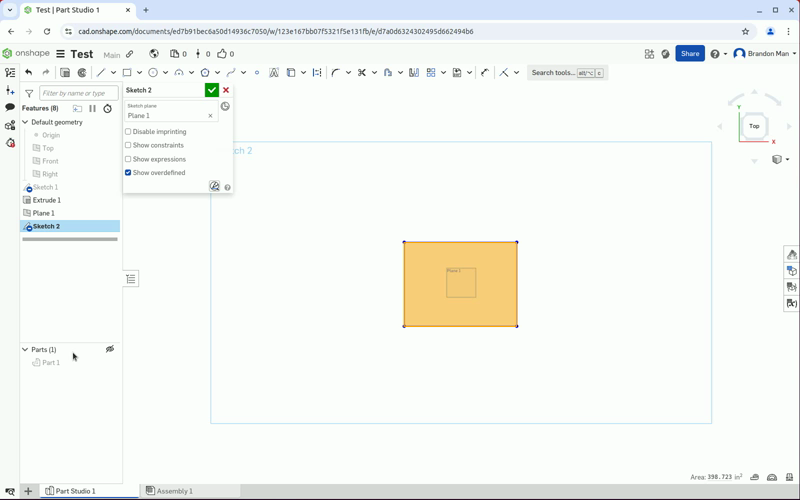
key(shift+e)
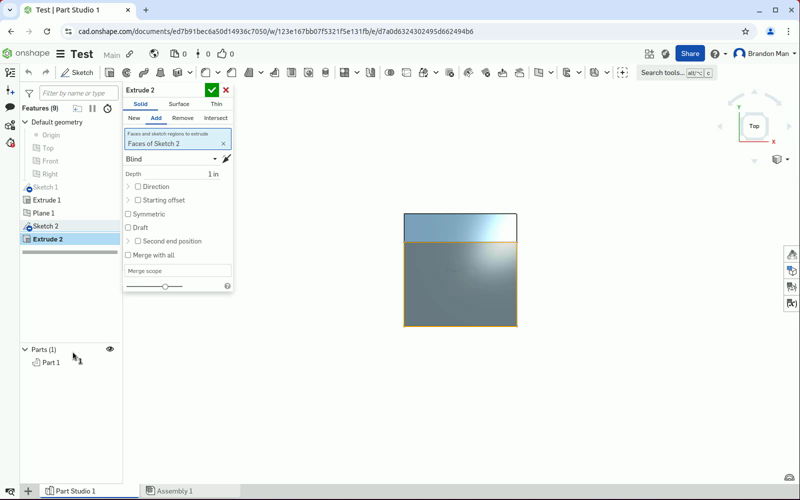
mouse_move(143, 106)
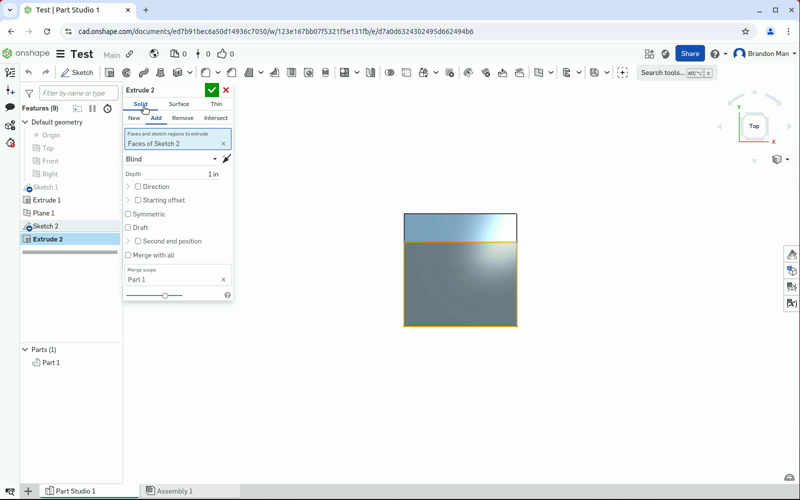
click(143, 106)
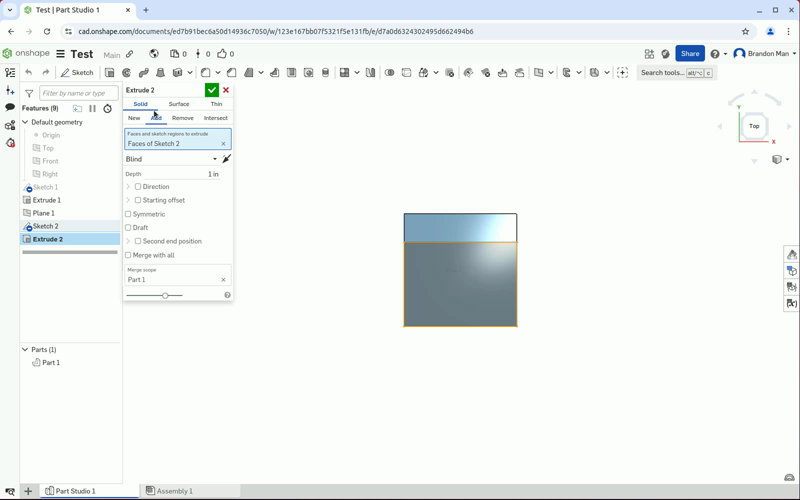
mouse_move(186, 120)
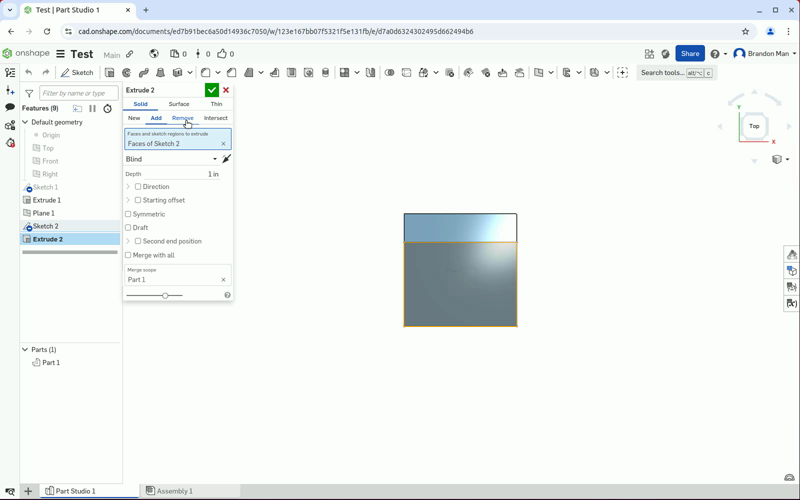
click(186, 120)
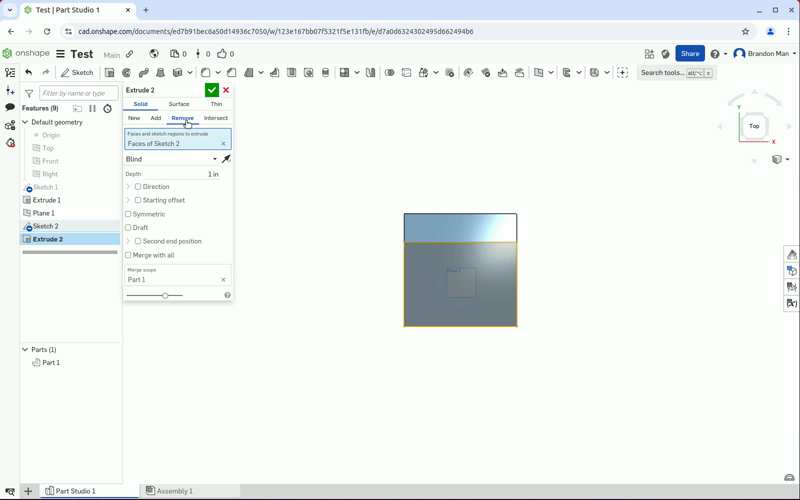
key(tab, 4)
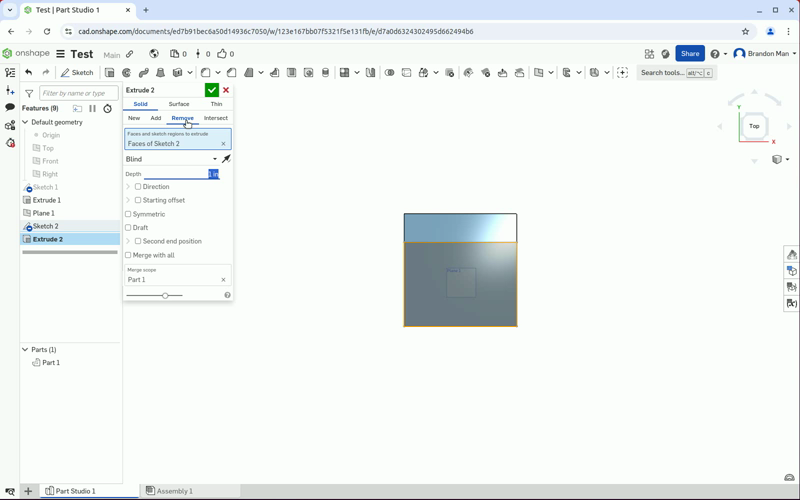
text(17.331)
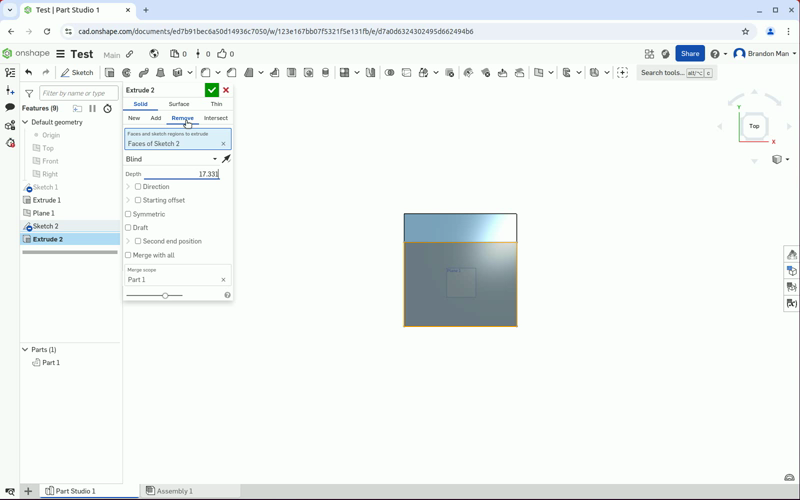
key(tab, 6)
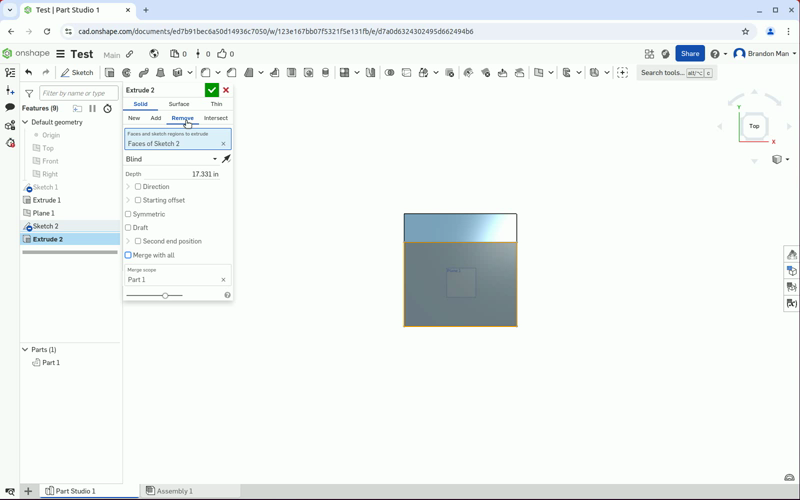
key(space)
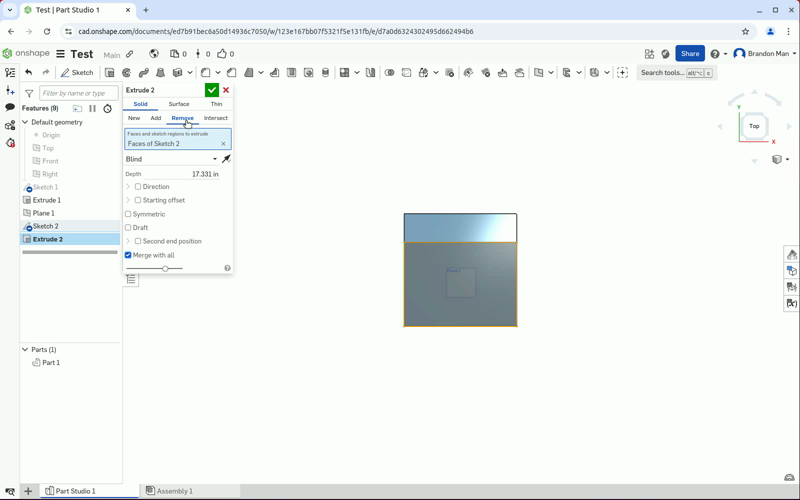
key(enter)
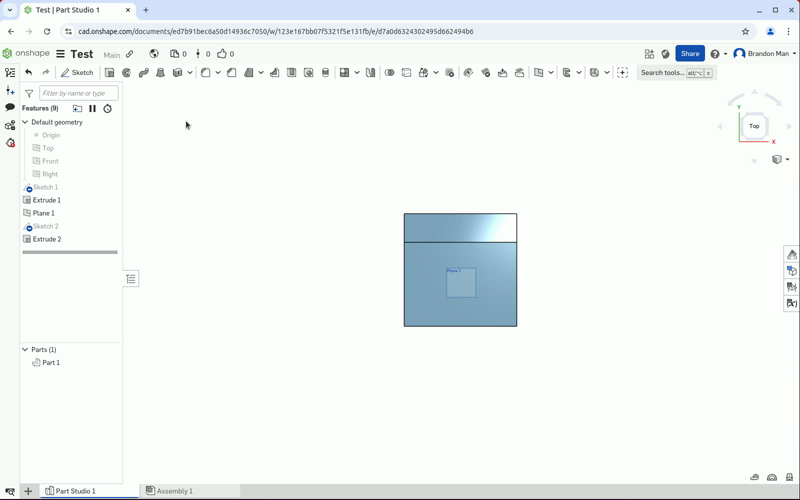
key(shift+h)
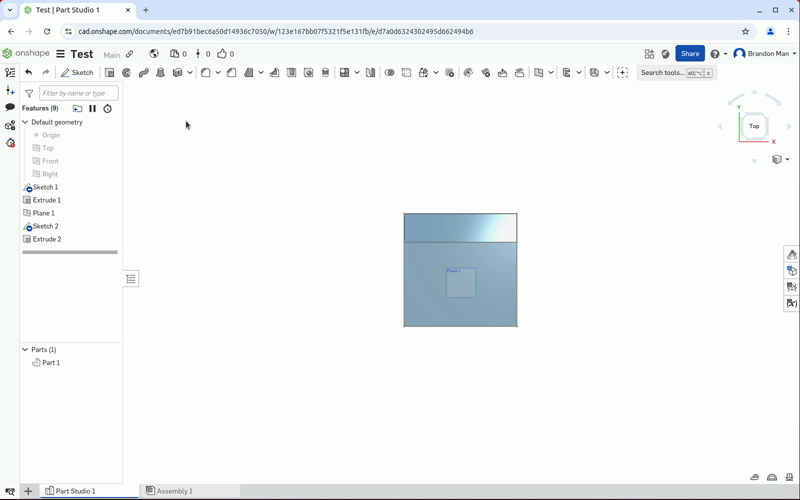
key(shift+h)
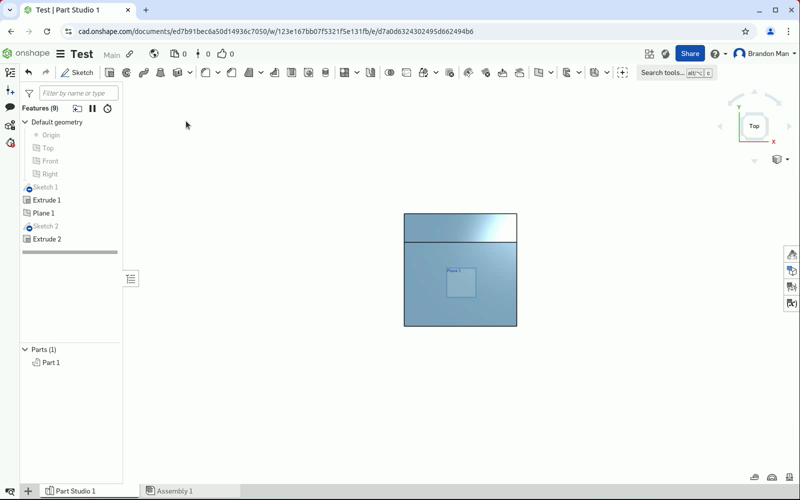
mouse_move(73, 189)
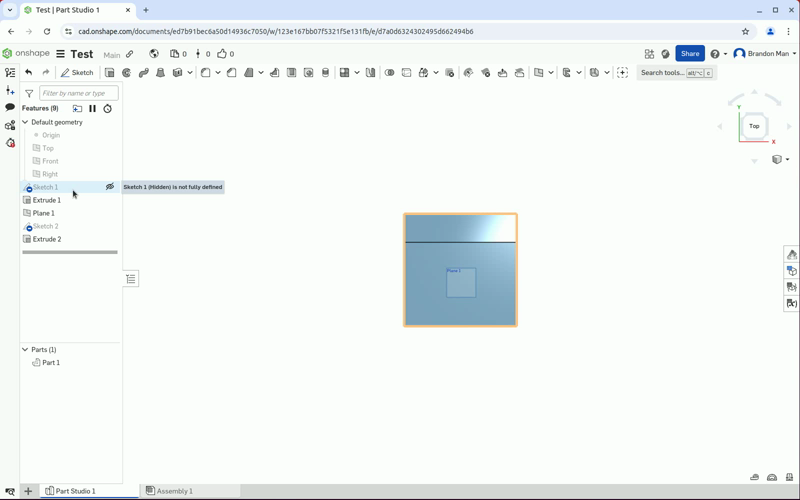
click(73, 189)
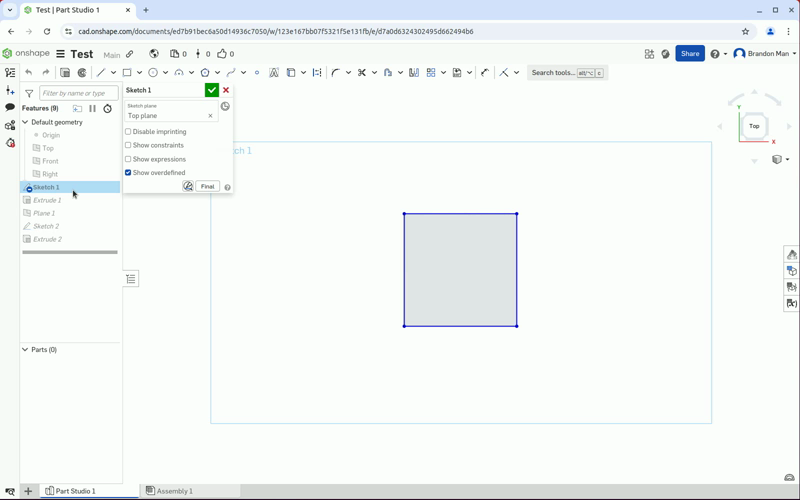
mouse_move(229, 92)
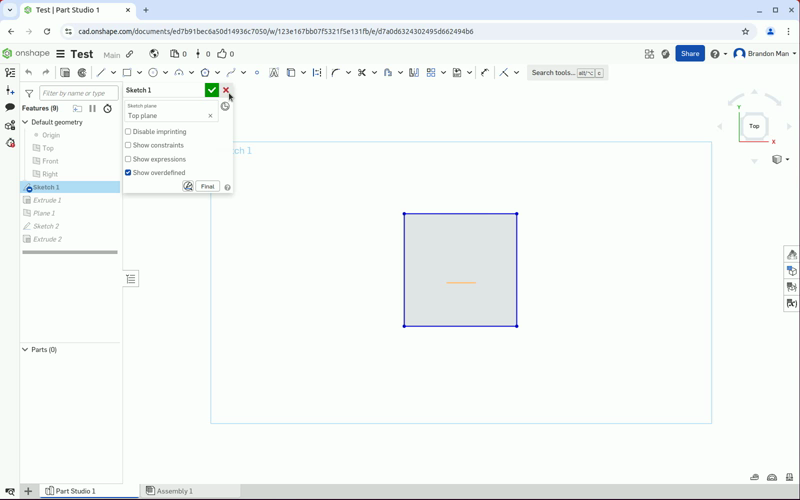
click(229, 92)
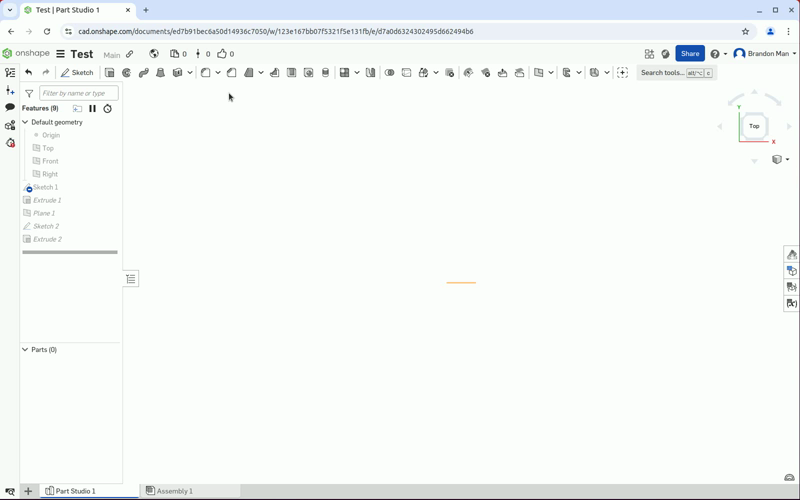
key(shift+s)
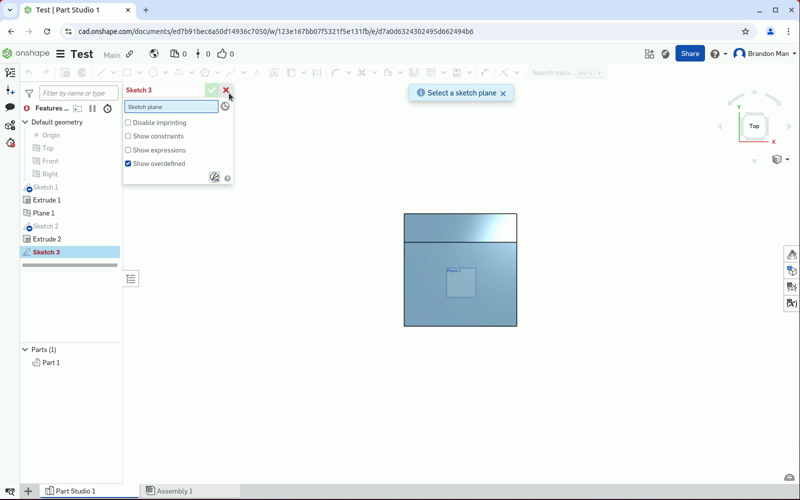
mouse_move(73, 215)
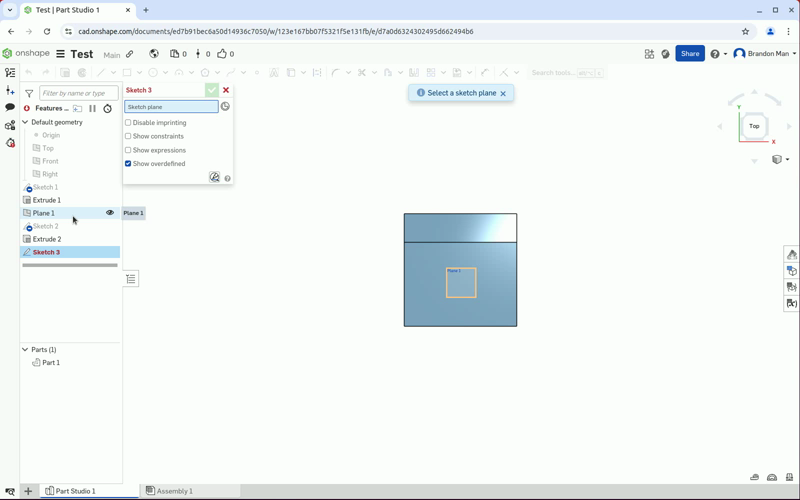
click(73, 215)
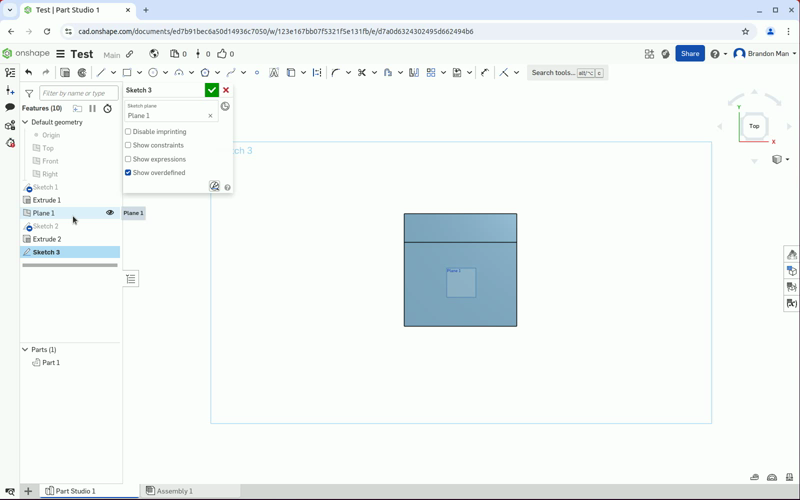
mouse_move(73, 352)
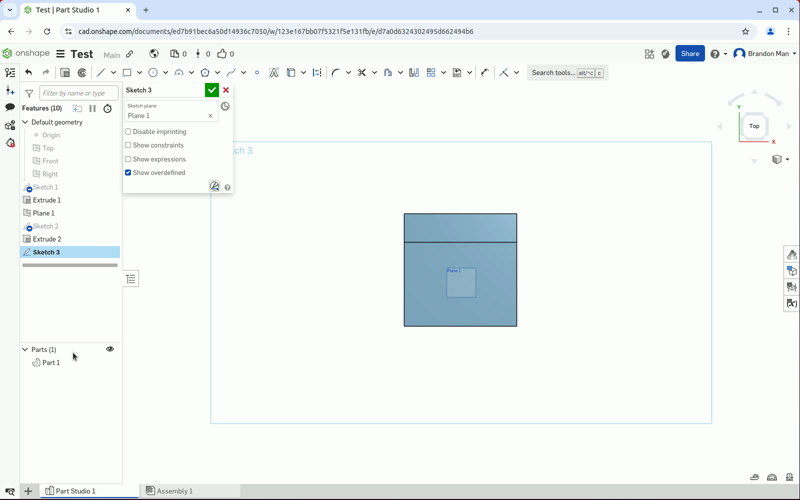
key(y)
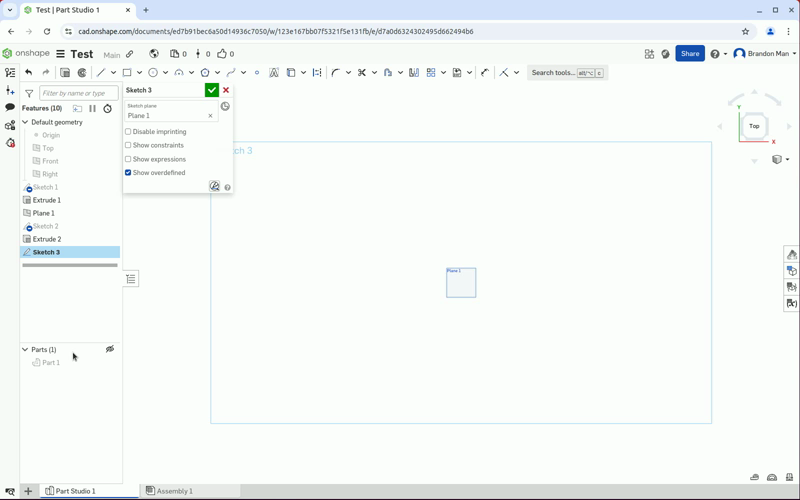
key(l)
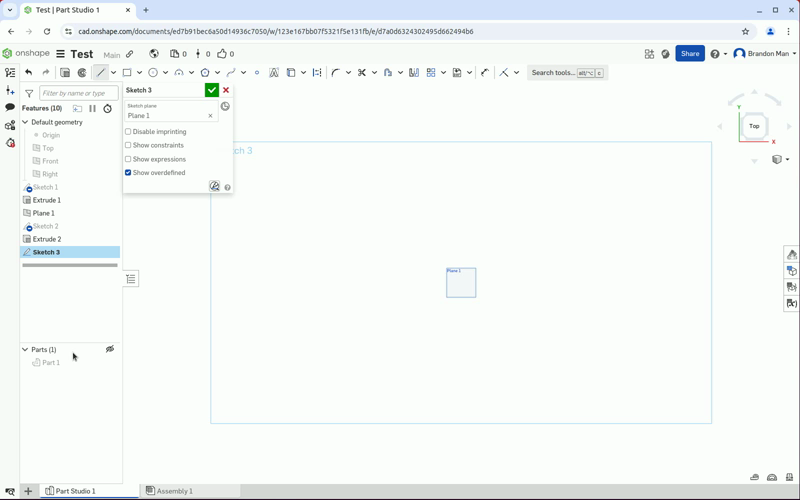
key_down(shift)
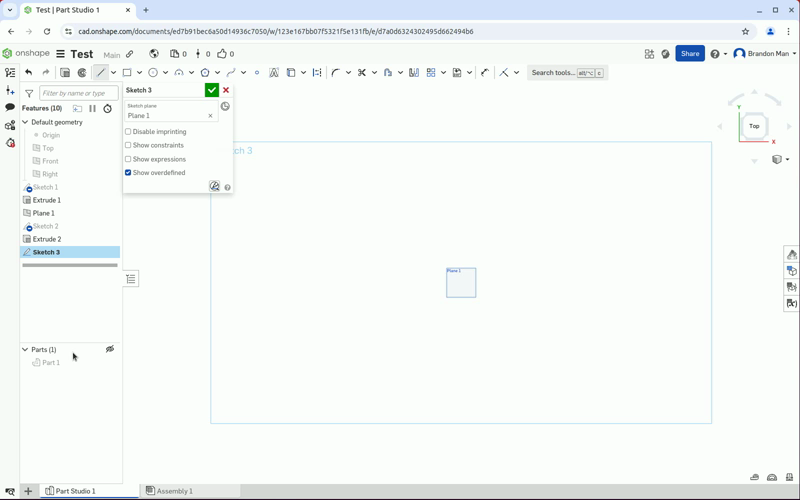
mouse_move(432, 241)
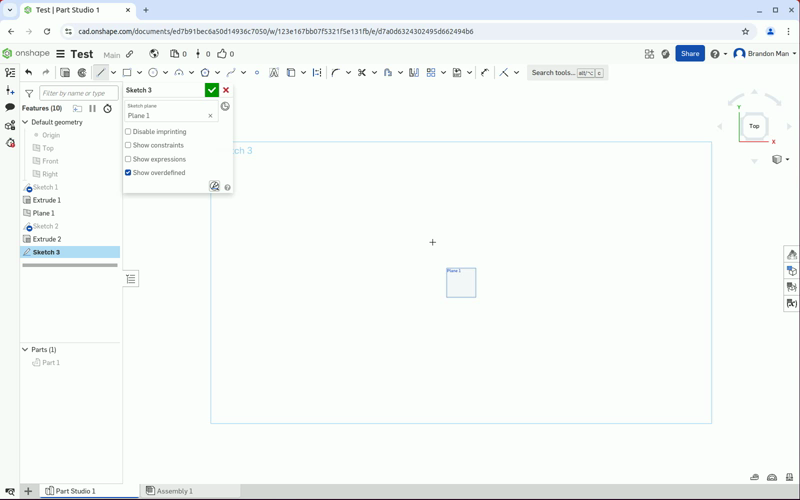
click(432, 241)
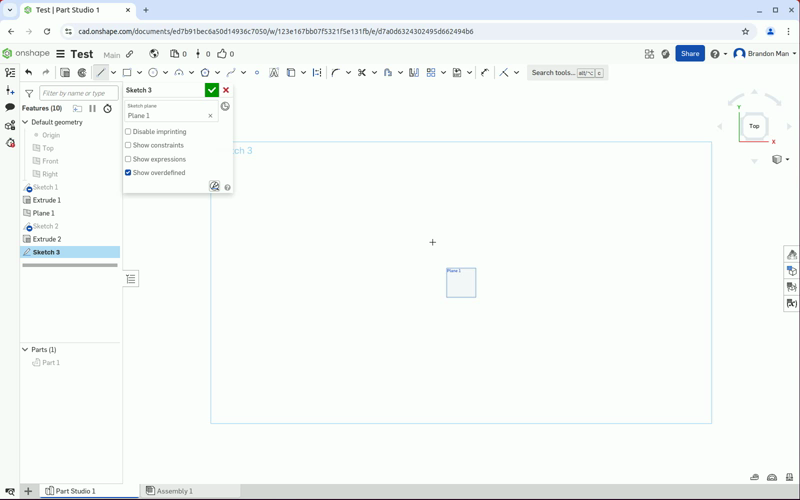
key_up(shift)
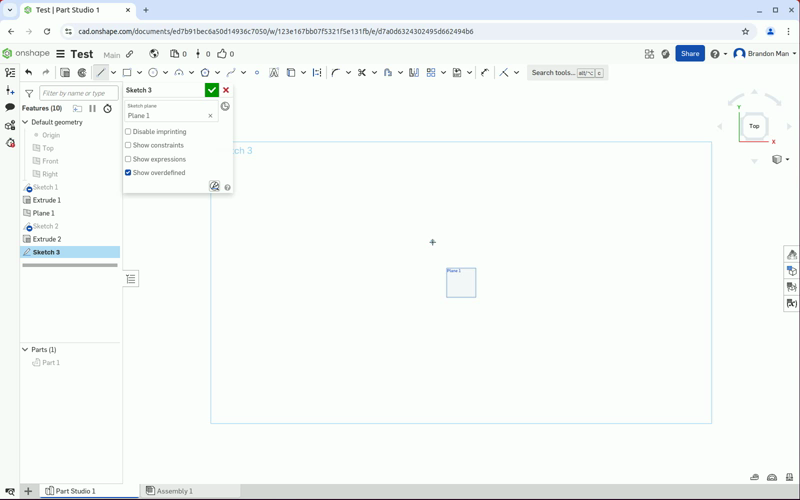
key_down(shift)
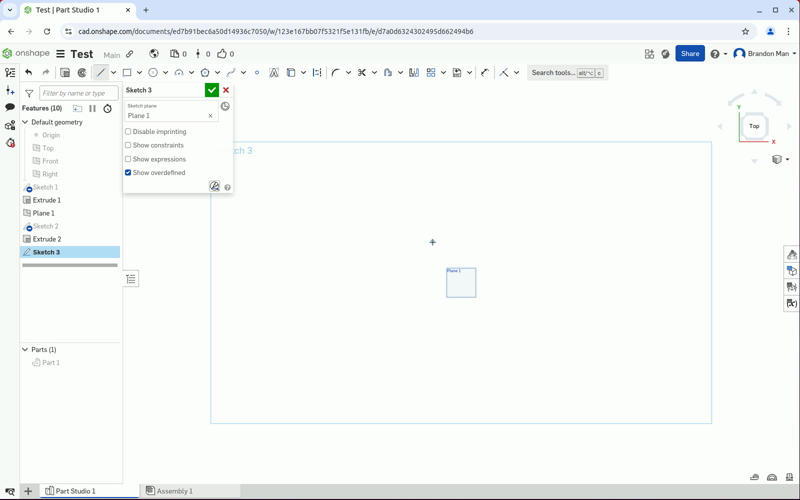
mouse_move(462, 241)
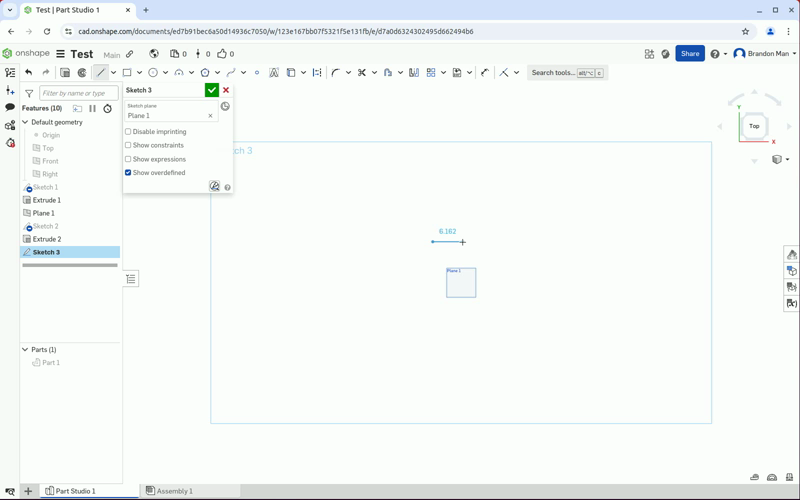
mouse_move(489, 241)
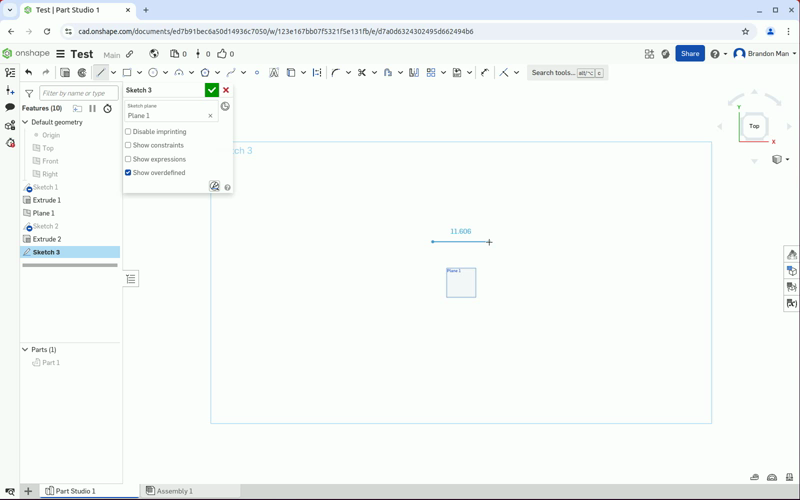
click(489, 241)
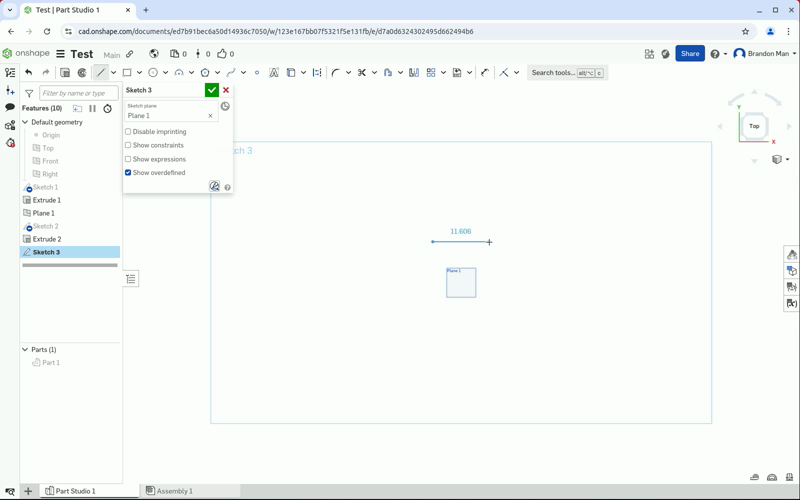
key_up(shift)
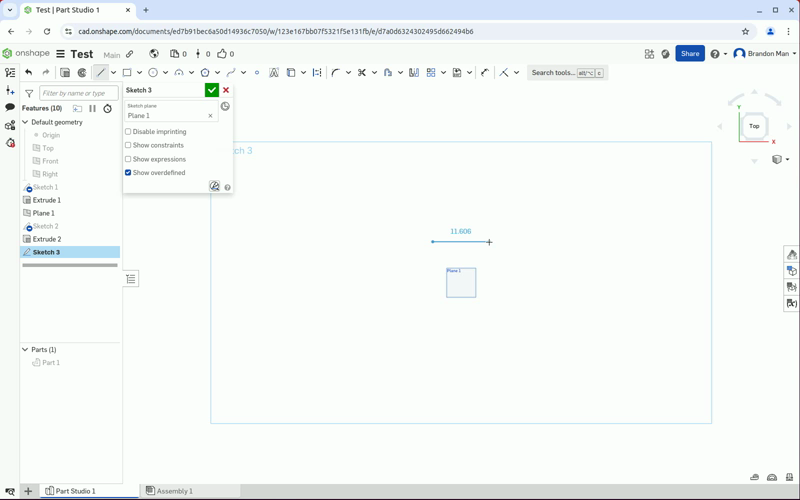
key_down(shift)
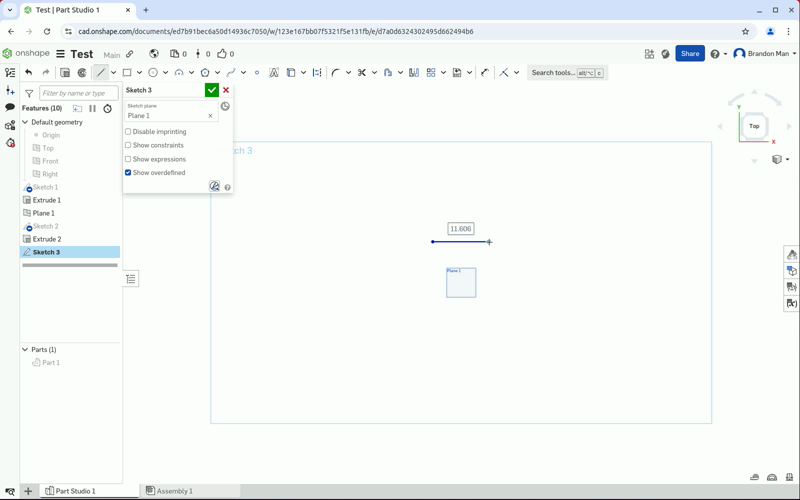
mouse_move(519, 241)
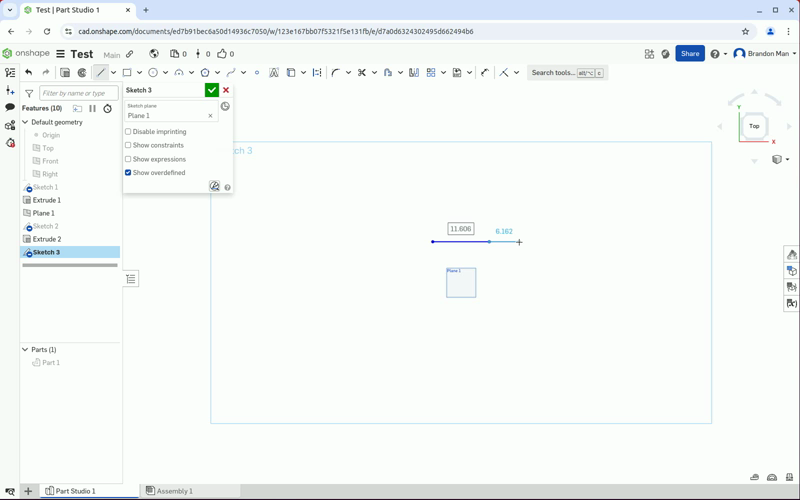
mouse_move(489, 227)
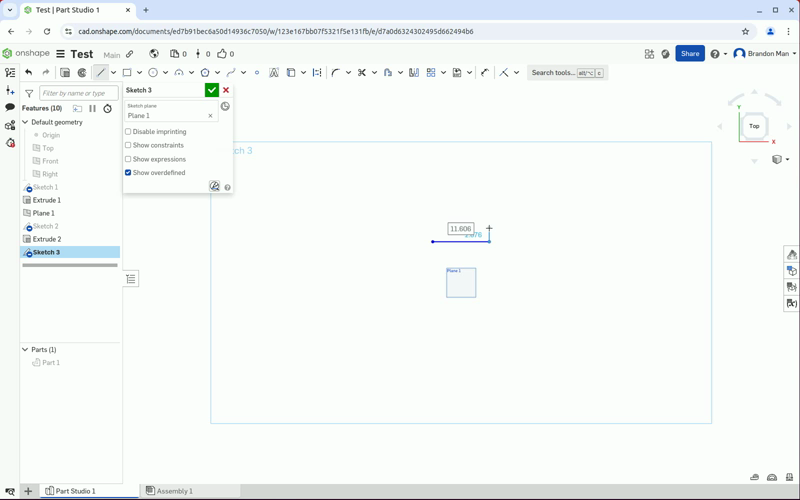
click(489, 227)
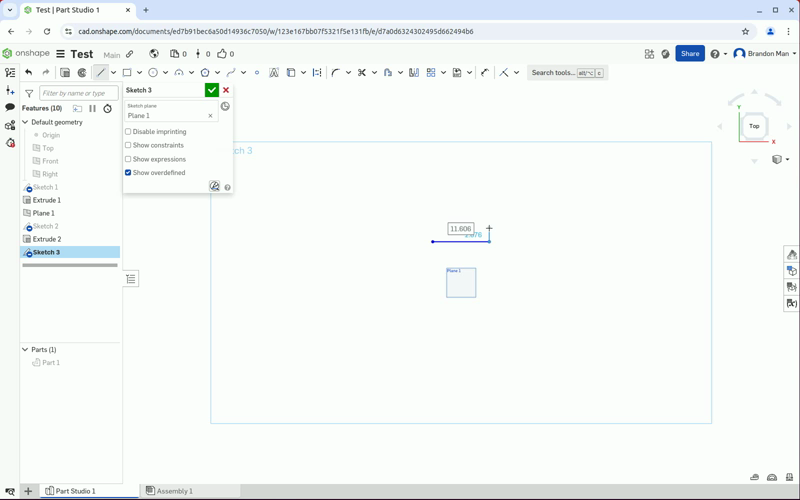
key_up(shift)
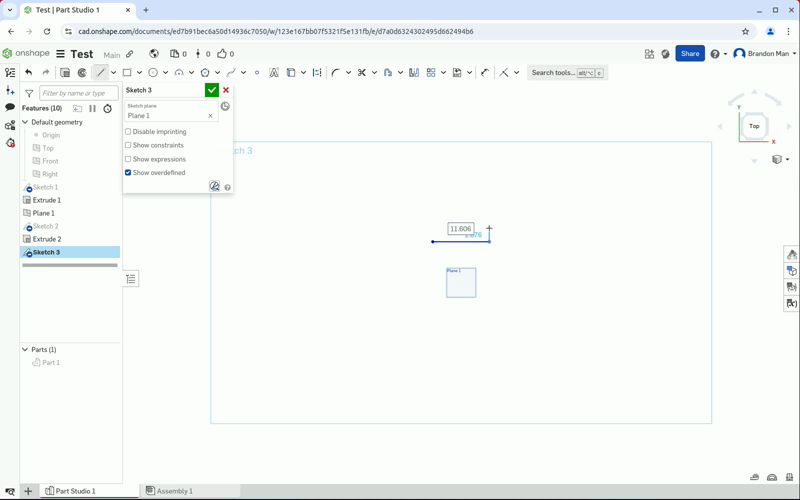
key_down(shift)
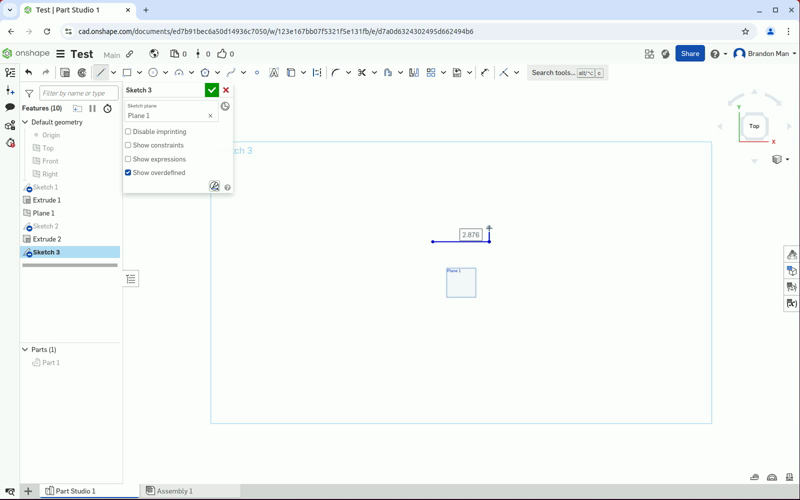
mouse_move(519, 227)
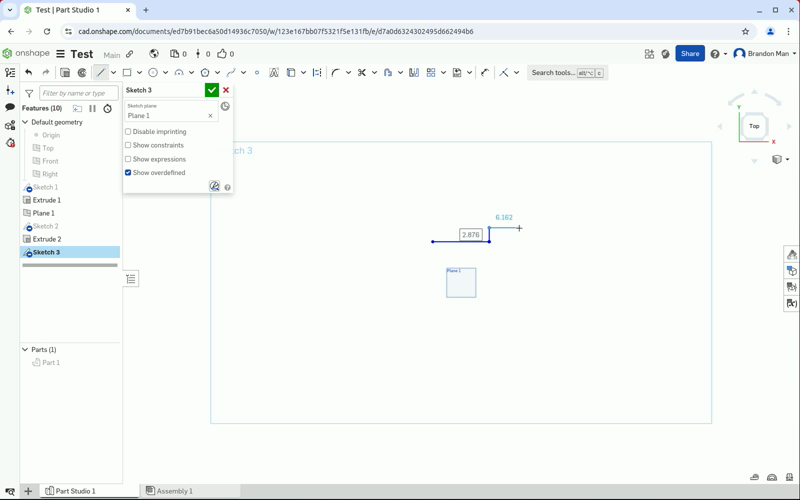
mouse_move(432, 227)
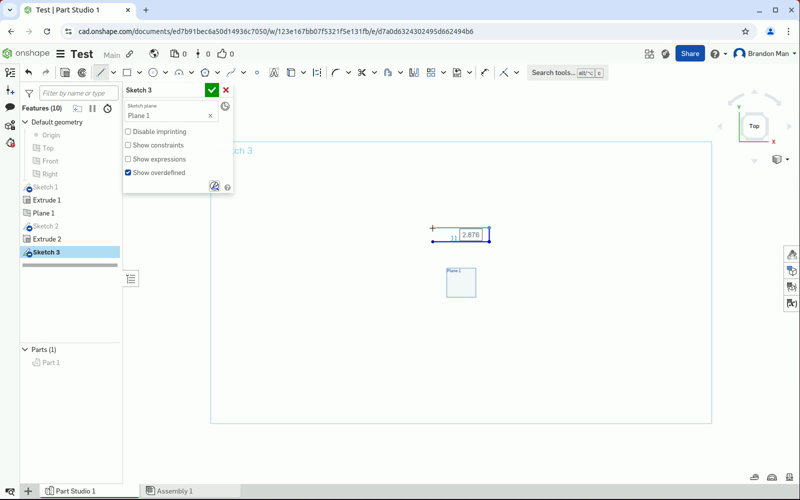
click(432, 227)
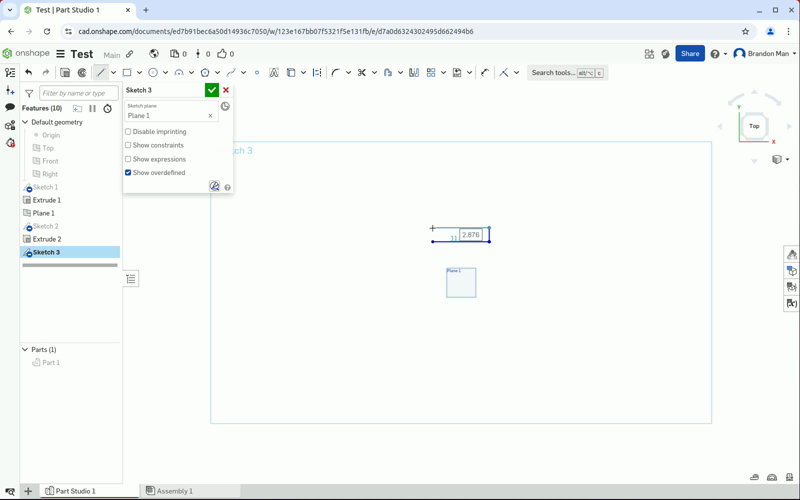
key_up(shift)
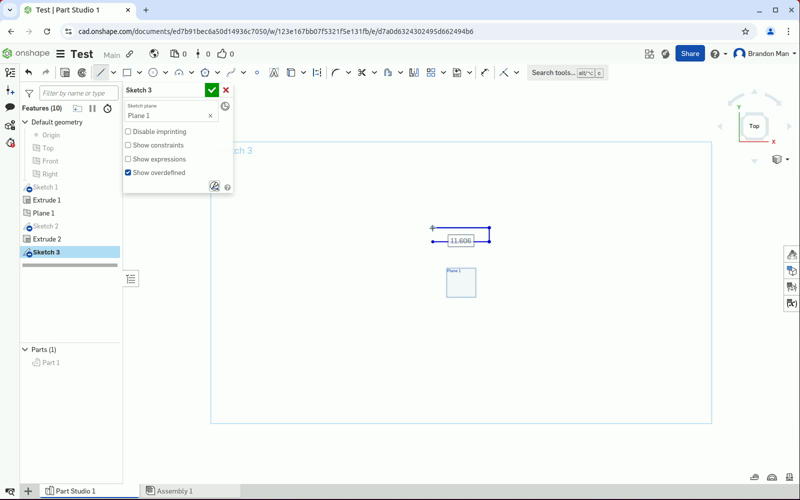
mouse_move(462, 227)
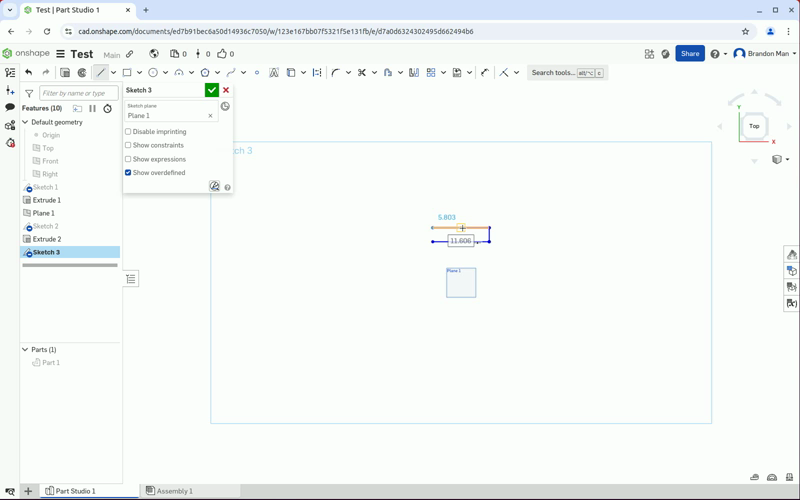
key_down(shift)
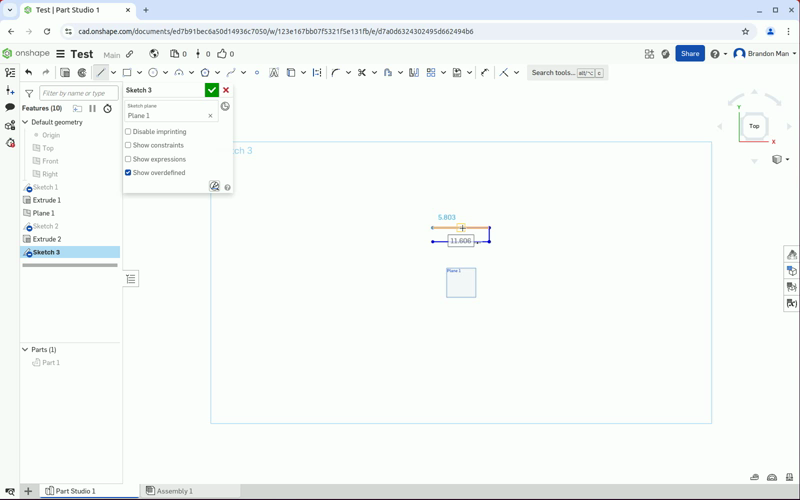
mouse_move(432, 241)
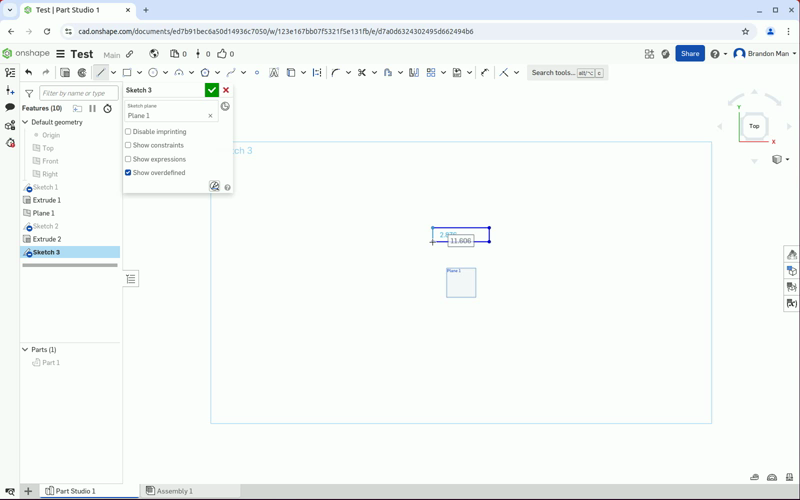
key_up(shift)
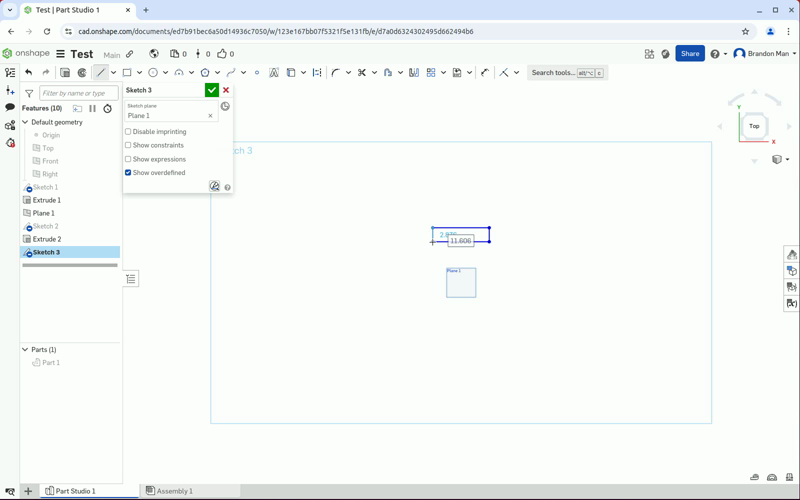
click(432, 241)
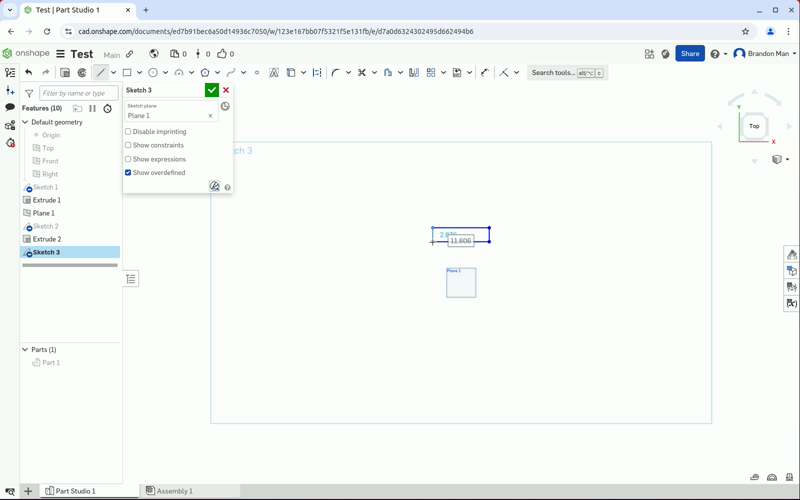
key(esc)
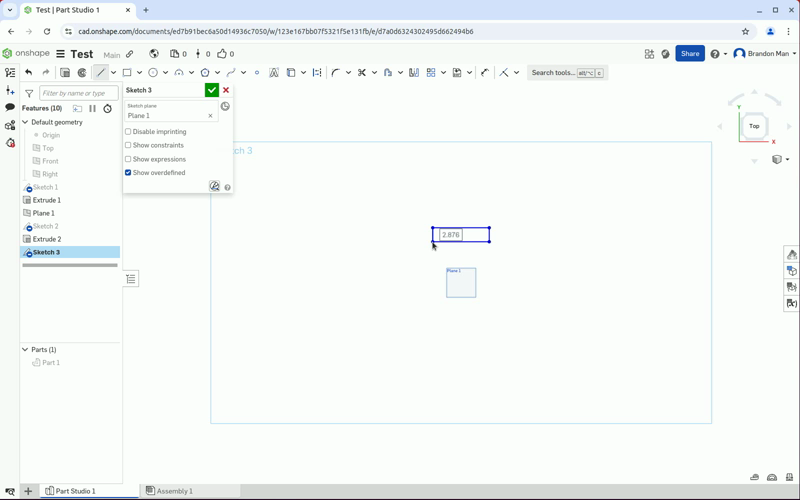
mouse_move(467, 239)
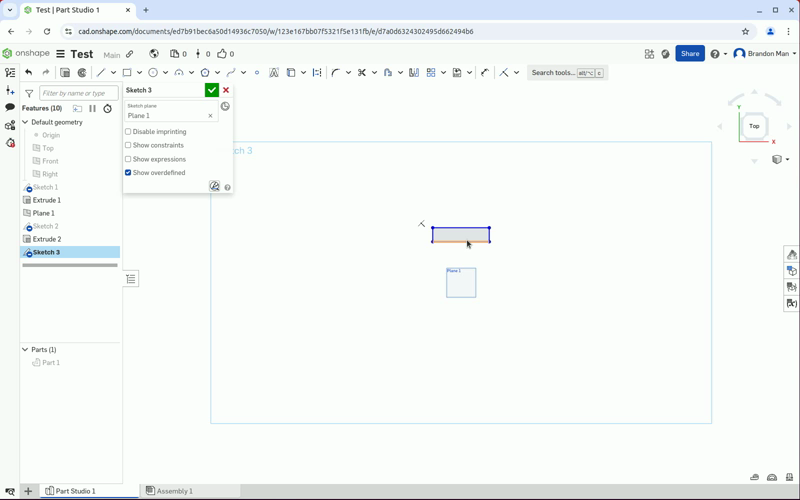
scroll(6)
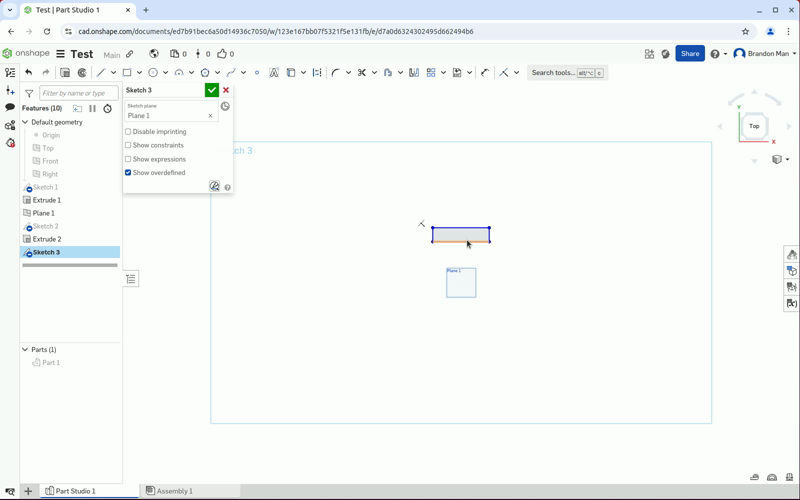
scroll(6)
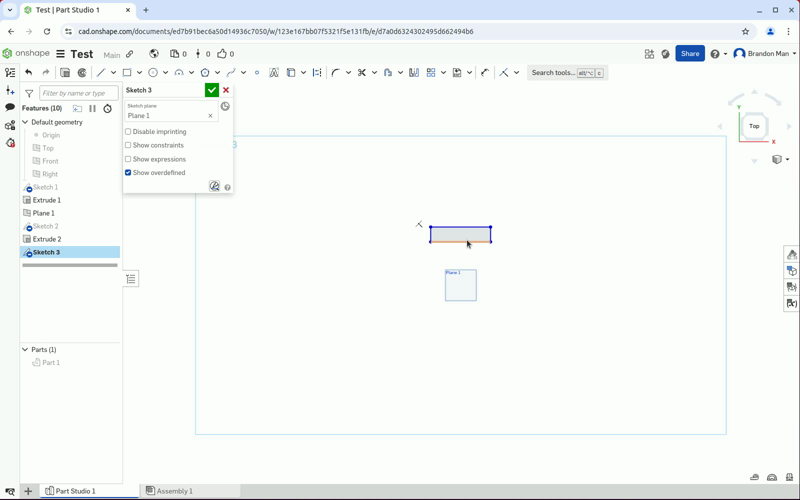
scroll(6)
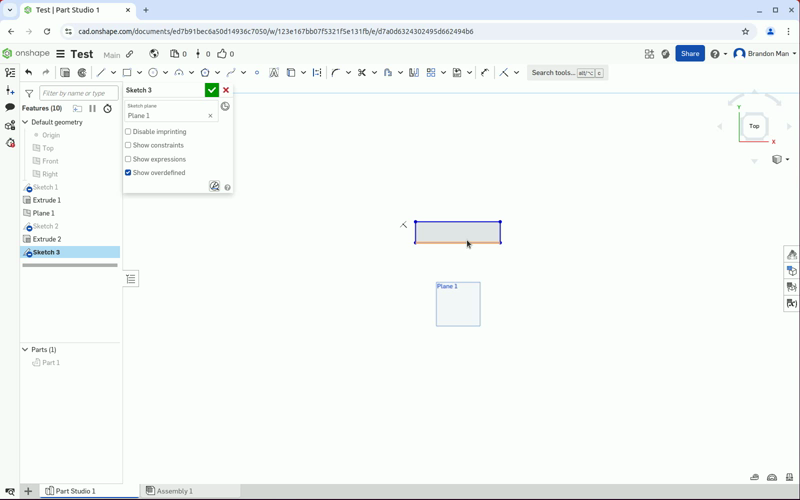
scroll(6)
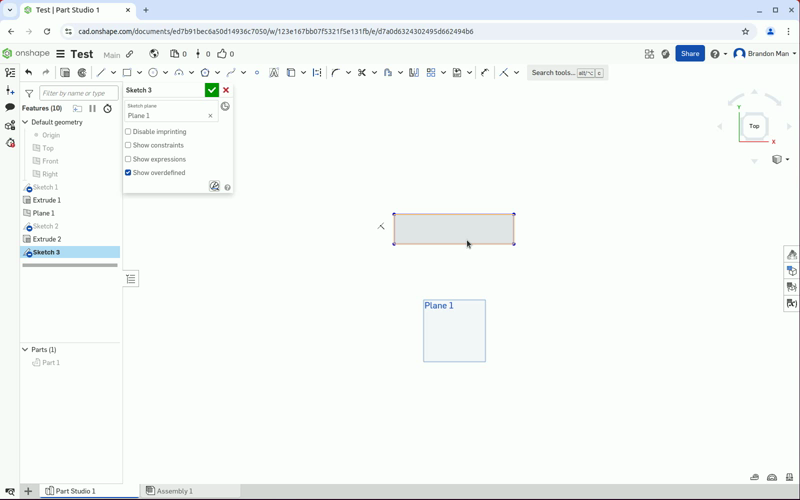
scroll(6)
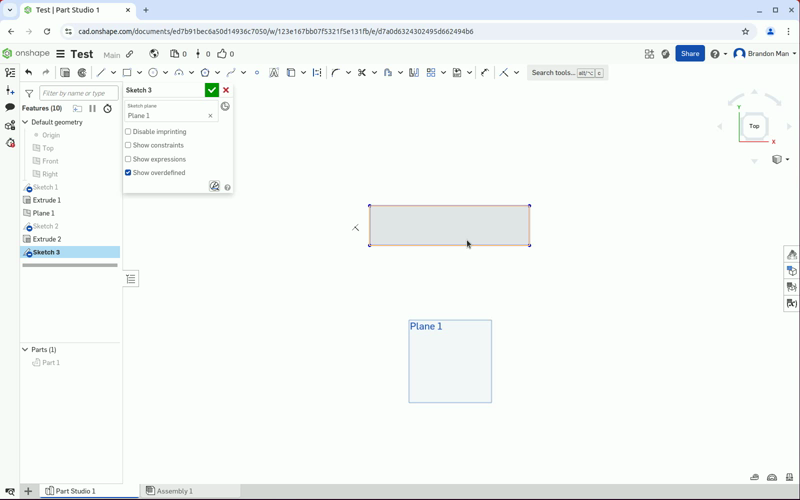
scroll(6)
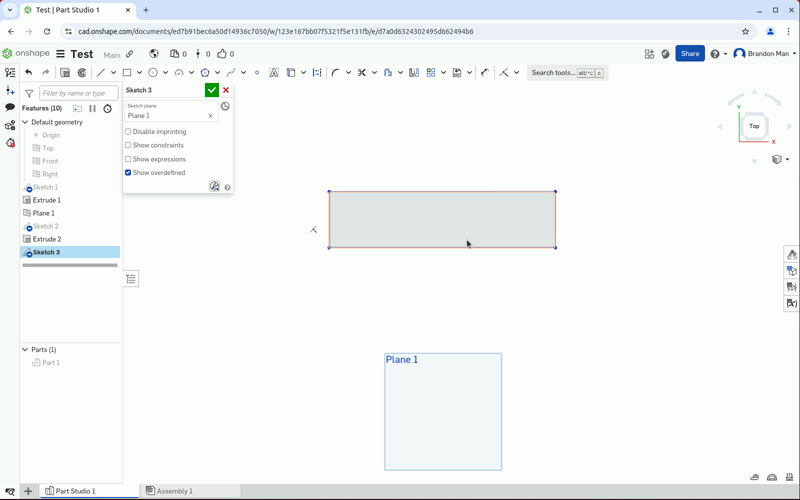
scroll(6)
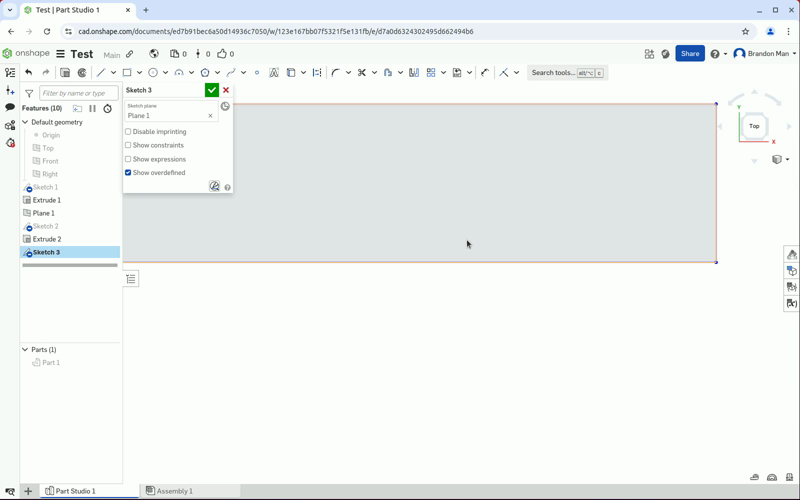
click(467, 239)
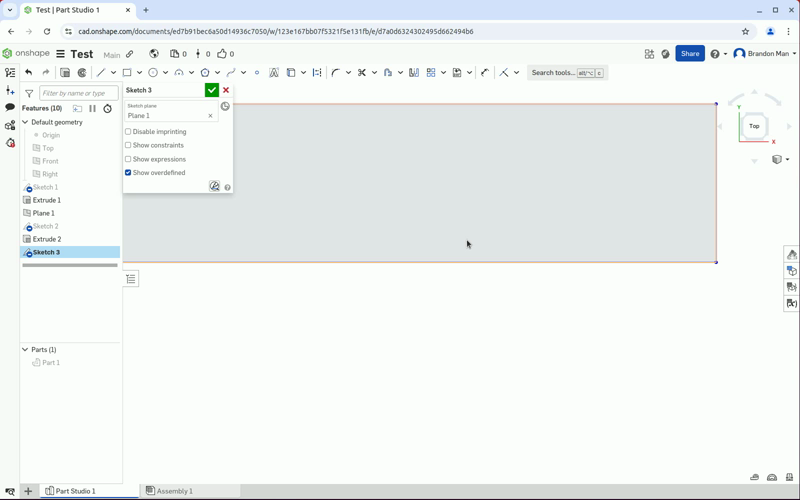
scroll(-6)
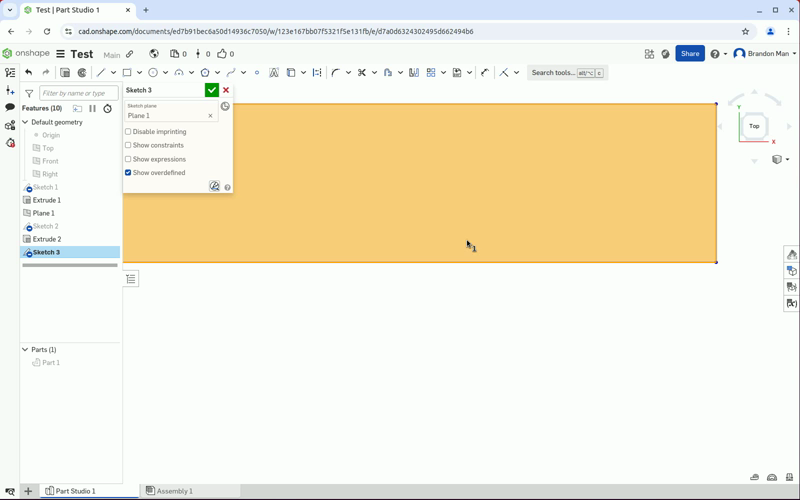
scroll(-6)
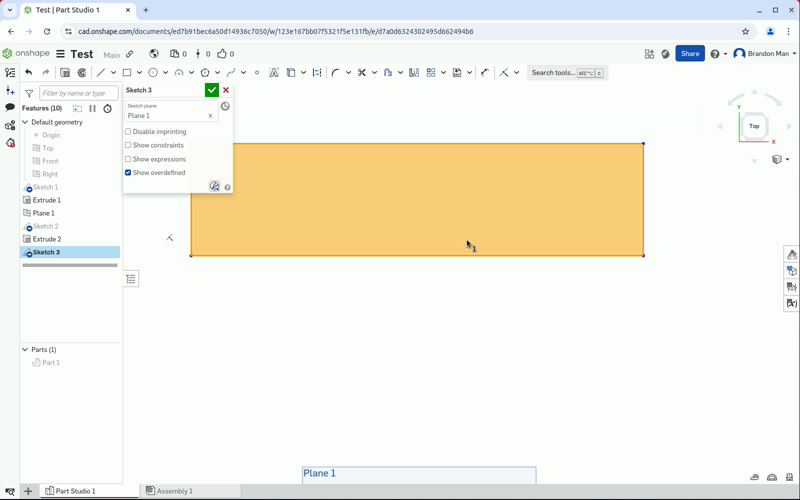
scroll(-6)
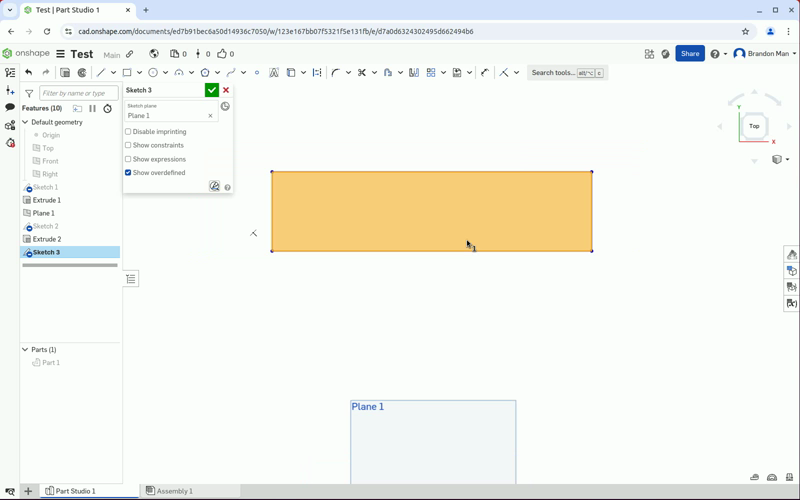
scroll(-6)
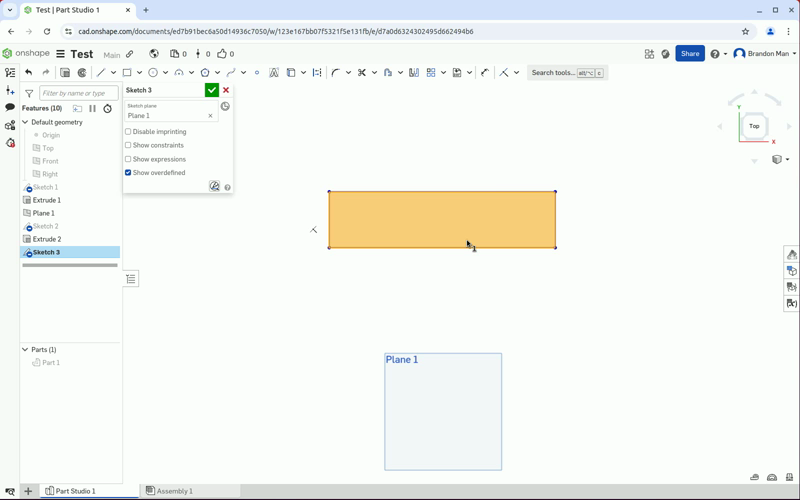
scroll(-6)
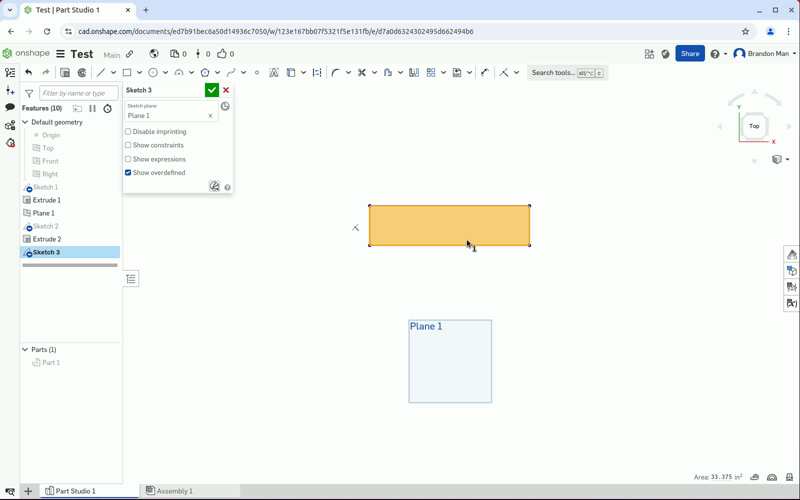
scroll(-6)
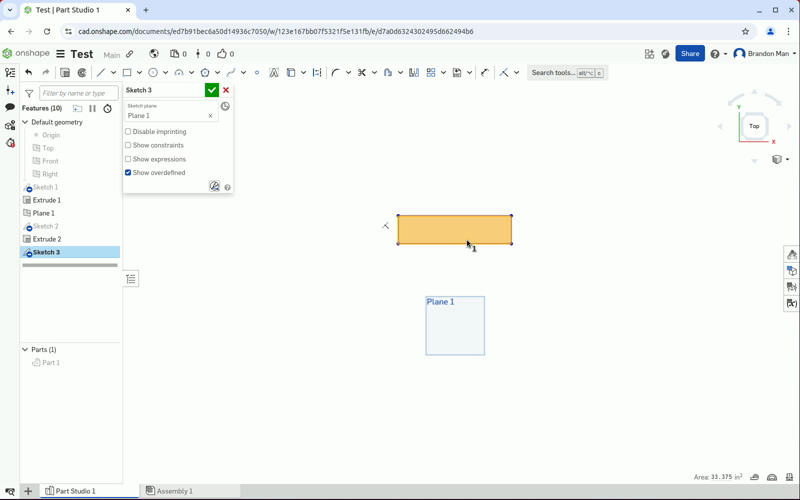
scroll(-6)
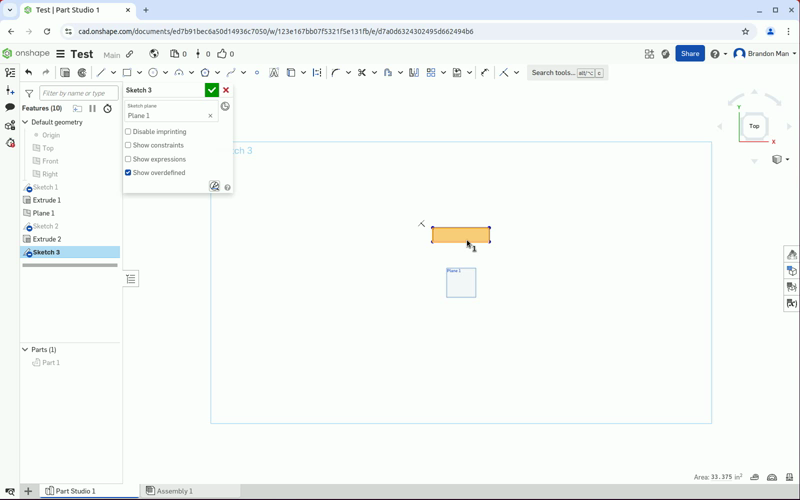
mouse_move(73, 352)
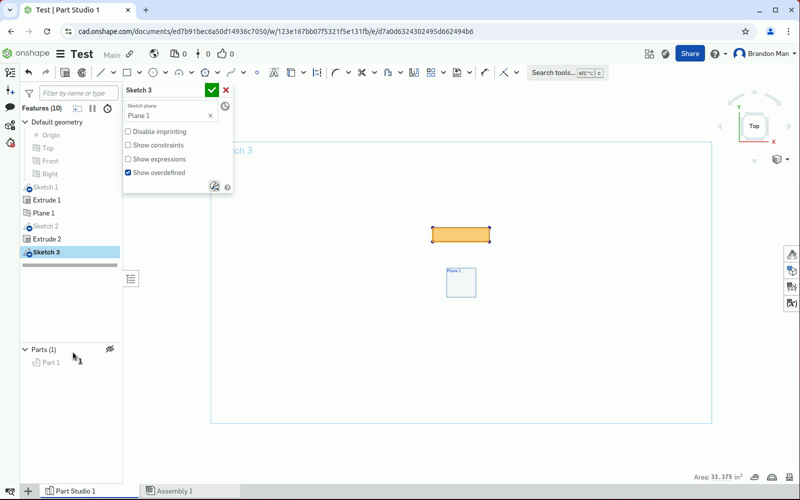
key(shift+y)
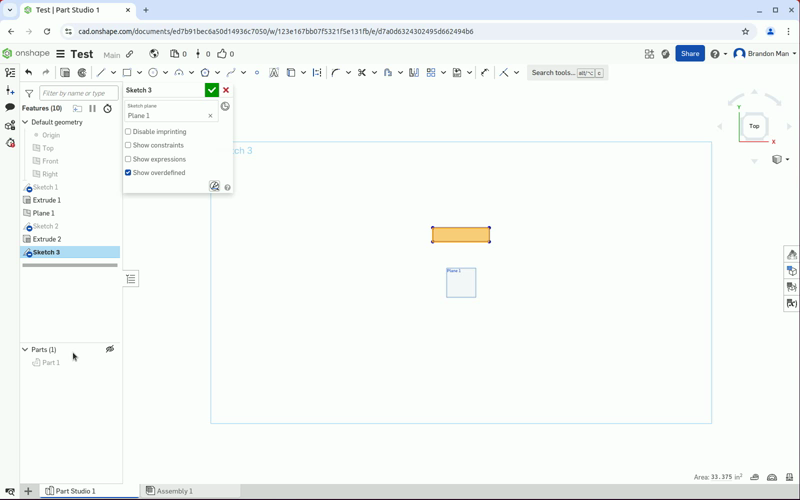
key(shift+e)
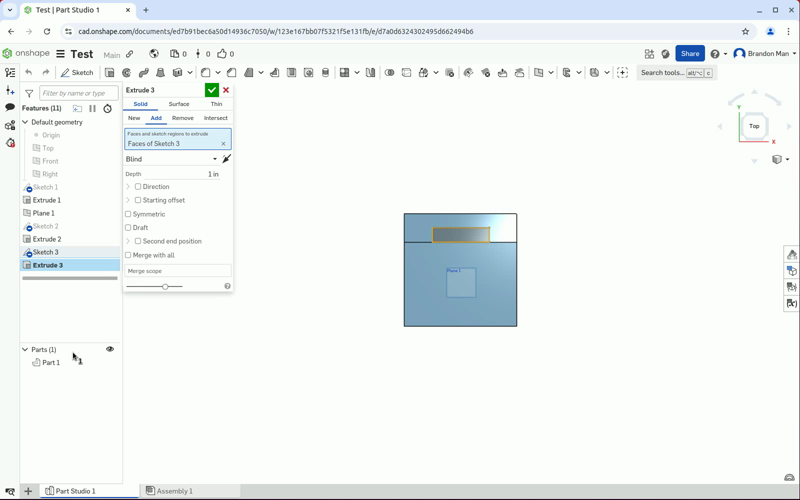
mouse_move(143, 106)
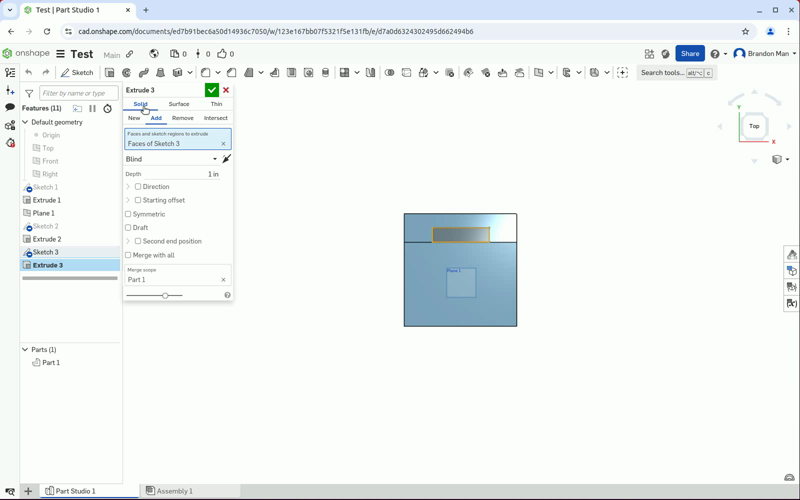
click(143, 106)
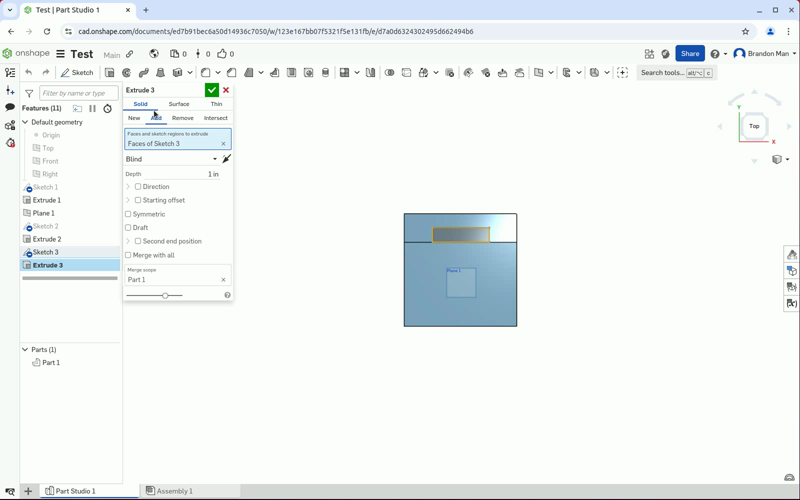
mouse_move(186, 120)
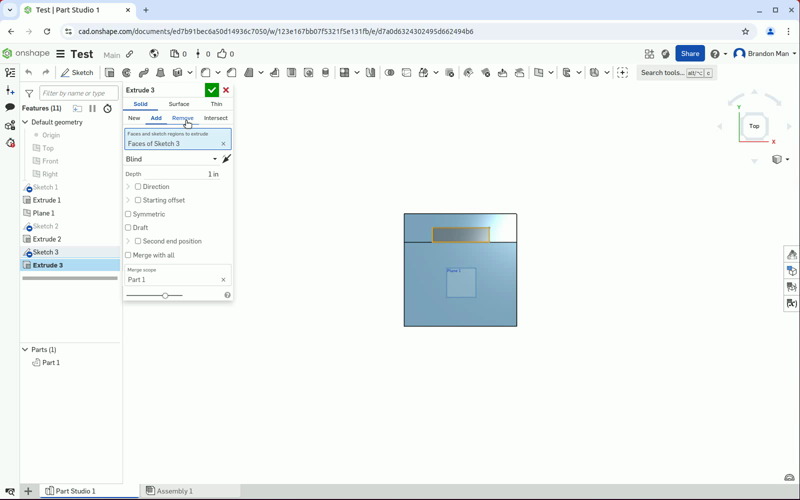
click(186, 120)
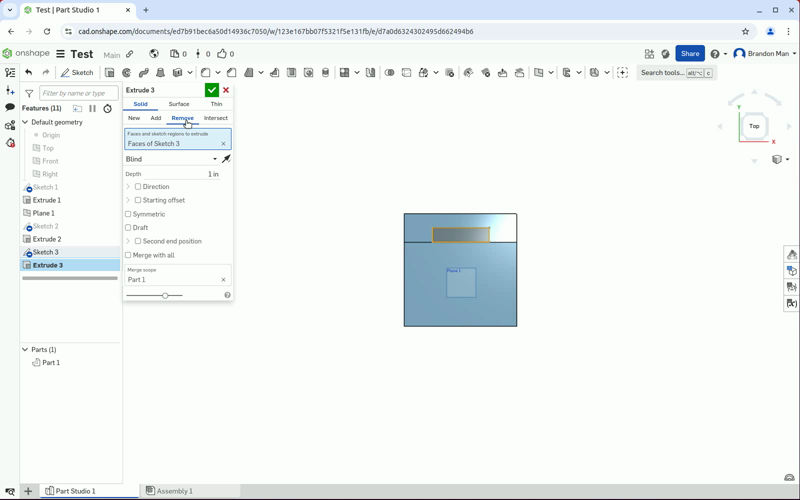
key(tab, 4)
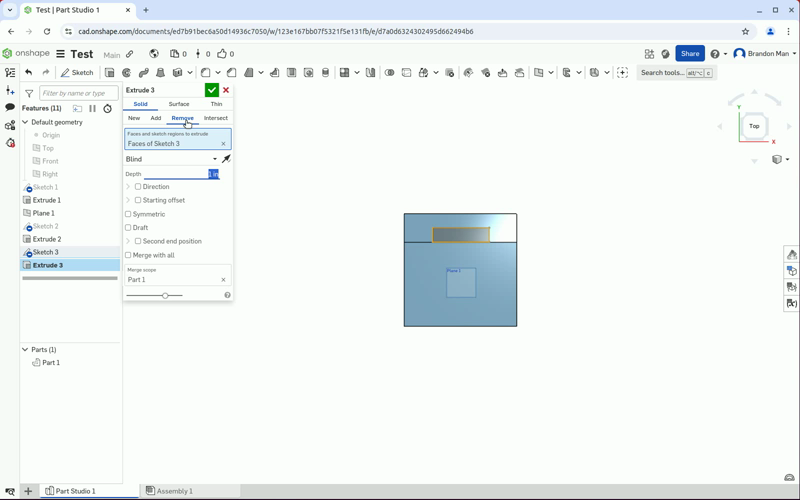
text(17.331)
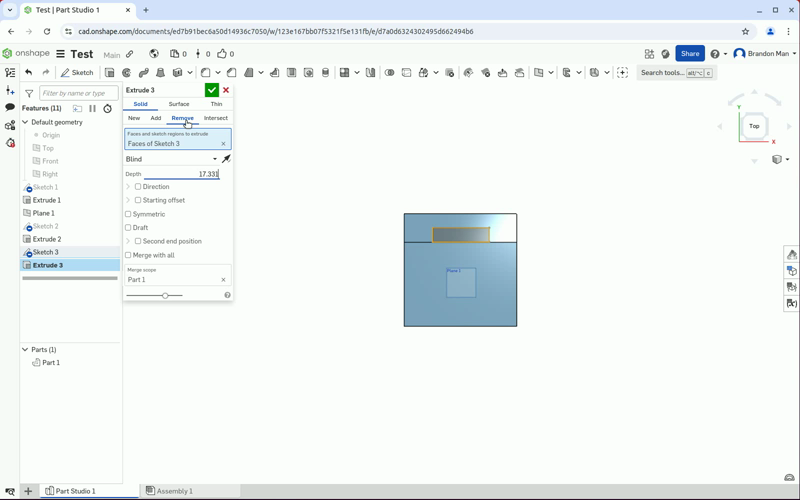
key(tab, 6)
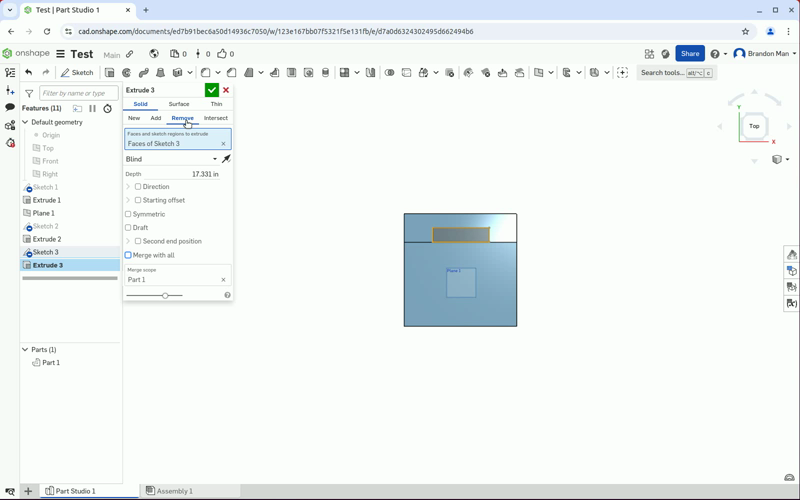
key(space)
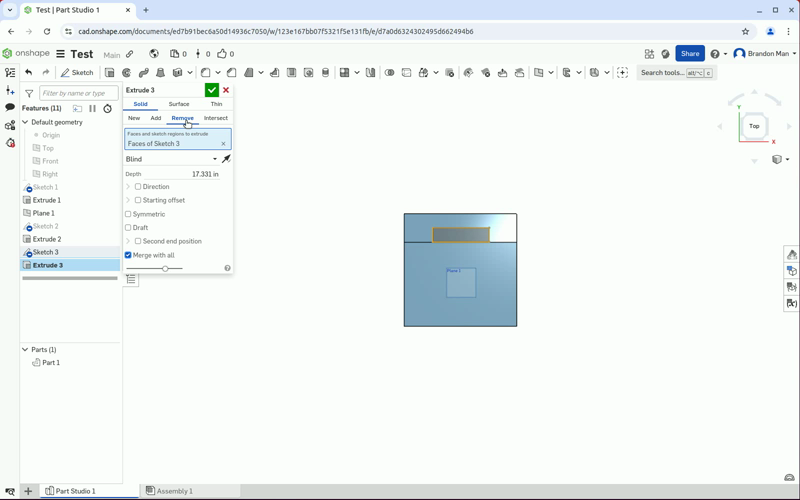
key(enter)
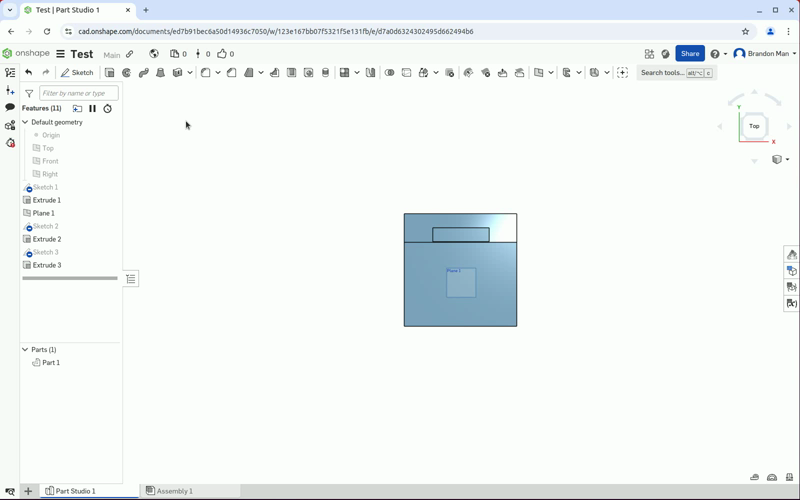
key(shift+h)
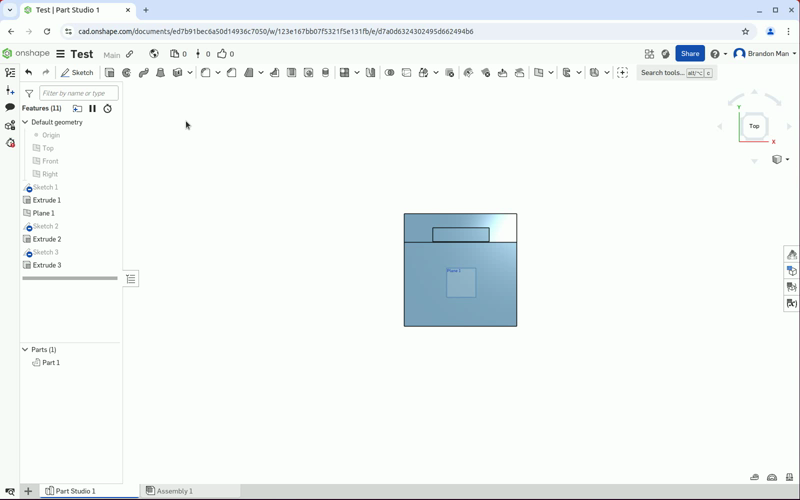
key(shift+h)
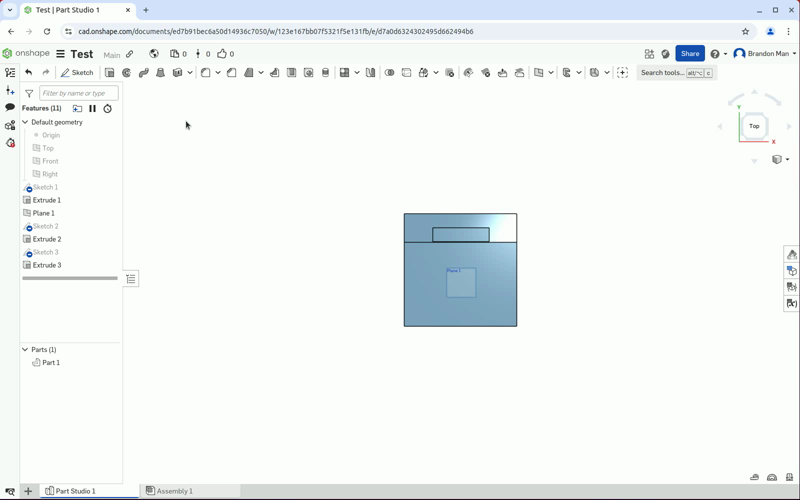
mouse_move(73, 189)
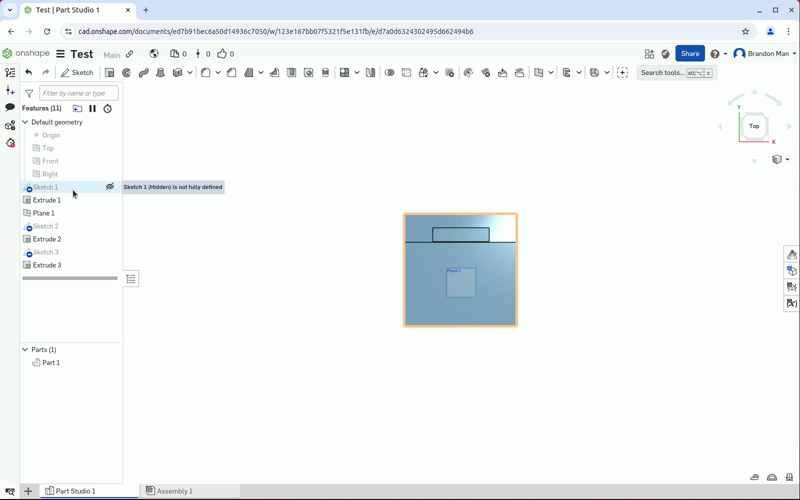
click(73, 189)
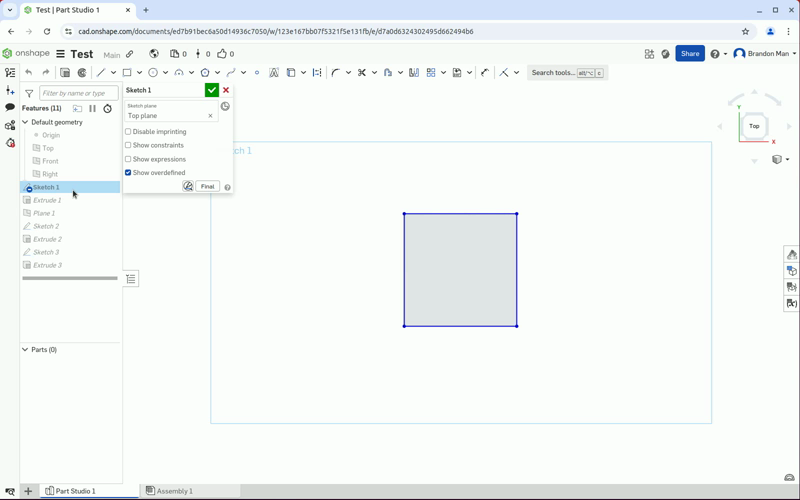
mouse_move(229, 92)
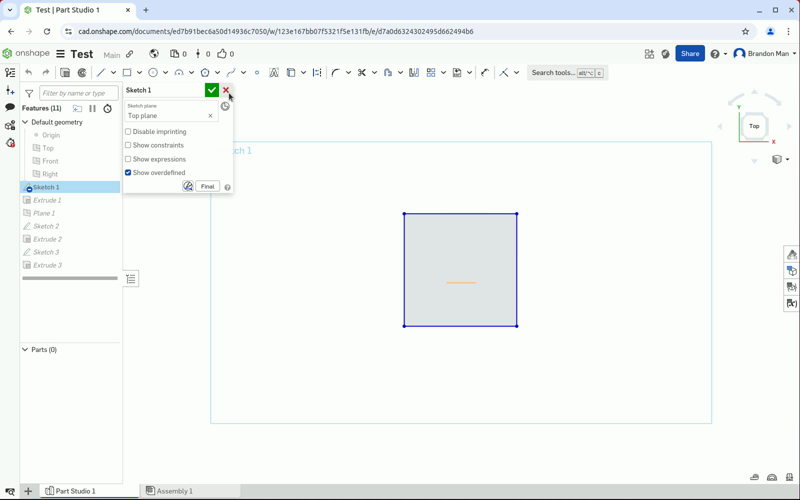
click(229, 92)
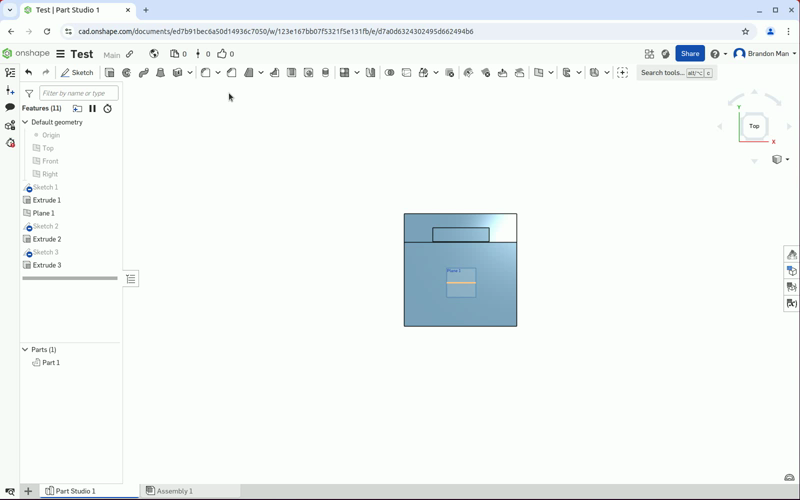
mouse_move(541, 75)
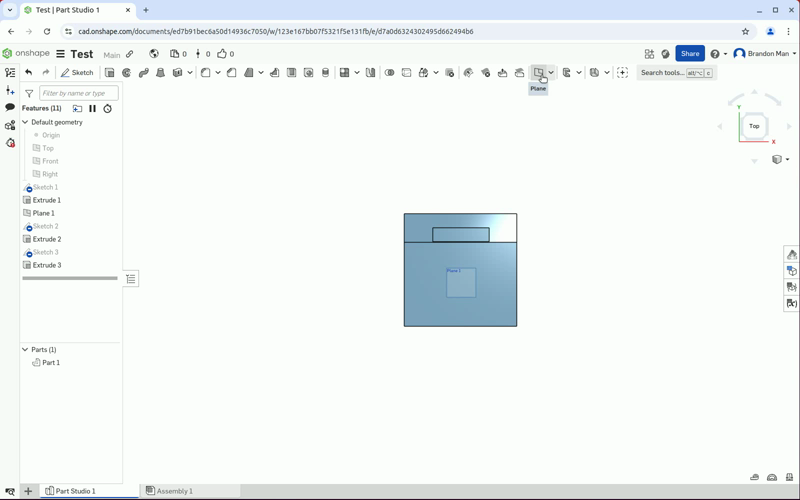
click(541, 75)
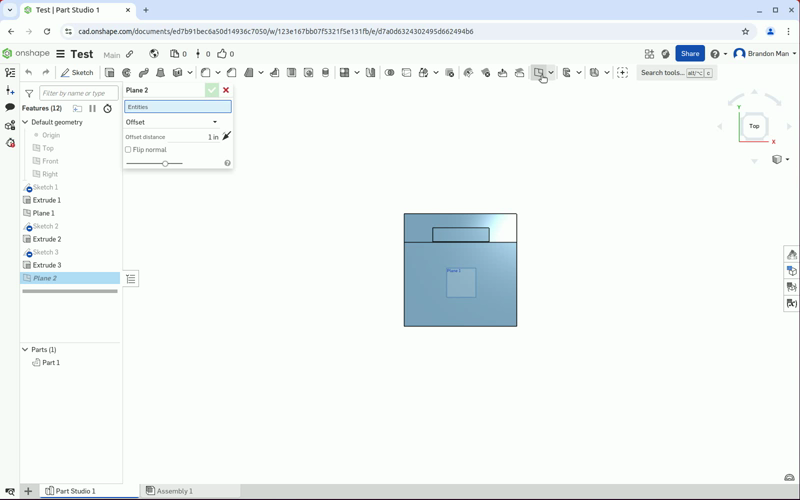
mouse_move(73, 150)
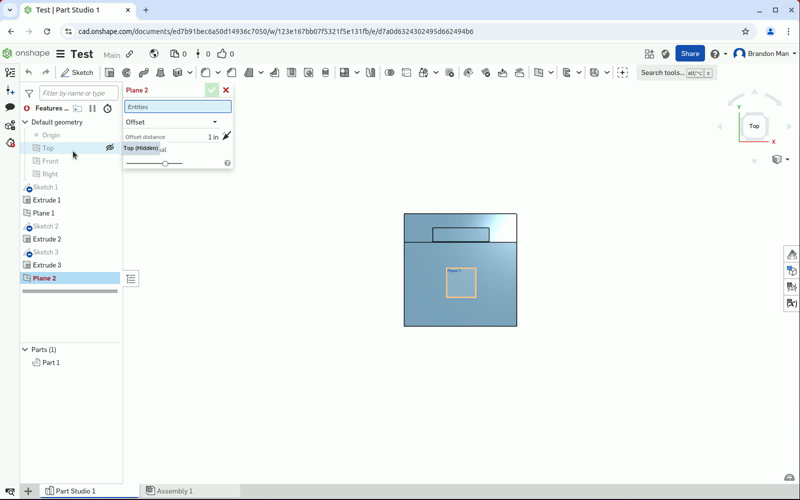
click(73, 150)
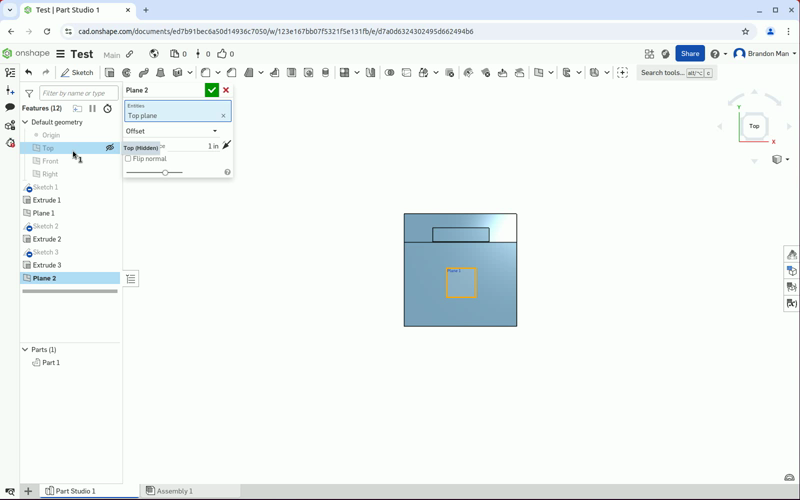
key(tab, 2)
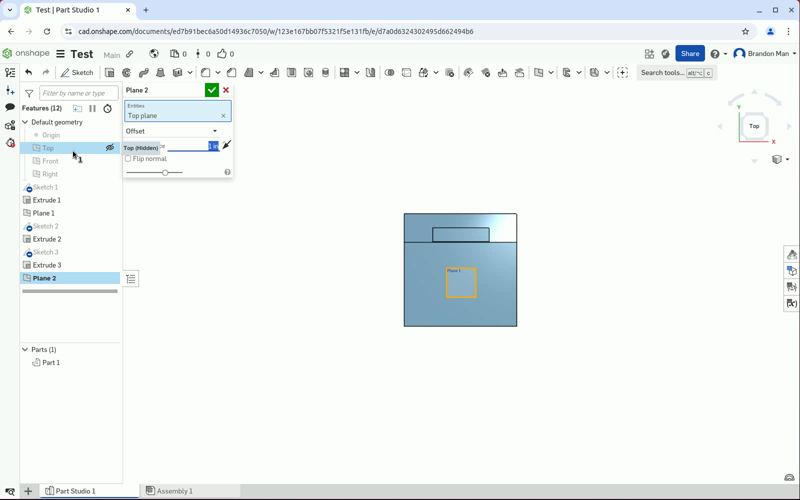
text(5.792)
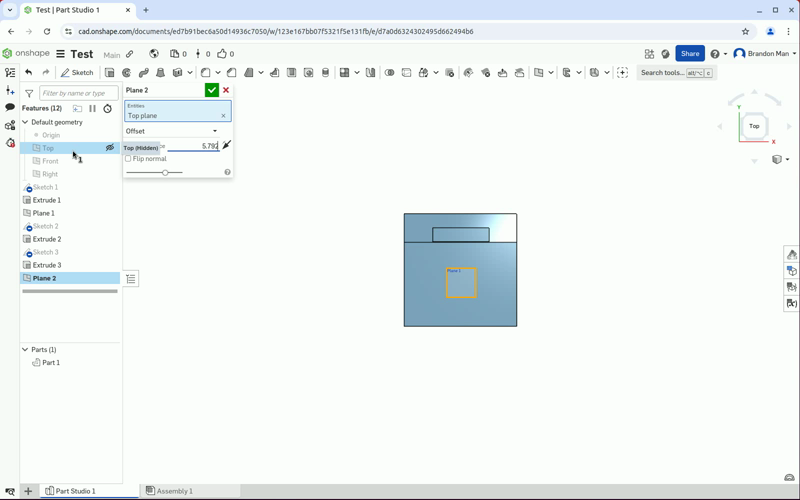
key(enter, 2)
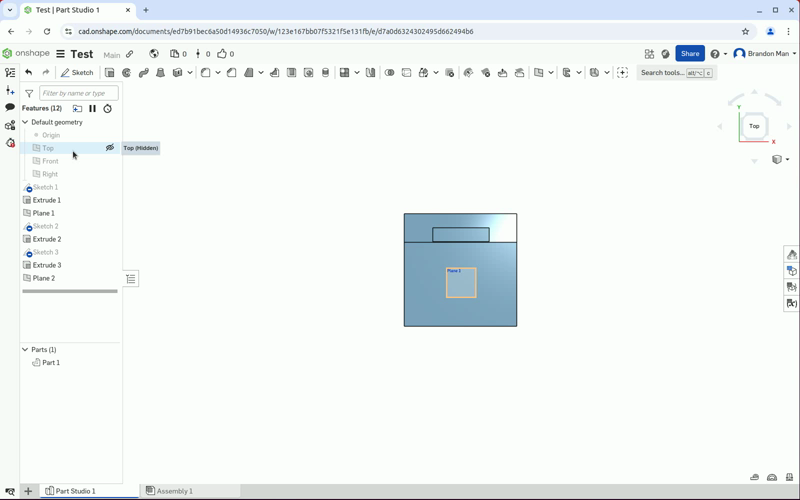
key(shift+s)
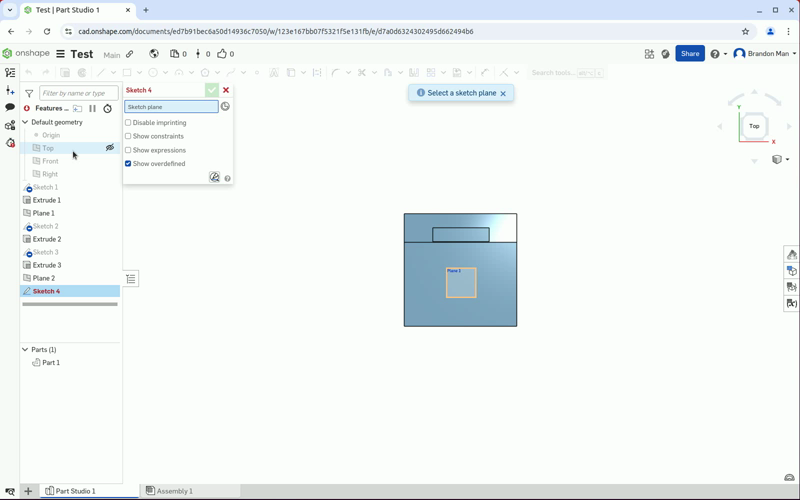
mouse_move(73, 280)
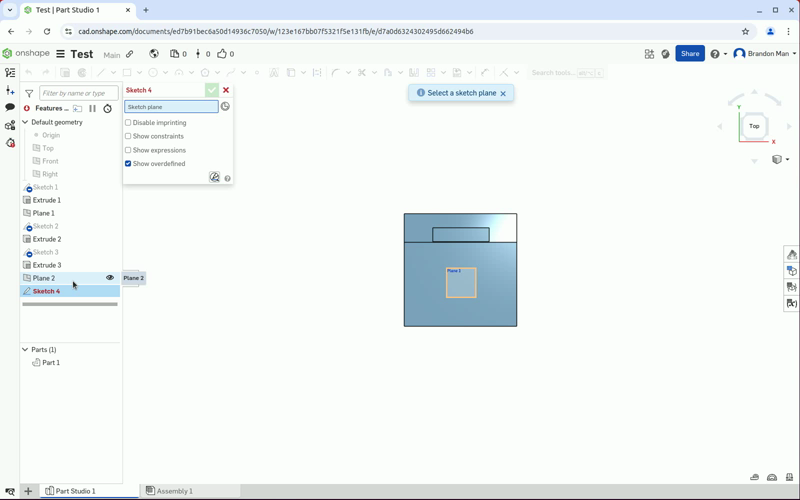
click(73, 280)
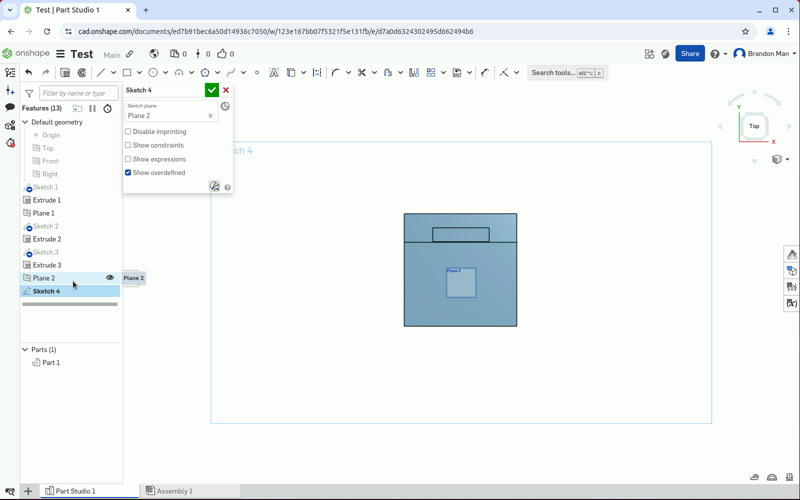
mouse_move(73, 352)
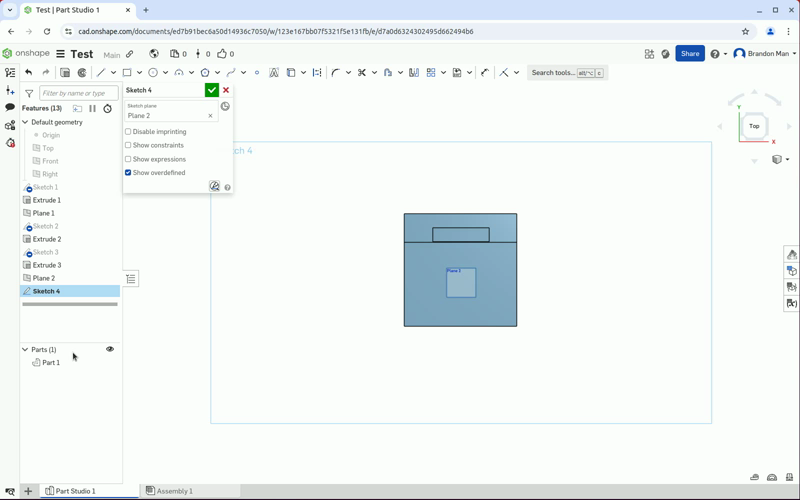
key(y)
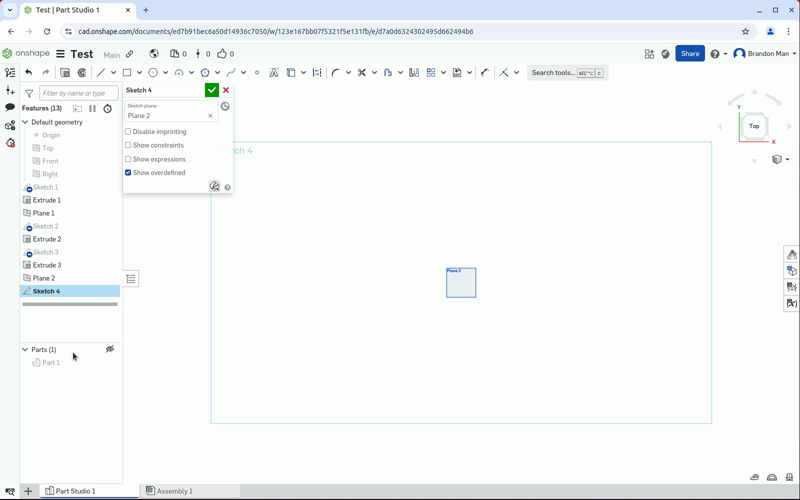
key(l)
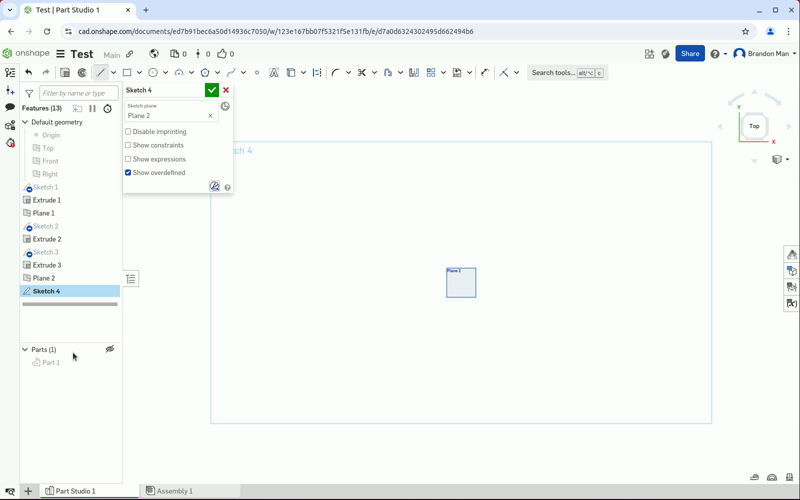
key_down(shift)
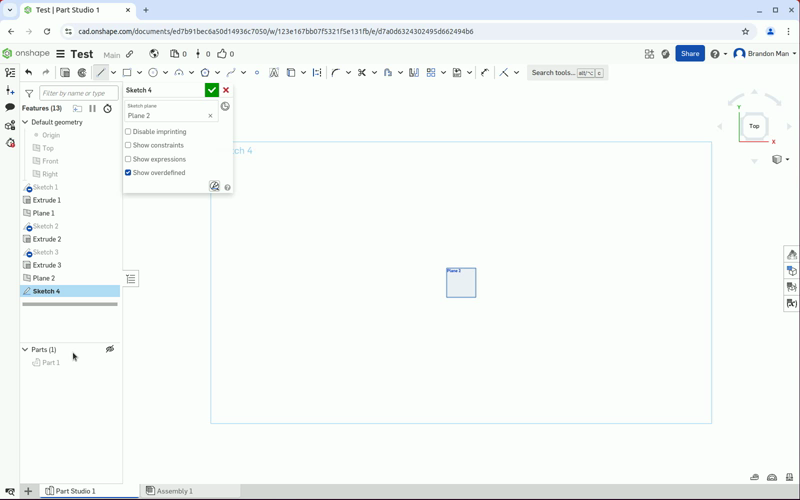
mouse_move(446, 298)
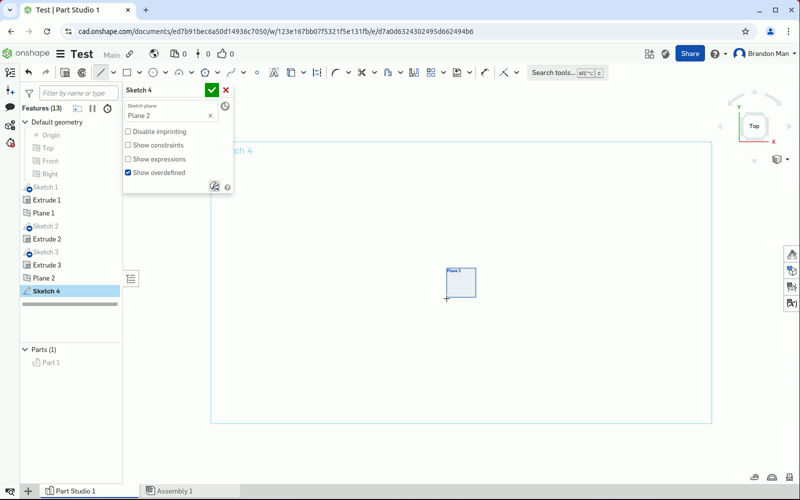
click(446, 298)
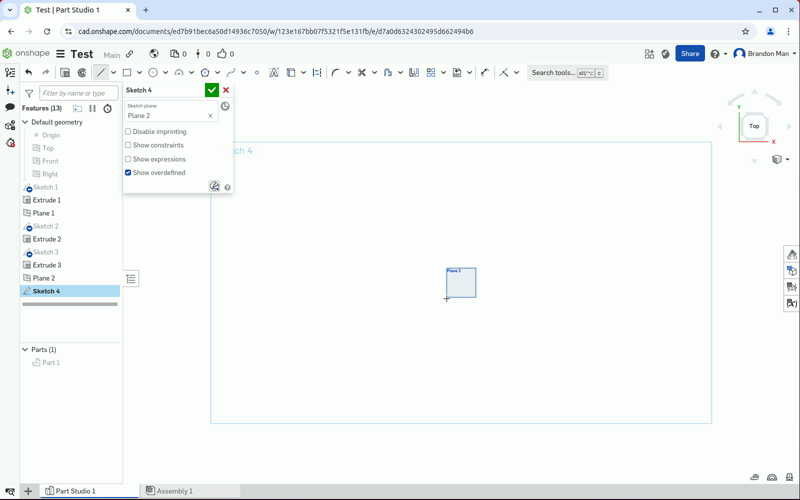
key_up(shift)
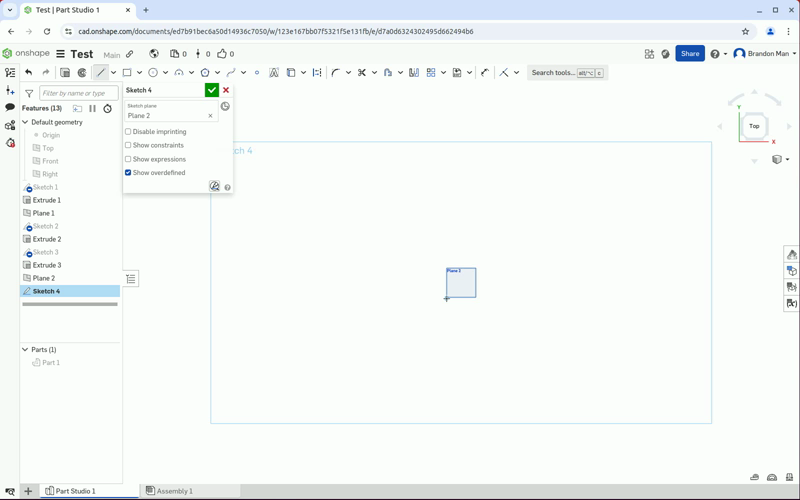
key_down(shift)
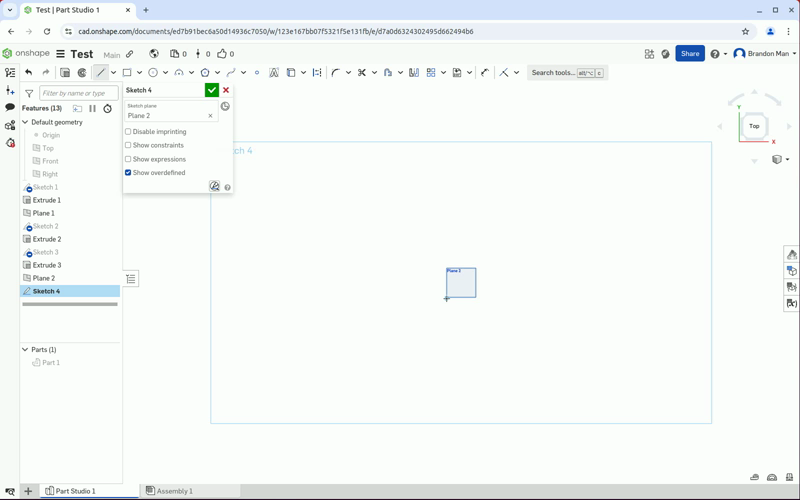
mouse_move(476, 298)
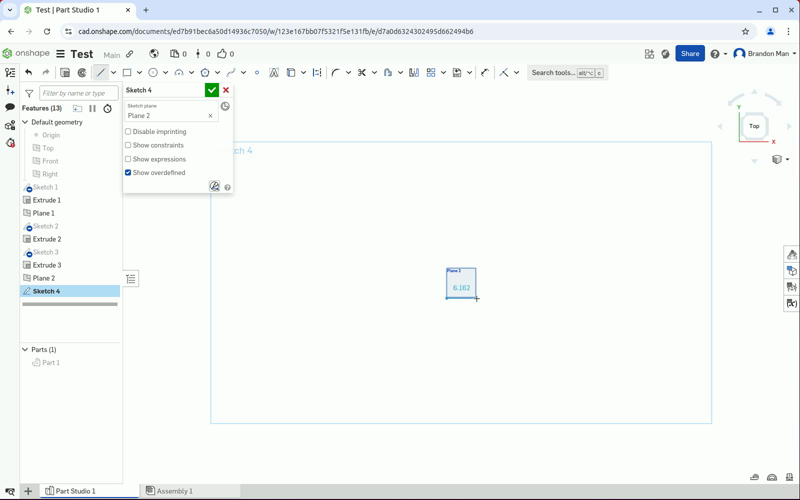
mouse_move(475, 298)
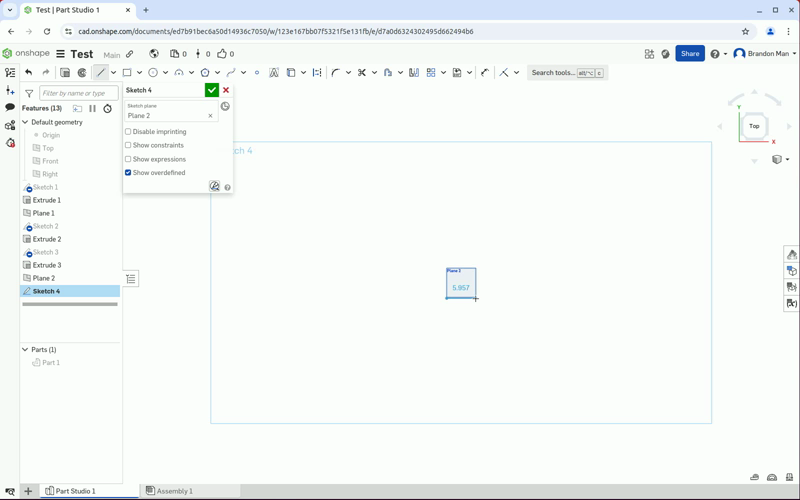
click(475, 298)
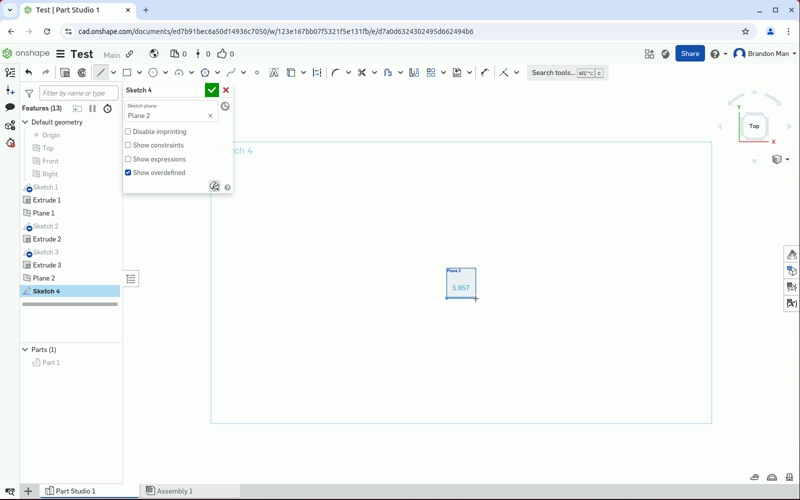
key_up(shift)
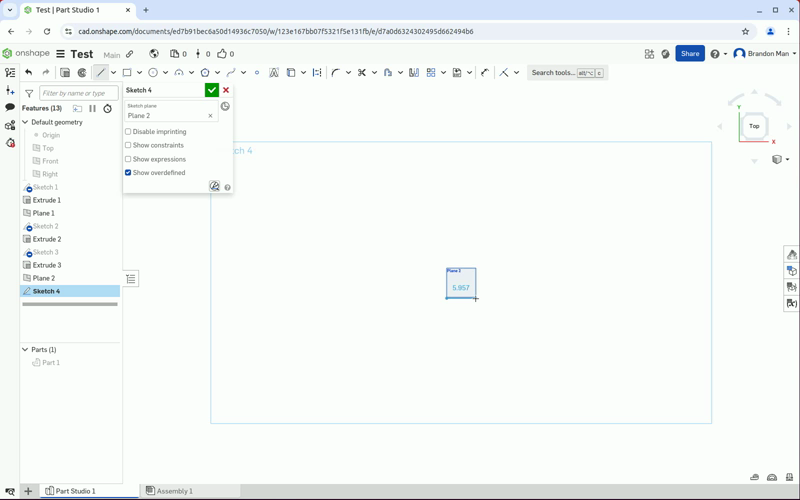
key_down(shift)
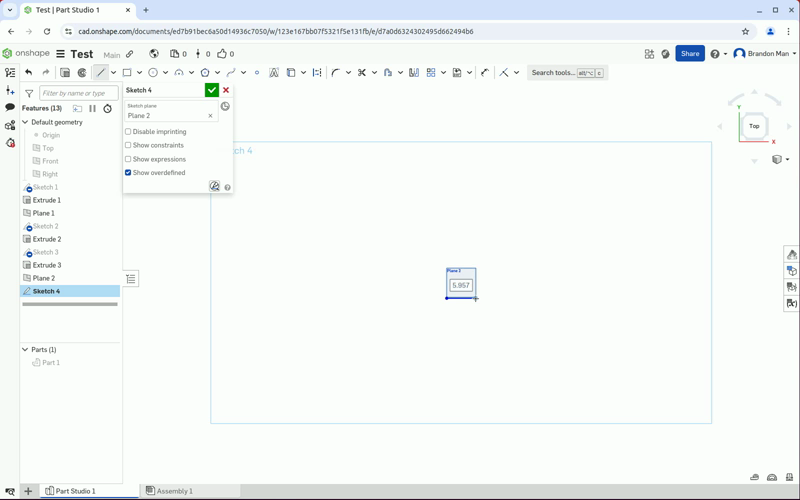
mouse_move(505, 298)
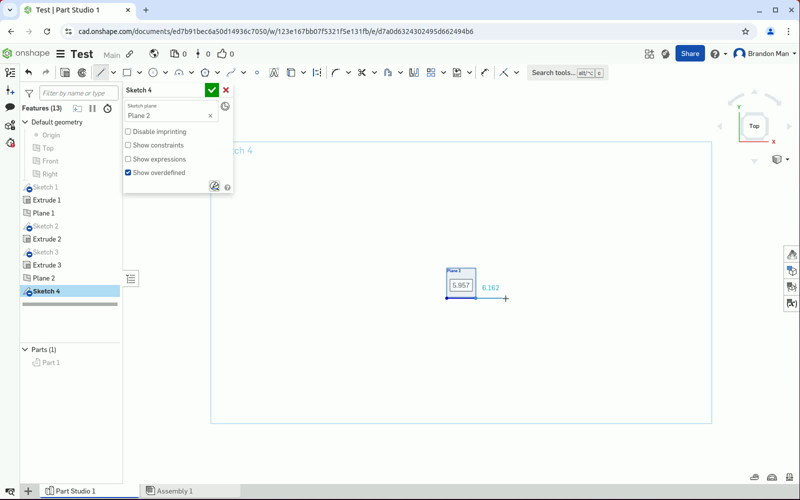
mouse_move(475, 269)
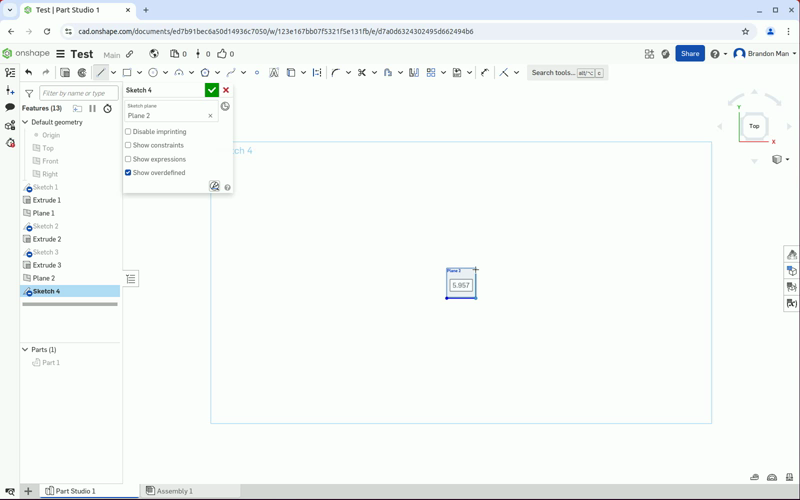
click(475, 269)
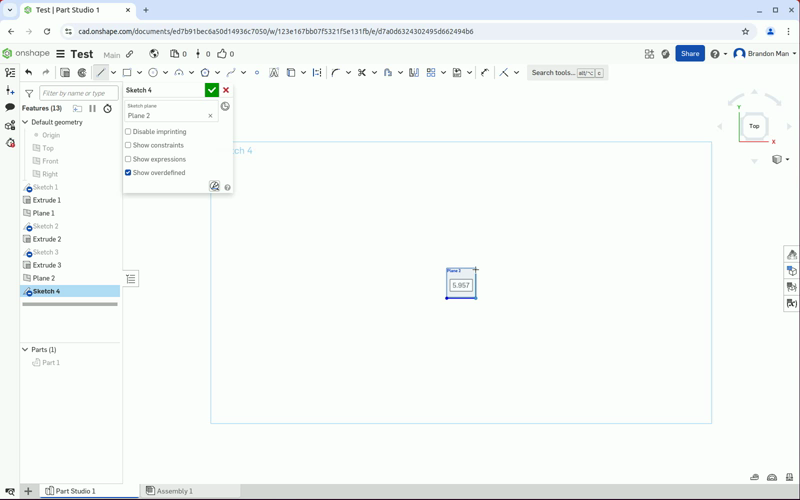
key_up(shift)
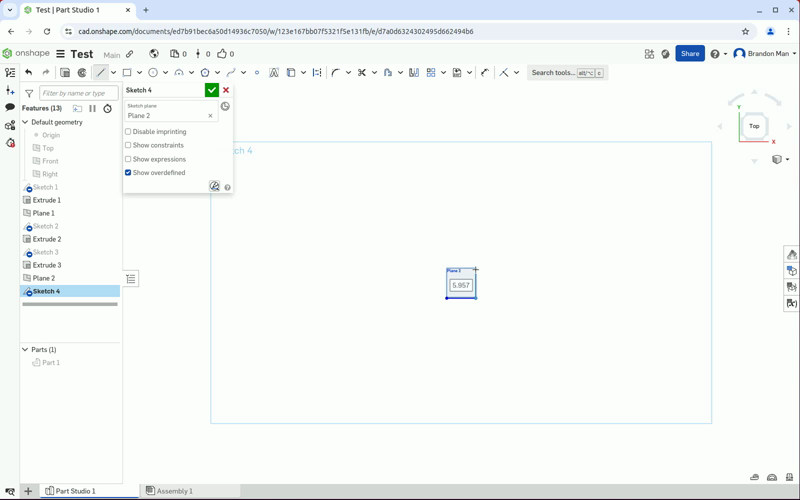
key_down(shift)
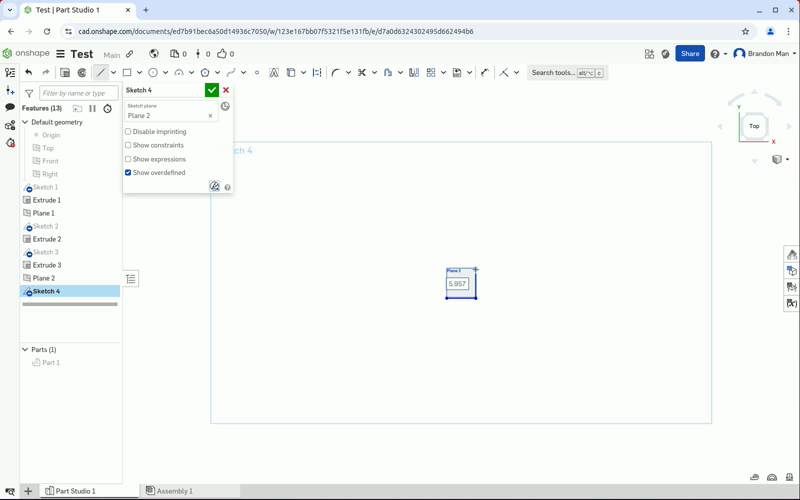
mouse_move(505, 269)
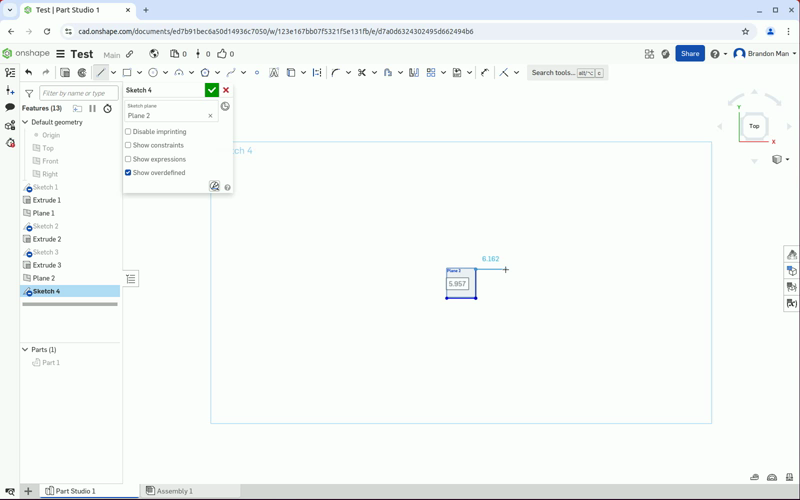
mouse_move(446, 269)
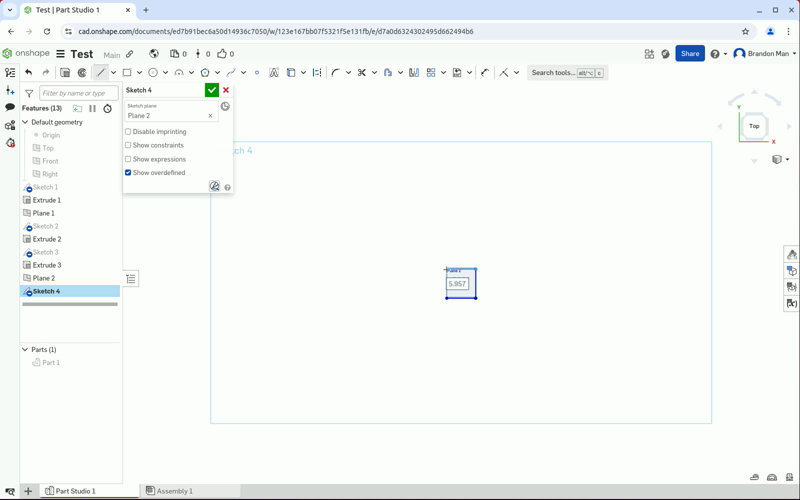
click(446, 269)
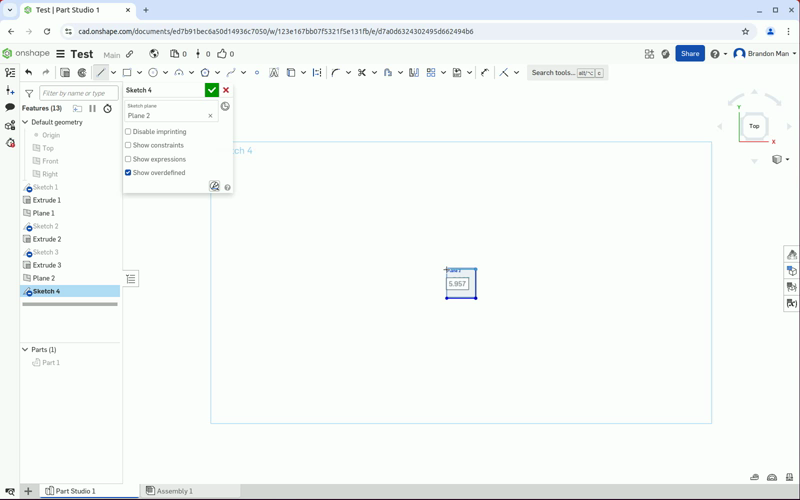
key_up(shift)
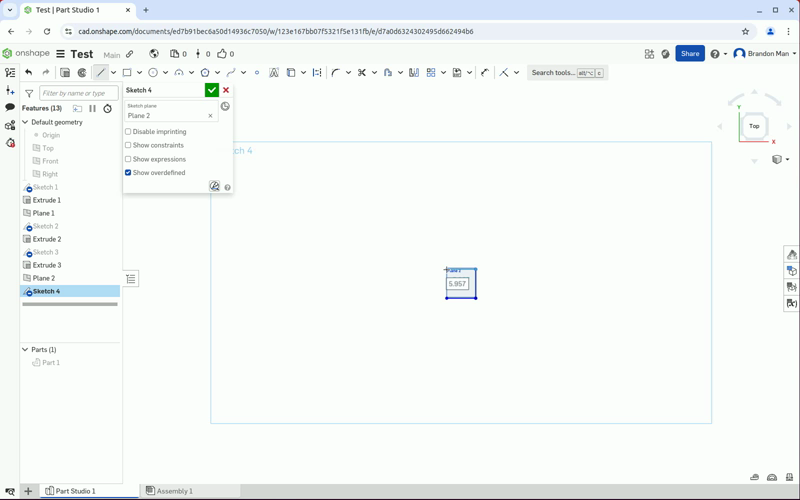
mouse_move(476, 269)
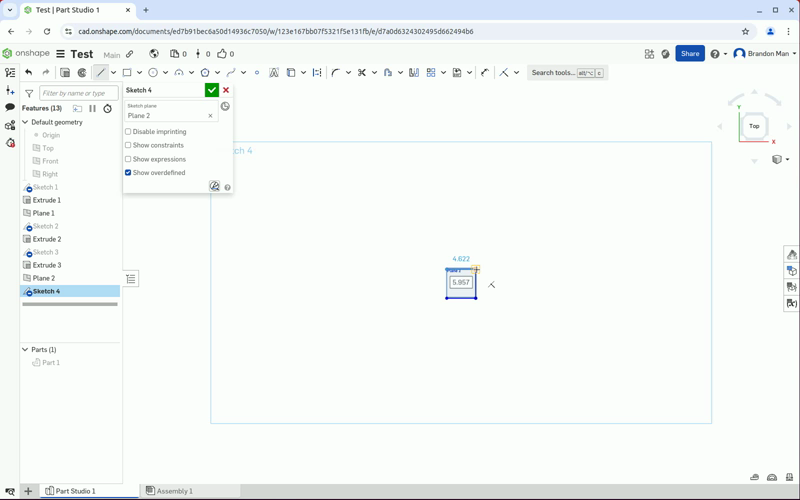
key_down(shift)
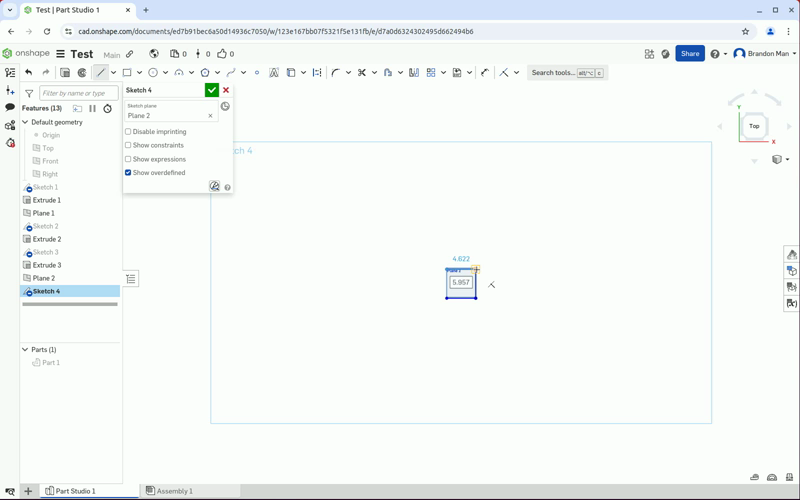
mouse_move(446, 298)
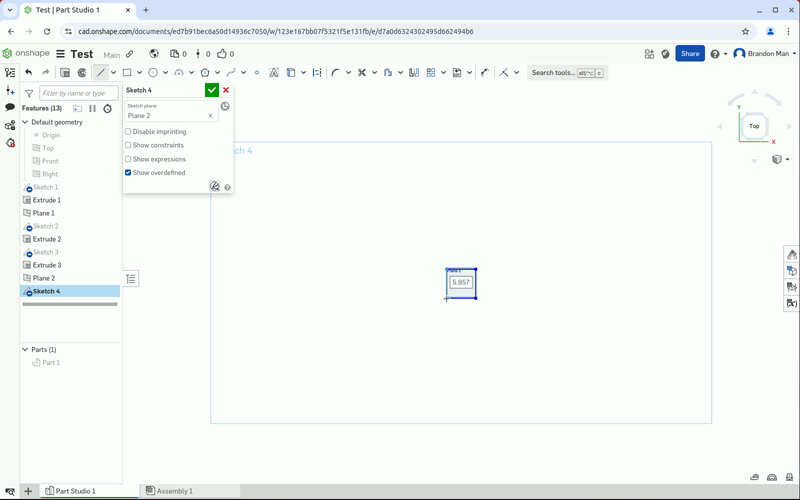
key_up(shift)
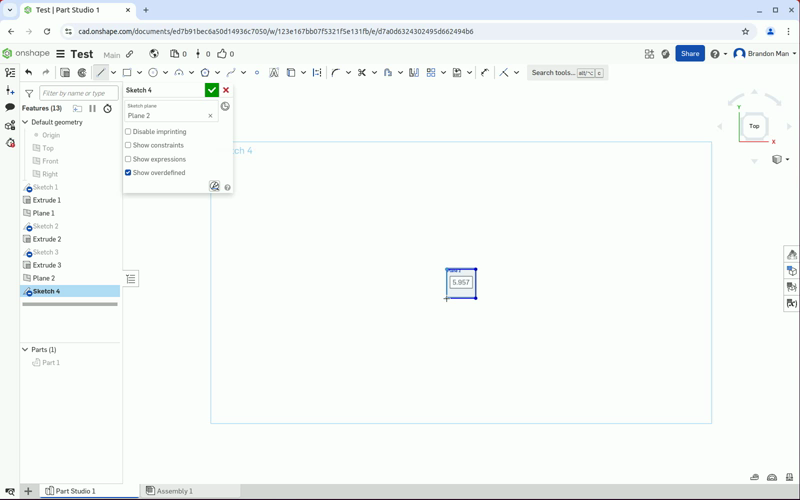
click(446, 298)
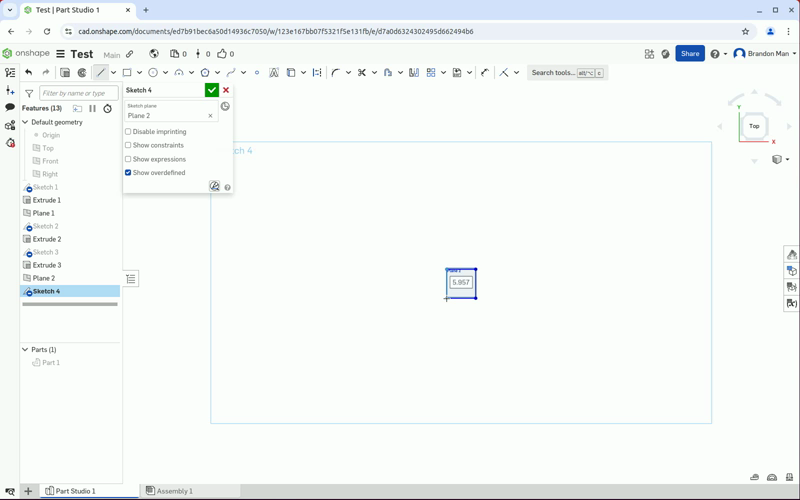
key(esc)
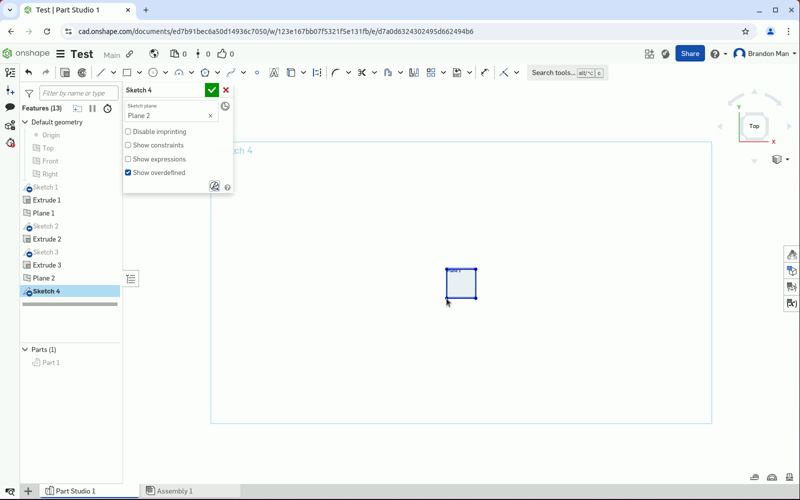
mouse_move(450, 283)
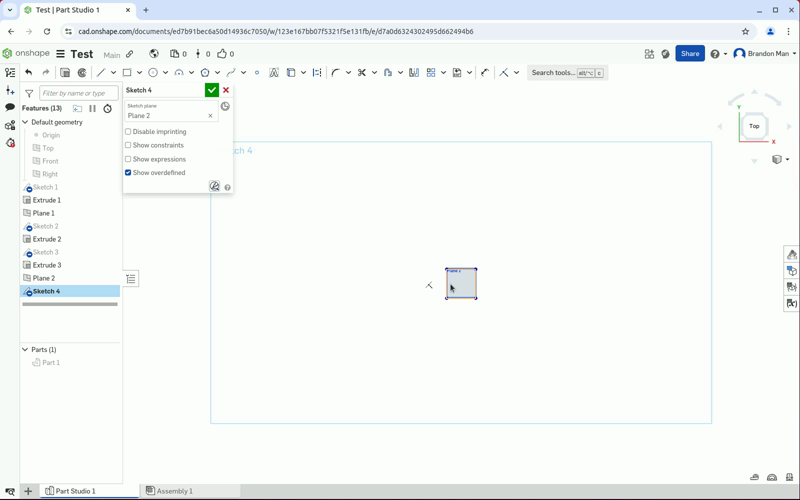
scroll(6)
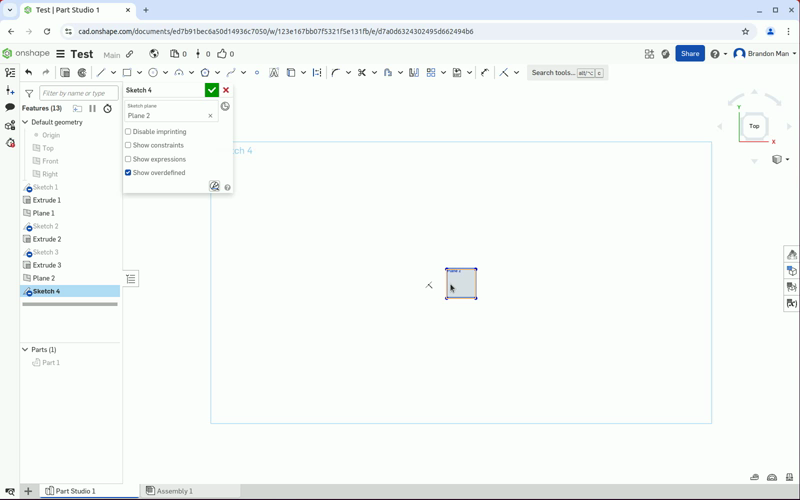
scroll(6)
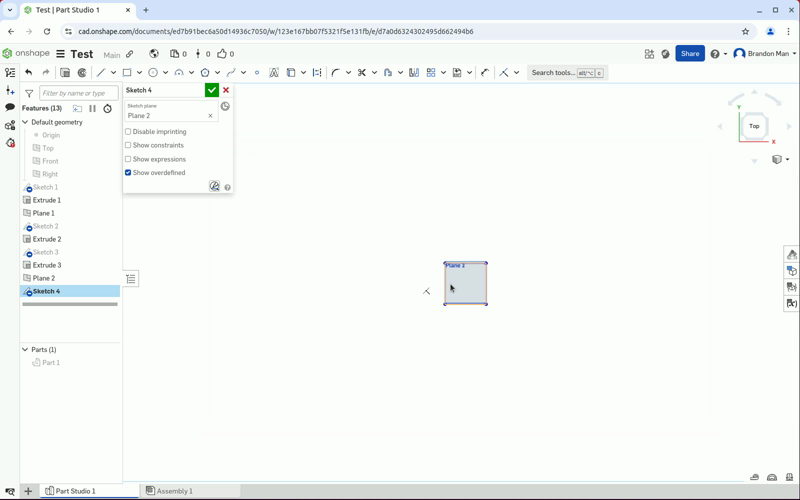
scroll(6)
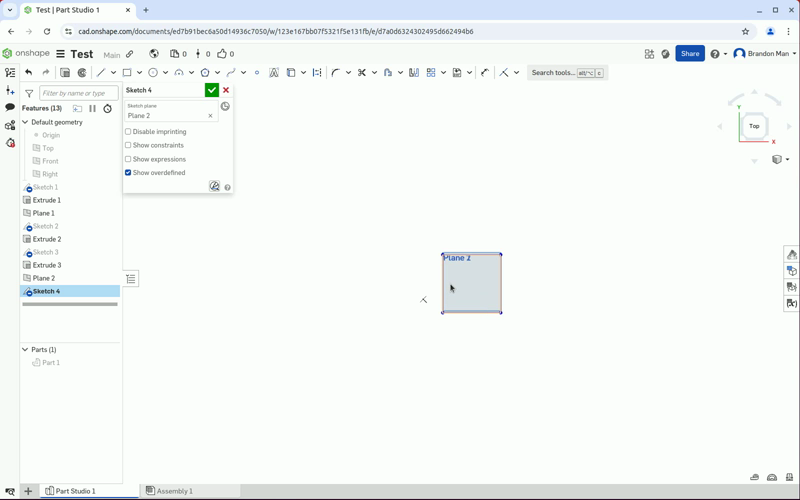
scroll(6)
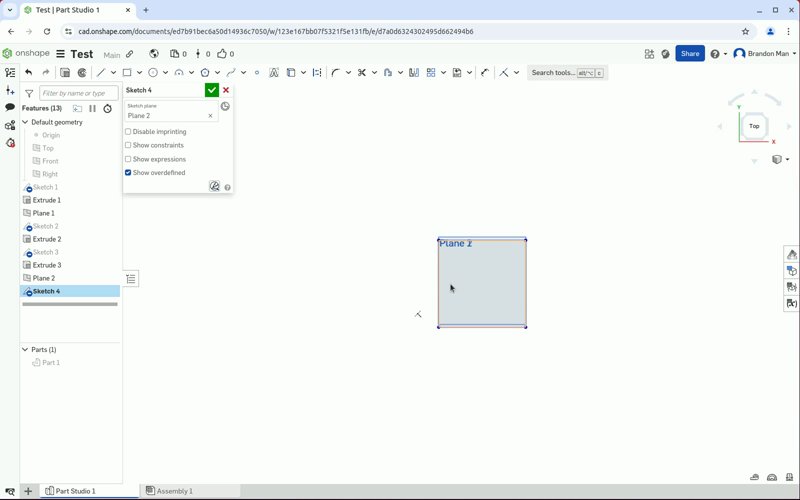
scroll(6)
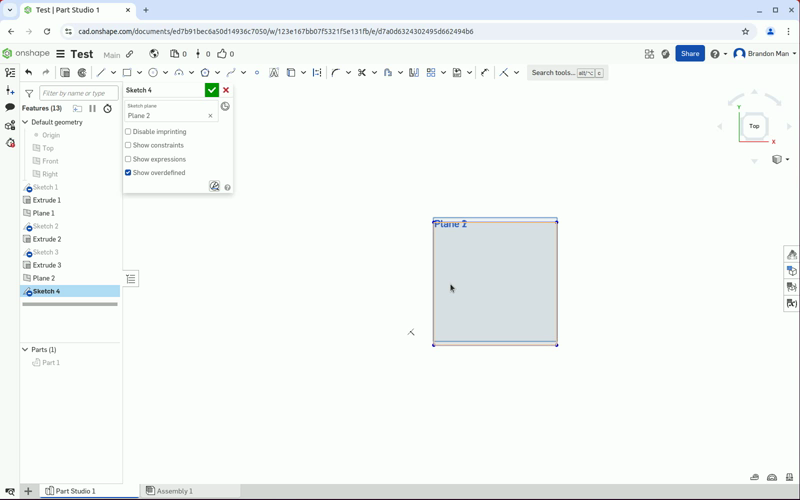
scroll(6)
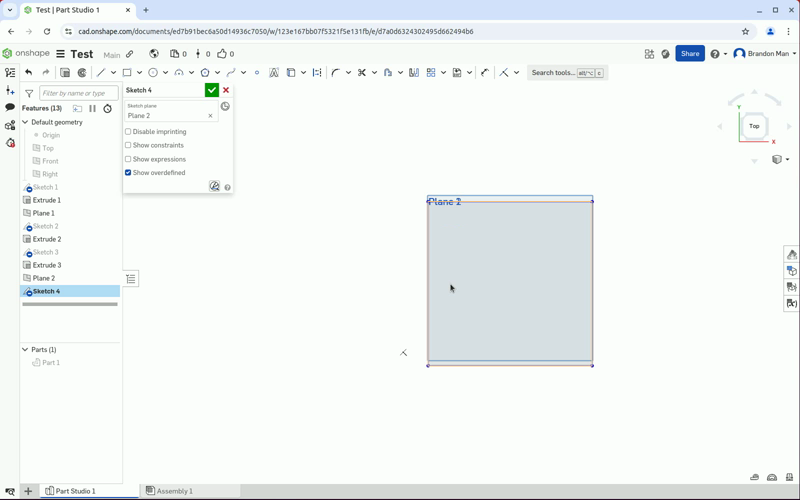
scroll(6)
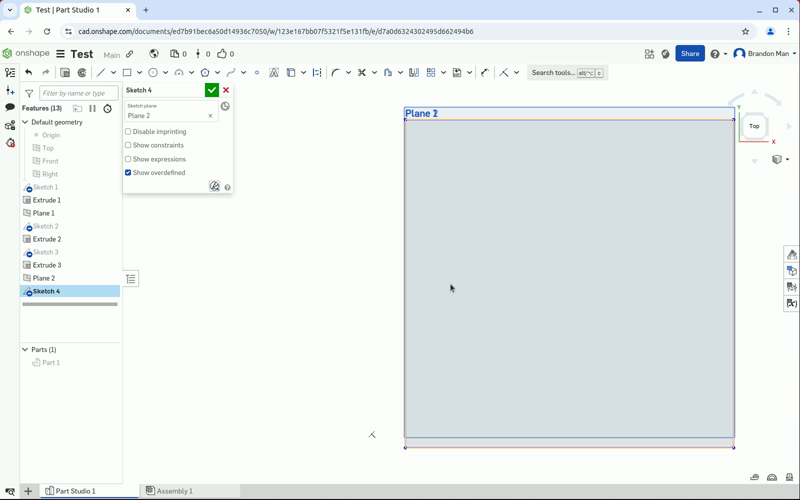
click(450, 283)
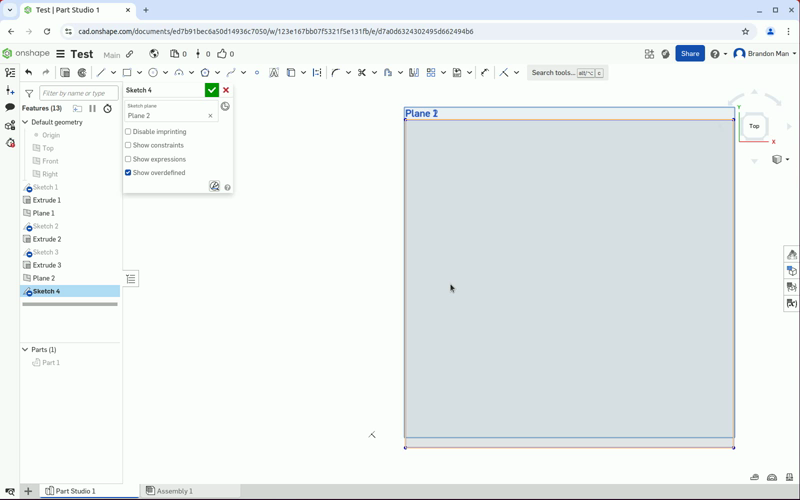
scroll(-6)
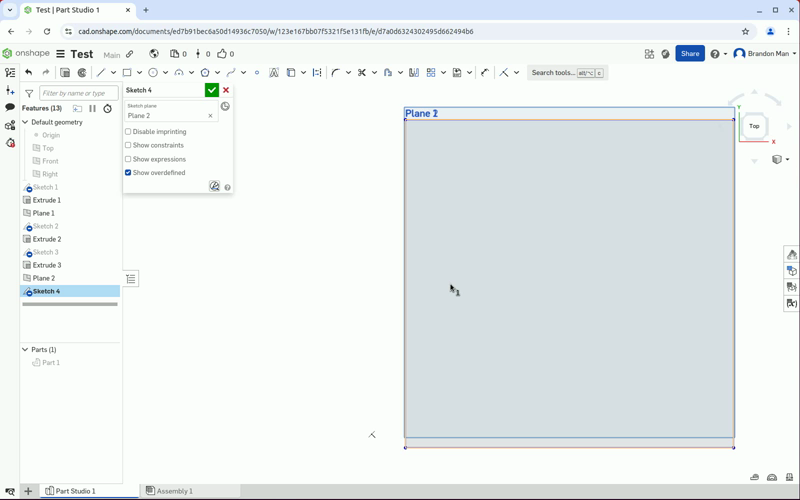
scroll(-6)
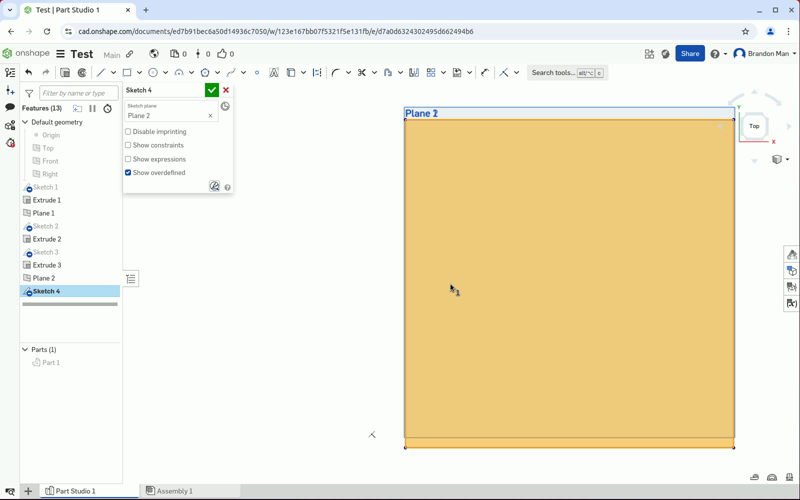
scroll(-6)
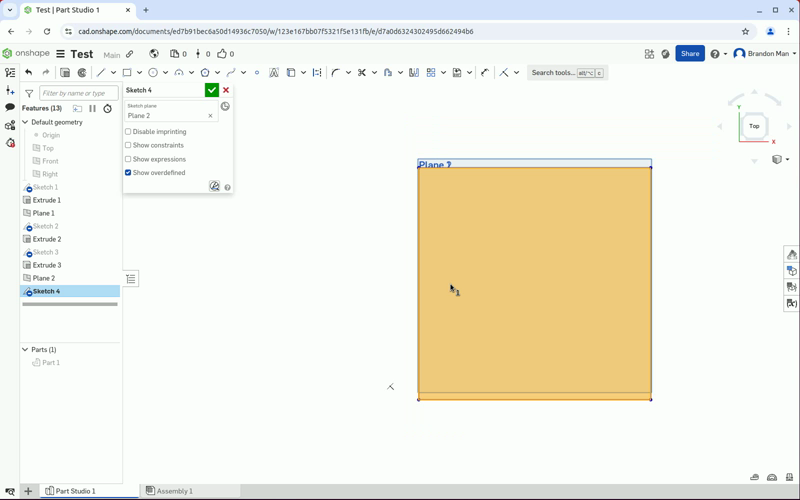
scroll(-6)
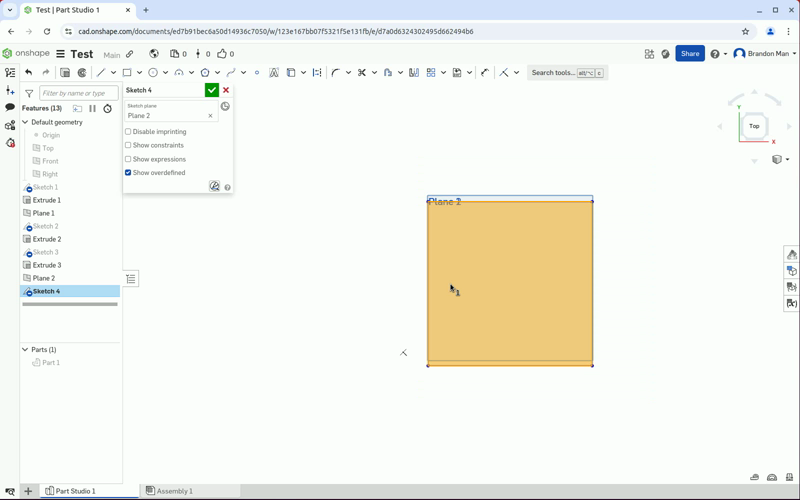
scroll(-6)
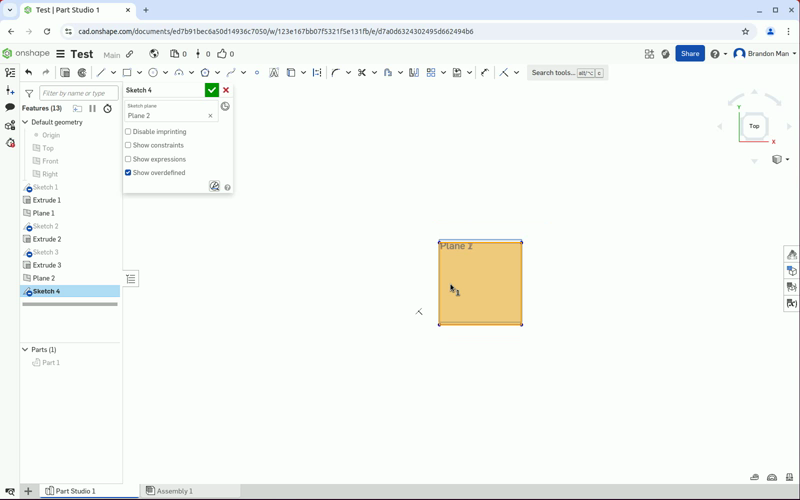
scroll(-6)
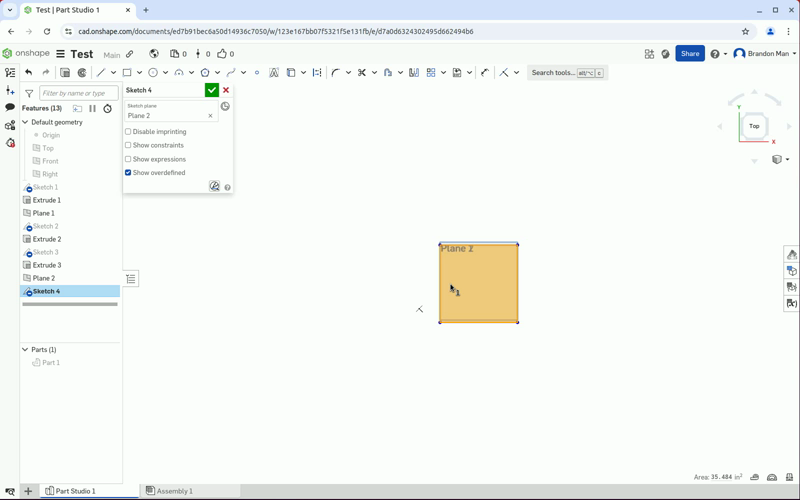
scroll(-6)
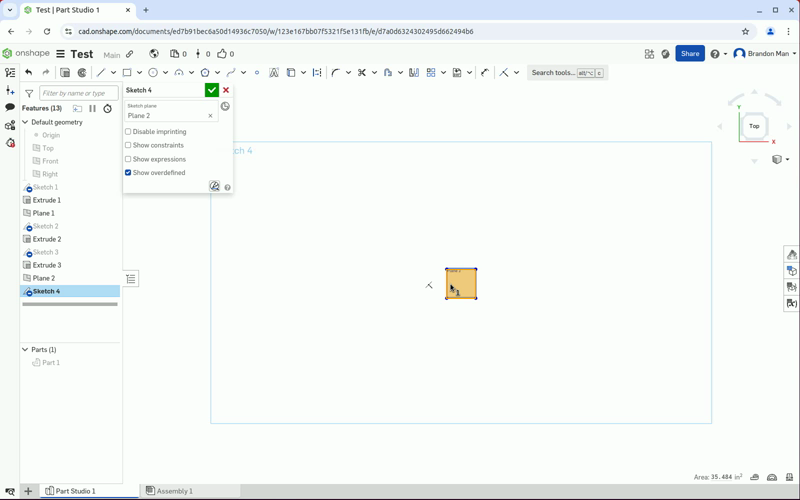
mouse_move(73, 352)
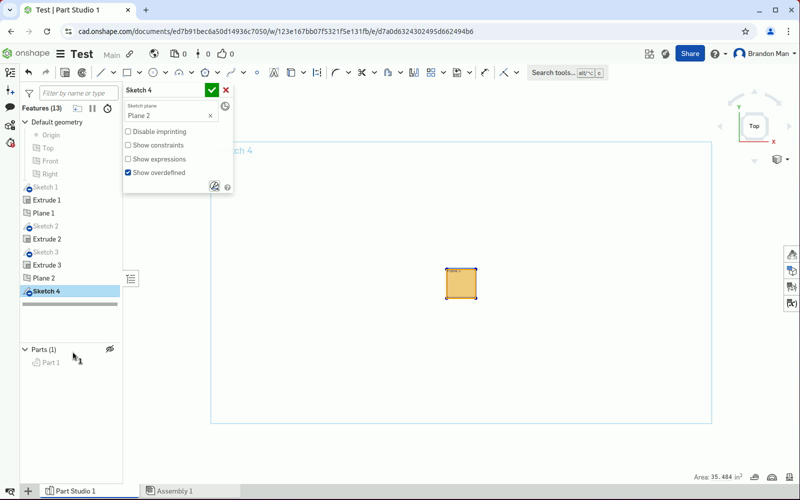
key(shift+y)
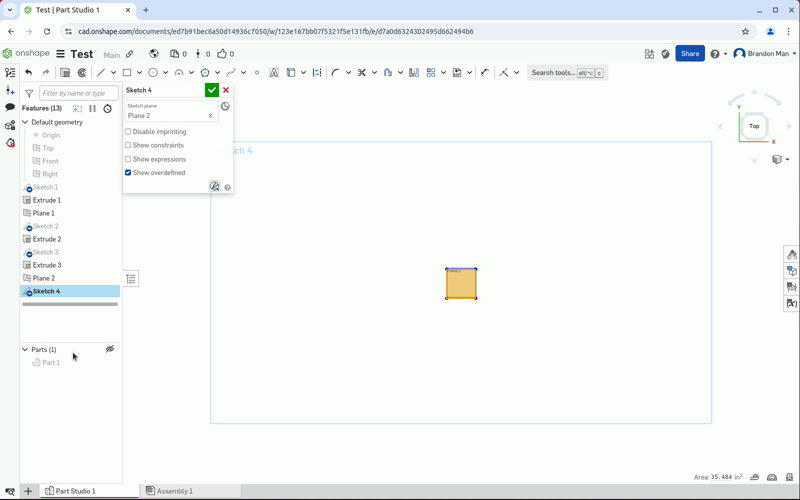
key(shift+e)
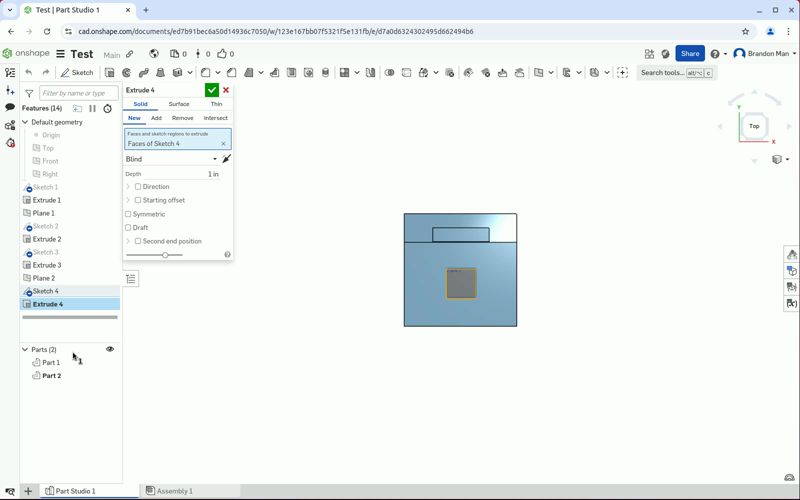
mouse_move(143, 106)
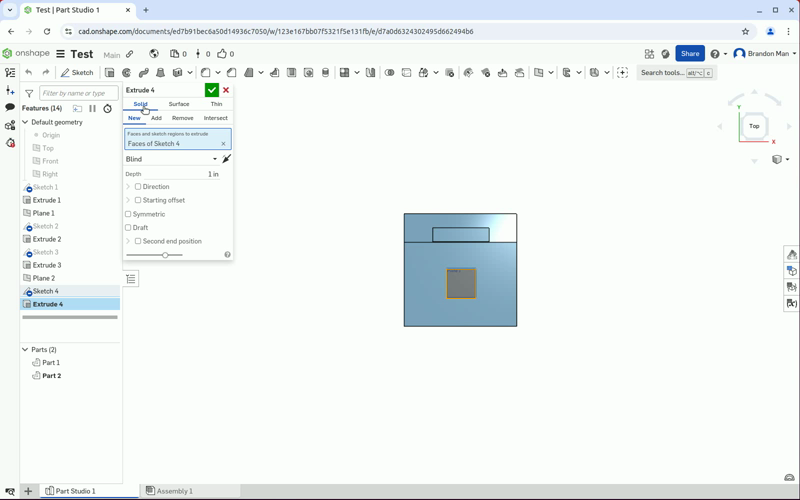
click(143, 106)
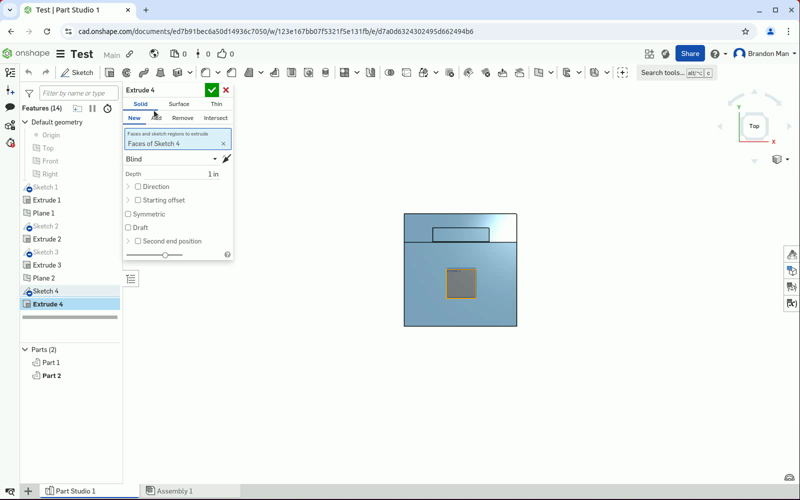
mouse_move(186, 120)
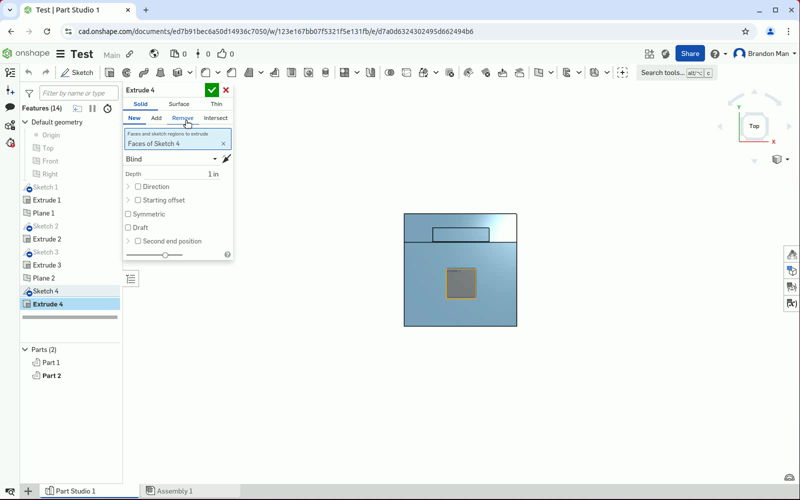
click(186, 120)
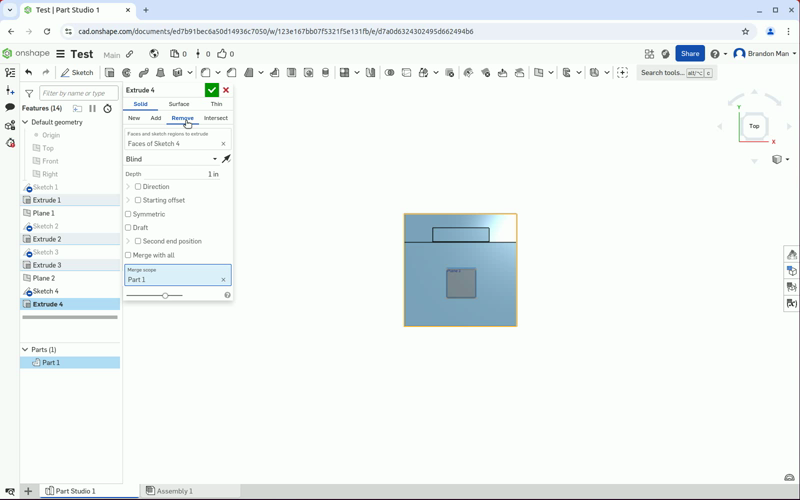
key(tab, 4)
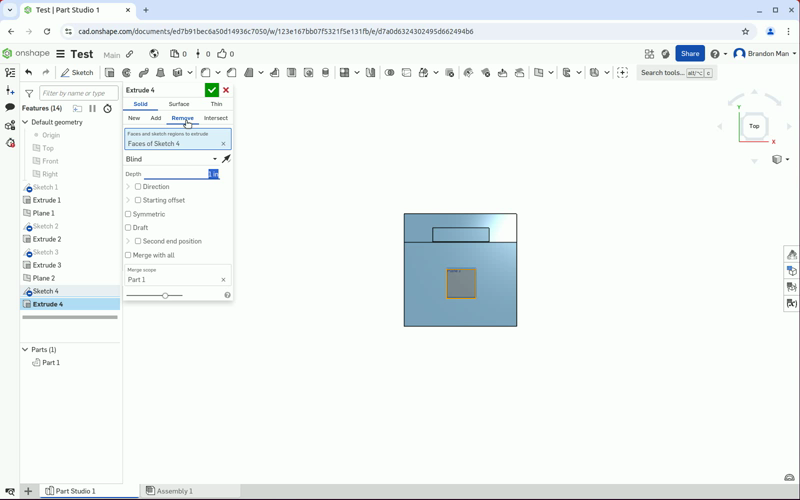
text(17.09)
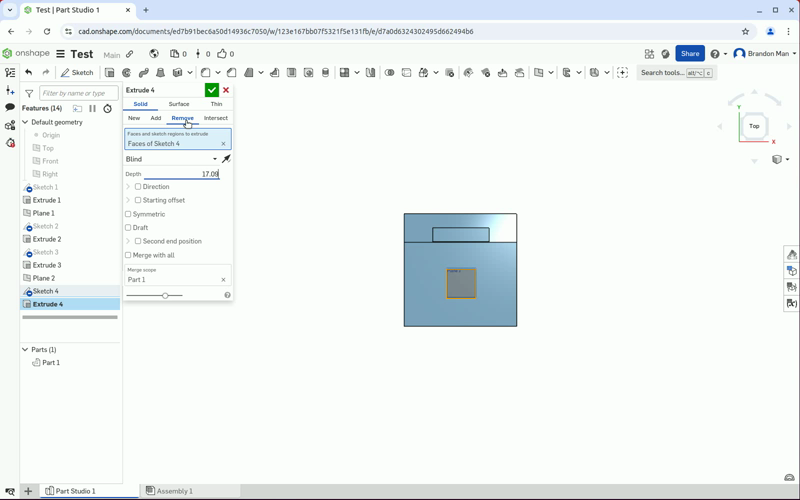
key(tab, 6)
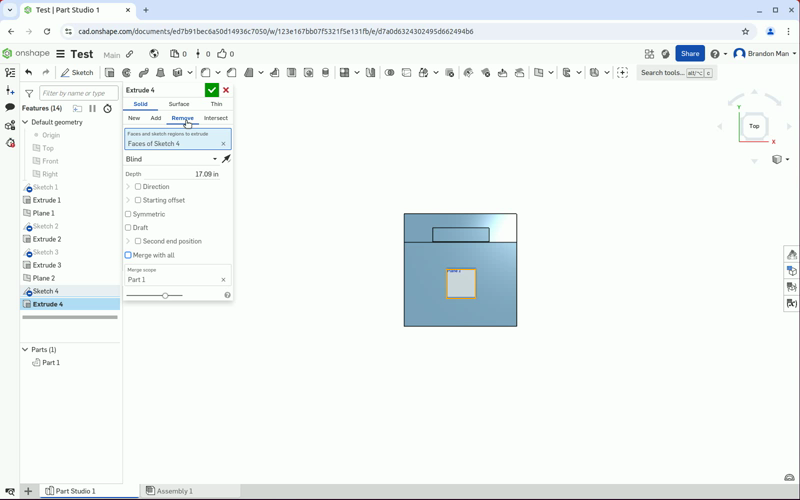
key(space)
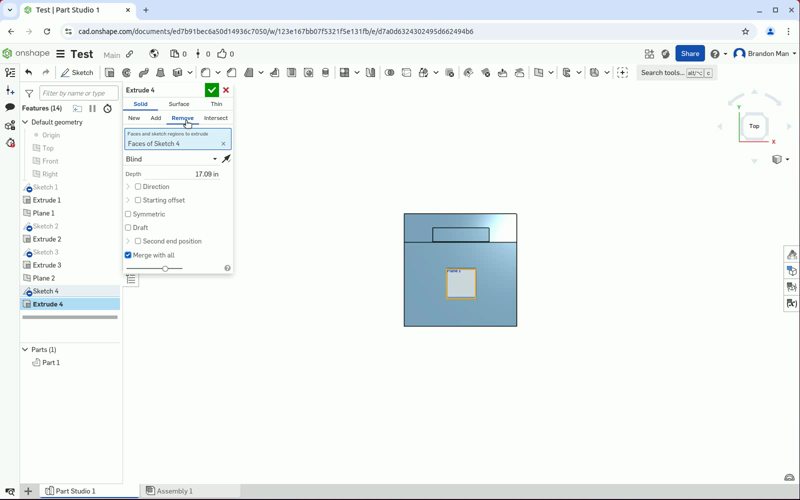
key(enter)
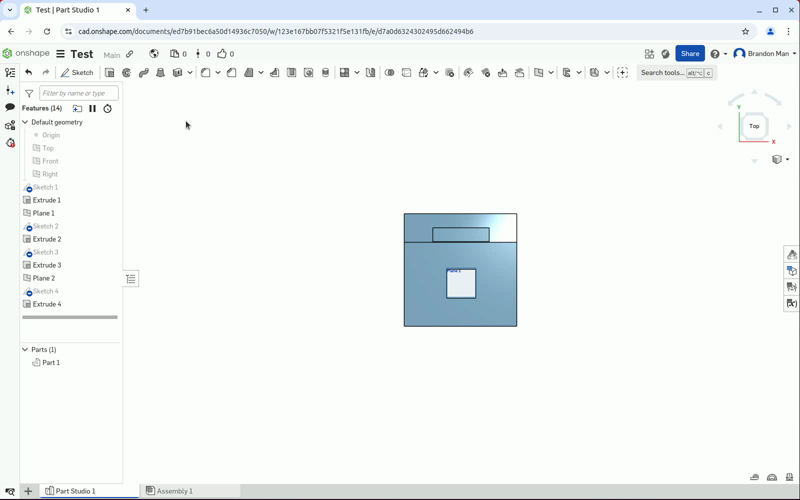
key(shift+h)
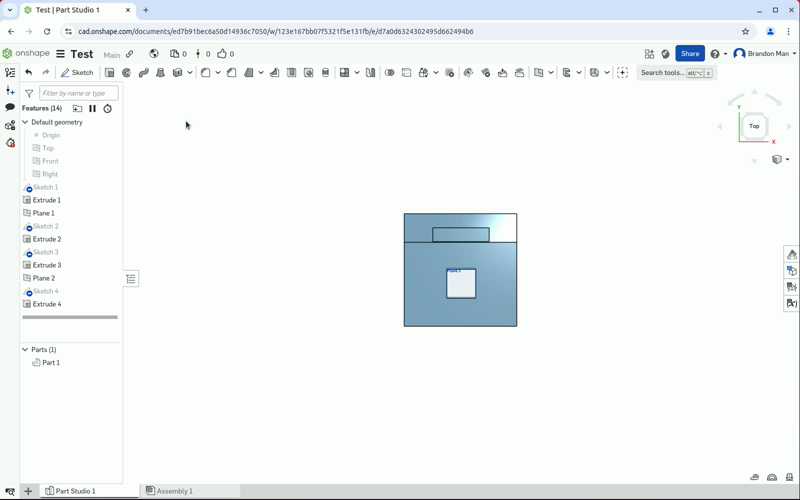
key(shift+h)
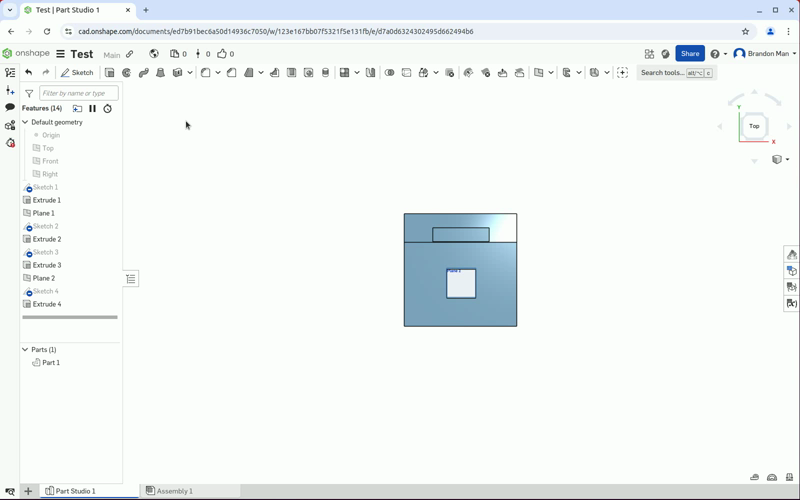
mouse_move(73, 189)
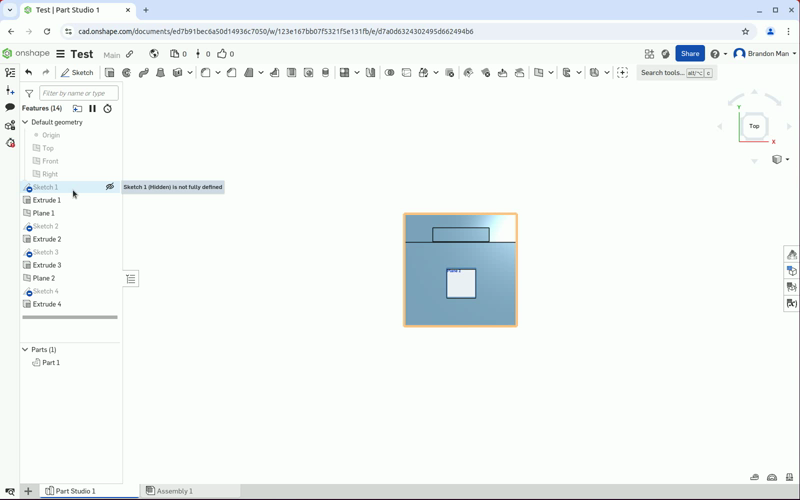
click(73, 189)
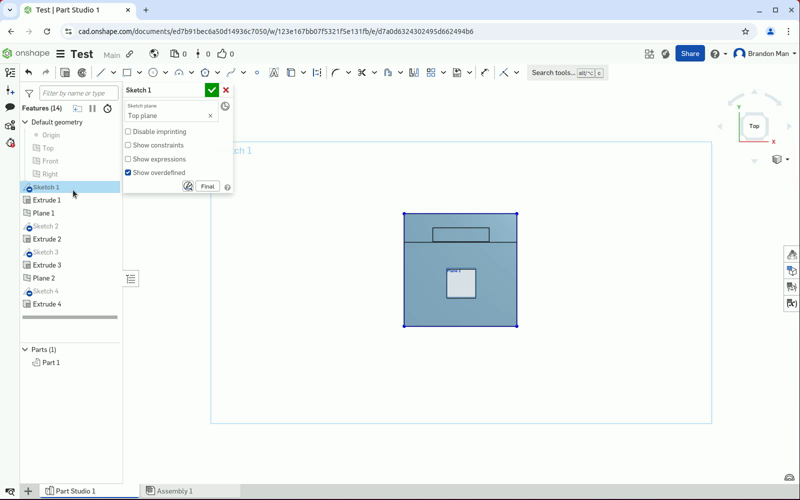
mouse_move(229, 92)
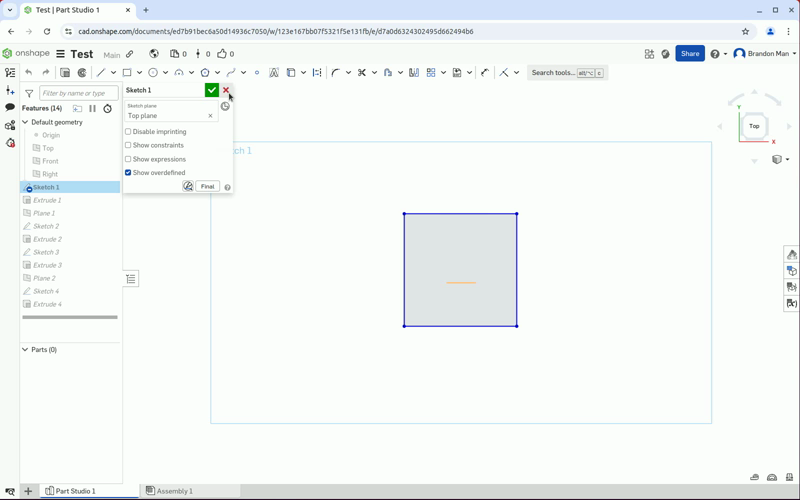
click(229, 92)
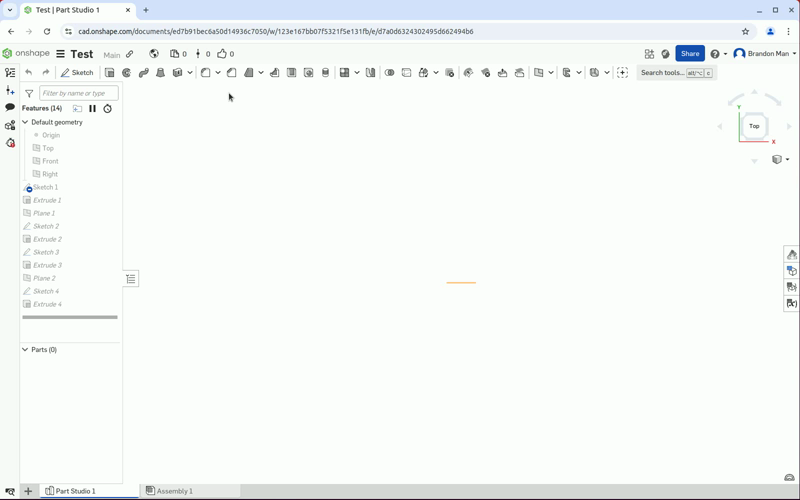
key(shift+s)
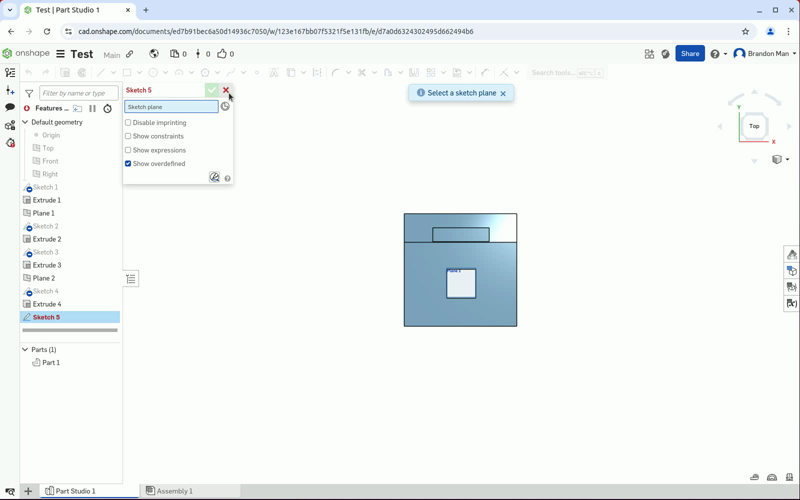
mouse_move(73, 280)
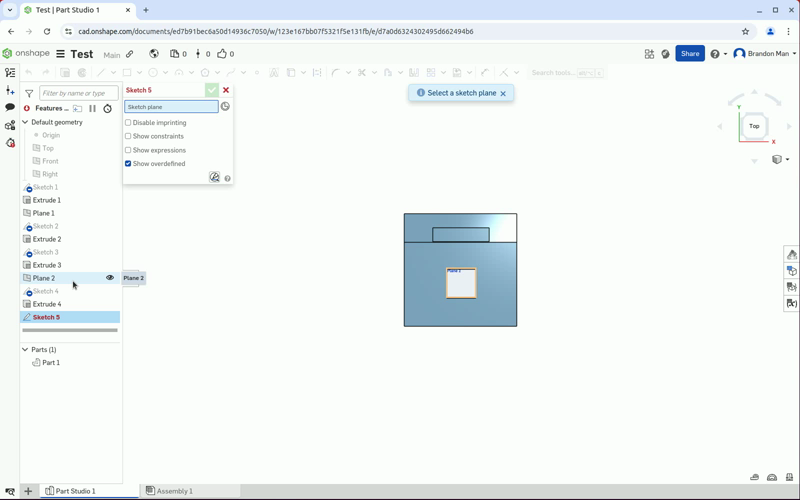
click(73, 280)
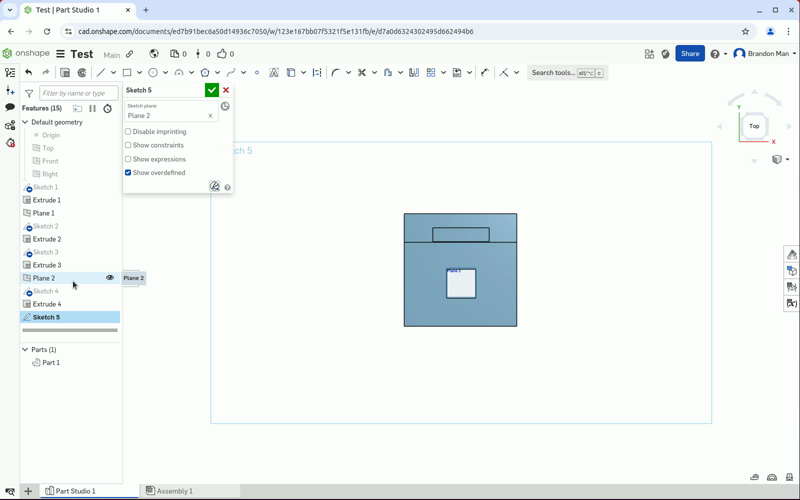
mouse_move(73, 352)
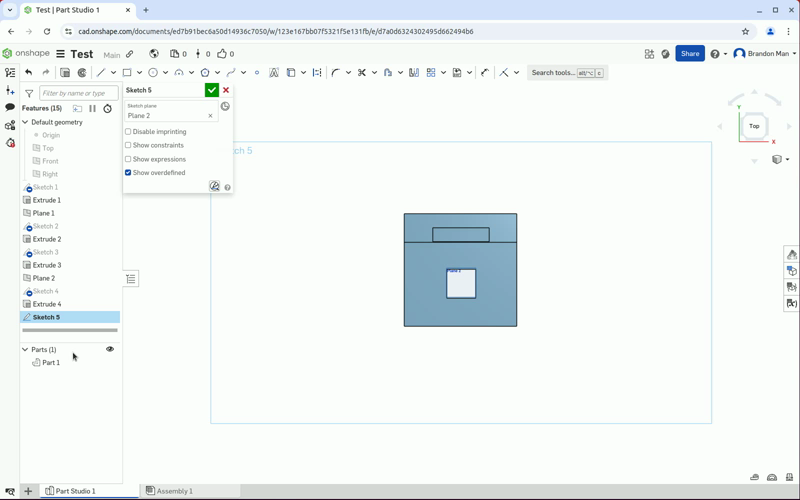
key(y)
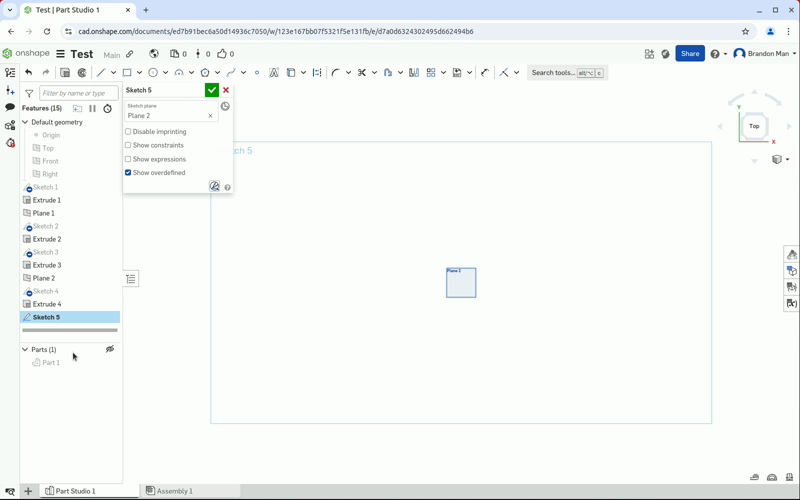
key(l)
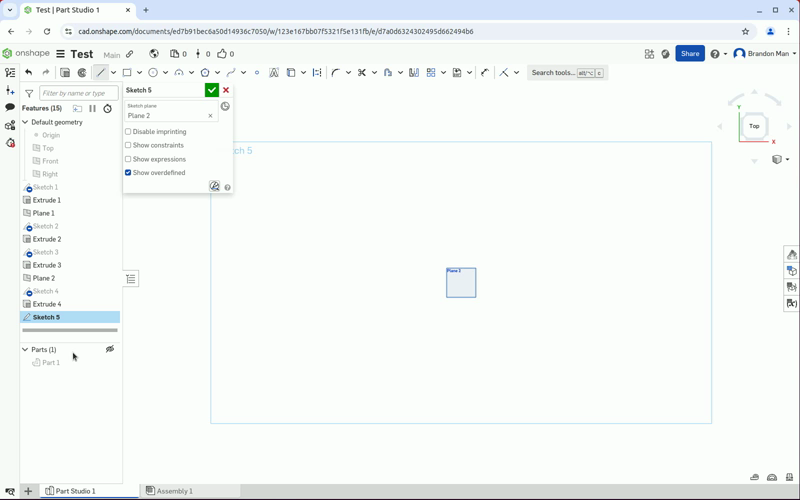
key_down(shift)
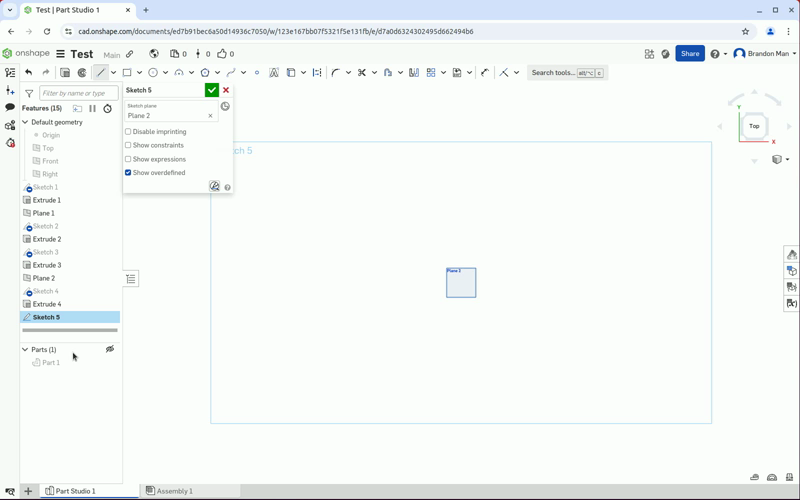
mouse_move(404, 326)
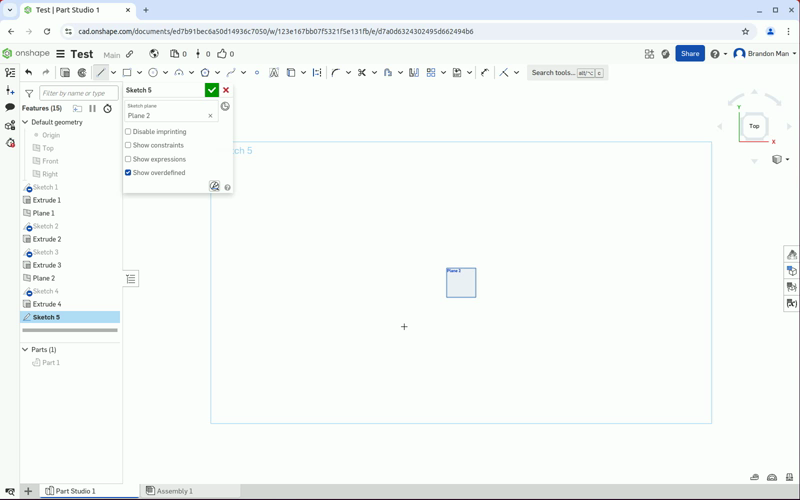
click(404, 326)
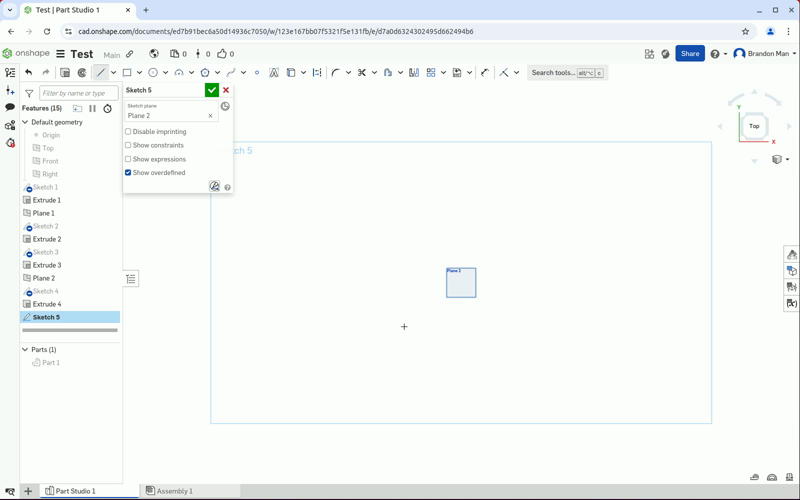
key_up(shift)
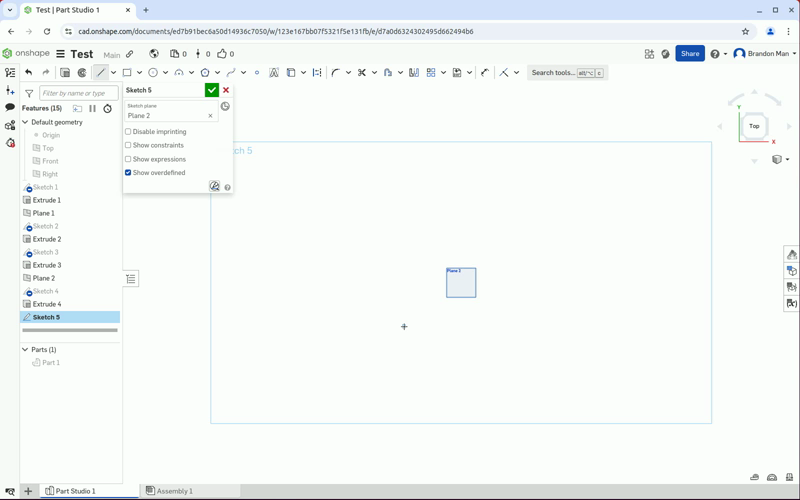
key_down(shift)
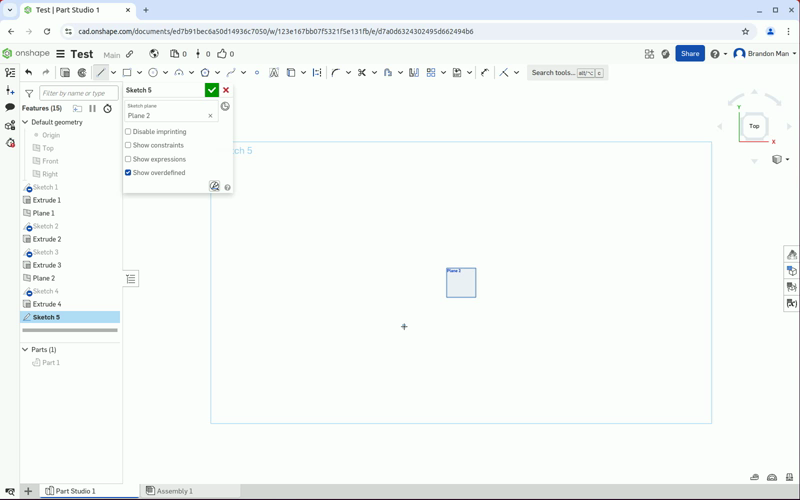
mouse_move(434, 326)
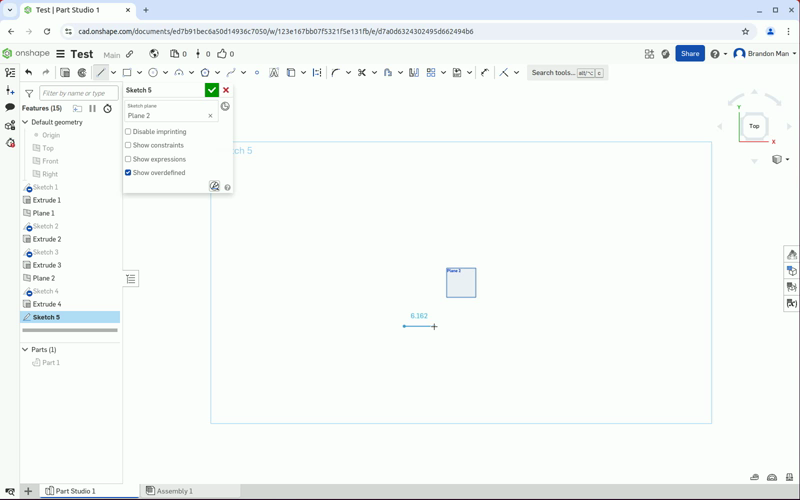
mouse_move(433, 326)
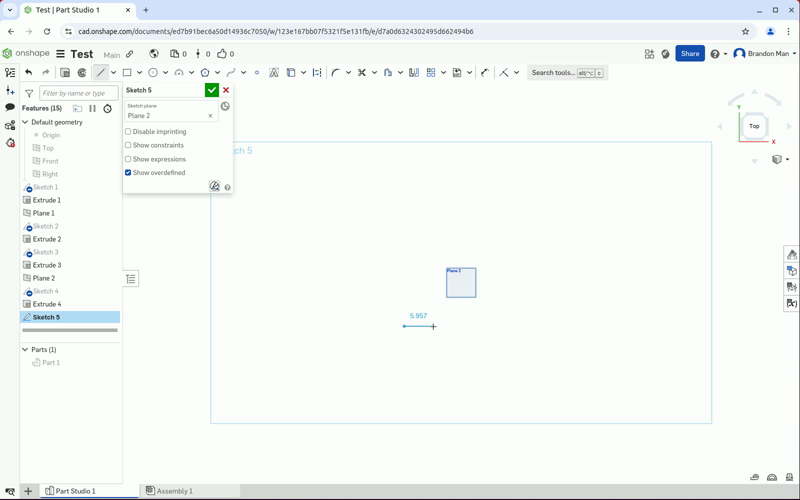
click(433, 326)
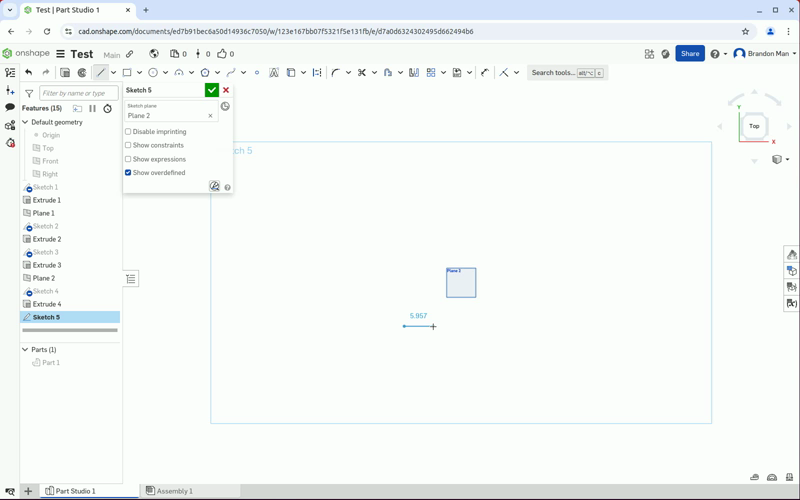
key_up(shift)
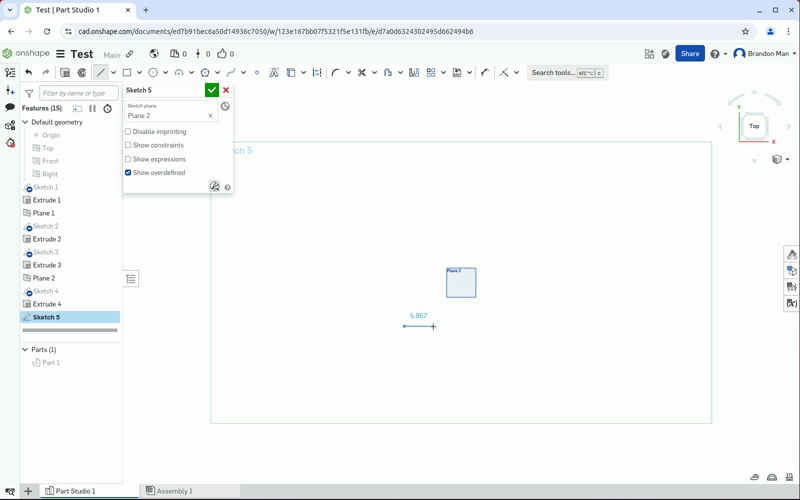
key_down(shift)
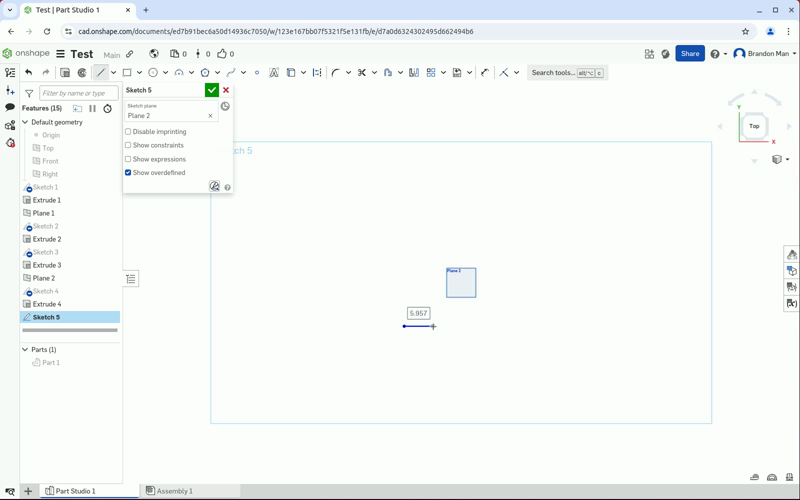
mouse_move(463, 326)
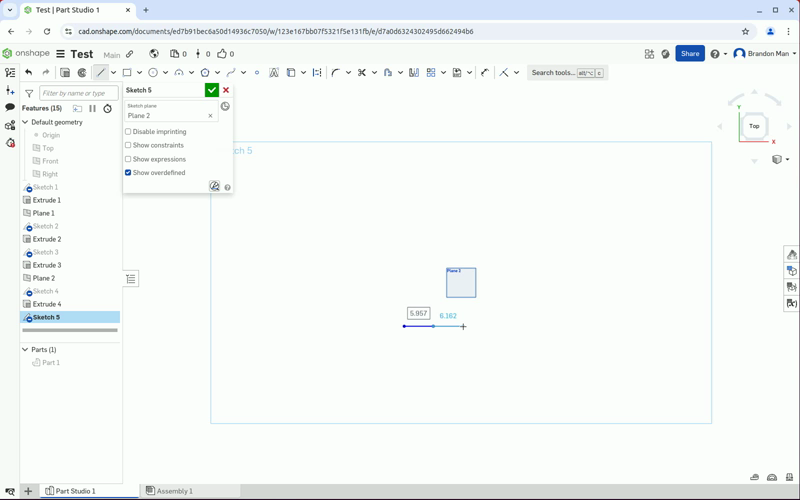
mouse_move(404, 297)
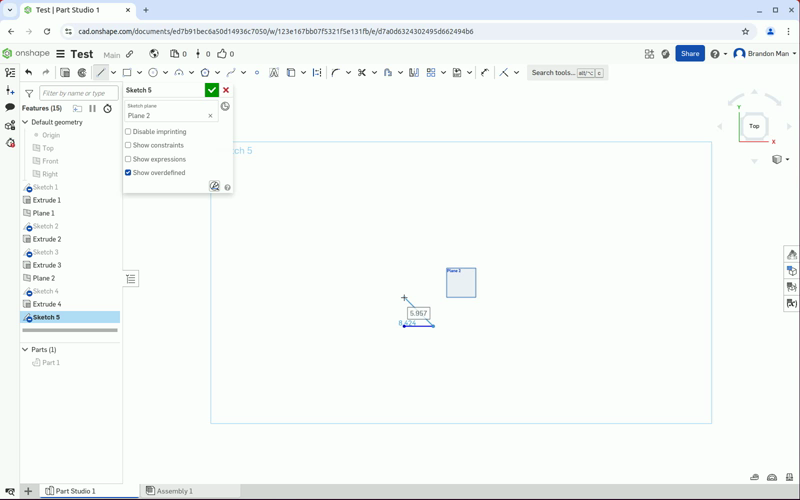
click(404, 297)
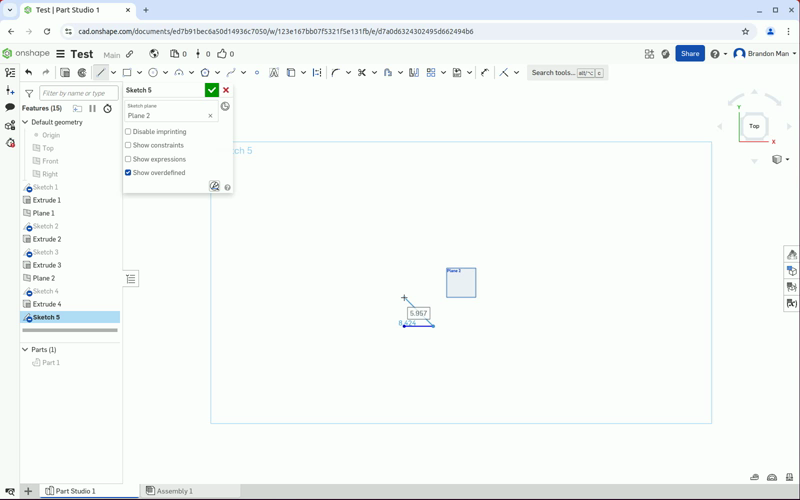
key_up(shift)
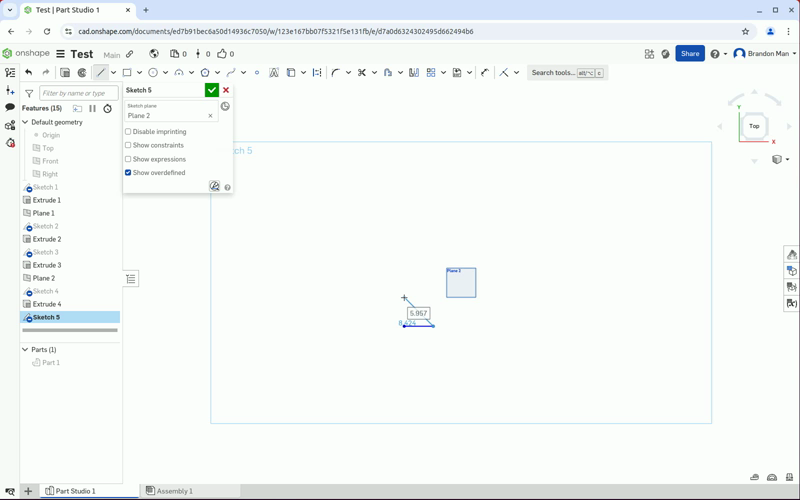
mouse_move(434, 297)
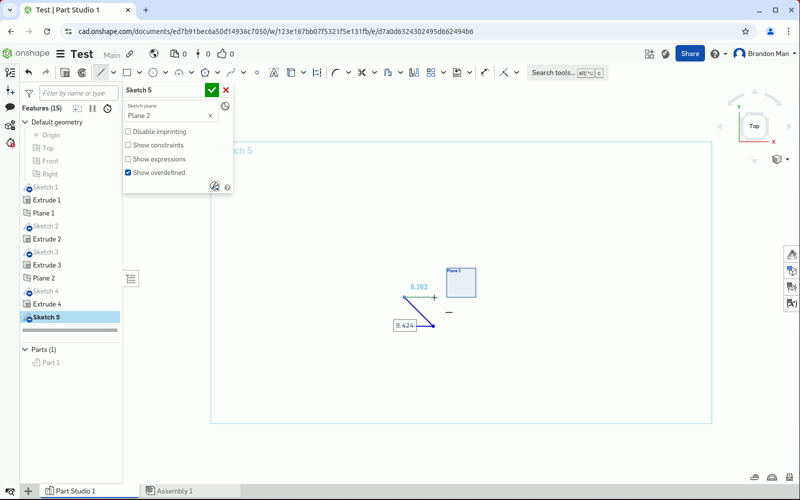
key_down(shift)
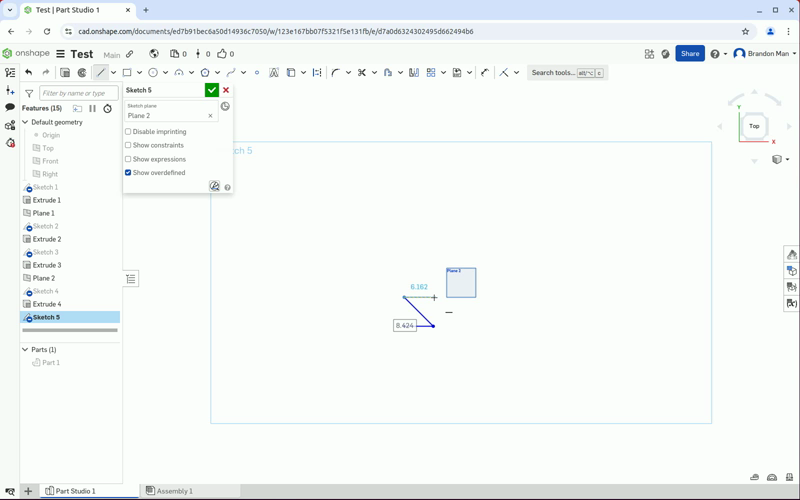
mouse_move(404, 326)
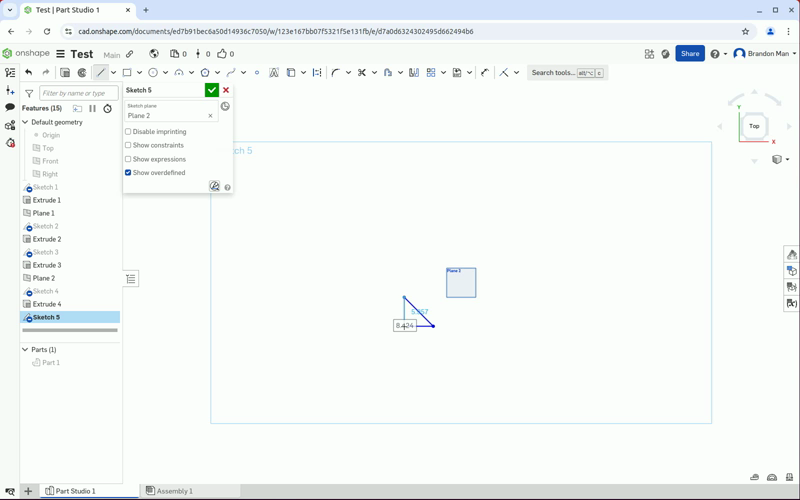
key_up(shift)
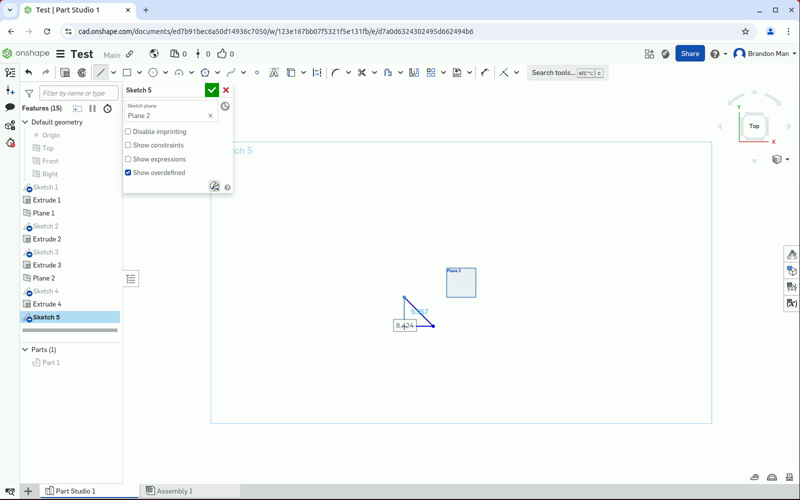
click(404, 326)
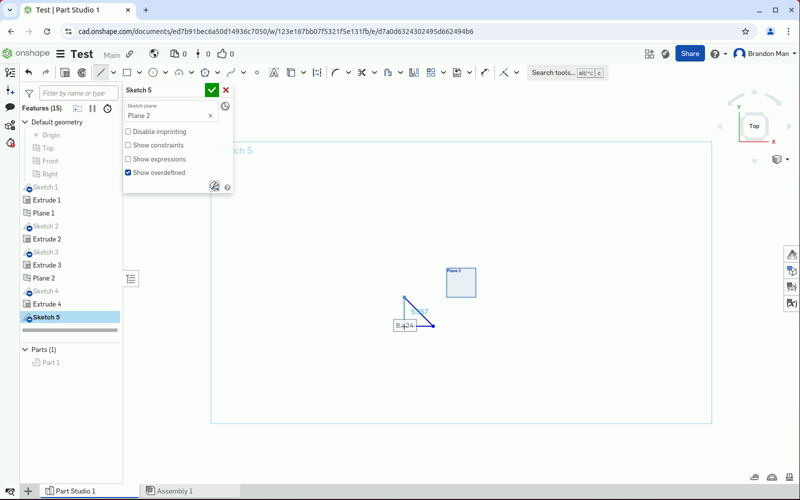
key(esc)
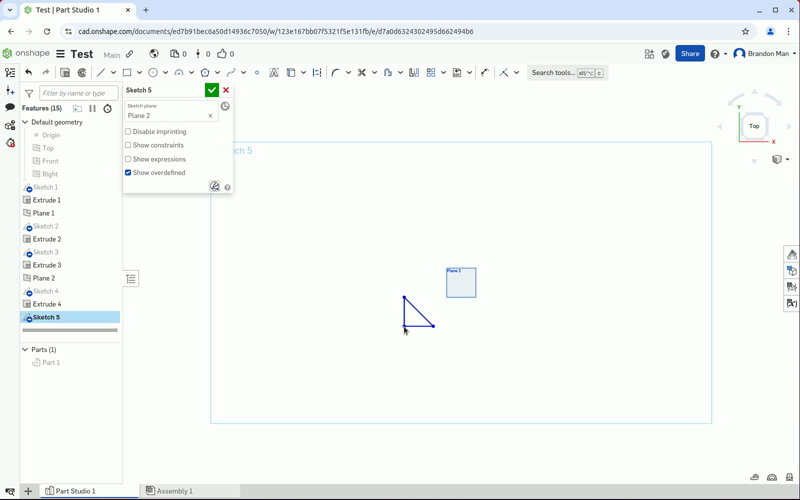
mouse_move(406, 323)
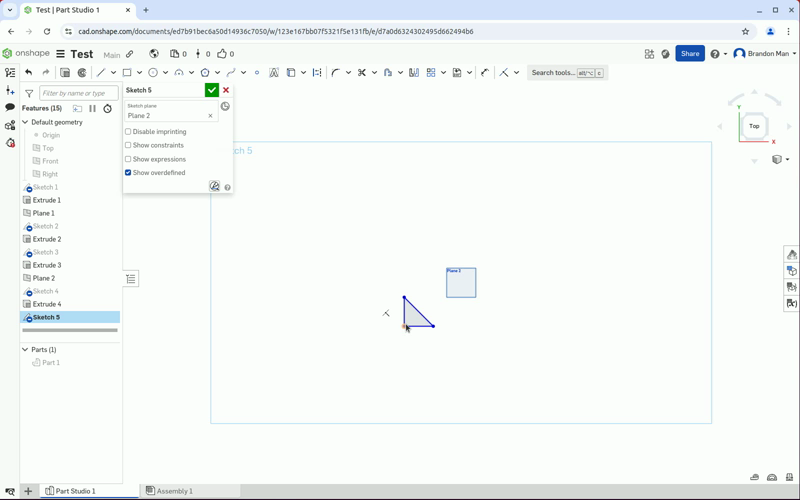
scroll(6)
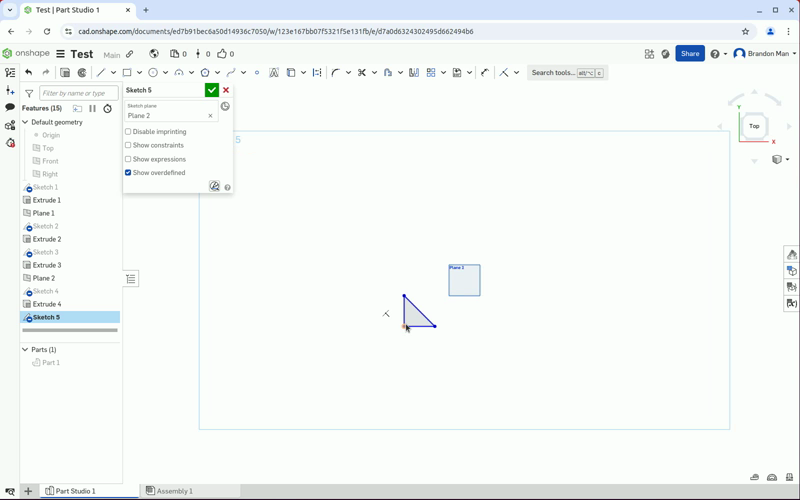
scroll(6)
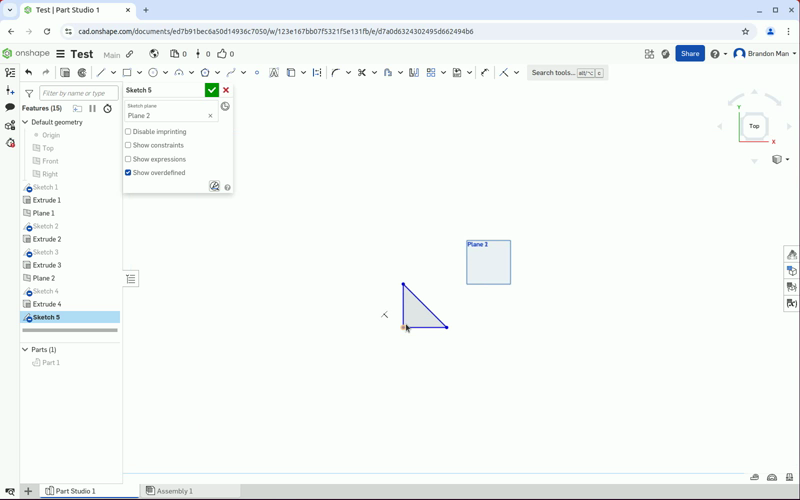
scroll(6)
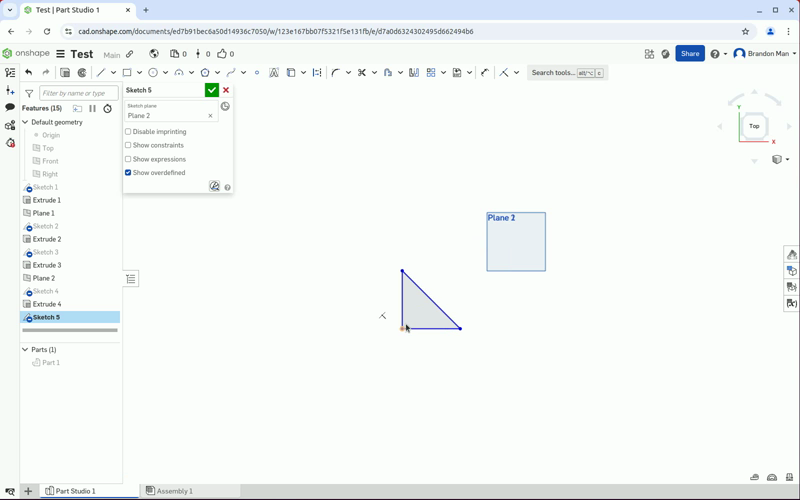
scroll(6)
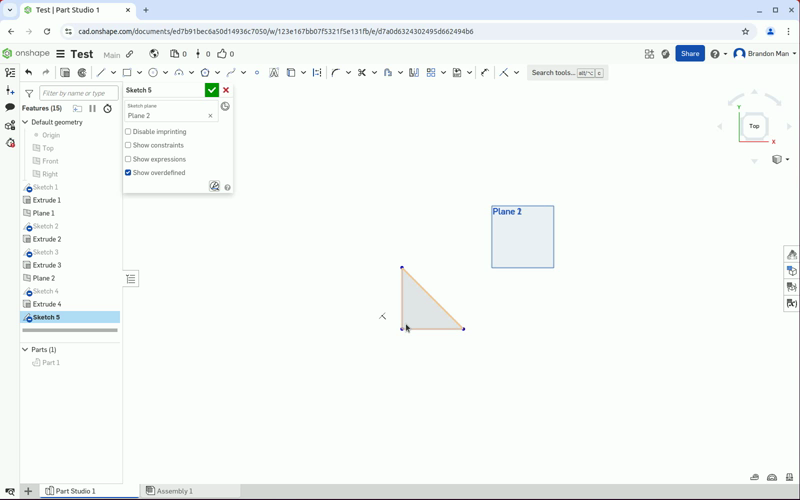
scroll(6)
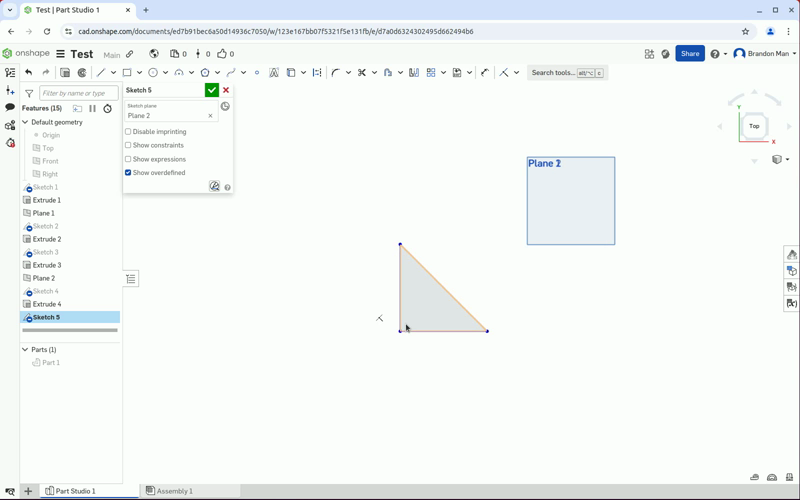
scroll(6)
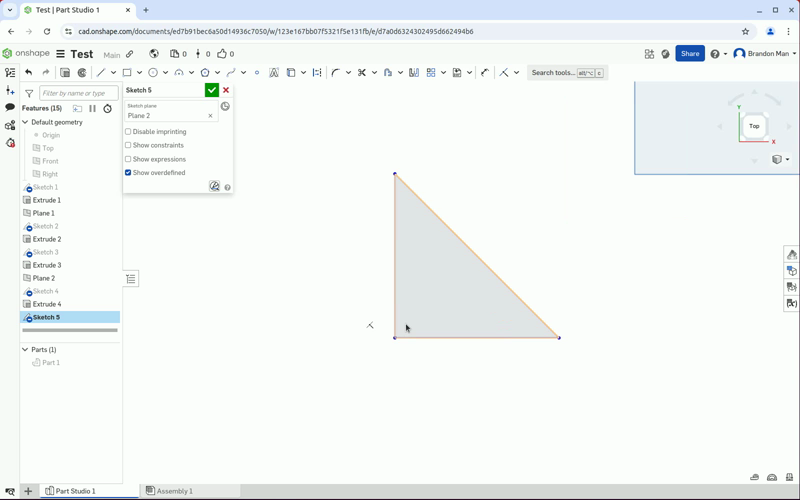
scroll(6)
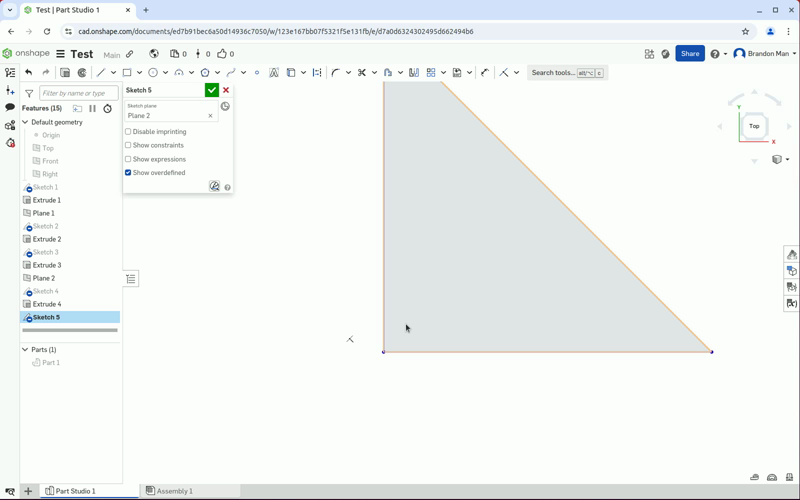
click(406, 323)
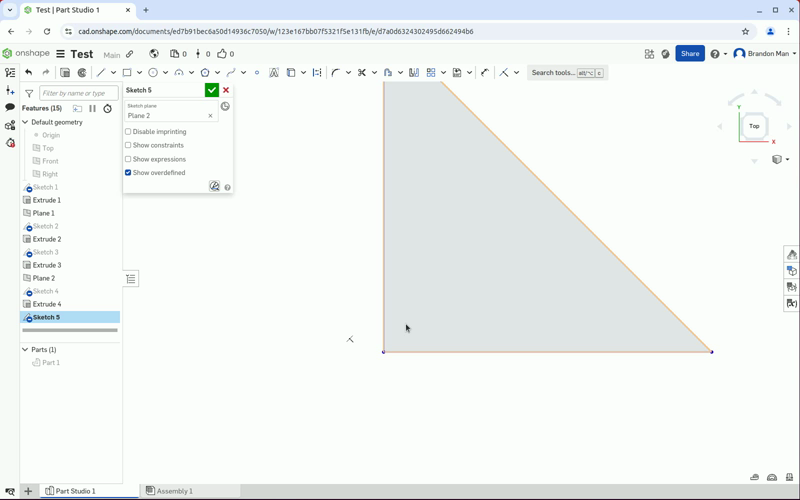
scroll(-6)
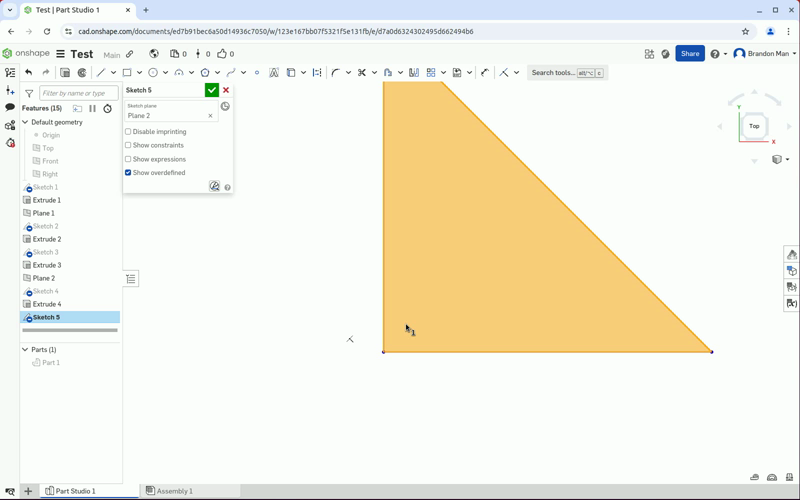
scroll(-6)
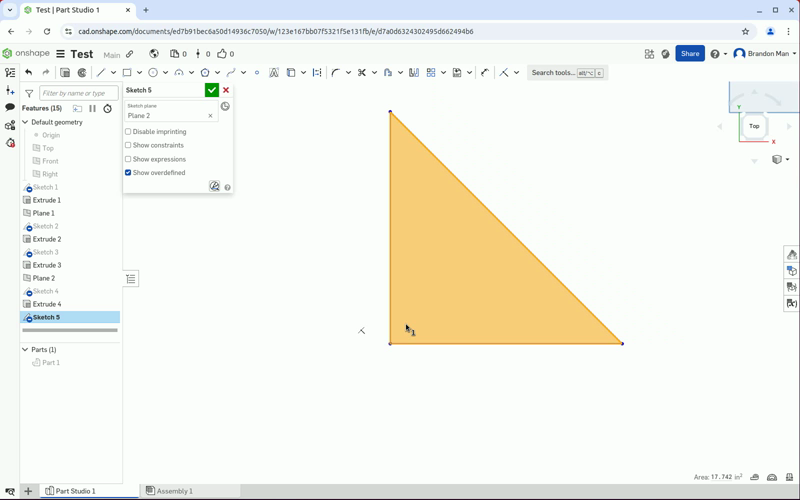
scroll(-6)
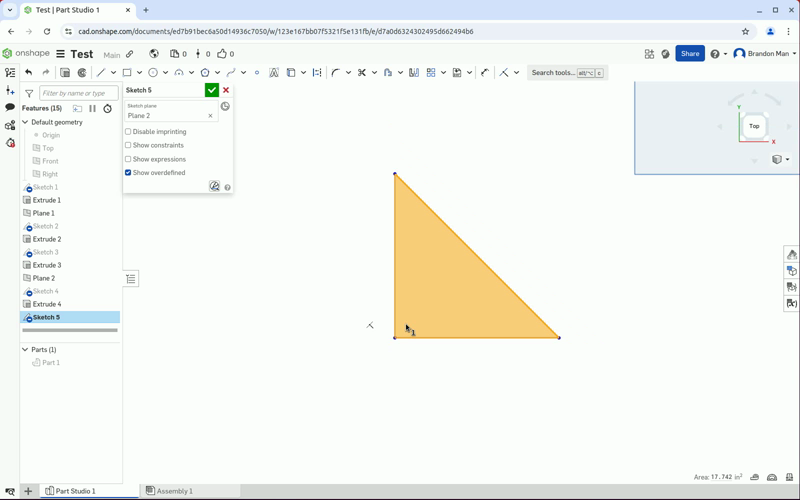
scroll(-6)
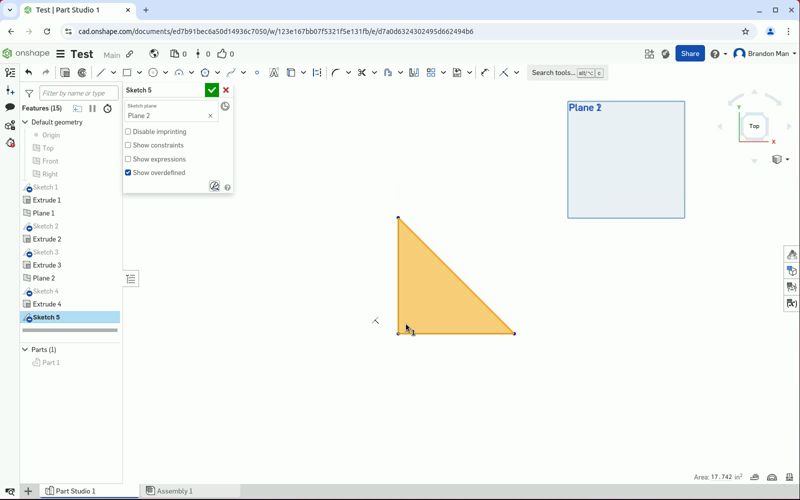
scroll(-6)
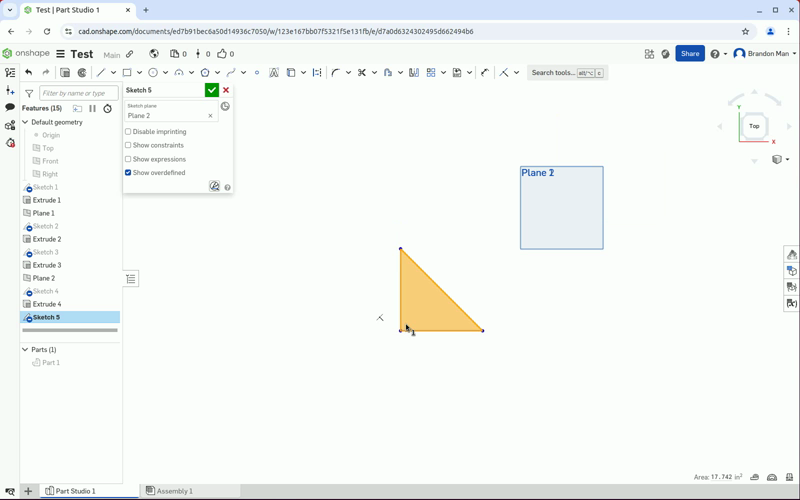
scroll(-6)
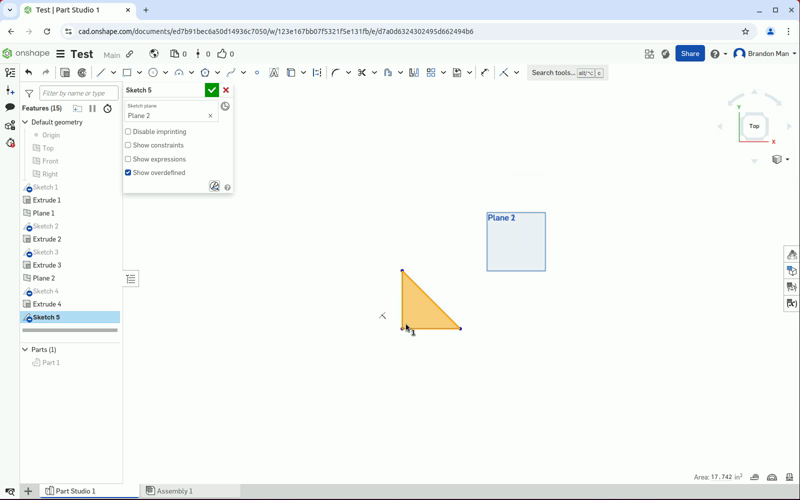
scroll(-6)
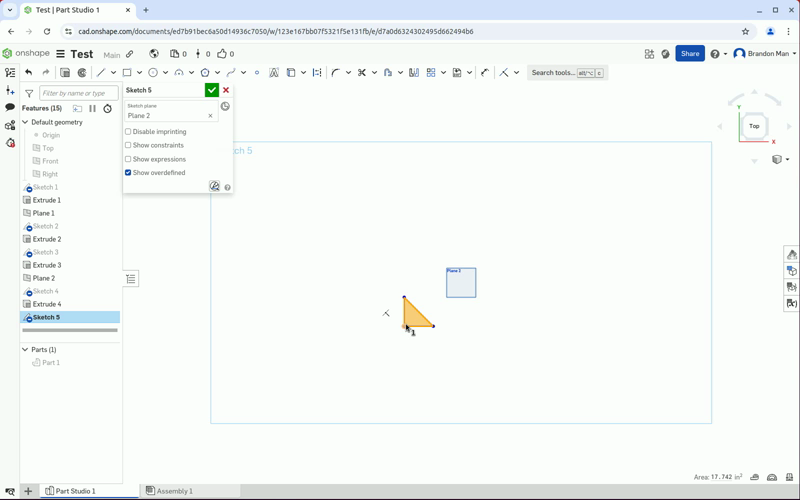
mouse_move(73, 352)
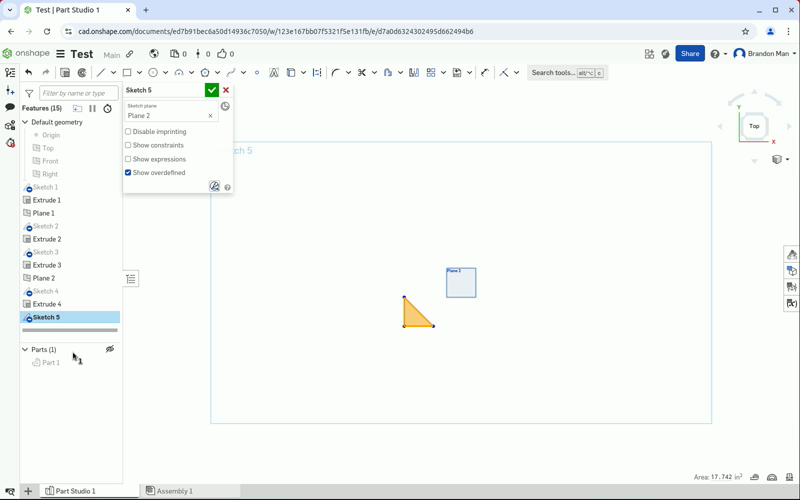
key(shift+y)
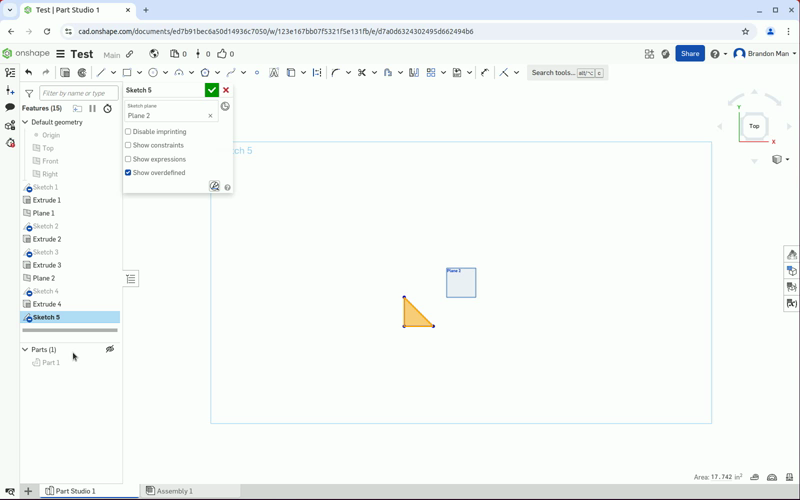
key(shift+e)
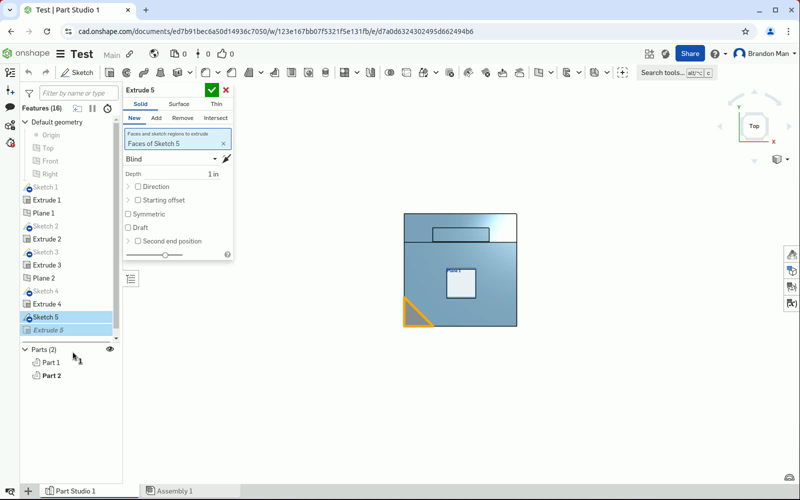
mouse_move(143, 106)
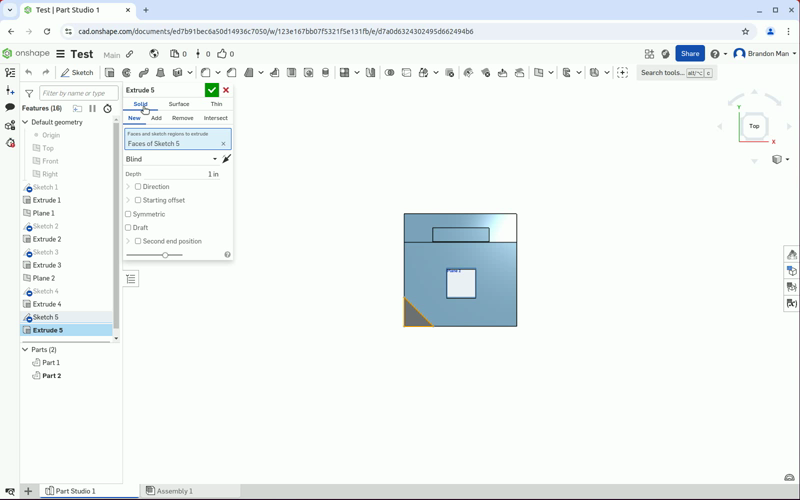
click(143, 106)
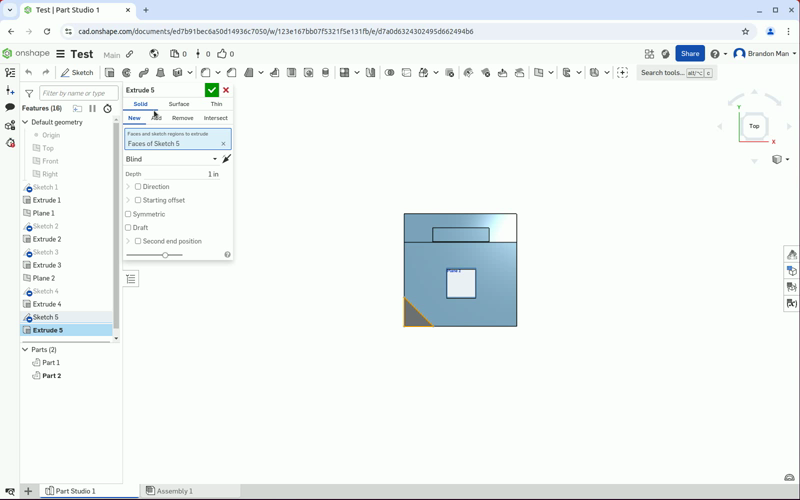
mouse_move(186, 120)
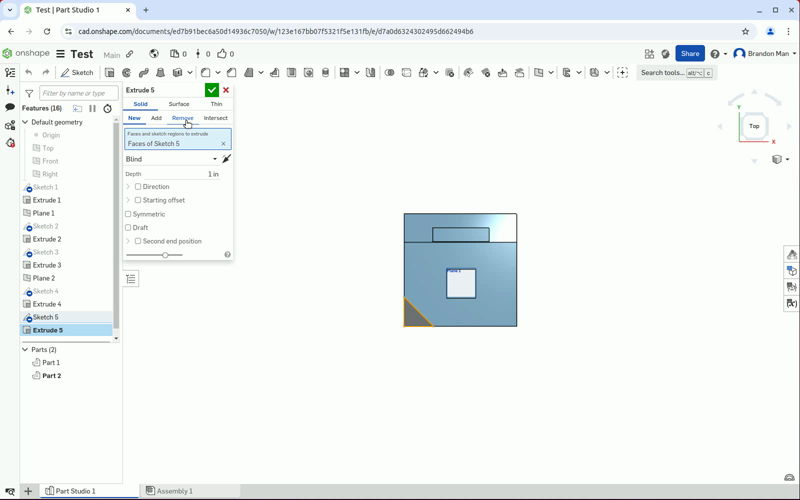
click(186, 120)
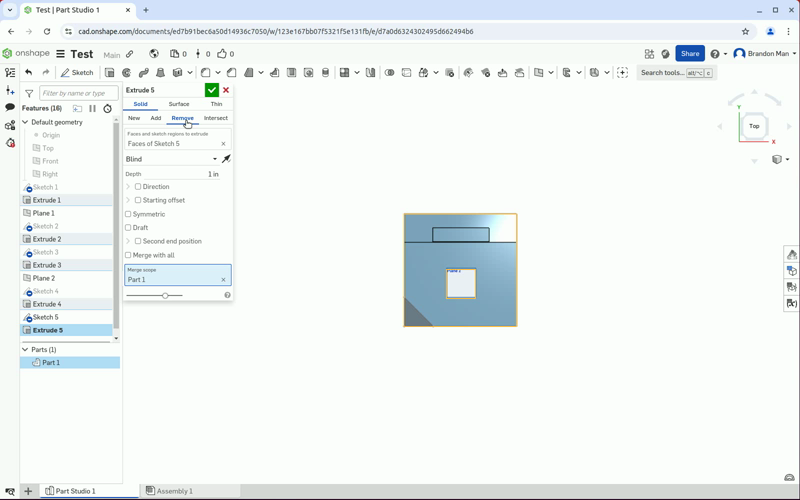
key(tab, 4)
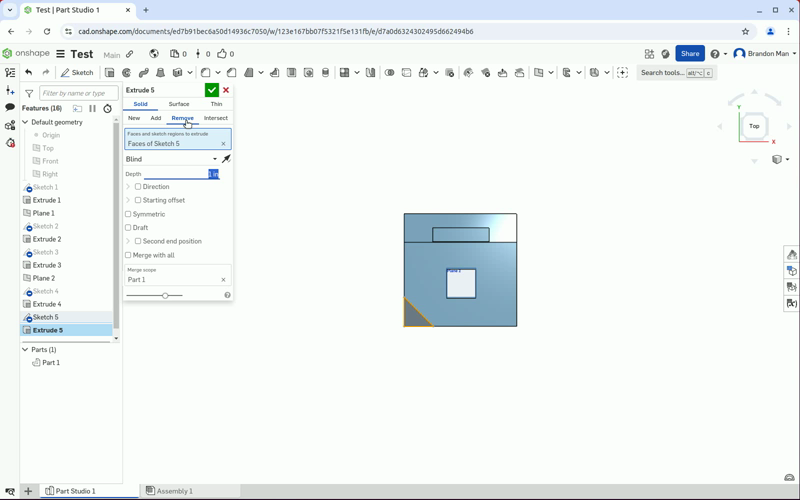
text(13.239)
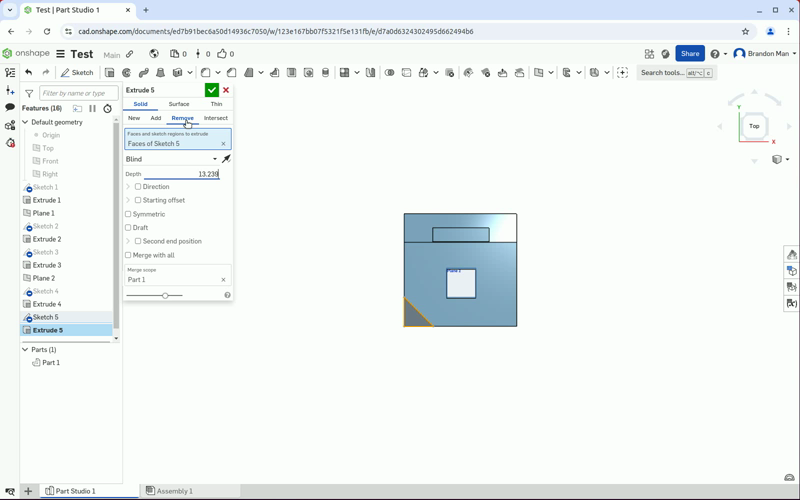
key(tab, 6)
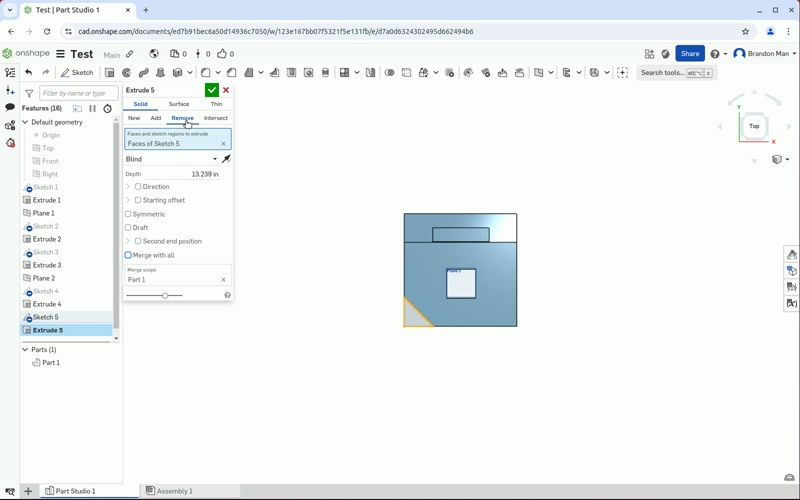
key(space)
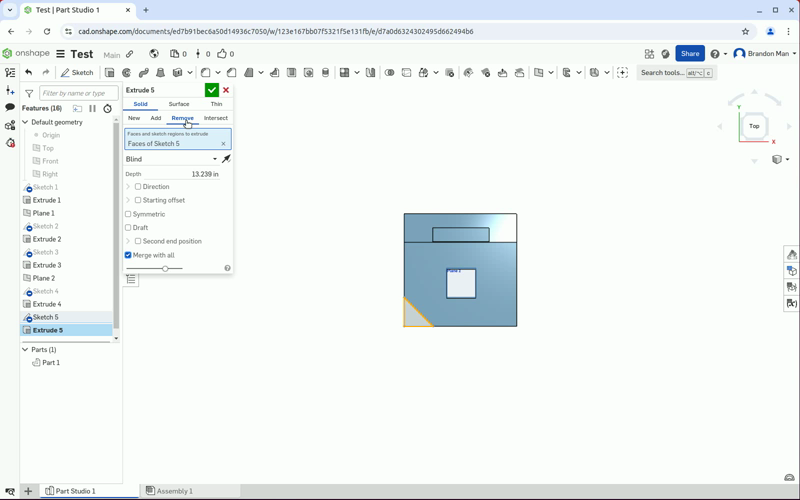
key(enter)
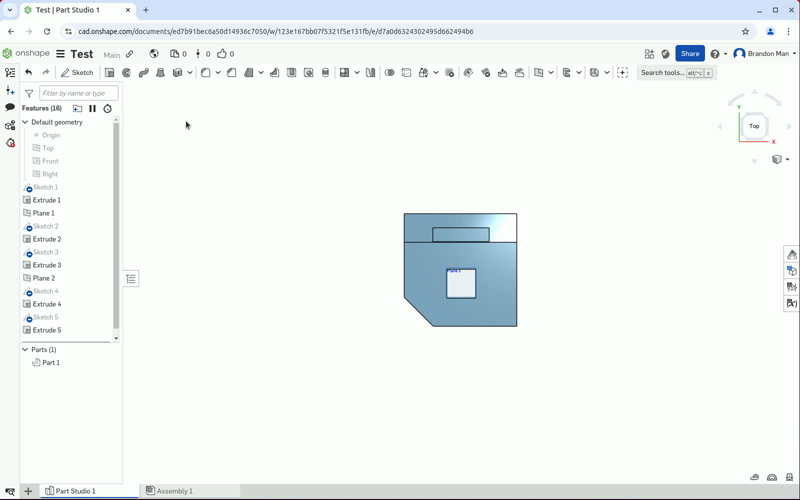
key(shift+h)
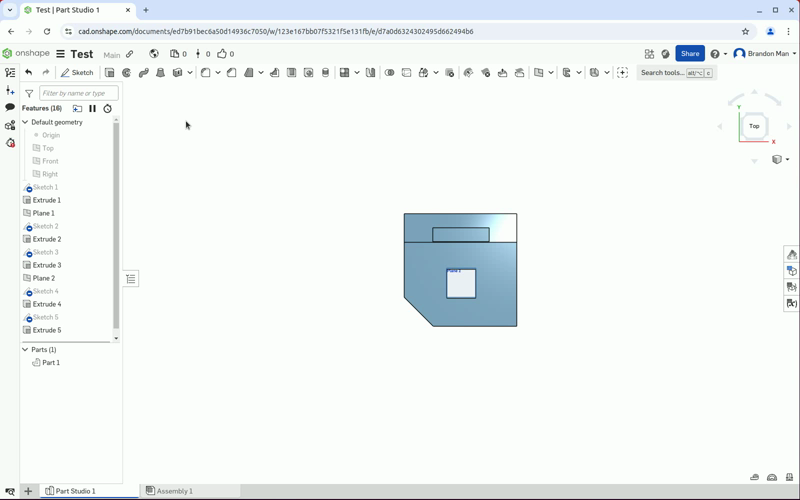
key(shift+h)
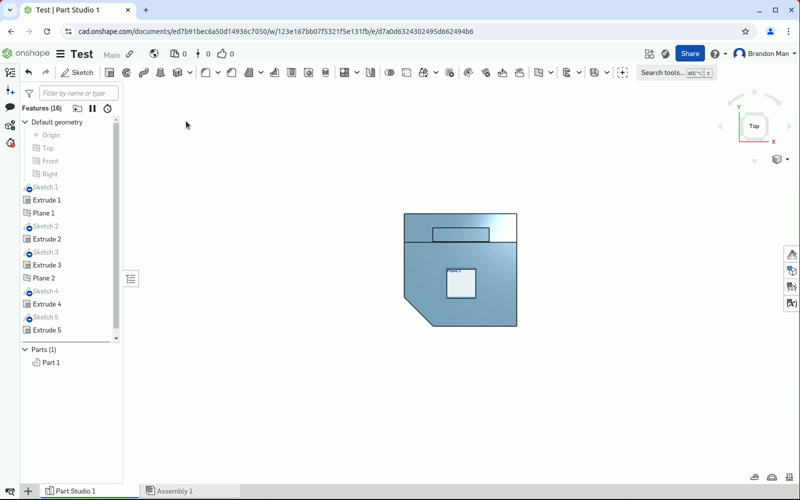
mouse_move(69, 189)
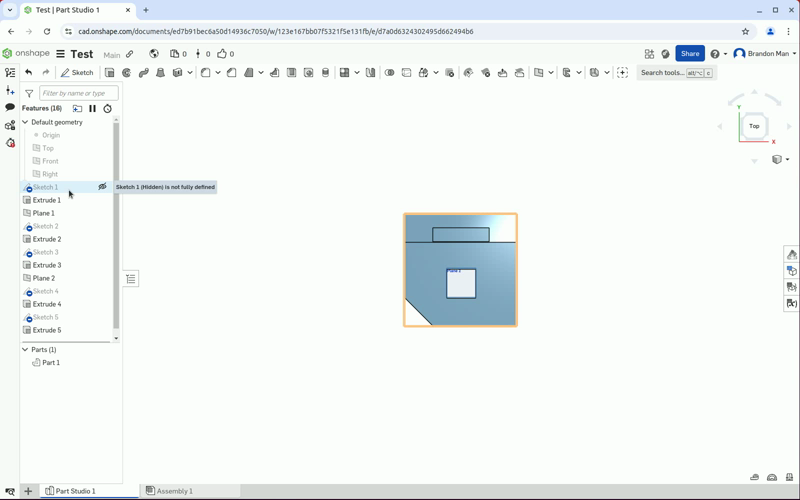
click(69, 189)
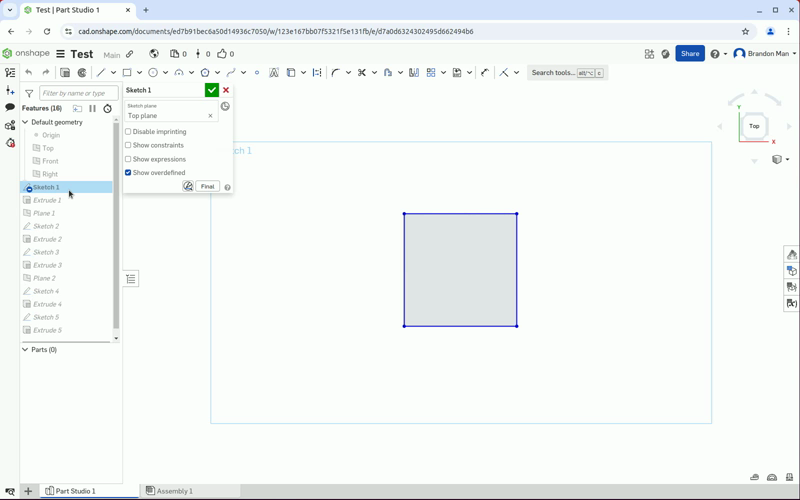
mouse_move(229, 92)
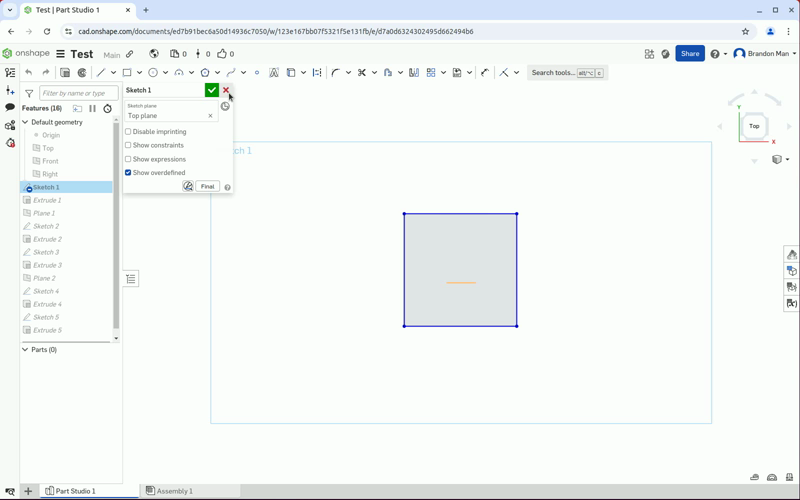
click(229, 92)
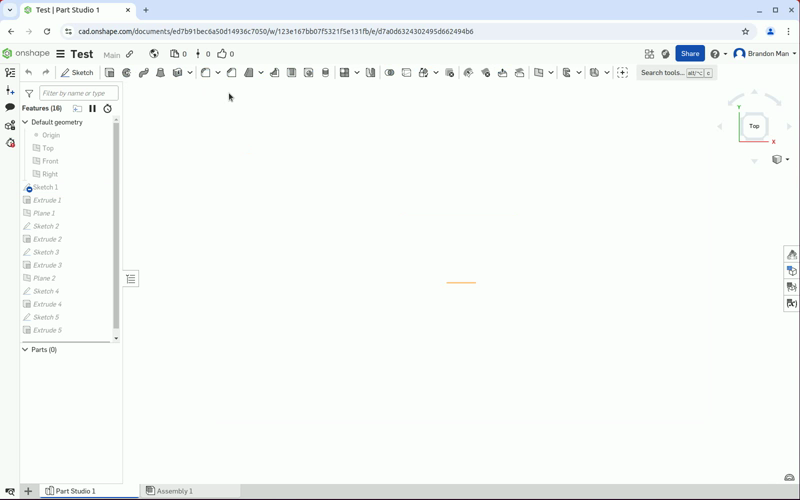
key(shift+s)
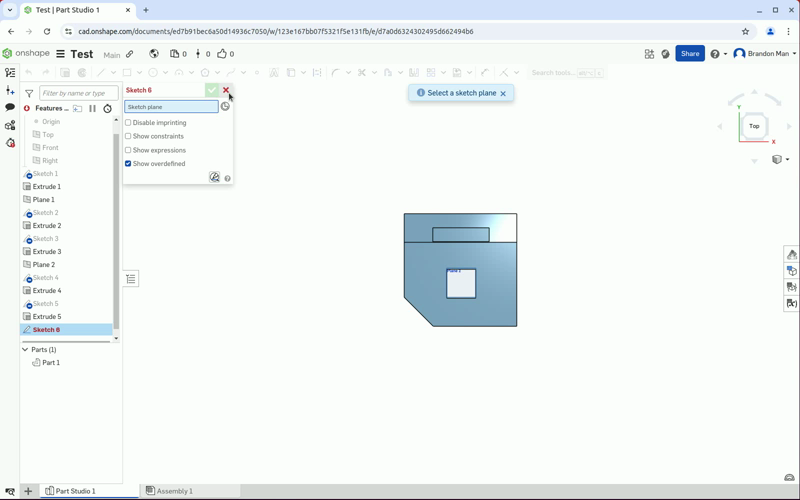
mouse_move(69, 267)
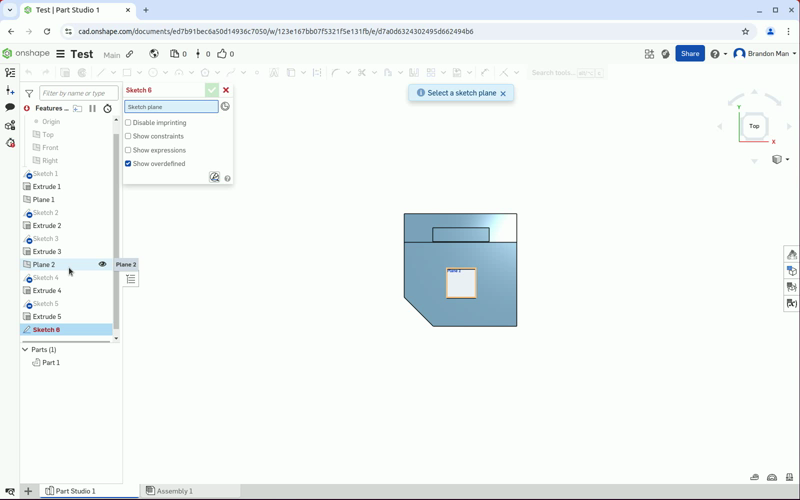
click(69, 267)
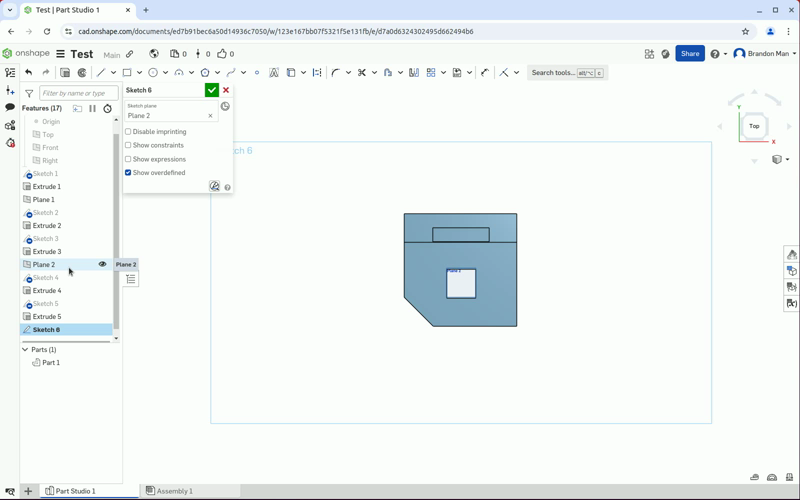
mouse_move(73, 352)
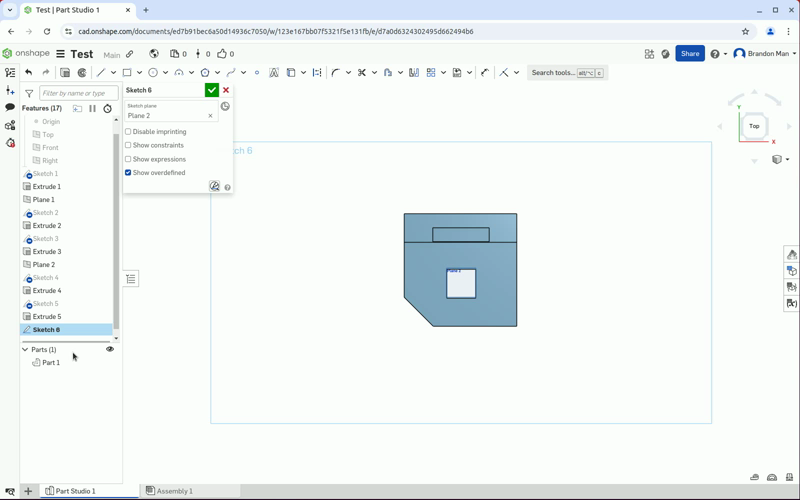
key(y)
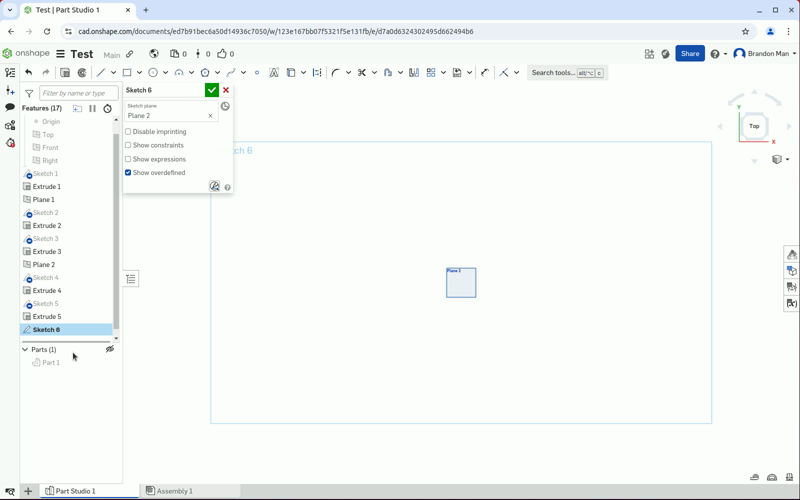
key(l)
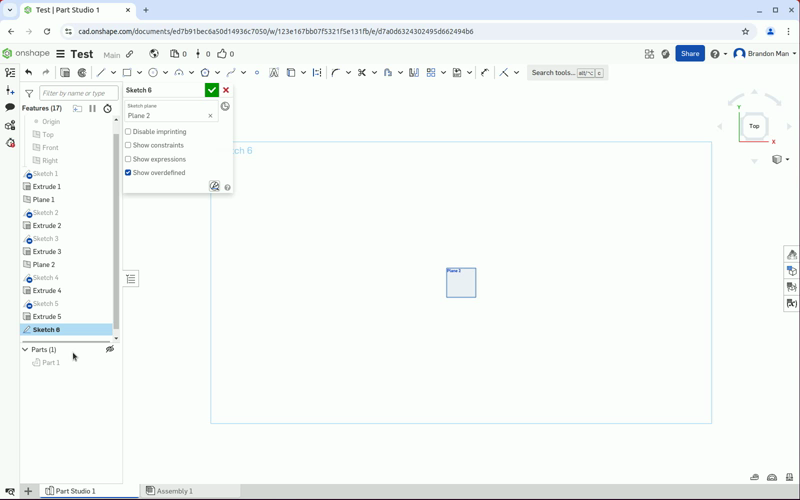
key_down(shift)
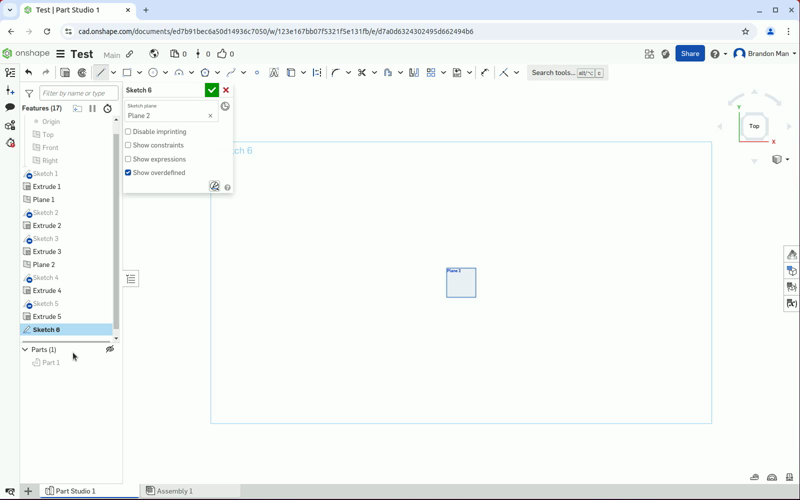
mouse_move(489, 326)
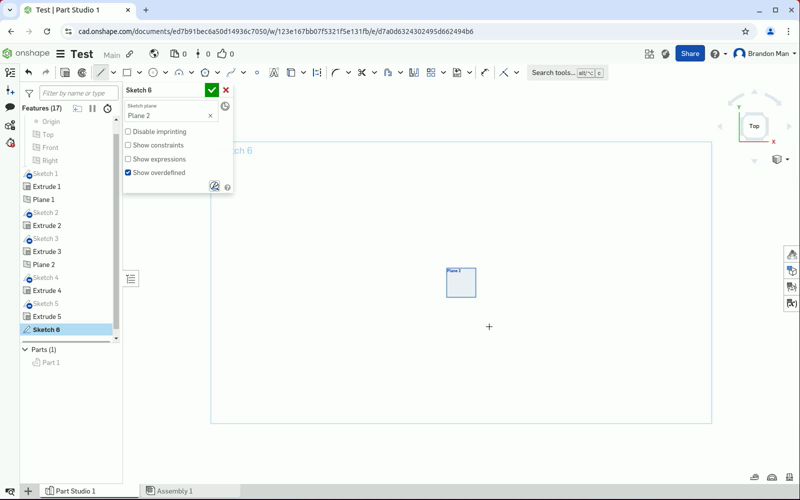
click(489, 326)
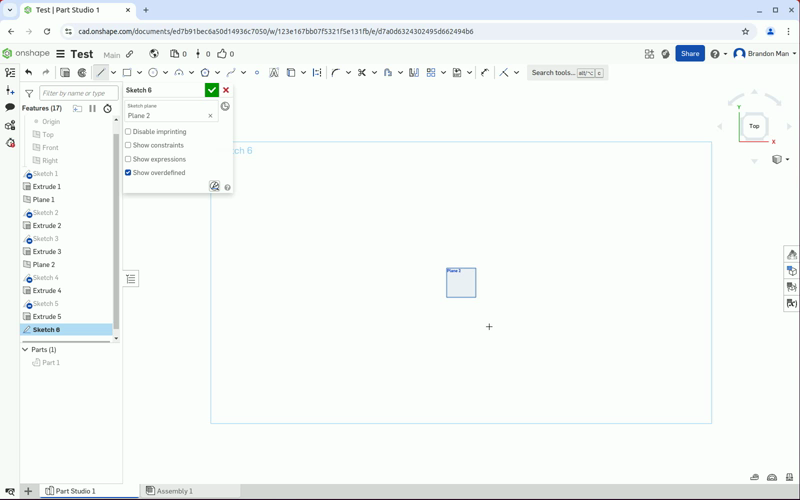
key_up(shift)
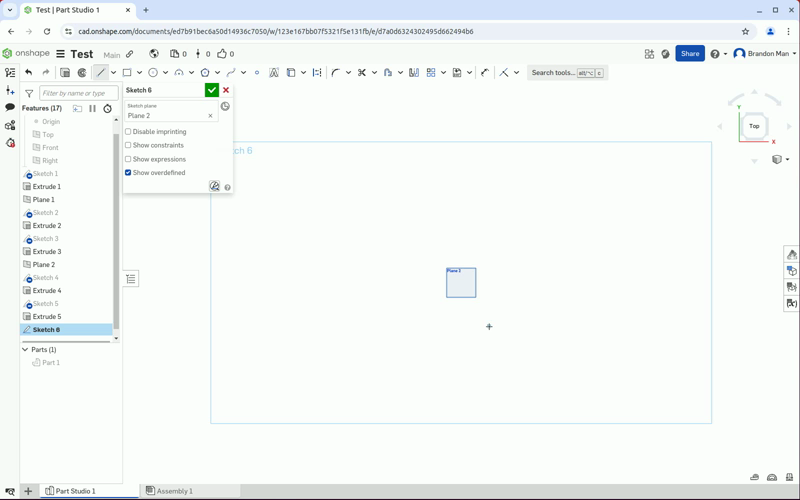
key_down(shift)
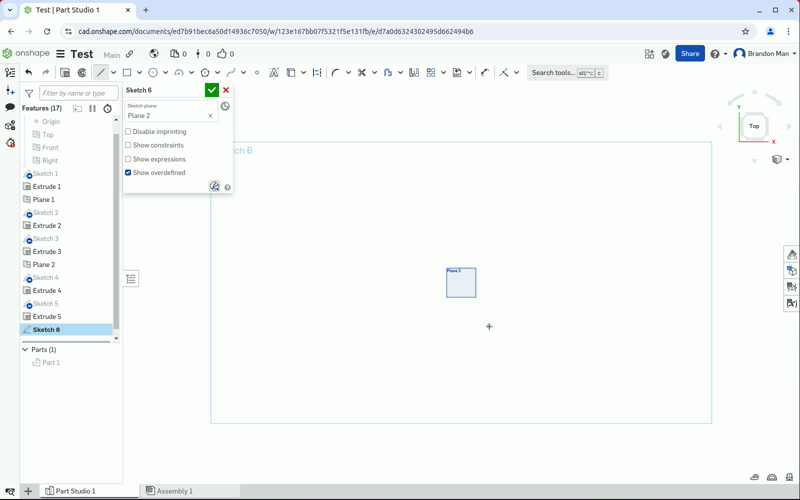
mouse_move(519, 326)
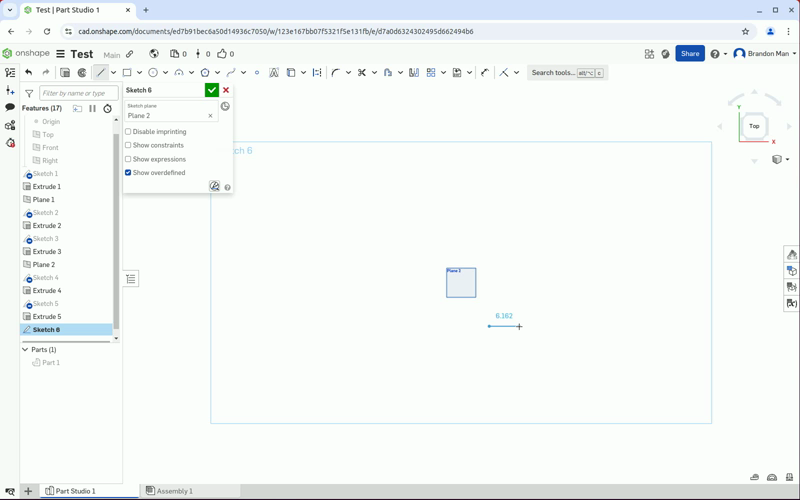
mouse_move(518, 326)
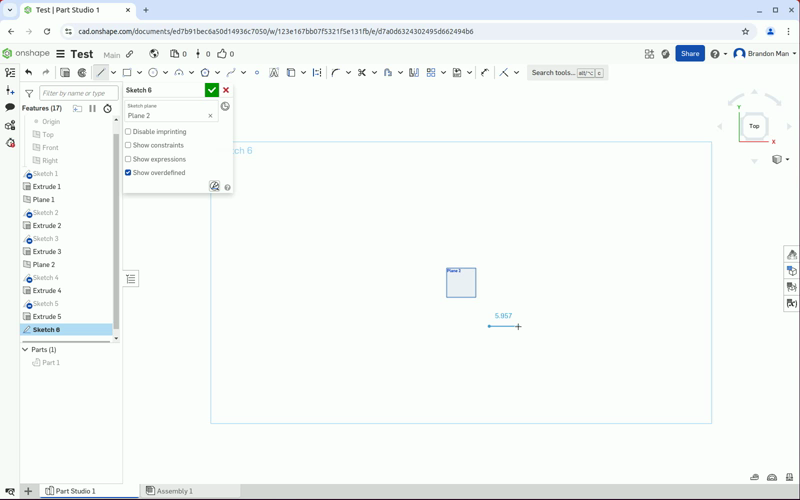
click(518, 326)
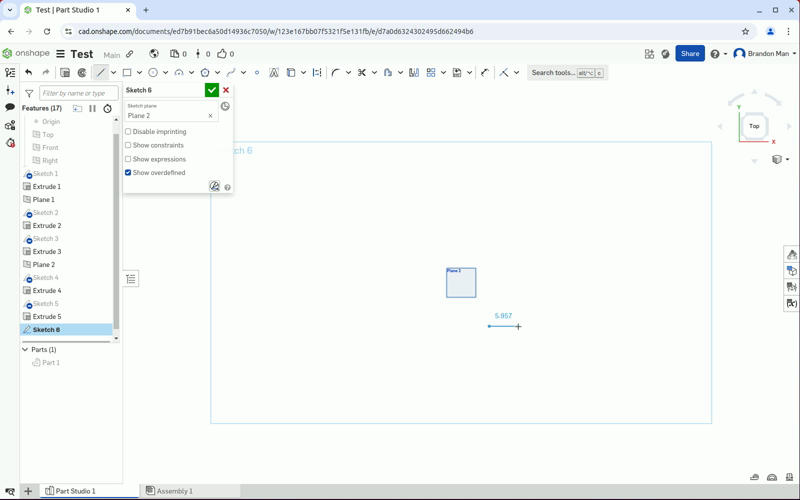
key_up(shift)
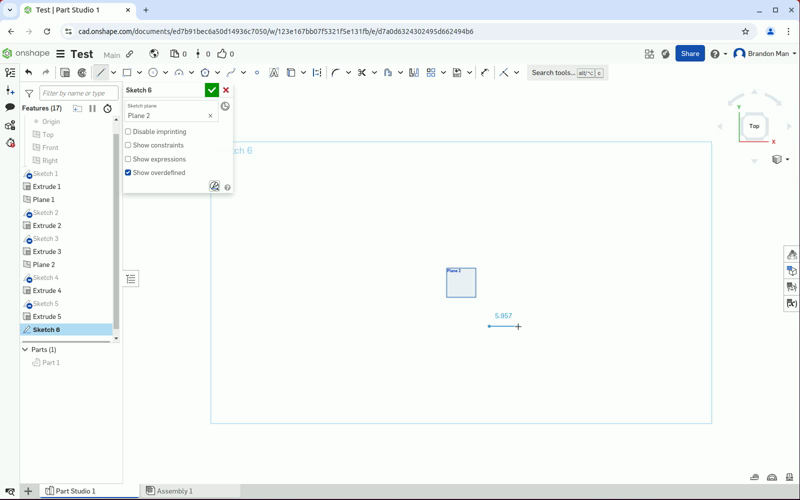
key_down(shift)
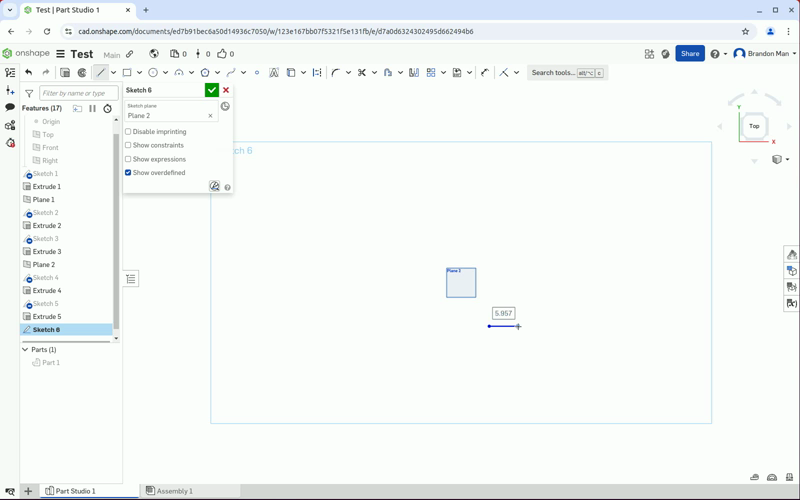
mouse_move(548, 326)
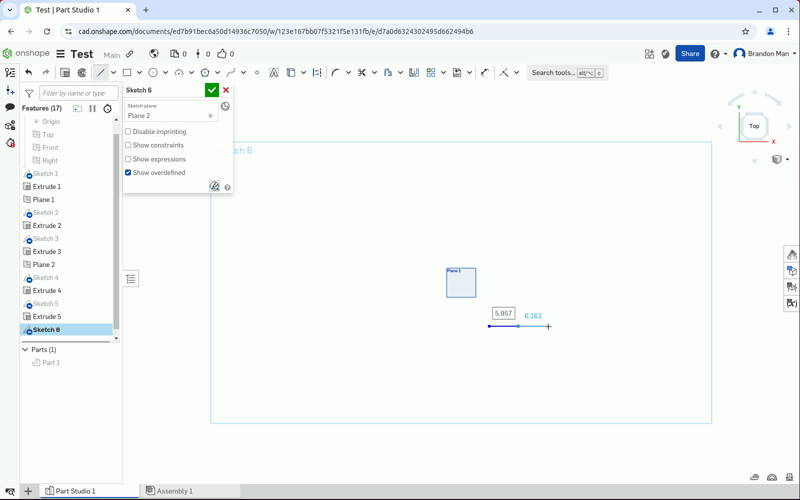
mouse_move(518, 297)
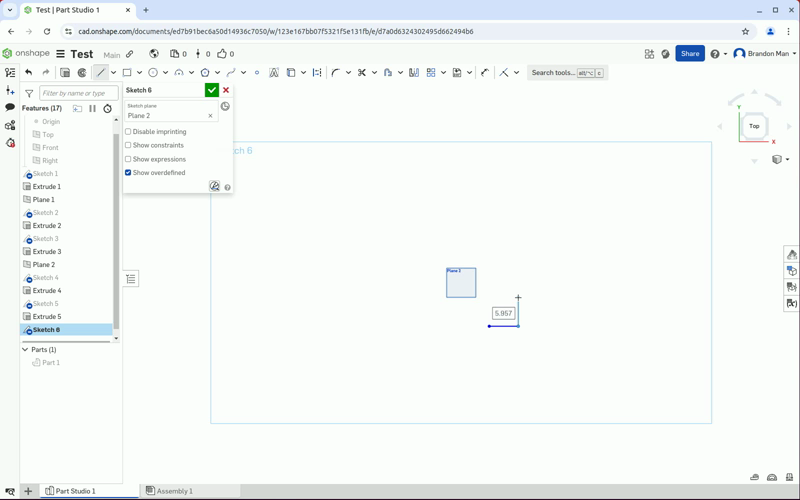
click(518, 297)
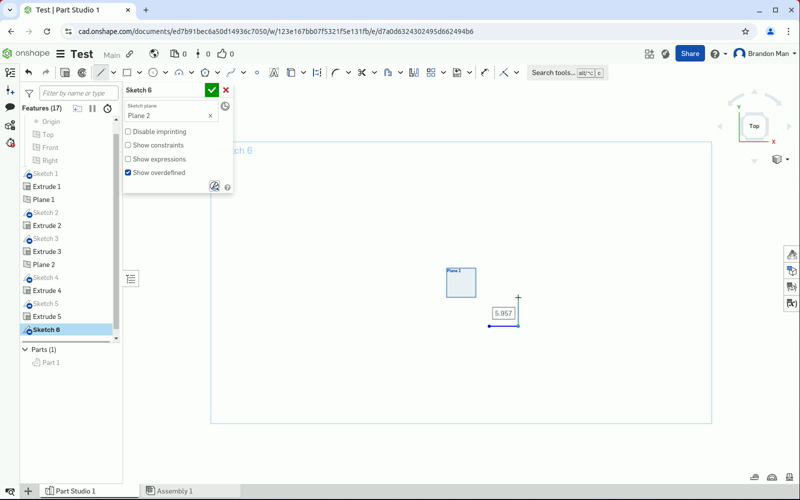
key_up(shift)
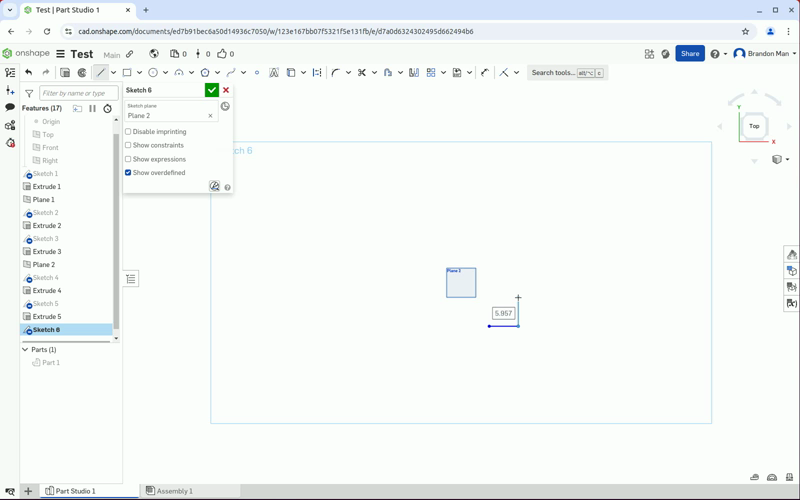
mouse_move(548, 297)
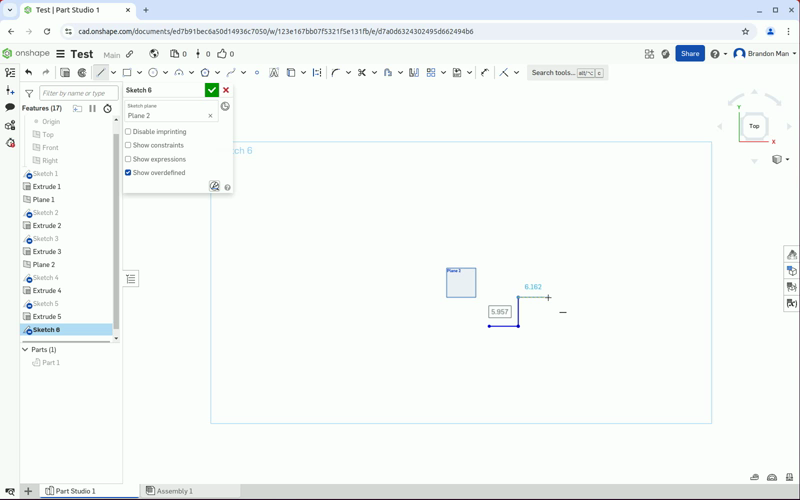
key_down(shift)
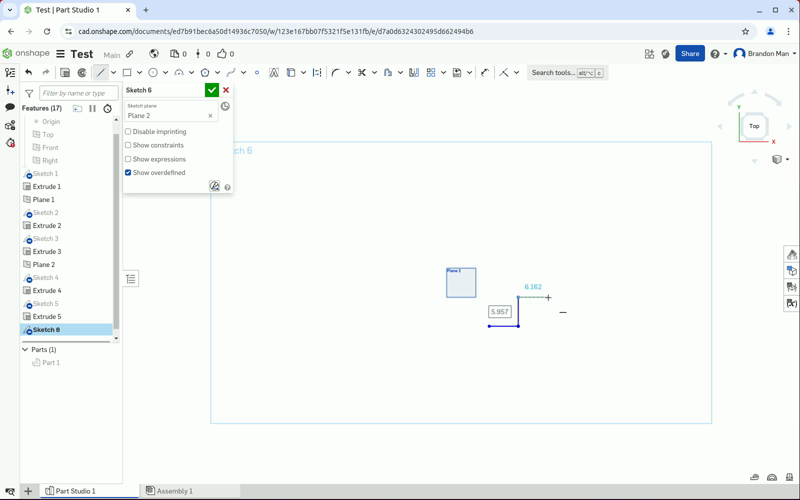
mouse_move(489, 326)
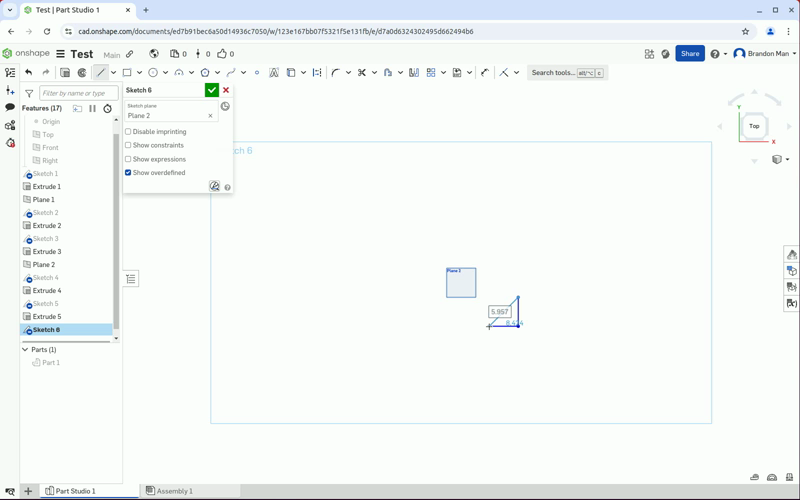
key_up(shift)
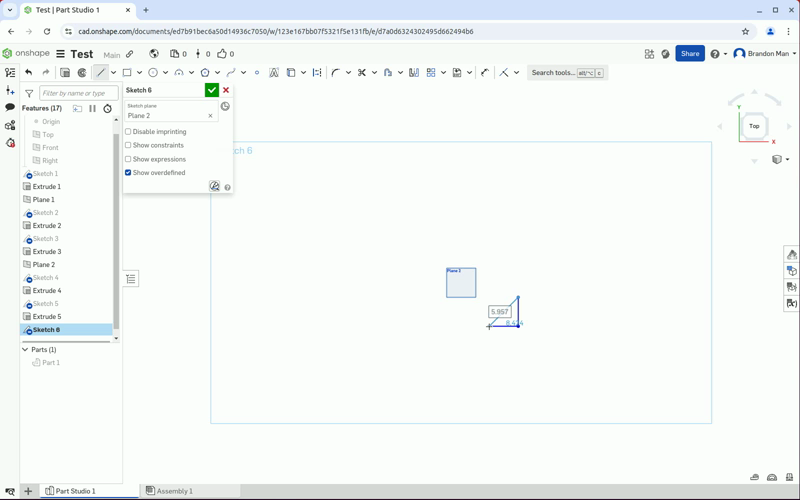
click(489, 326)
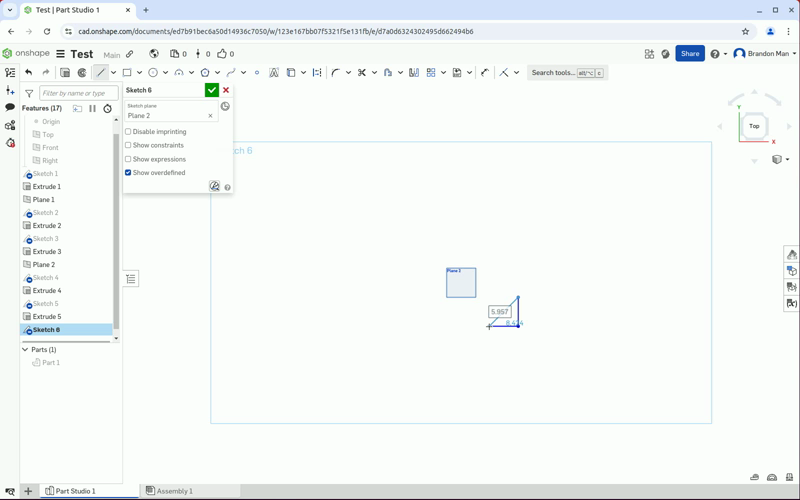
key(esc)
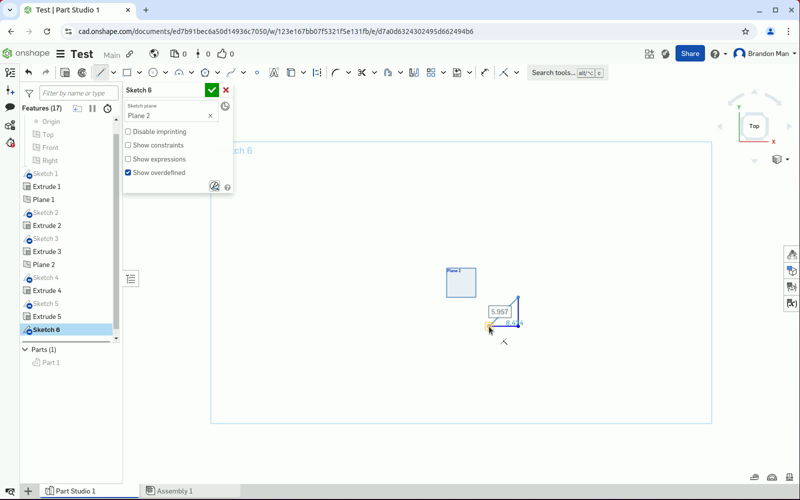
mouse_move(507, 318)
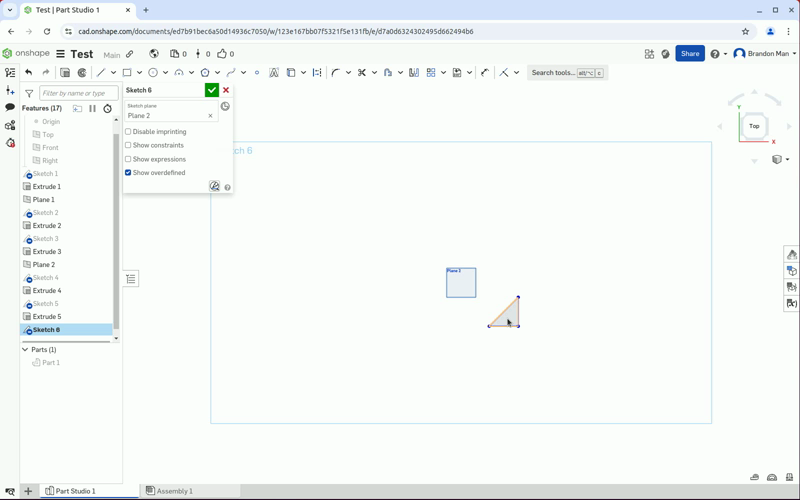
scroll(6)
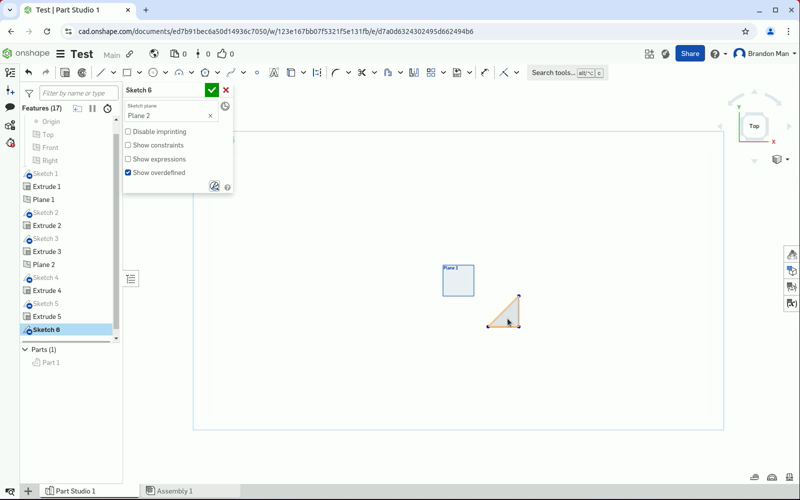
scroll(6)
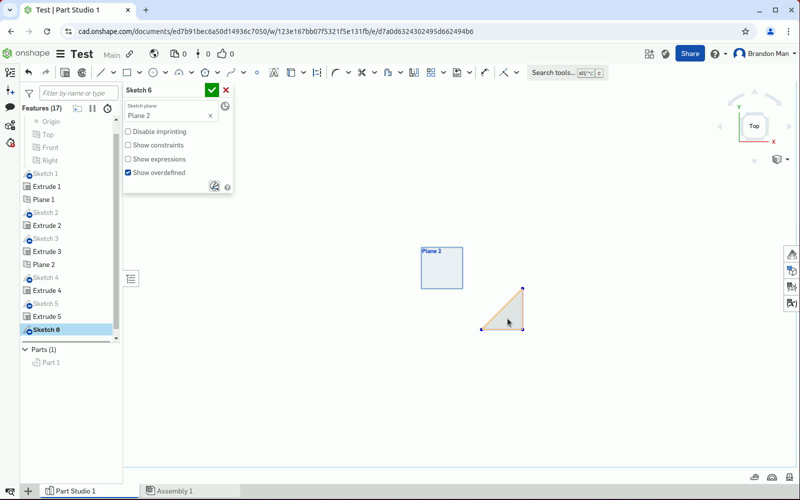
scroll(6)
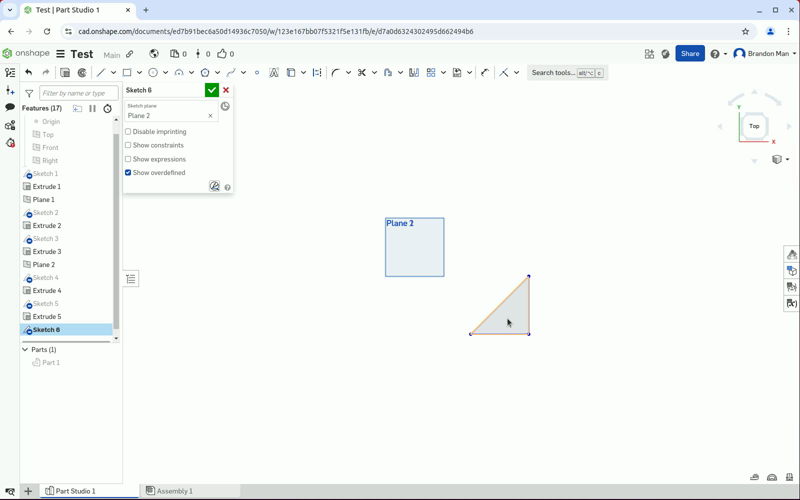
scroll(6)
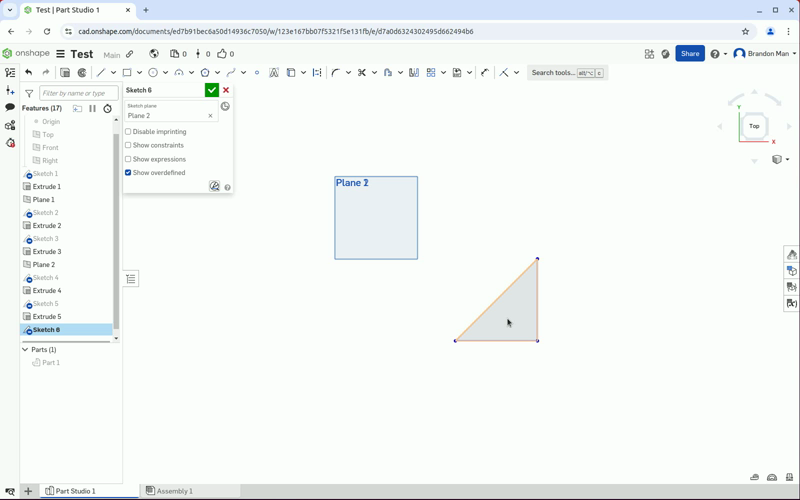
scroll(6)
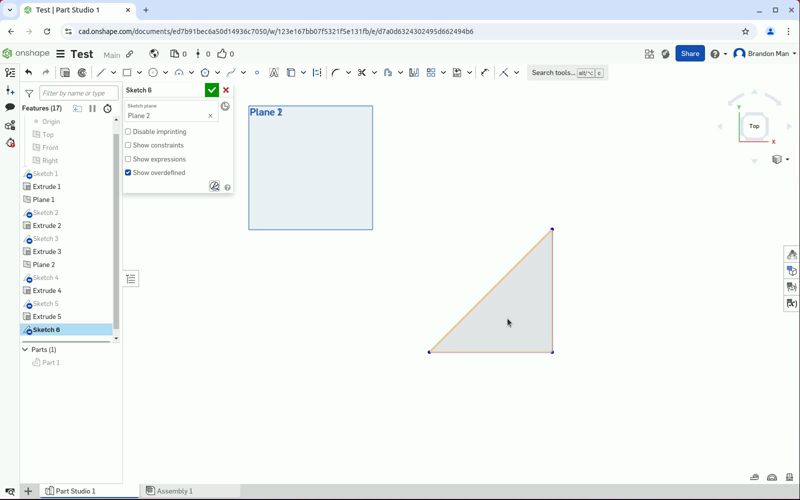
scroll(6)
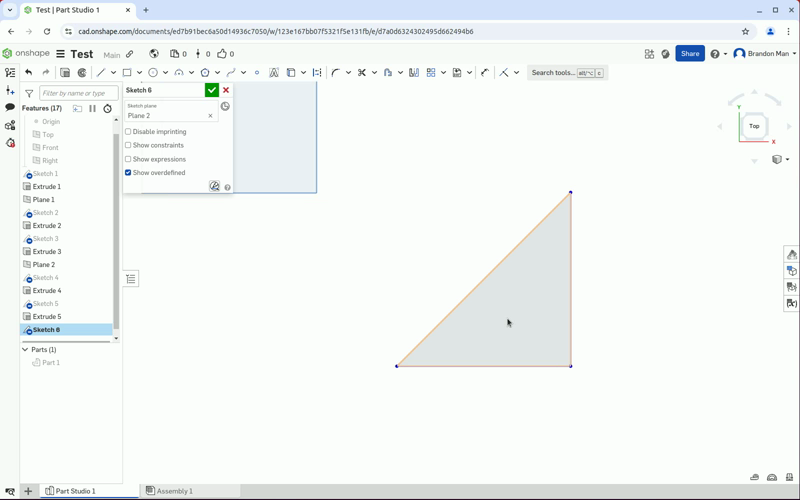
scroll(6)
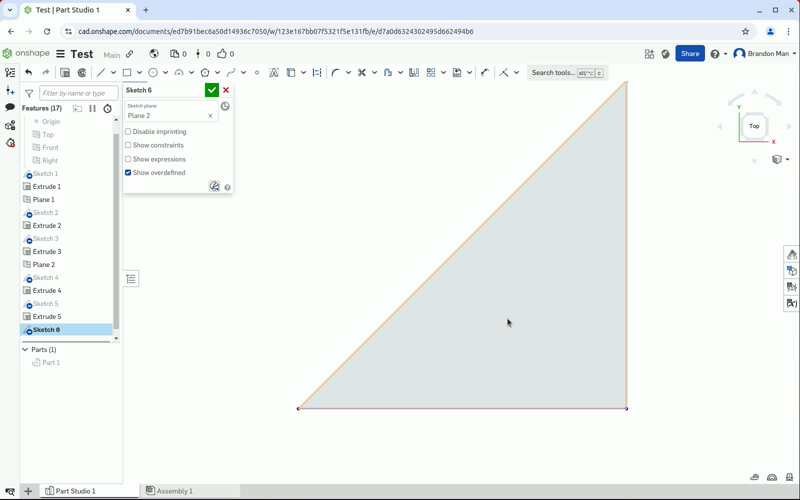
click(507, 318)
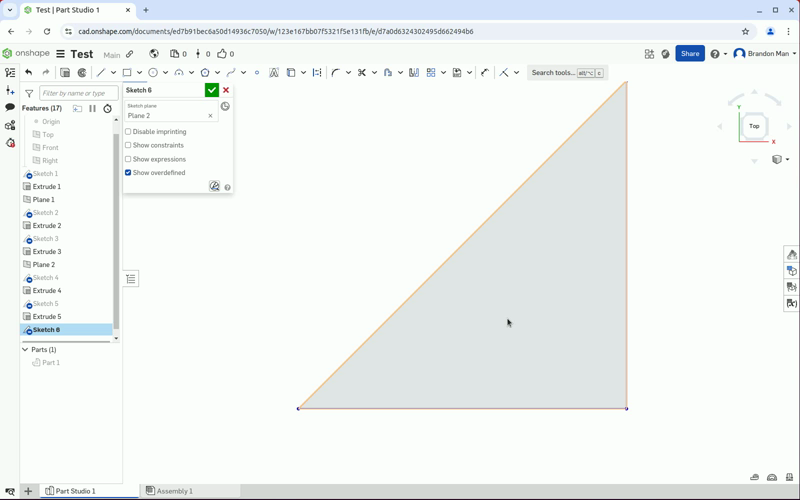
scroll(-6)
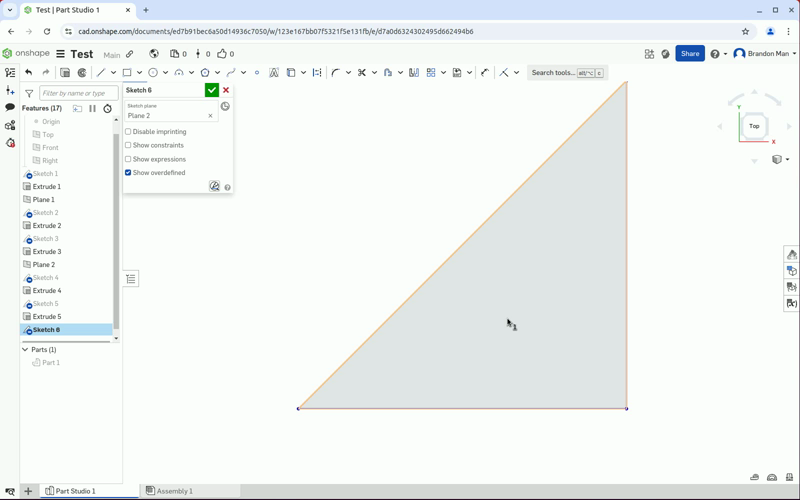
scroll(-6)
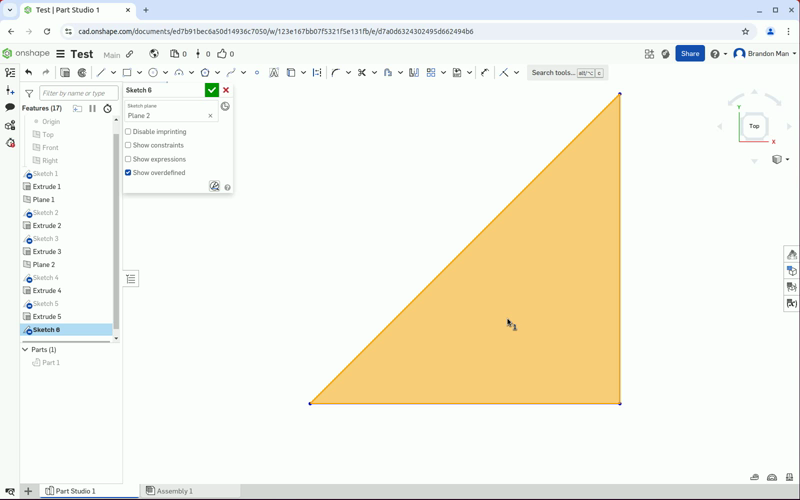
scroll(-6)
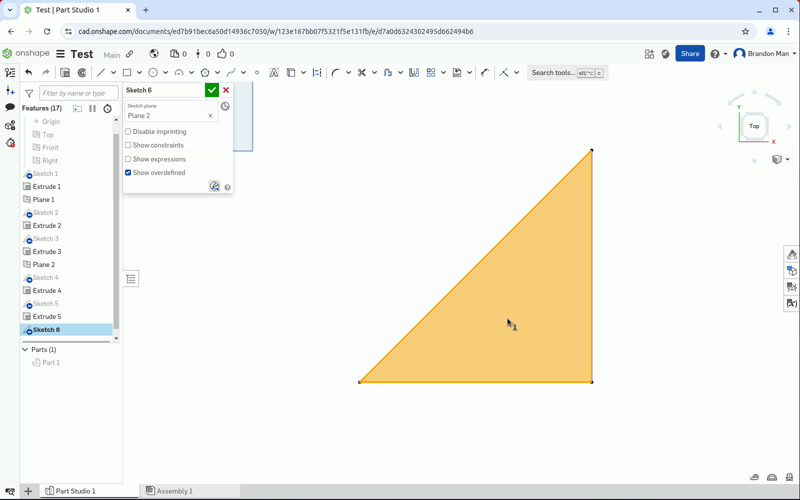
scroll(-6)
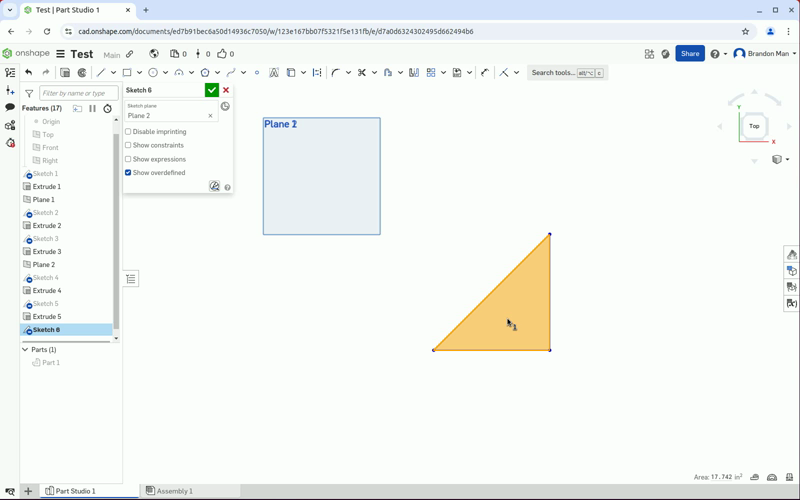
scroll(-6)
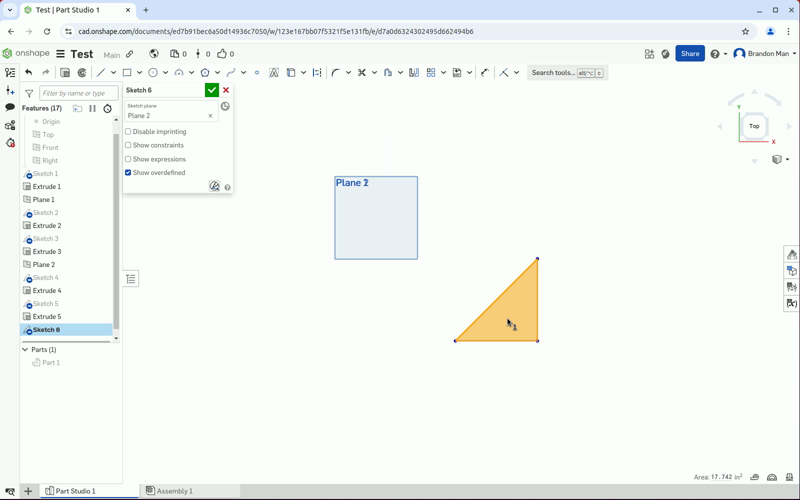
scroll(-6)
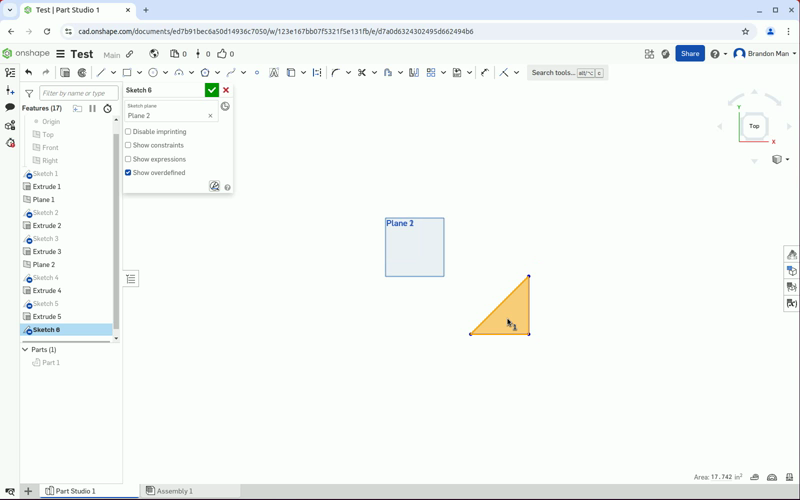
scroll(-6)
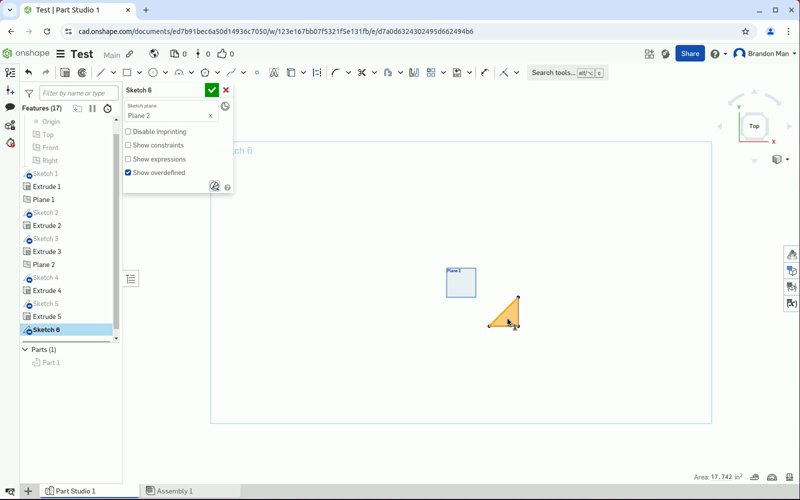
mouse_move(73, 352)
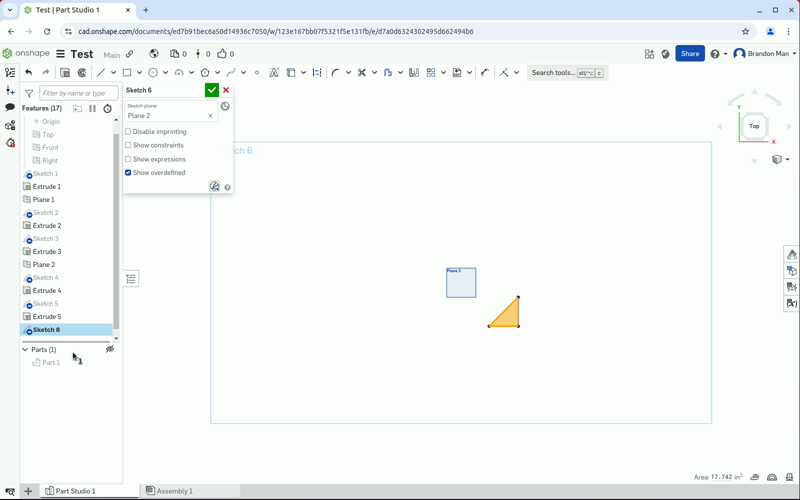
key(shift+y)
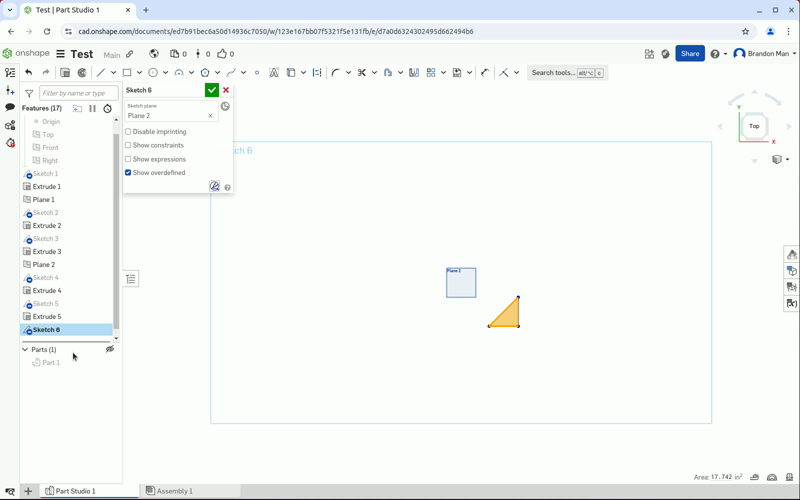
key(shift+e)
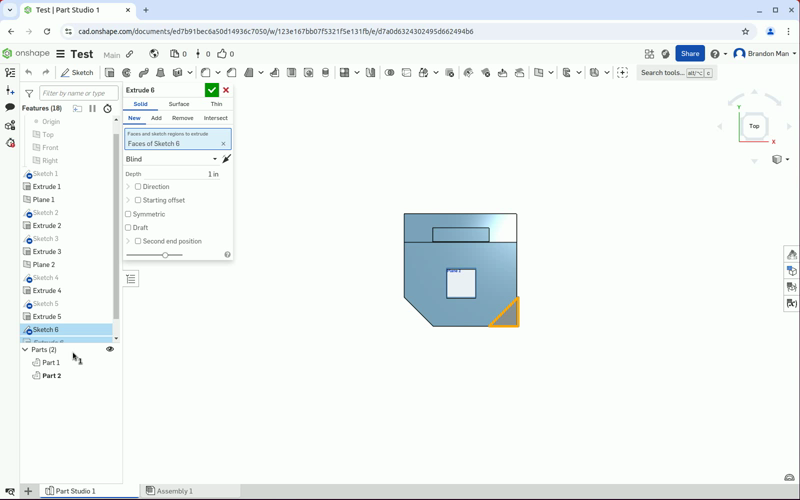
mouse_move(143, 106)
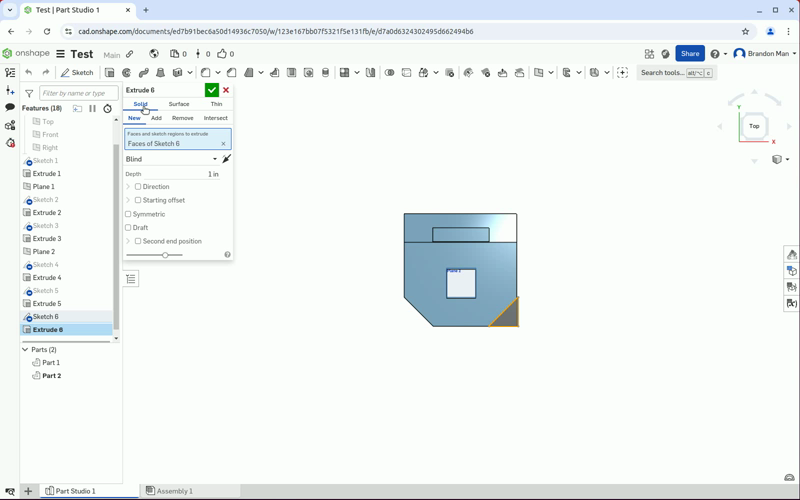
click(143, 106)
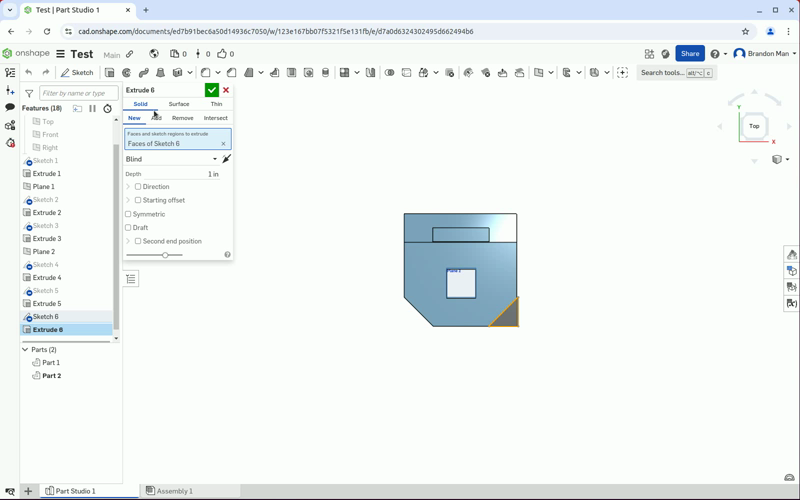
mouse_move(186, 120)
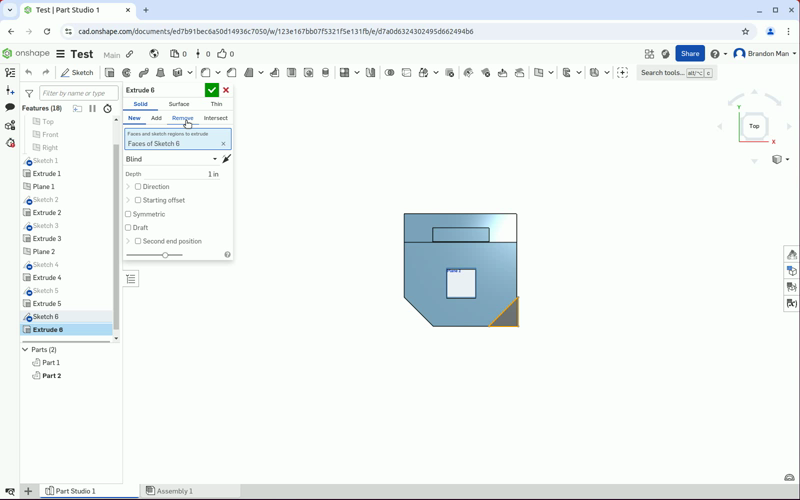
click(186, 120)
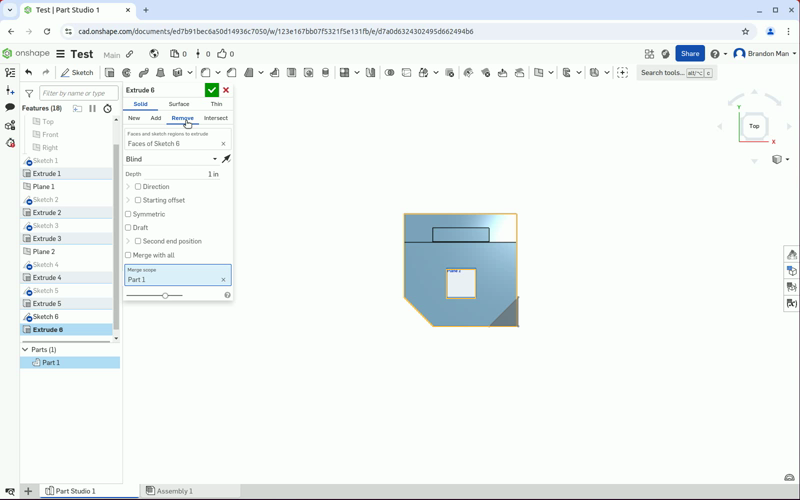
key(tab, 4)
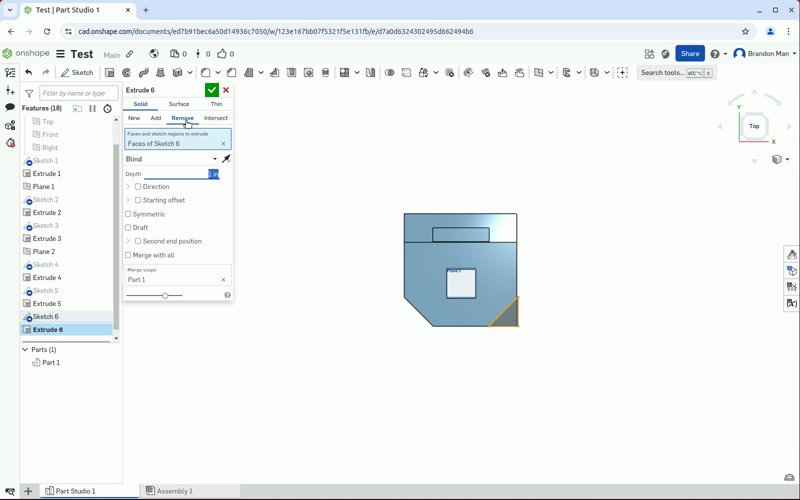
text(13.239)
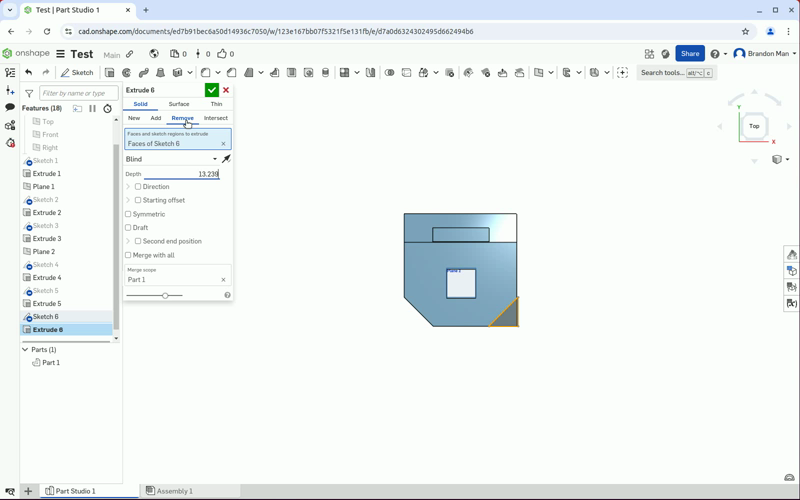
key(tab, 6)
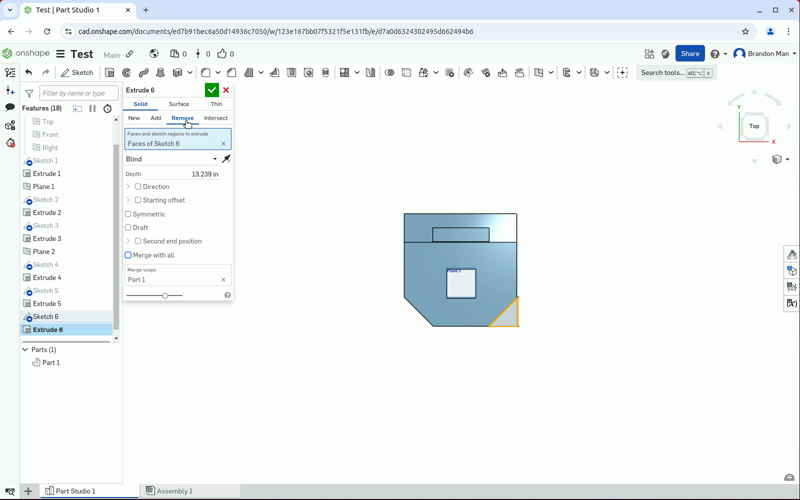
key(space)
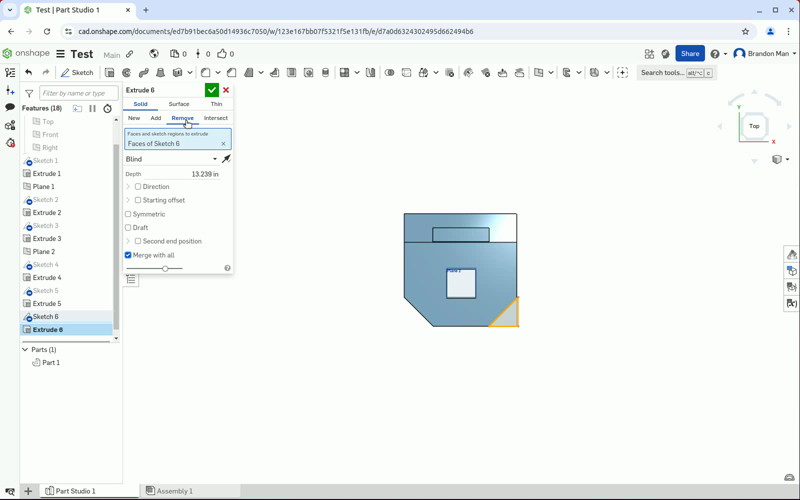
key(enter)
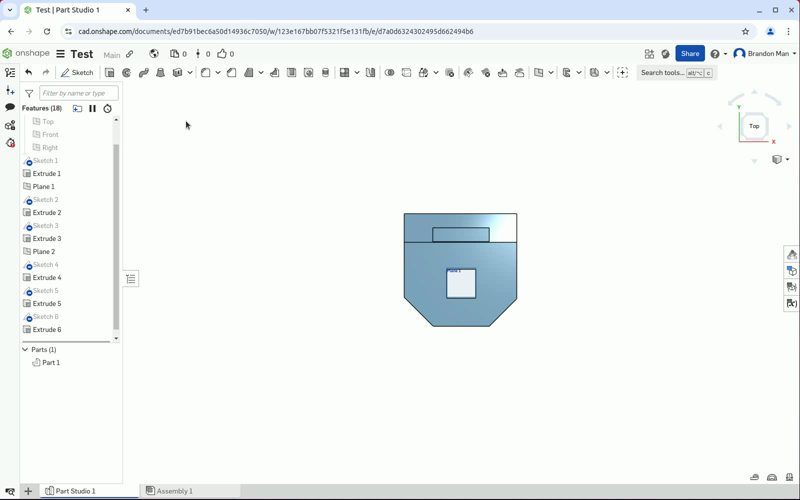
key(shift+h)
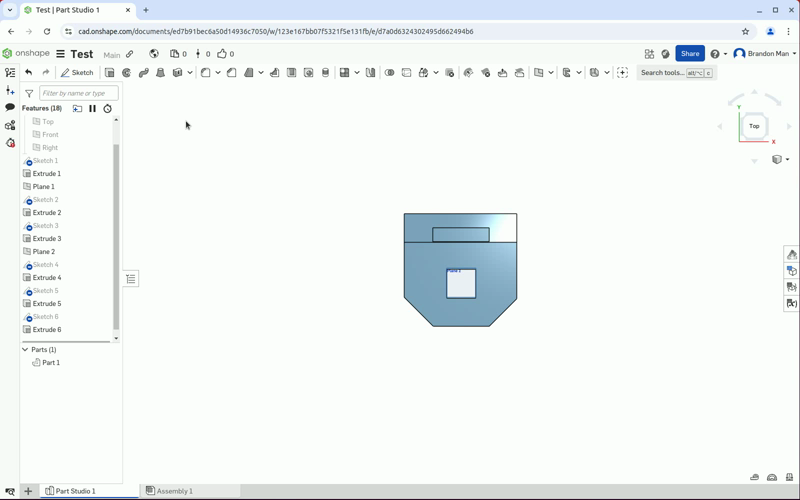
key(shift+h)
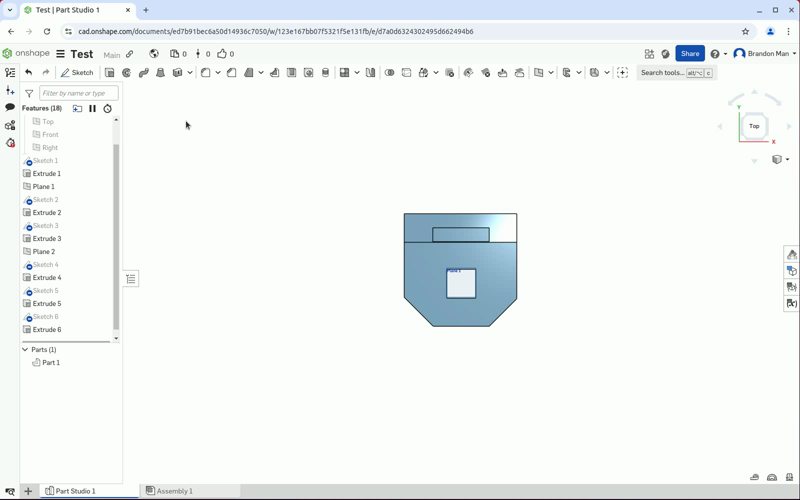
key(shift+7)
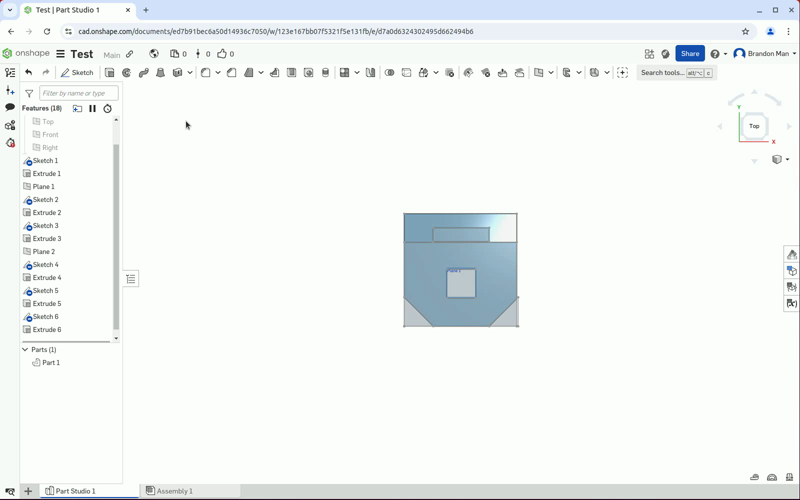
key(up, 3)
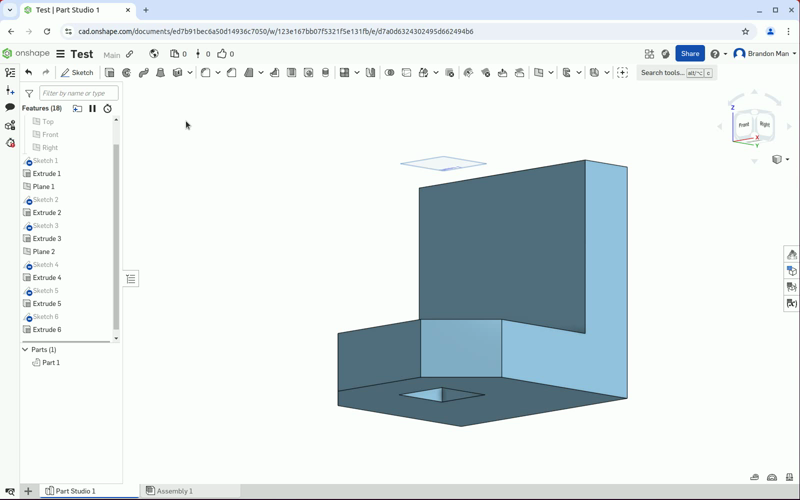
key(left, 3)
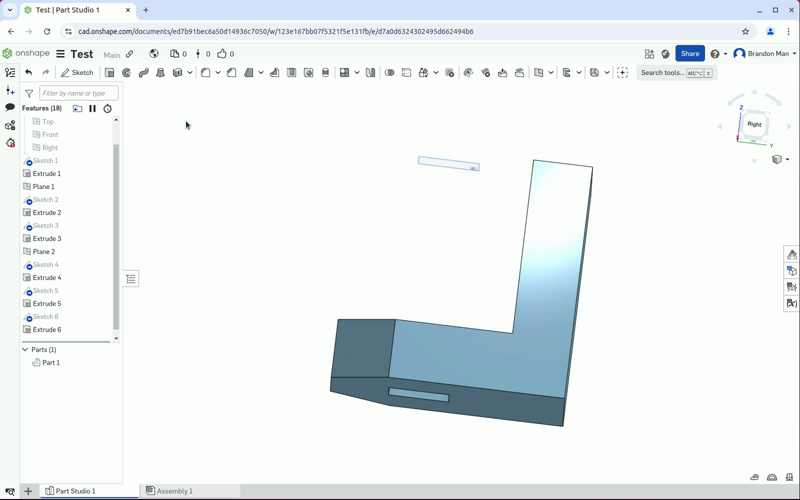
key(right, 3)
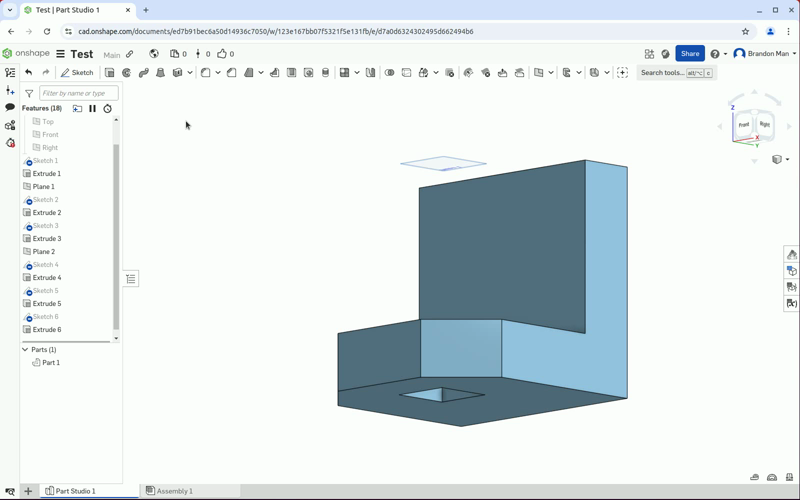
key(down, 3)
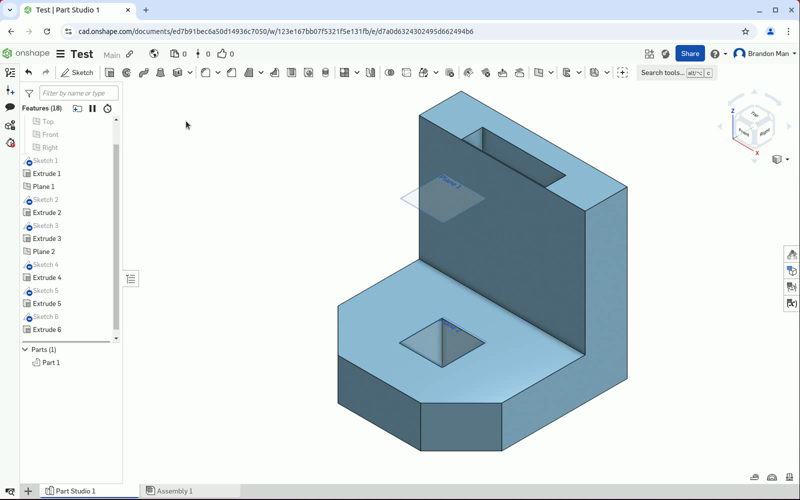
mouse_move(69, 163)
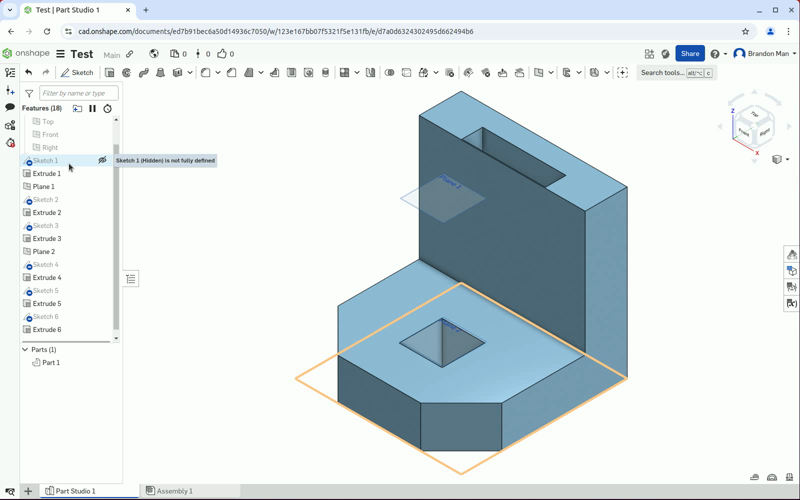
click(69, 163)